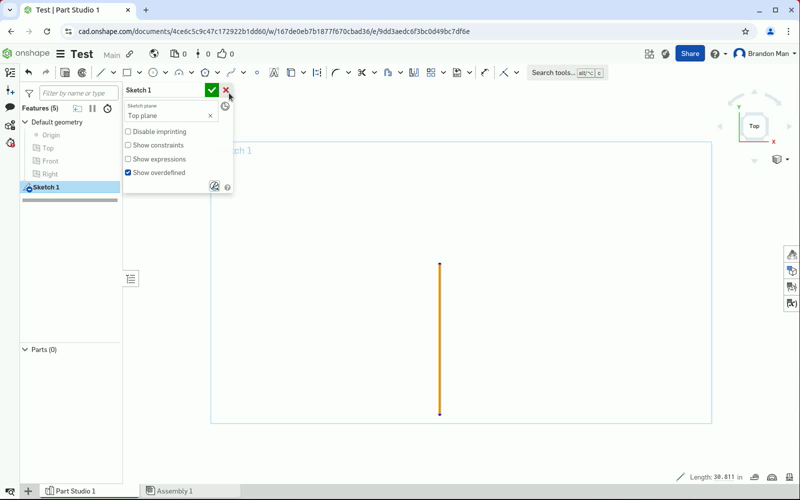
key(shift+h)
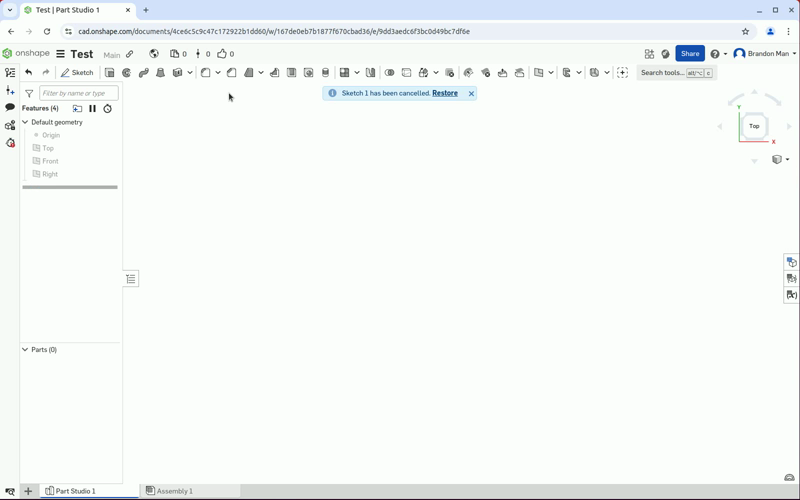
mouse_move(73, 352)
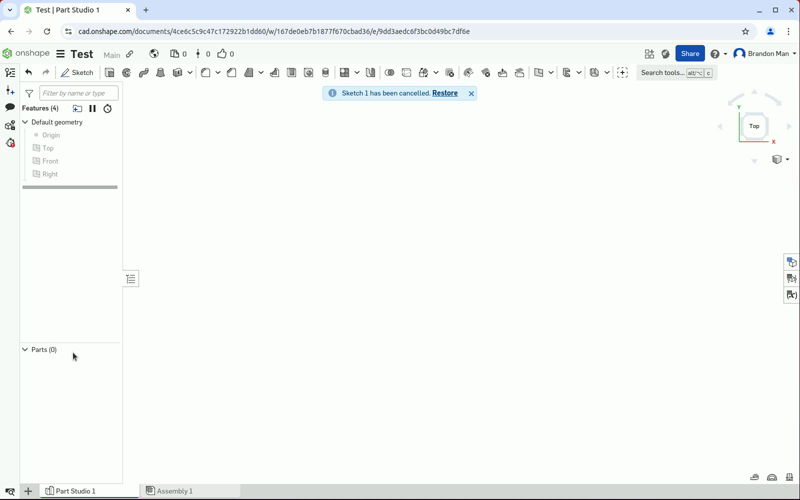
key(y)
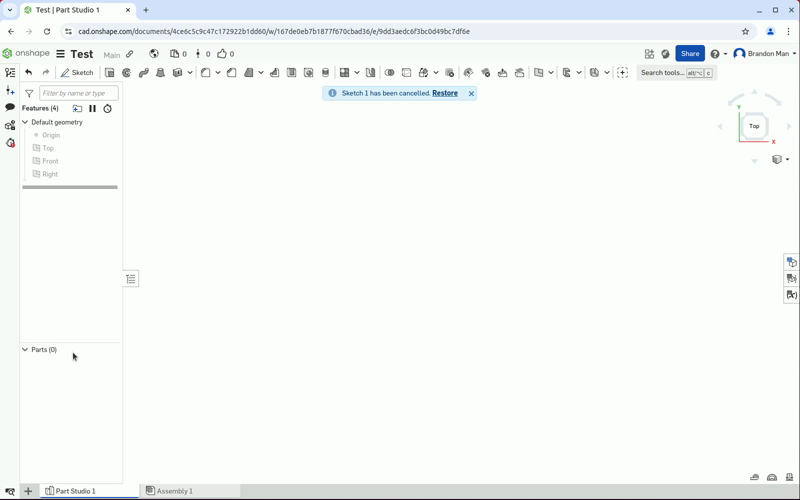
key(shift+p)
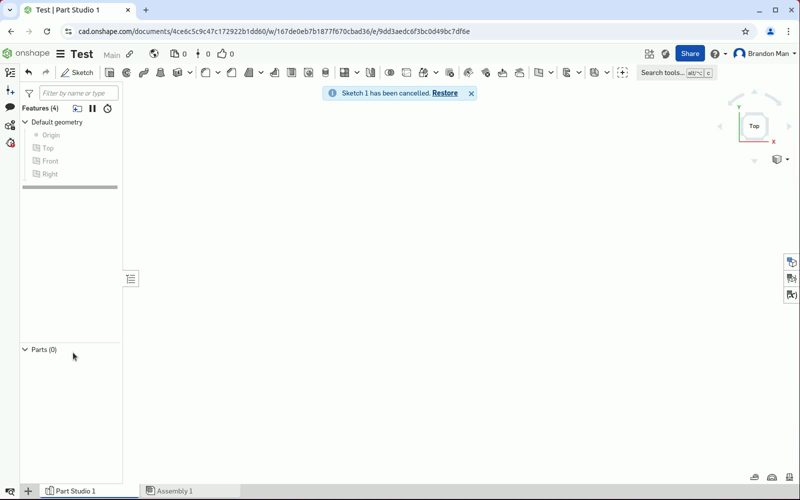
key(space)
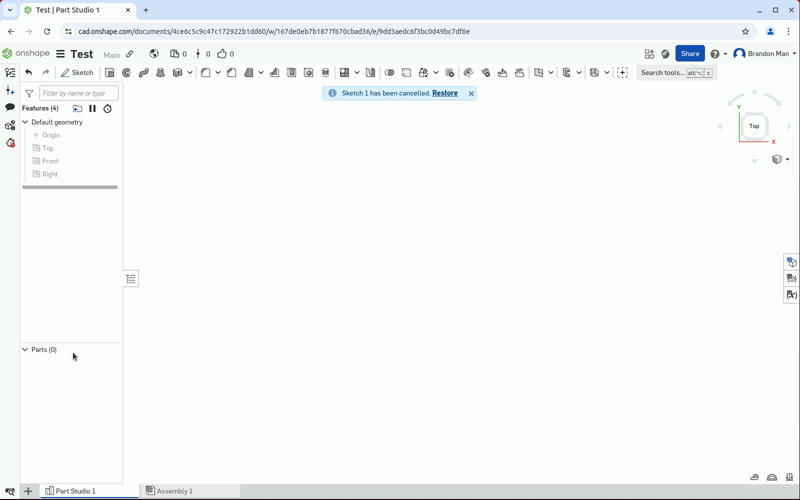
key_down(shift)
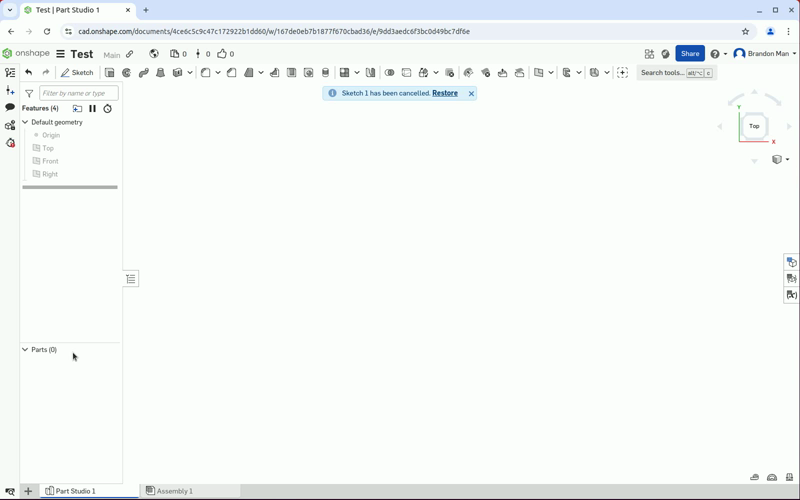
key(up)
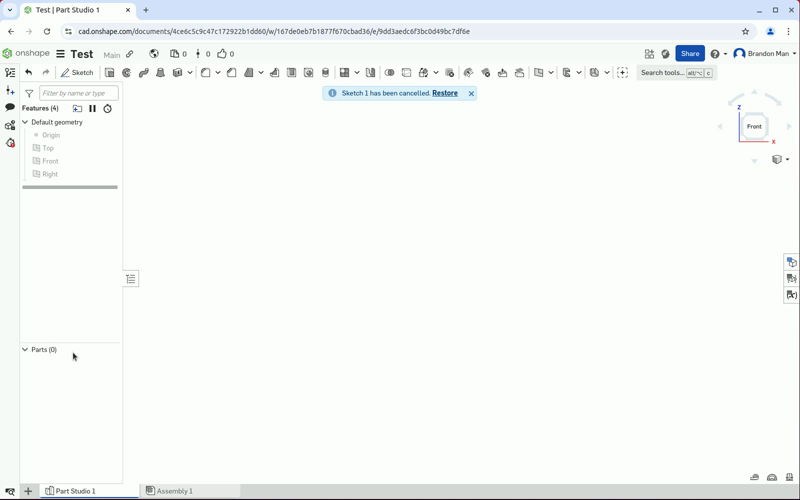
key_up(shift)
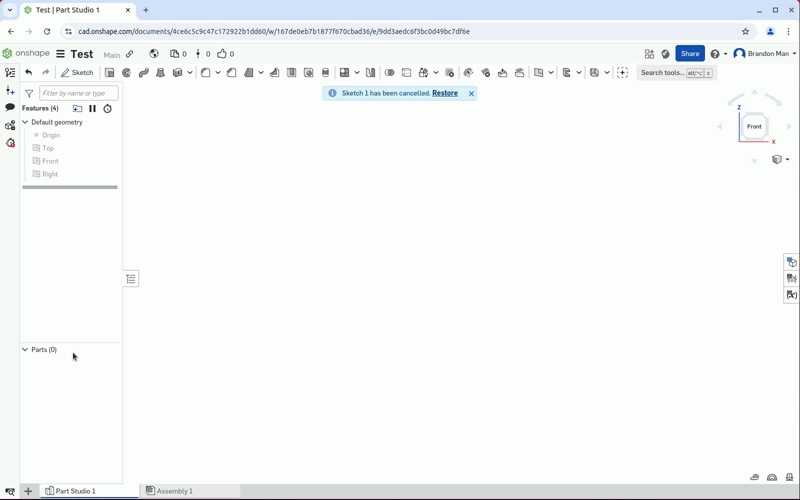
mouse_move(73, 352)
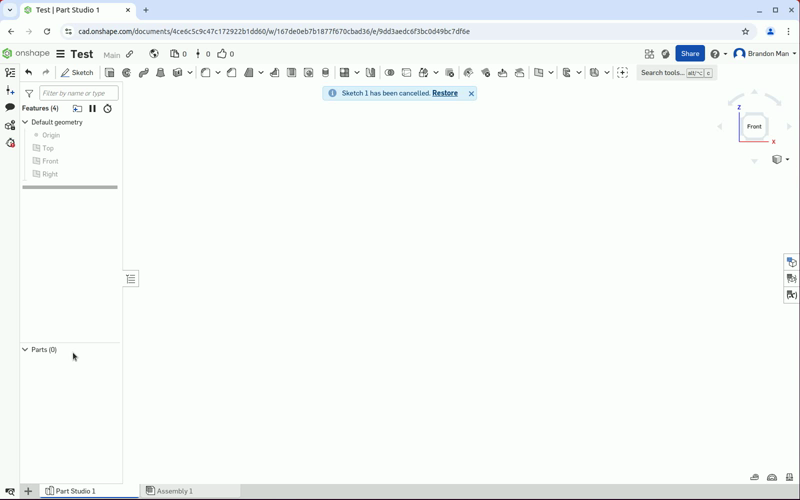
key(shift+y)
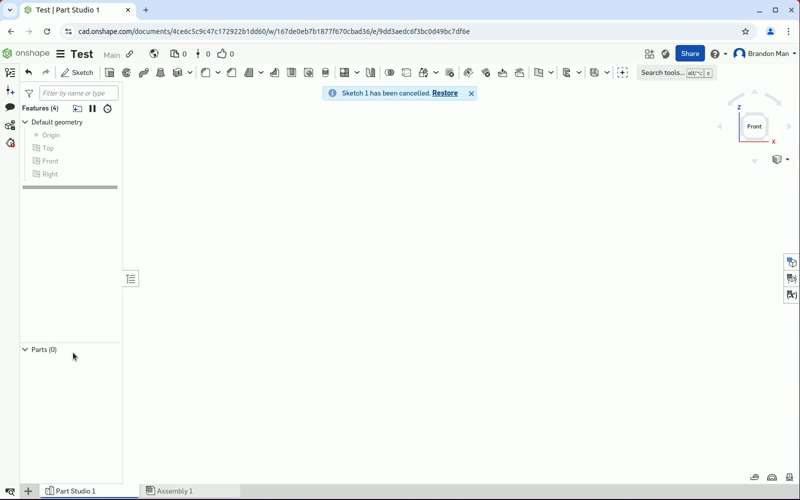
key(shift+s)
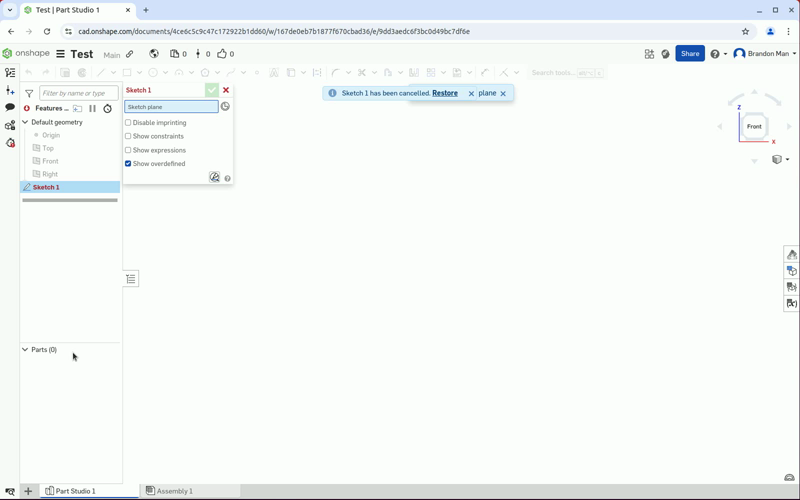
mouse_move(73, 163)
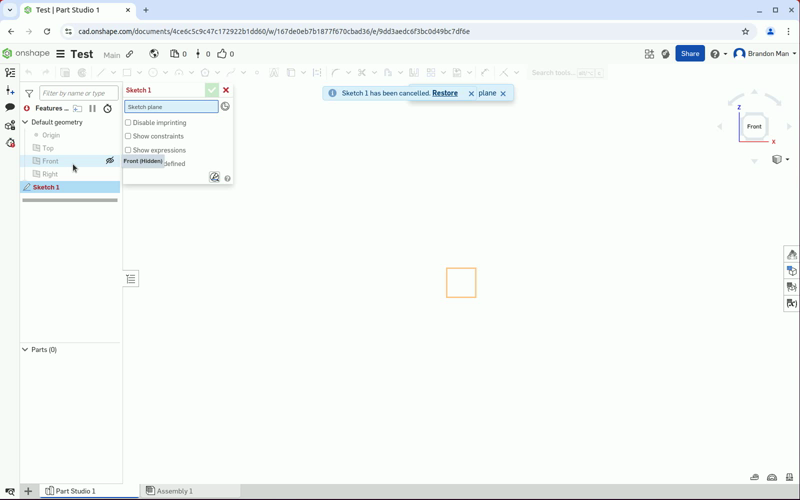
click(73, 163)
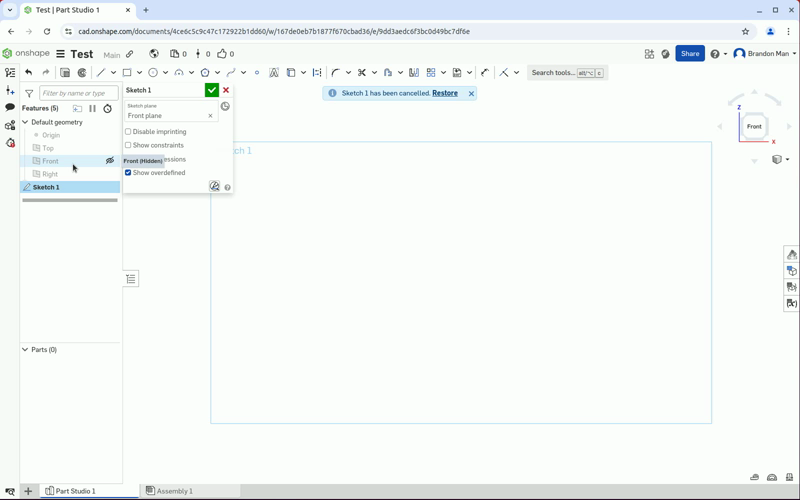
mouse_move(73, 352)
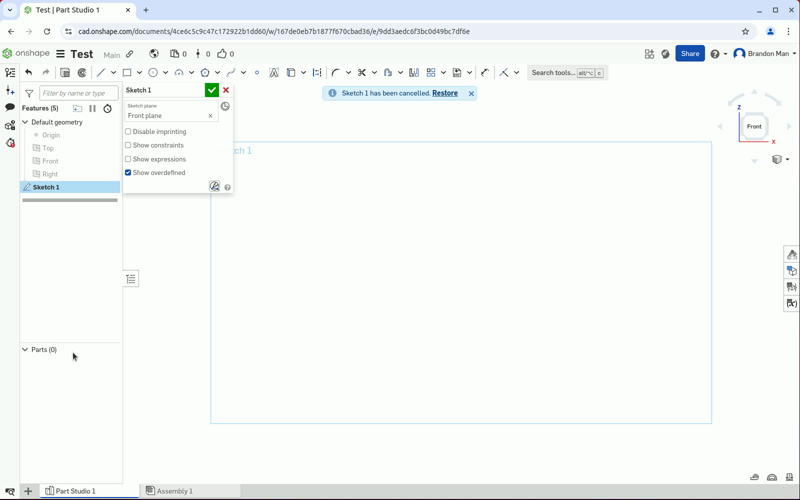
key(y)
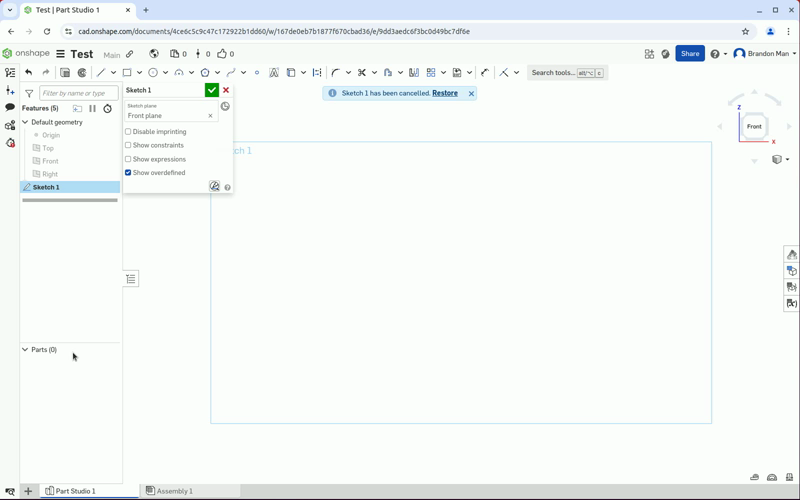
key(a)
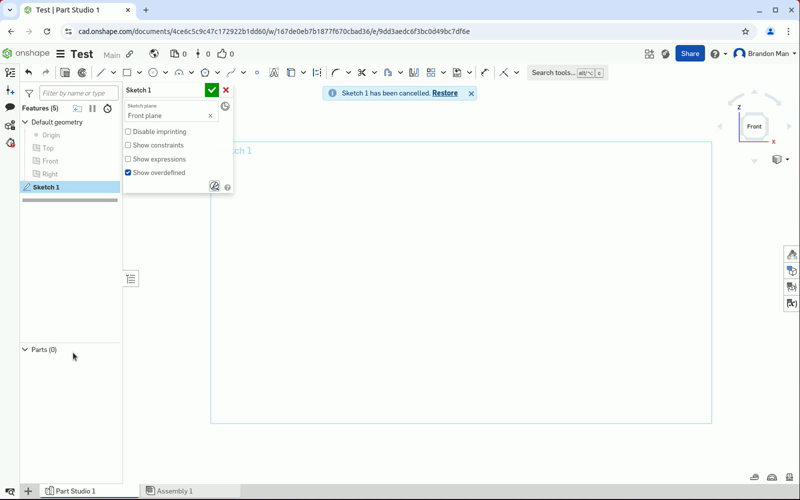
key_down(shift)
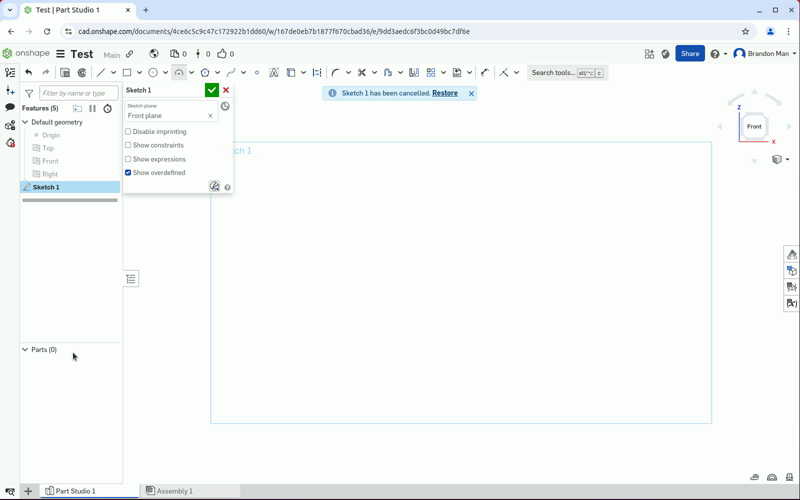
mouse_move(393, 233)
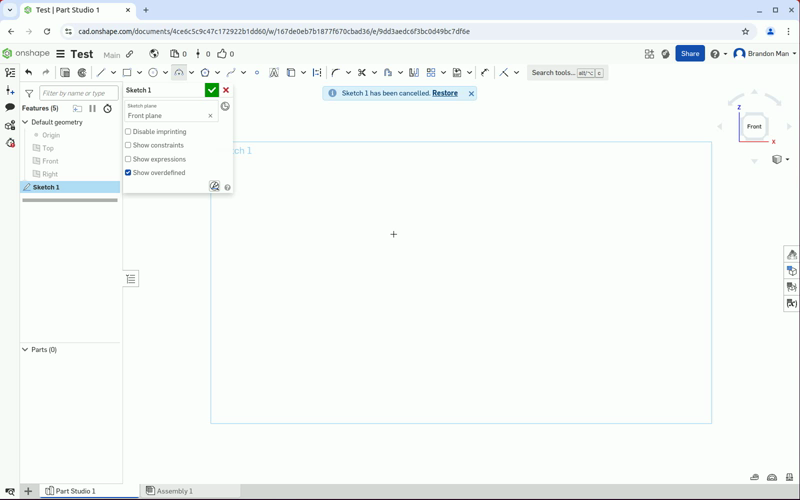
click(393, 233)
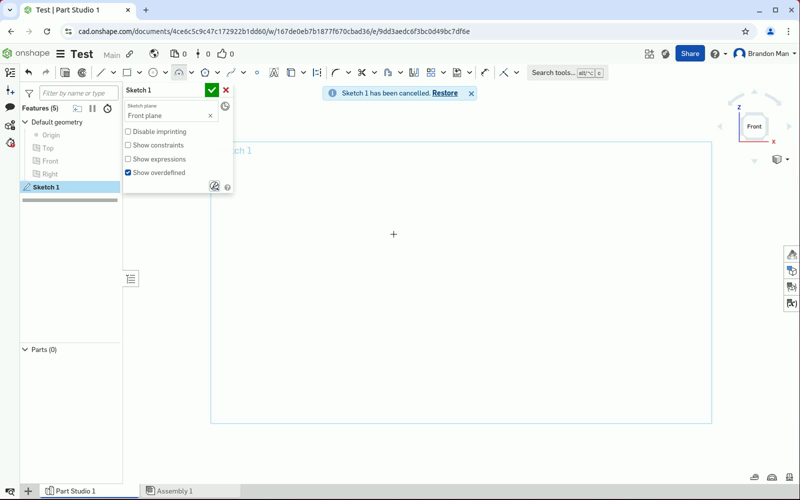
key_up(shift)
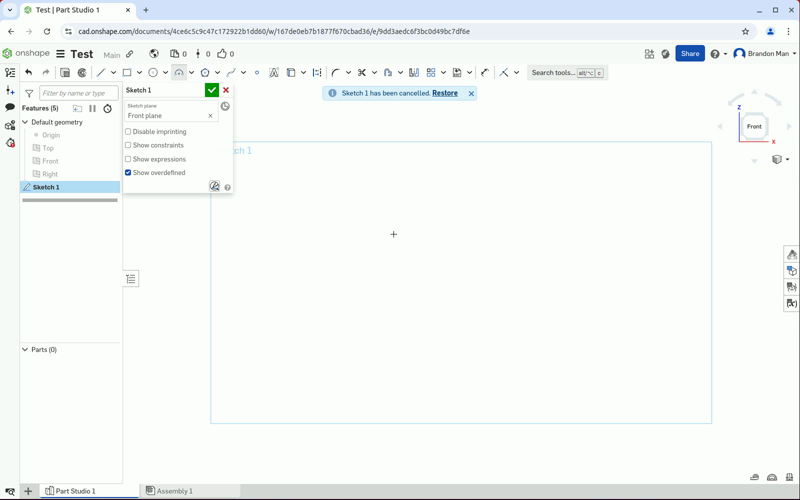
key_down(shift)
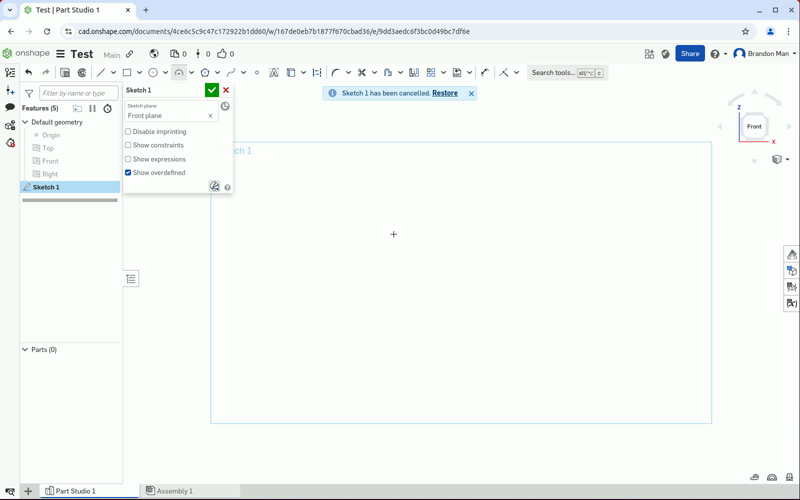
mouse_move(422, 335)
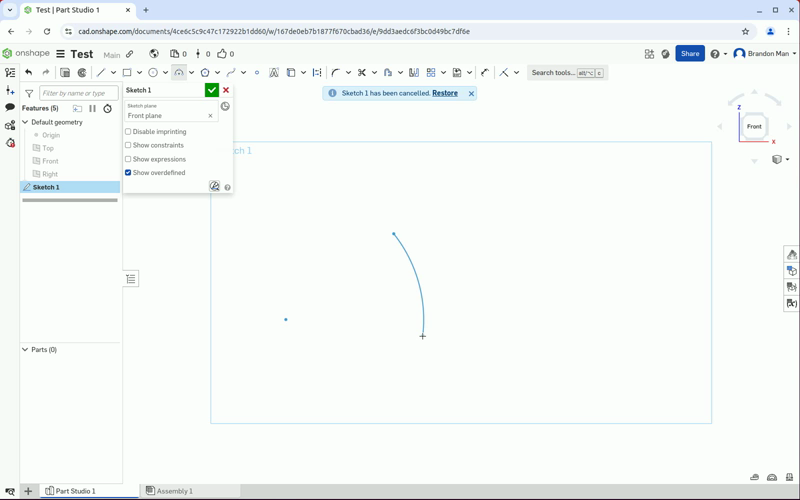
click(422, 335)
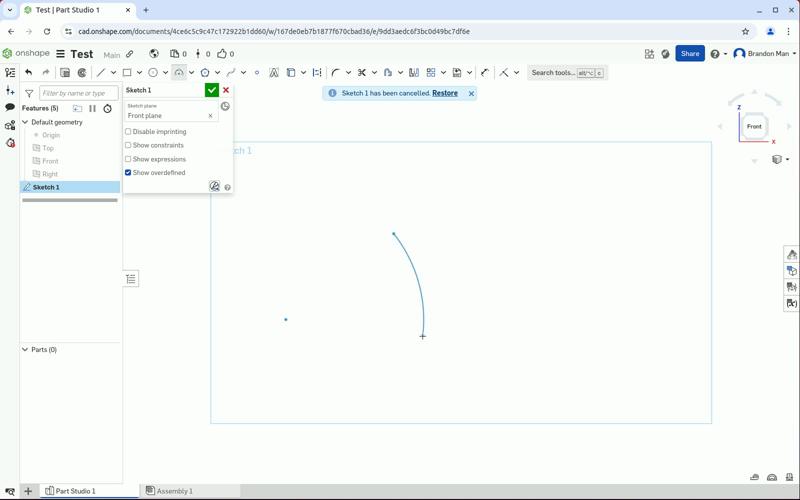
mouse_move(395, 288)
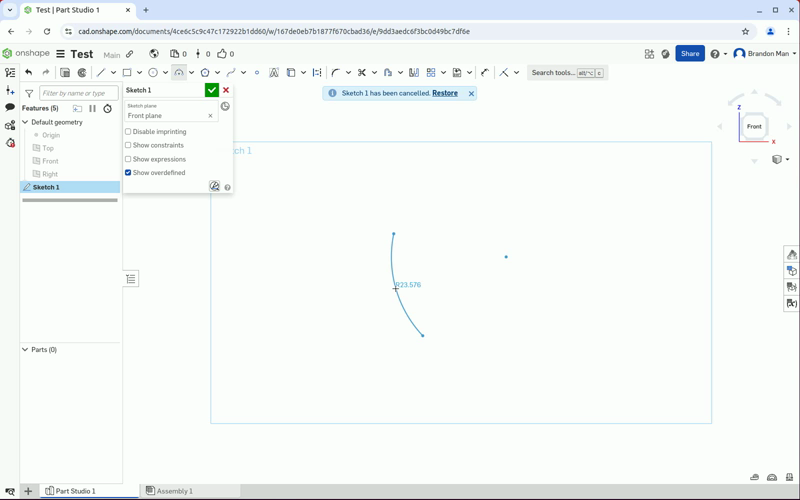
click(395, 288)
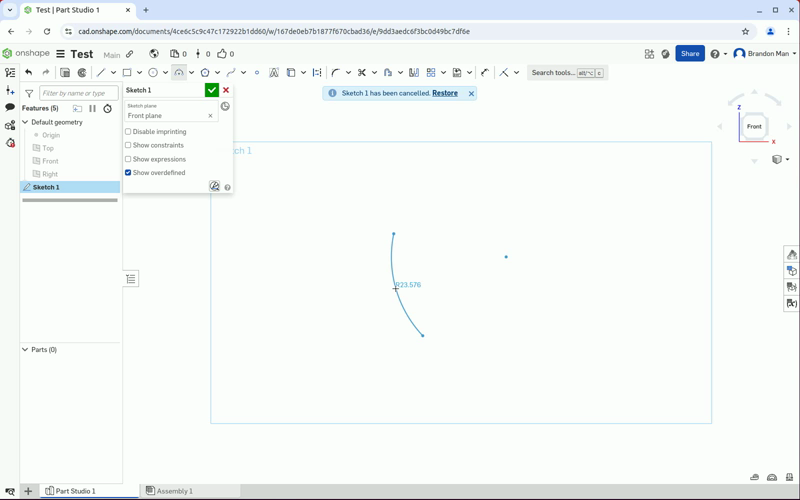
key_up(shift)
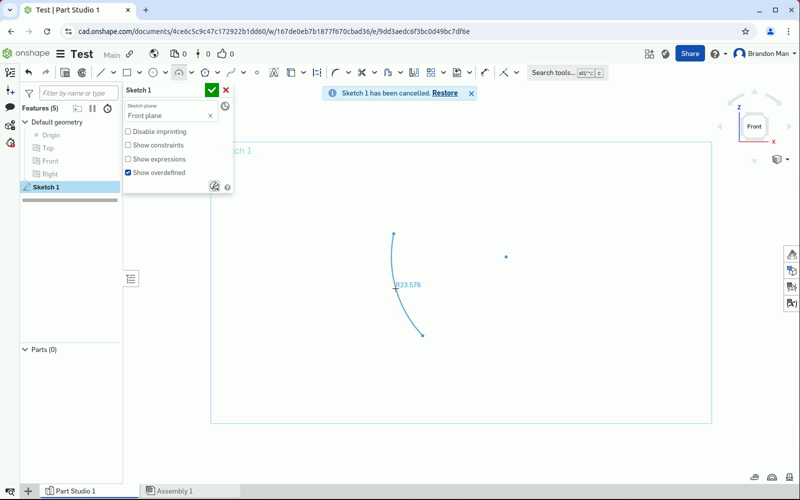
key(esc)
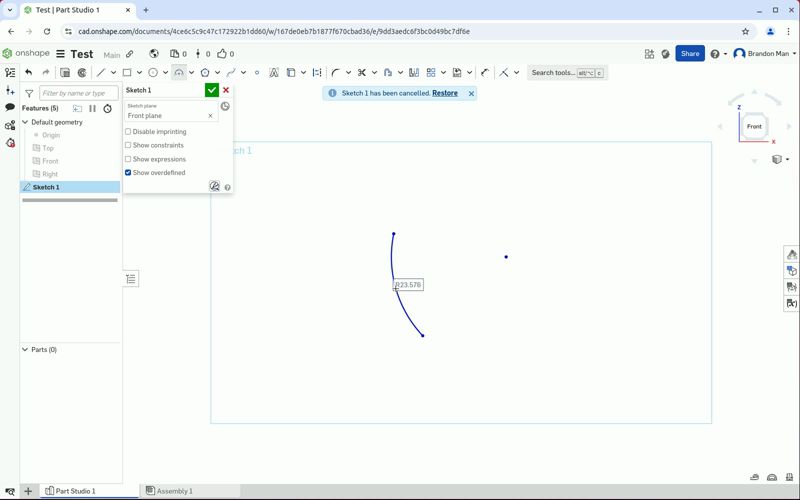
key(l)
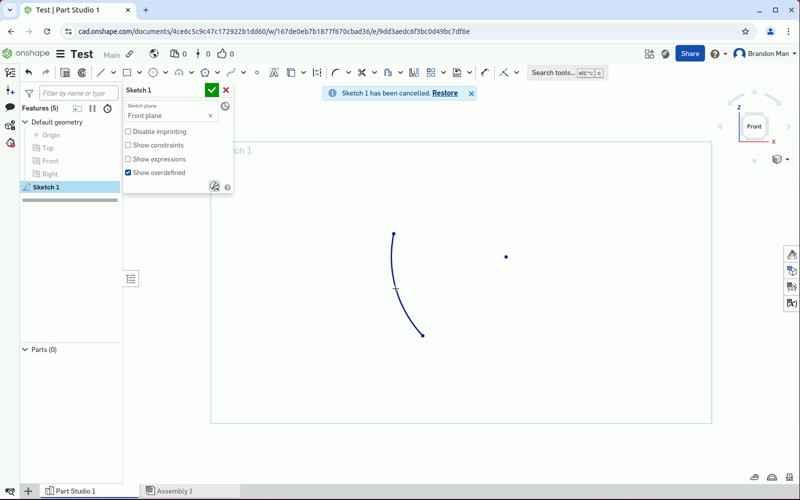
mouse_move(422, 335)
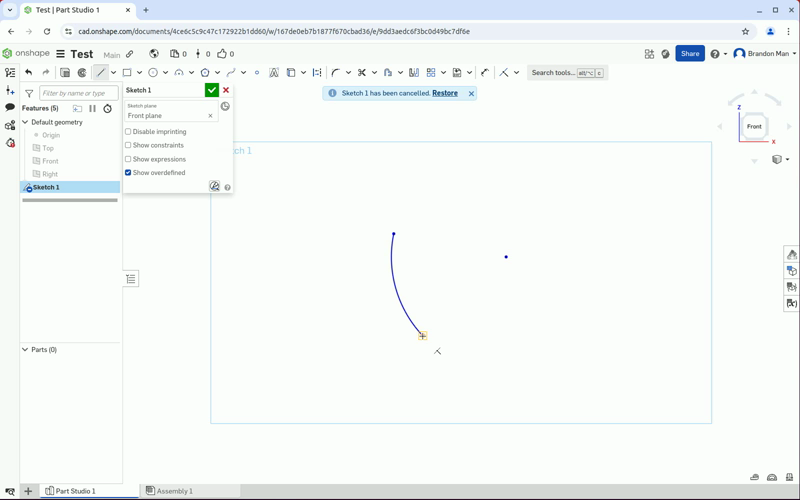
click(422, 335)
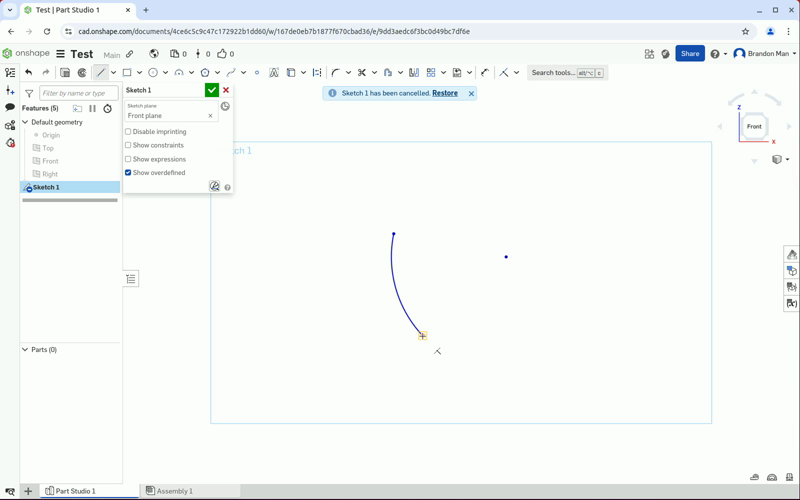
key_down(shift)
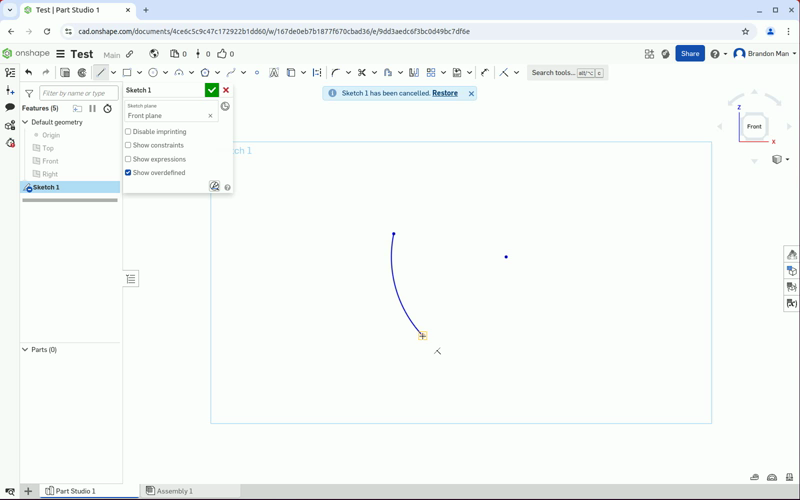
mouse_move(453, 335)
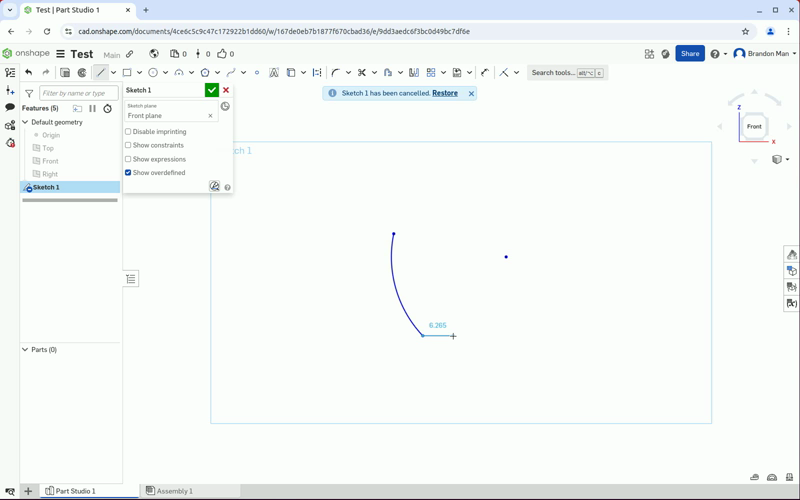
mouse_move(461, 335)
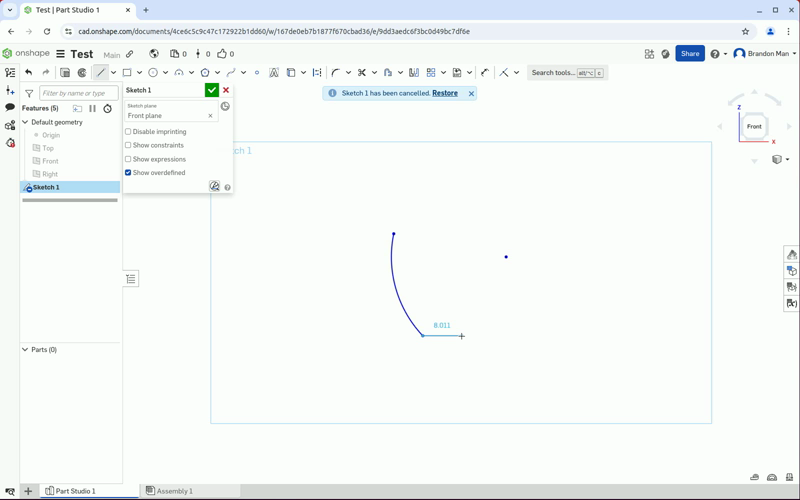
click(461, 335)
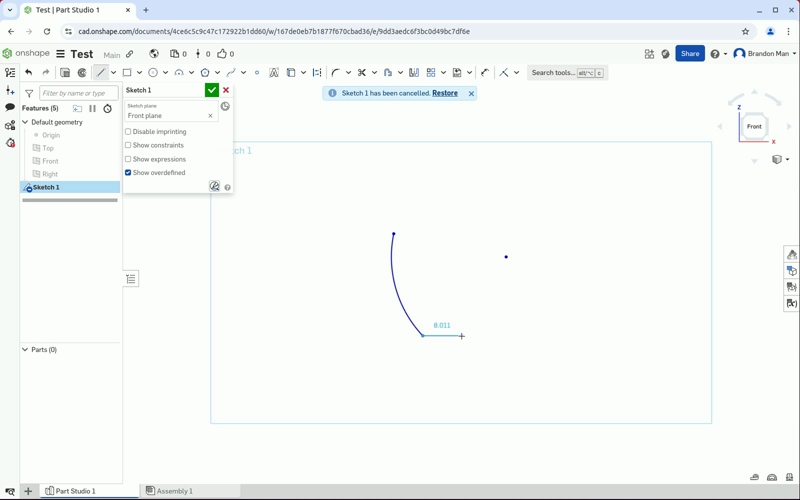
key_up(shift)
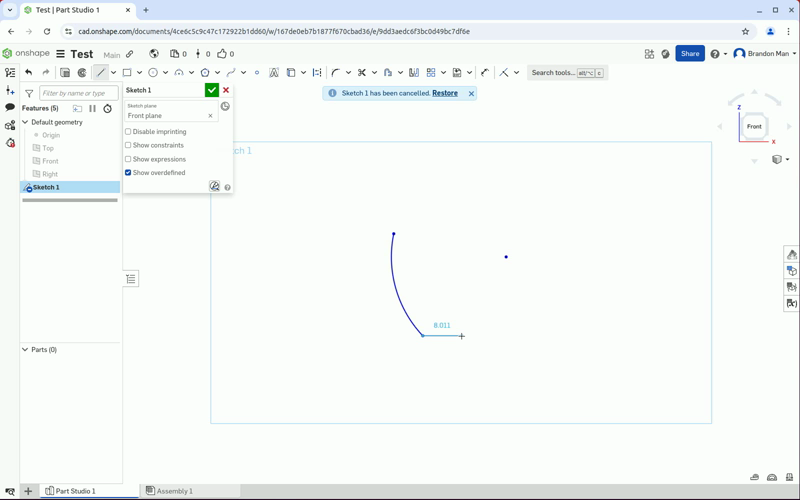
key_down(shift)
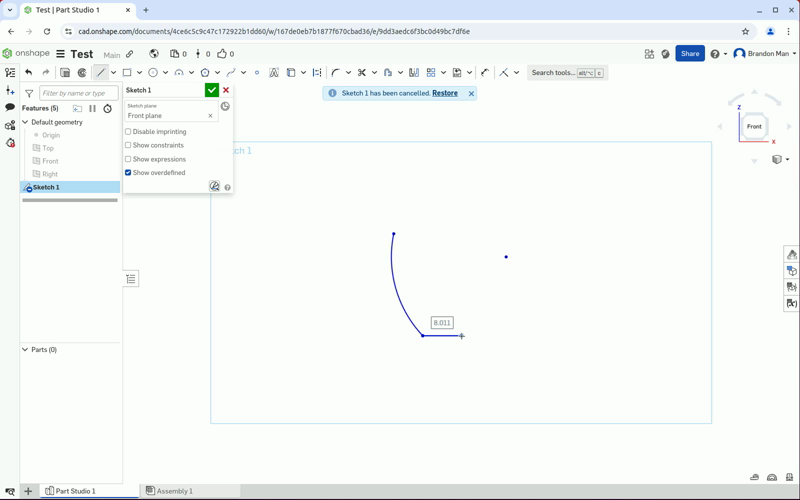
mouse_move(461, 233)
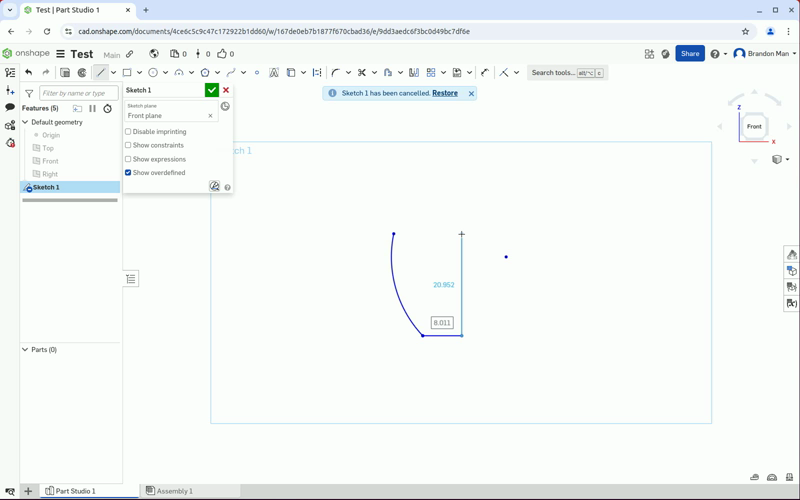
click(461, 233)
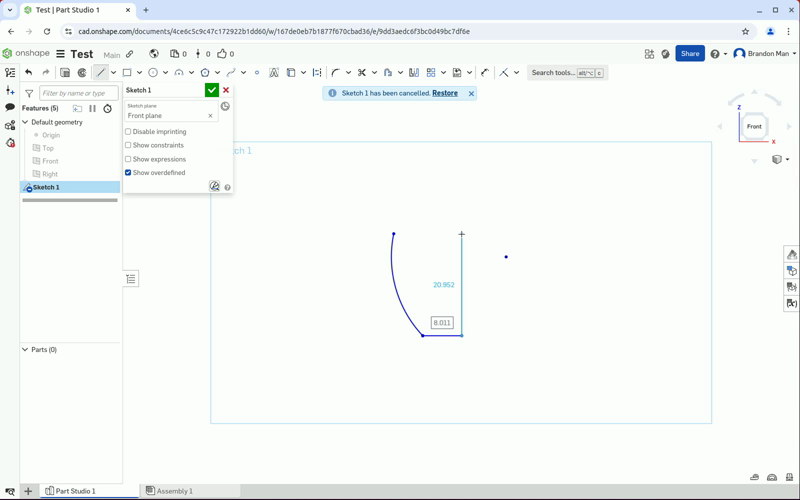
key_up(shift)
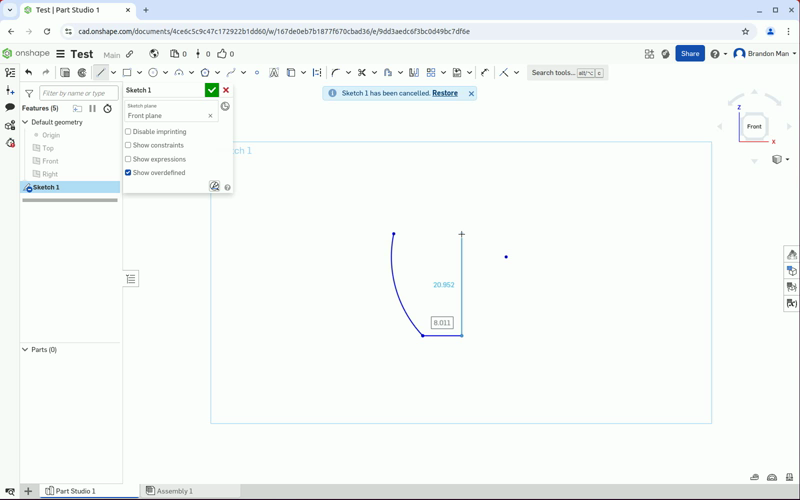
key_down(shift)
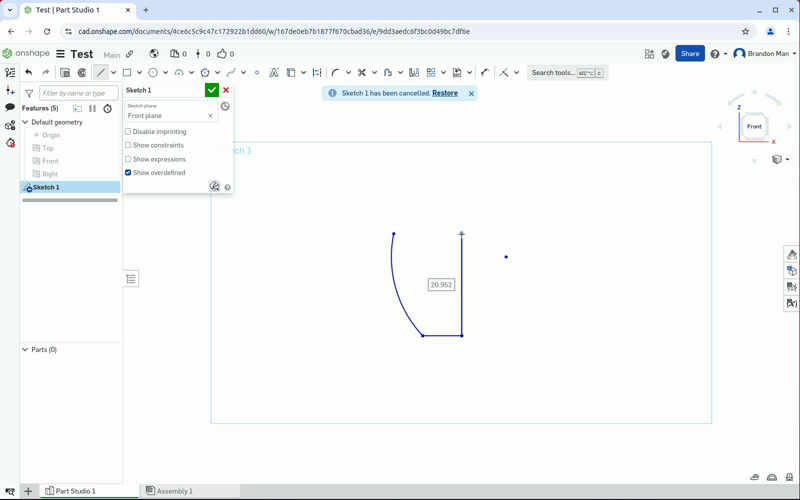
mouse_move(393, 233)
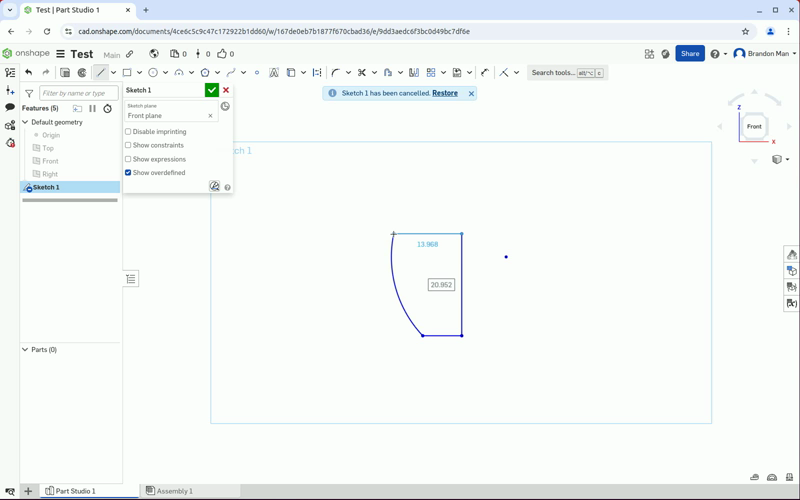
key_up(shift)
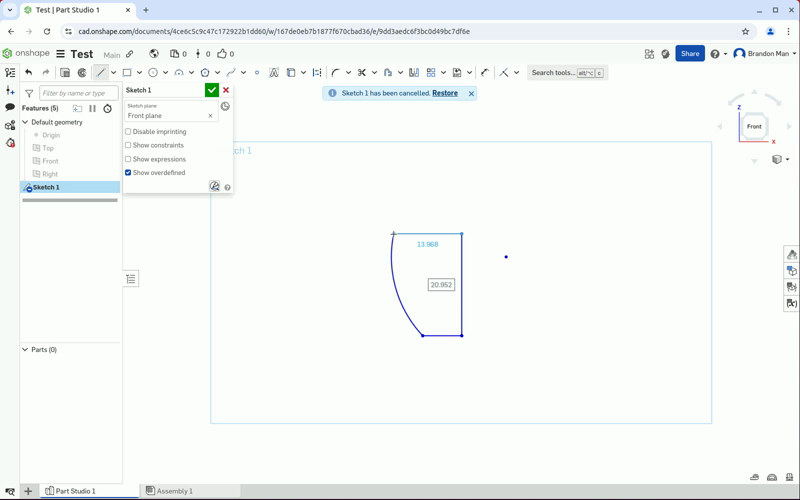
click(393, 233)
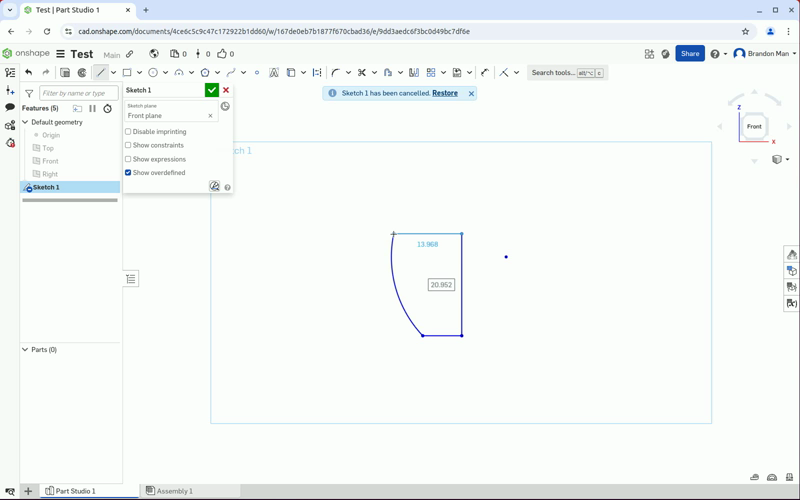
key(esc)
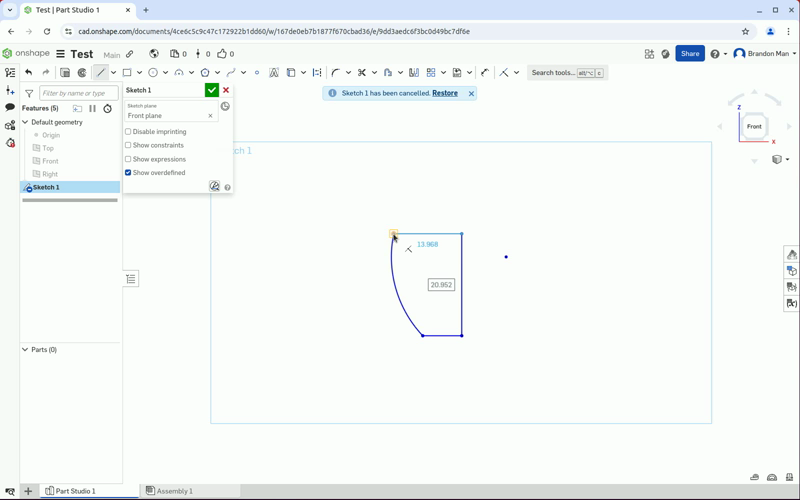
mouse_move(421, 266)
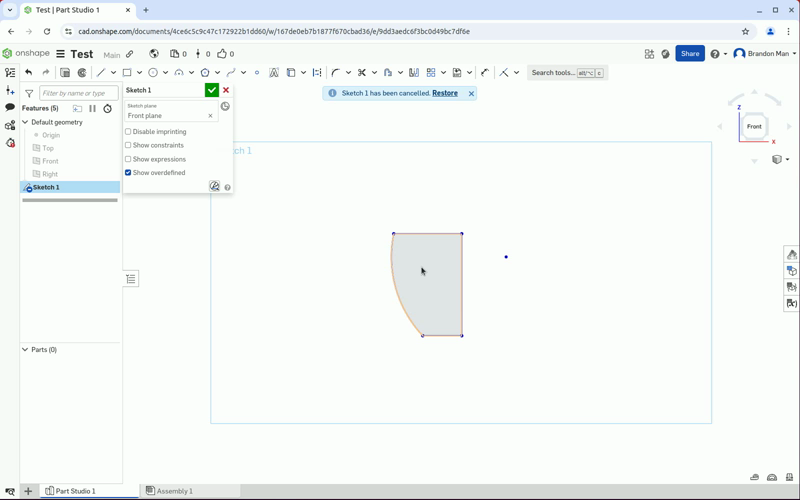
click(421, 266)
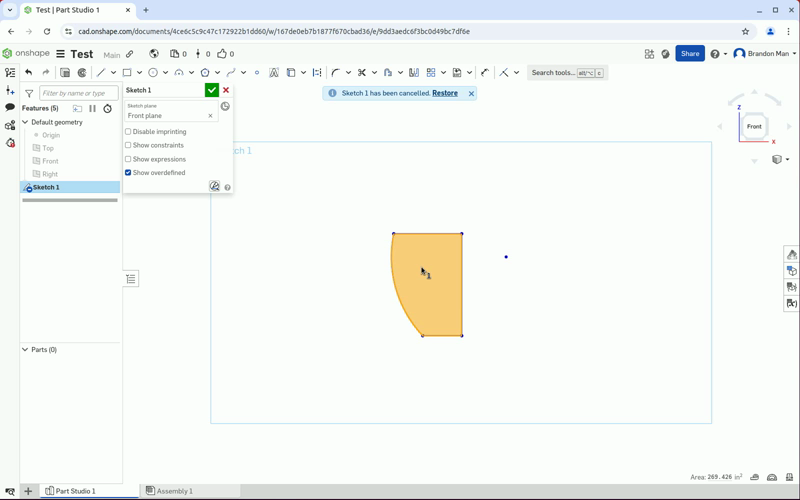
mouse_move(73, 352)
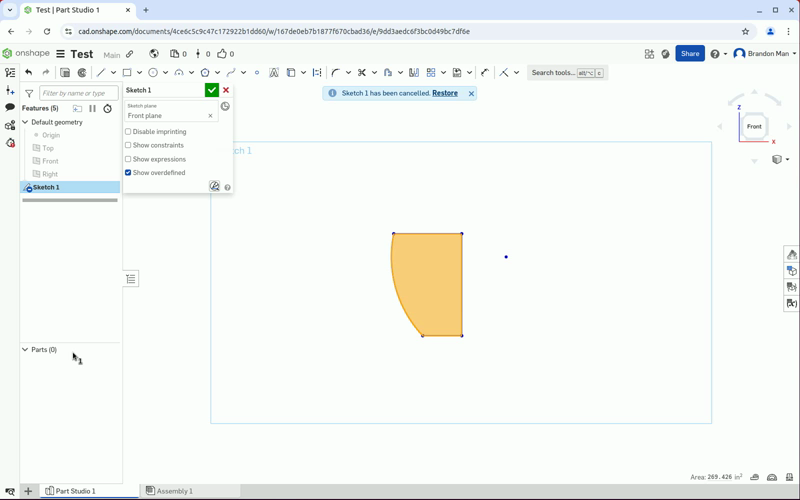
key(shift+y)
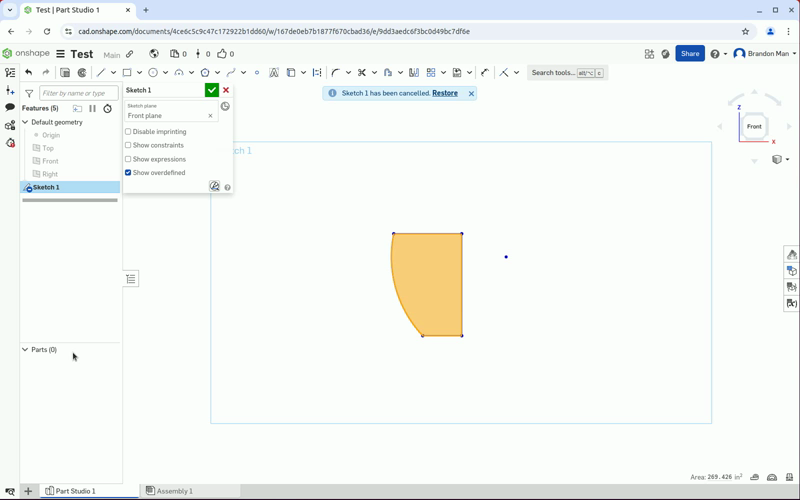
key(shift+e)
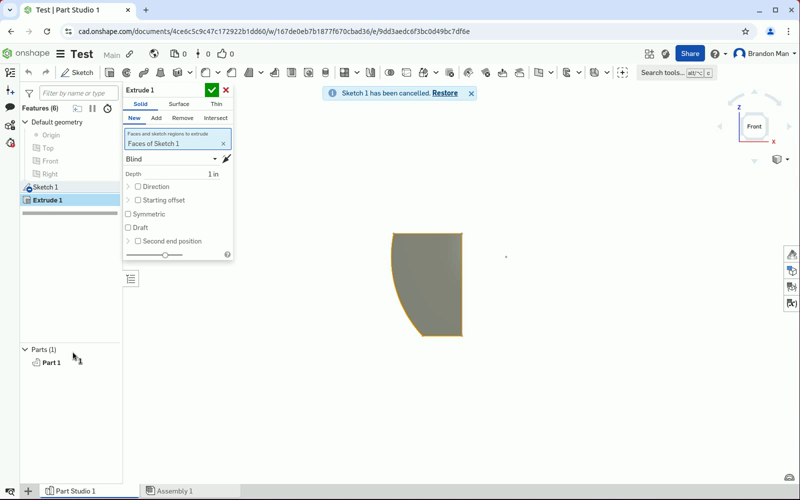
mouse_move(143, 106)
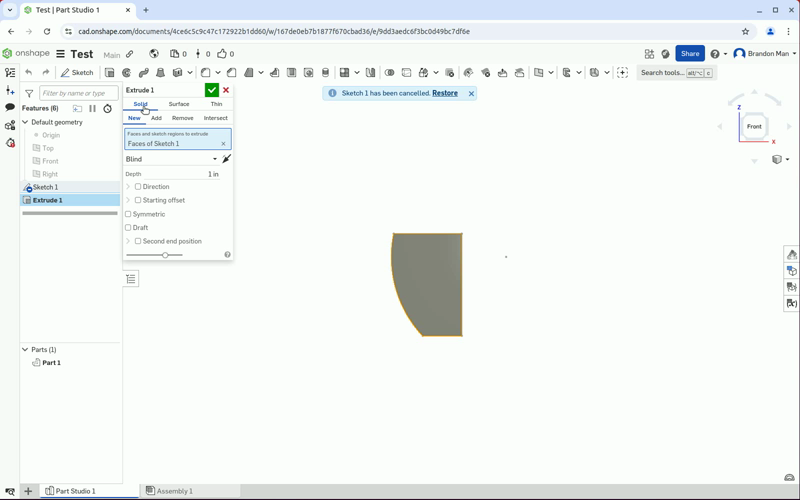
click(143, 106)
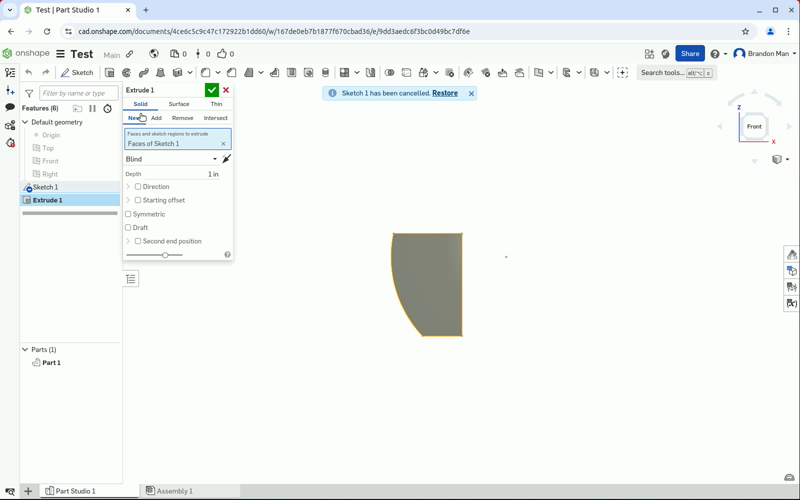
mouse_move(137, 120)
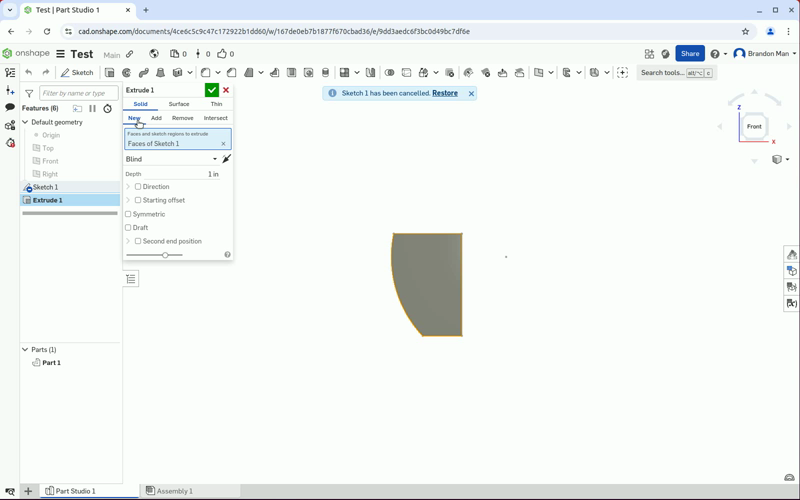
click(137, 120)
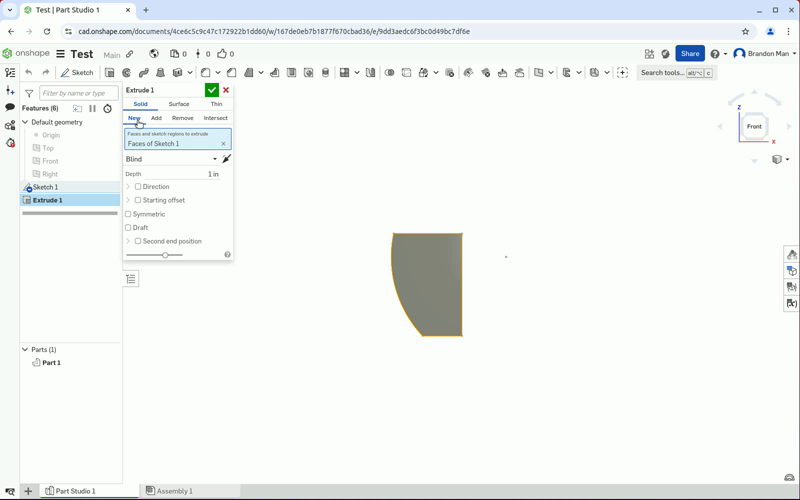
key(tab, 4)
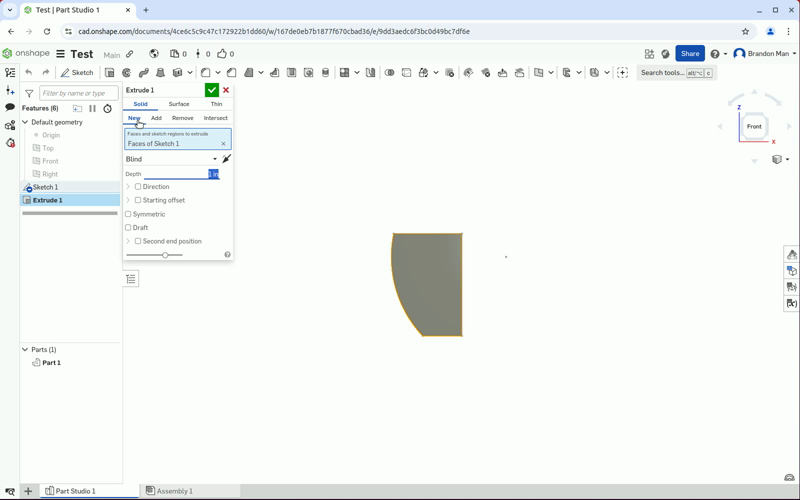
text(1.204)
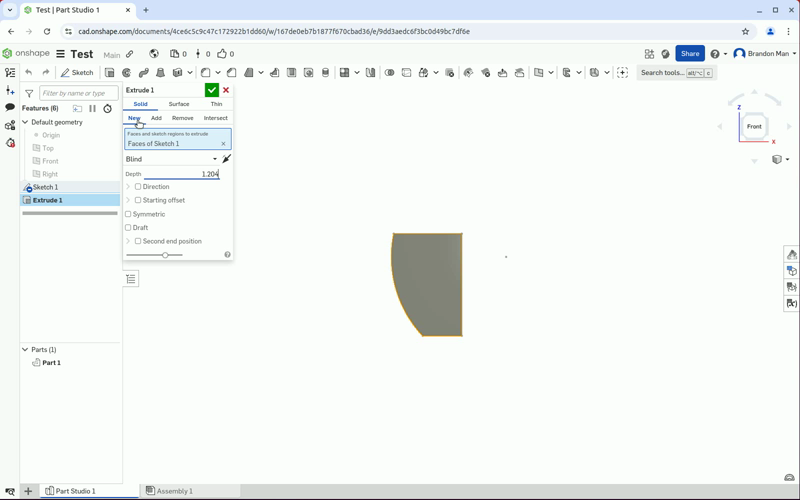
key(enter)
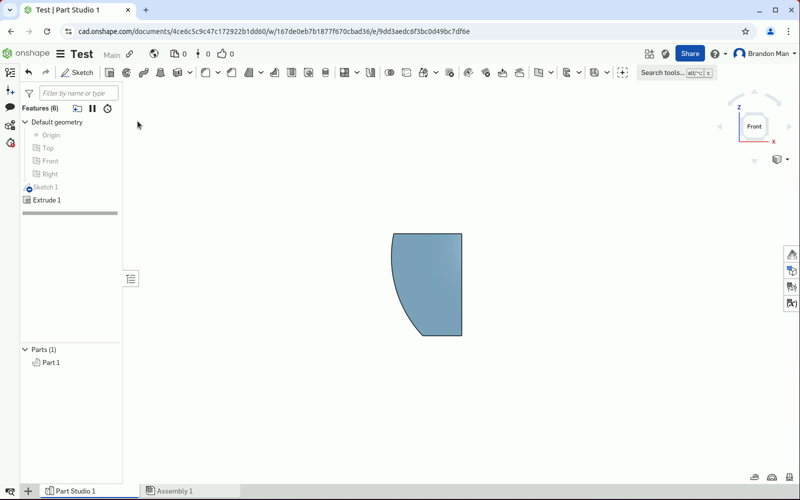
key(shift+h)
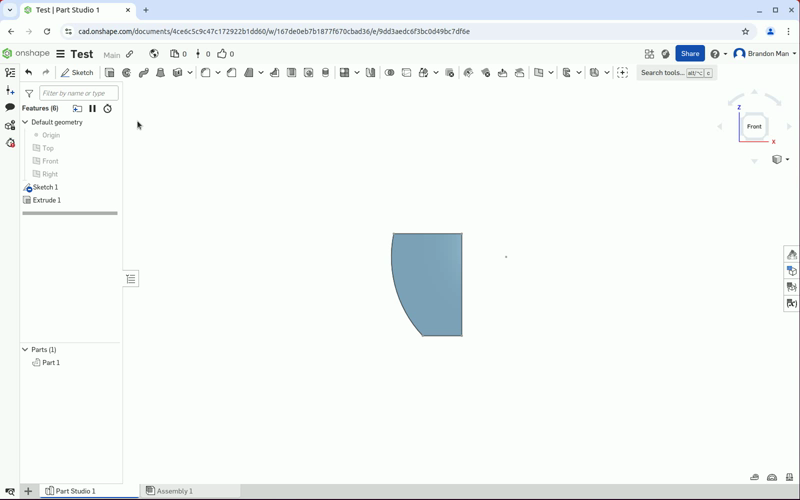
key(shift+h)
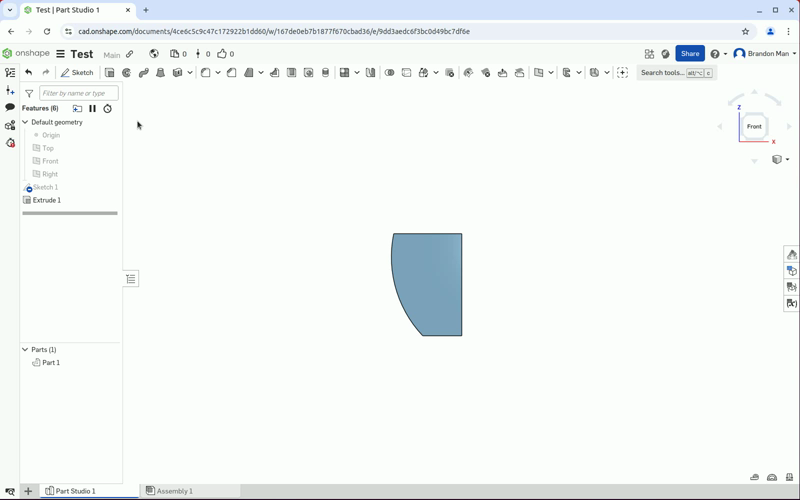
mouse_move(73, 189)
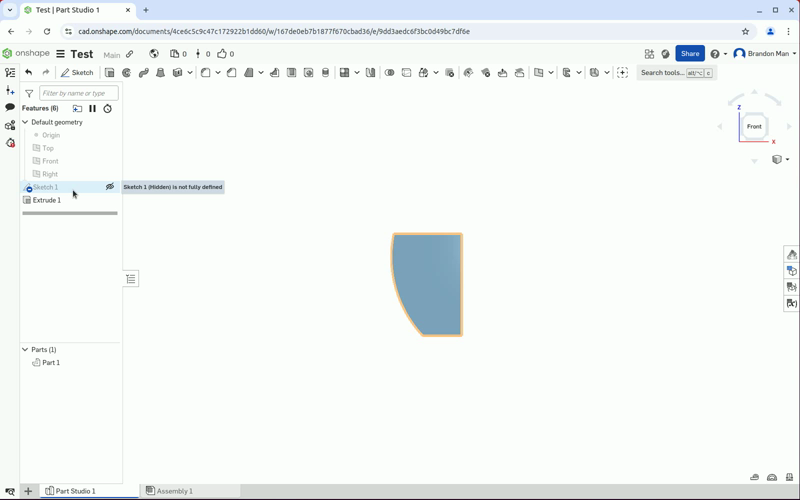
click(73, 189)
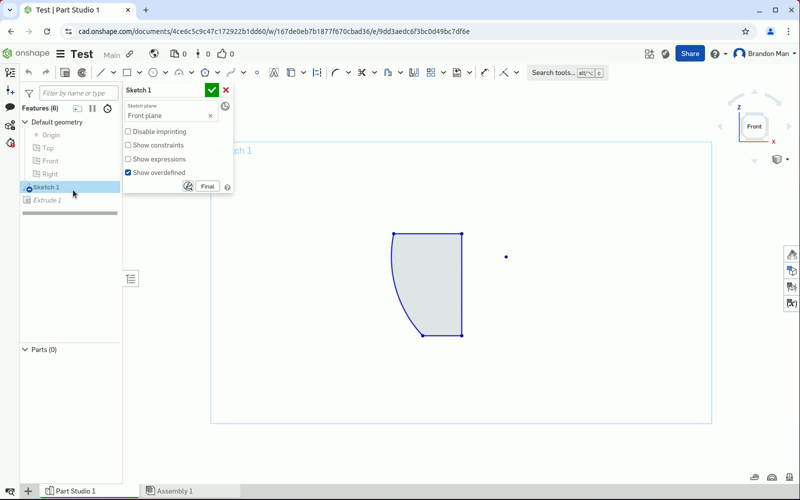
mouse_move(229, 92)
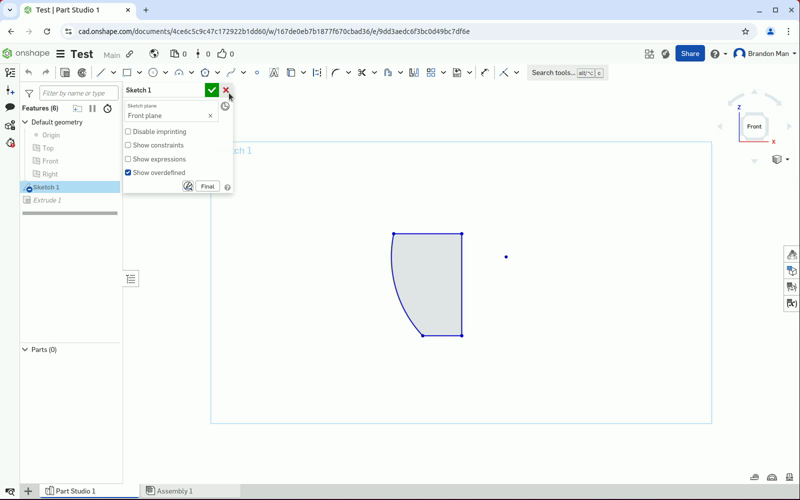
click(229, 92)
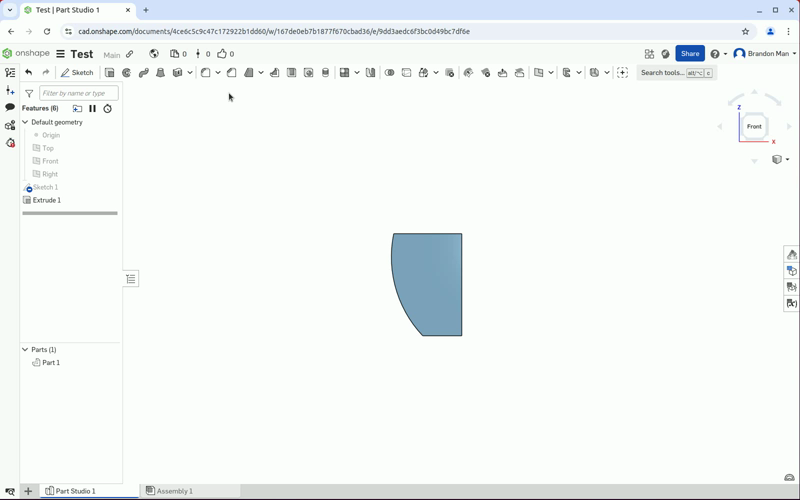
mouse_move(73, 352)
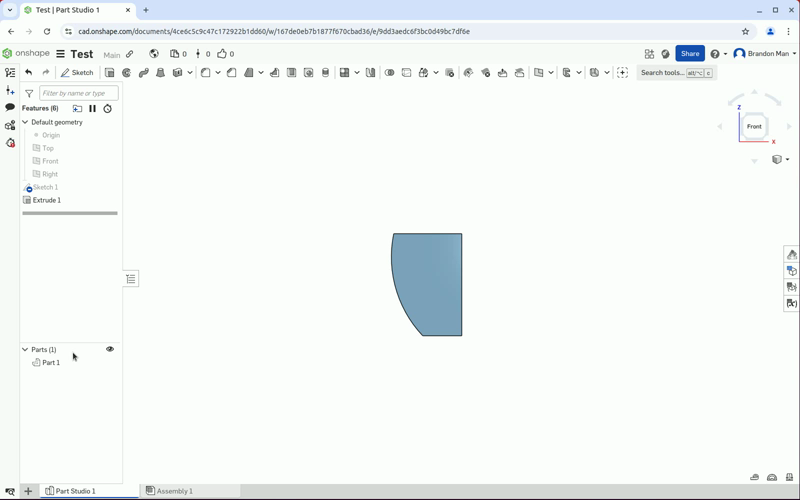
key(y)
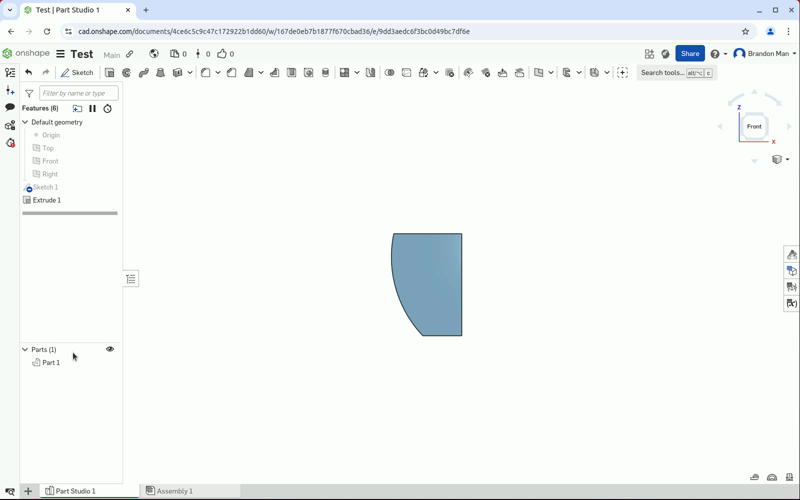
key(shift+p)
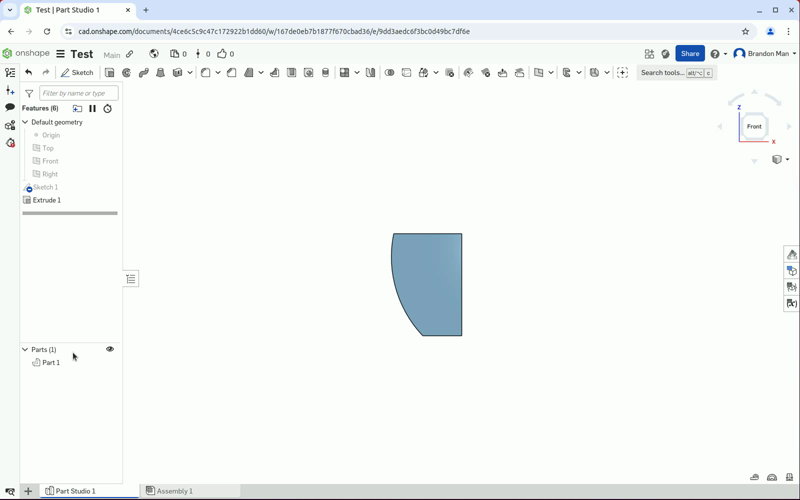
key(space)
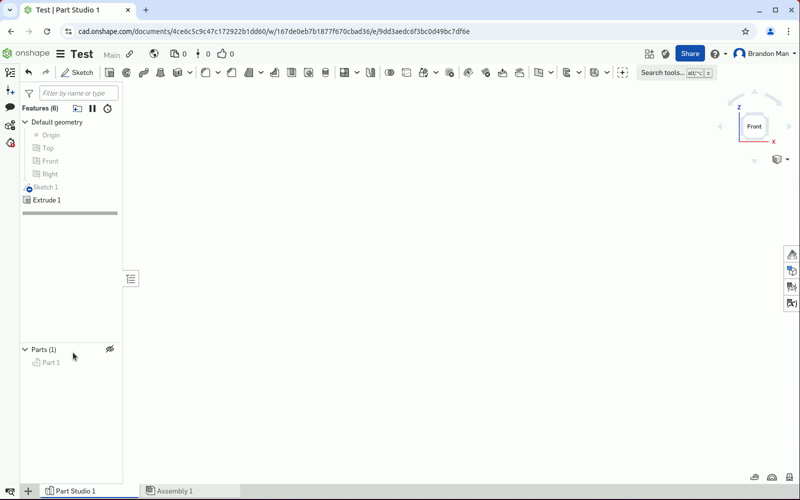
key_down(shift)
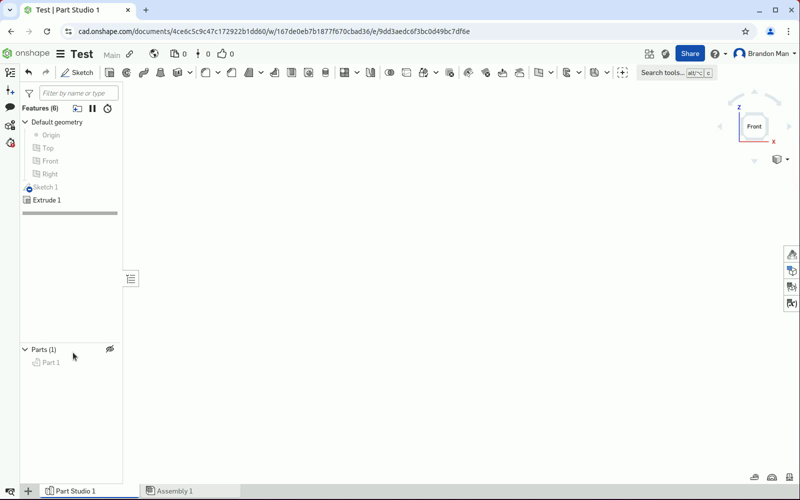
key(down)
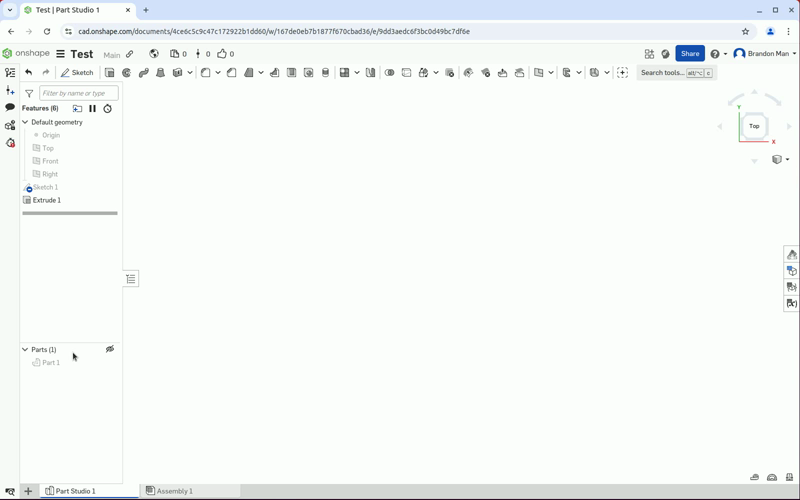
key_up(shift)
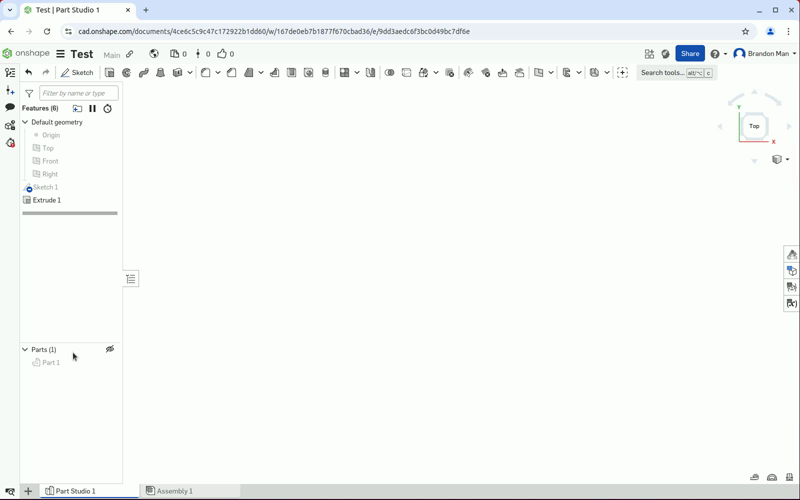
mouse_move(73, 352)
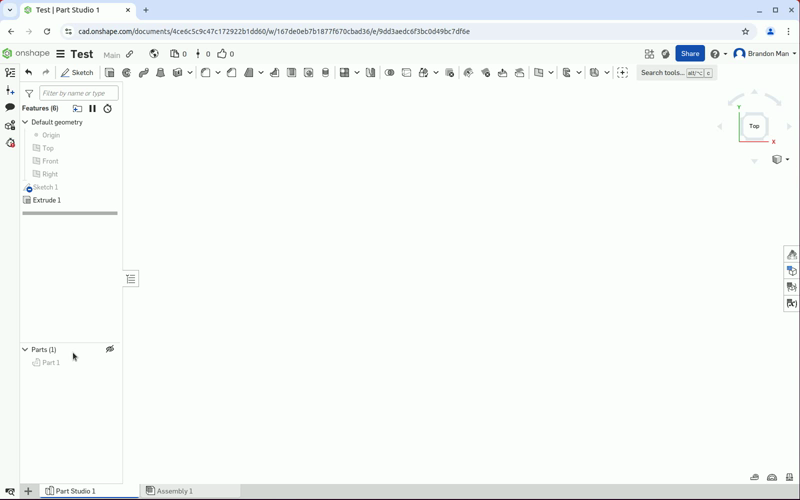
key(shift+y)
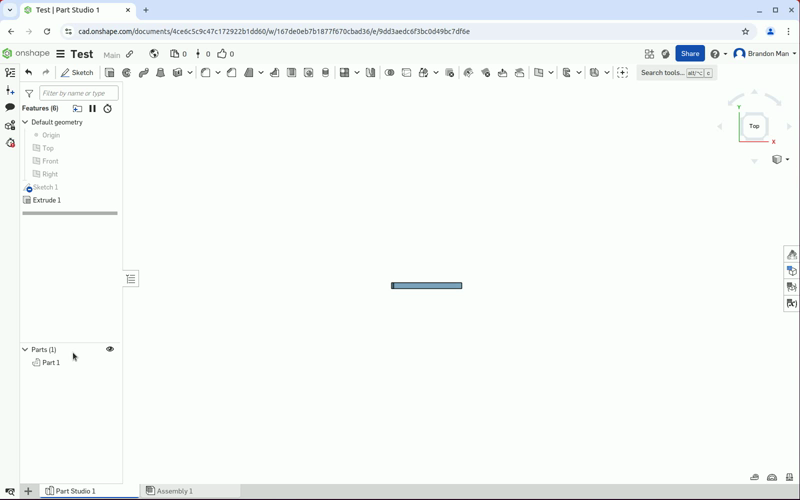
mouse_move(541, 75)
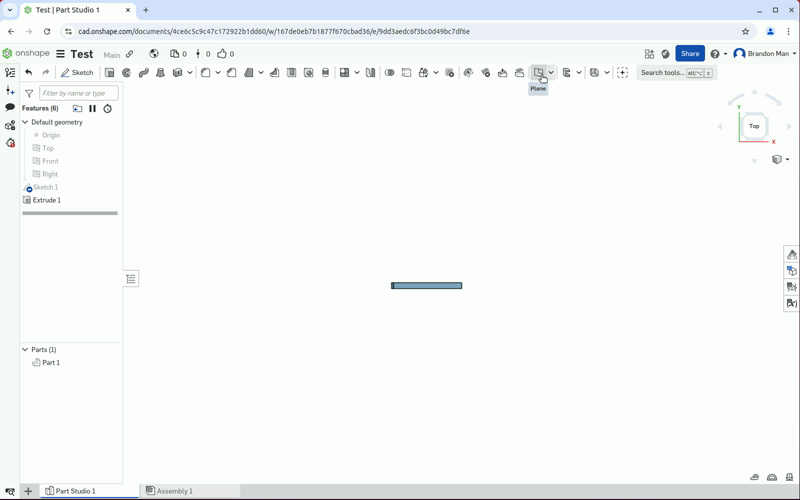
click(541, 75)
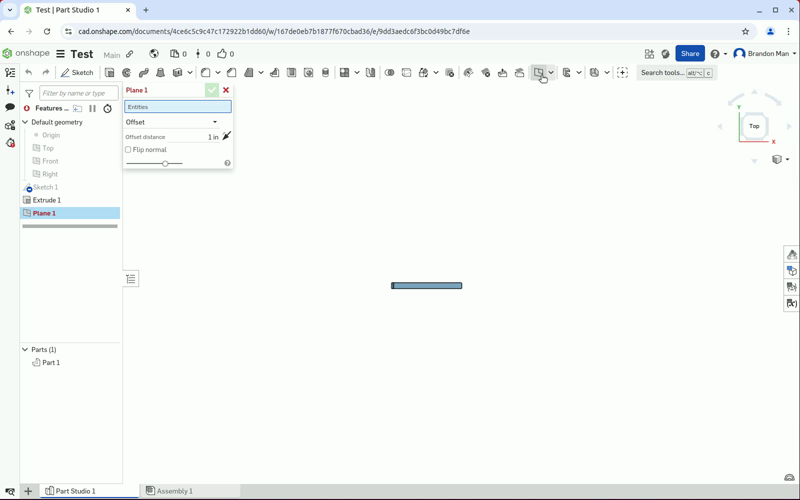
mouse_move(73, 150)
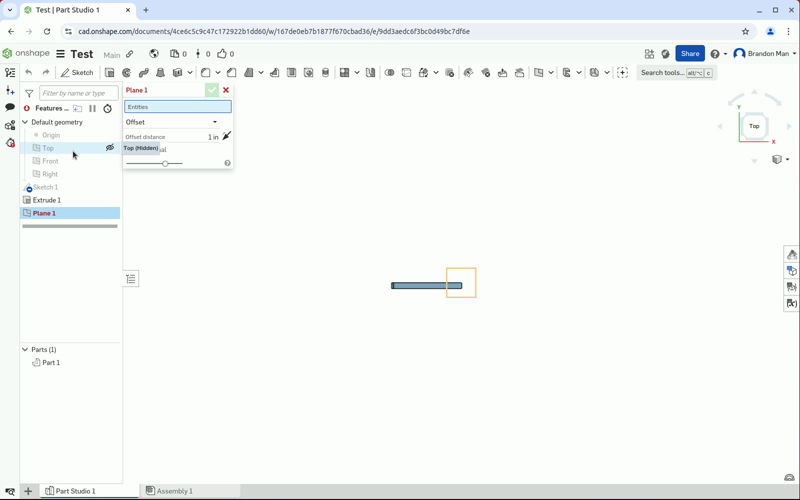
click(73, 150)
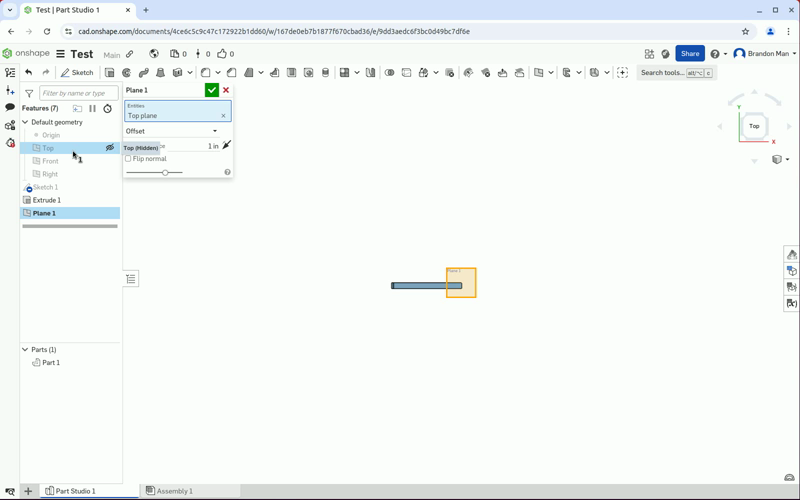
key(tab, 2)
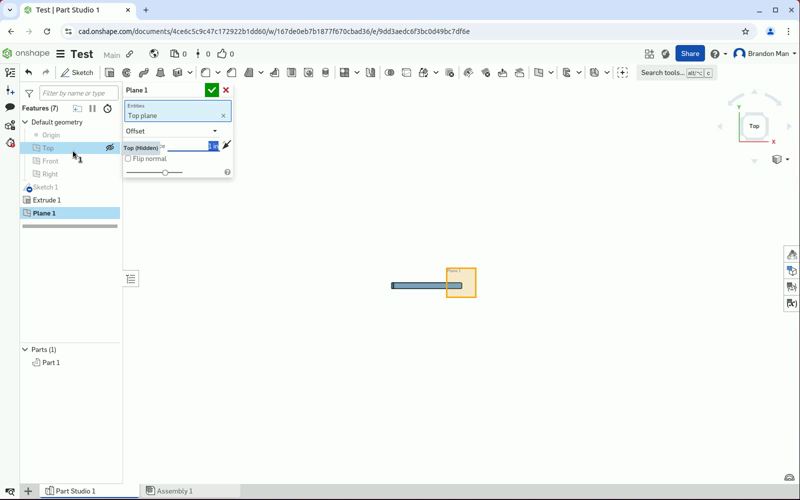
text(10.106)
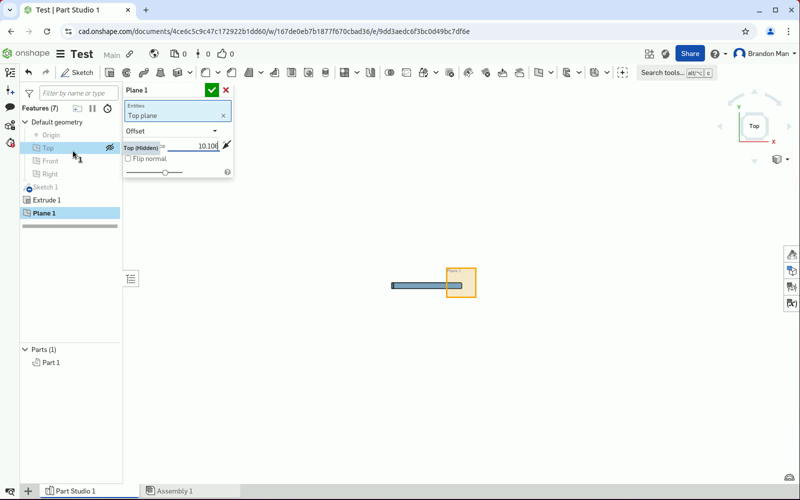
key(enter, 2)
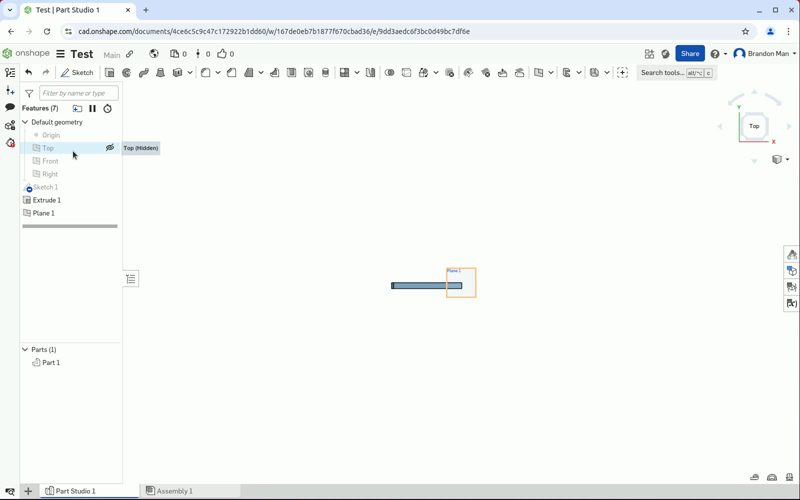
key(shift+s)
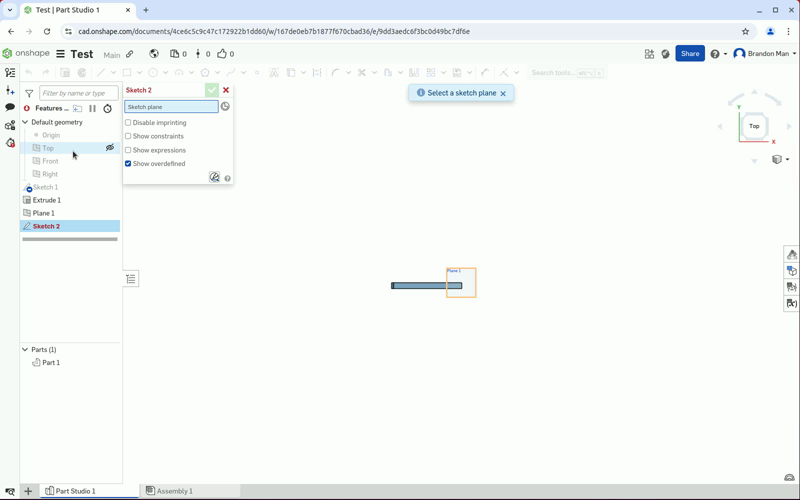
mouse_move(73, 215)
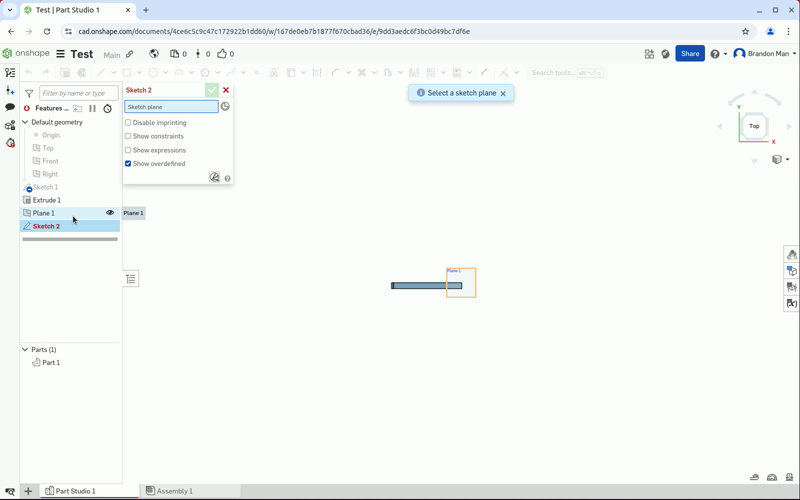
click(73, 215)
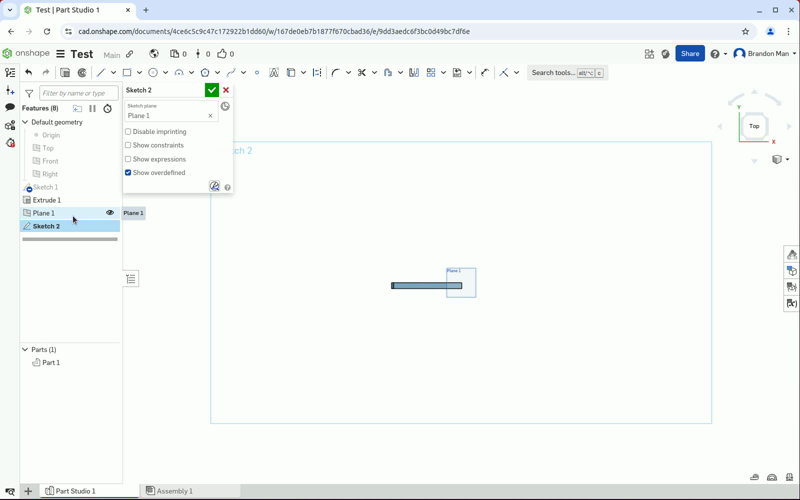
mouse_move(73, 352)
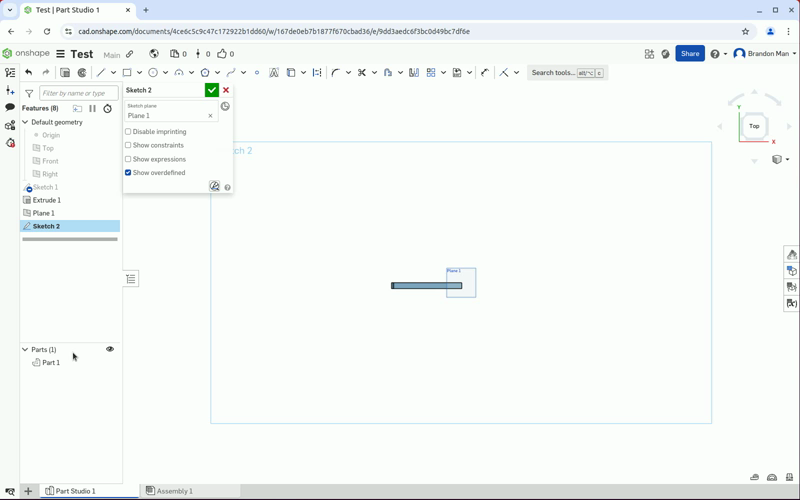
key(y)
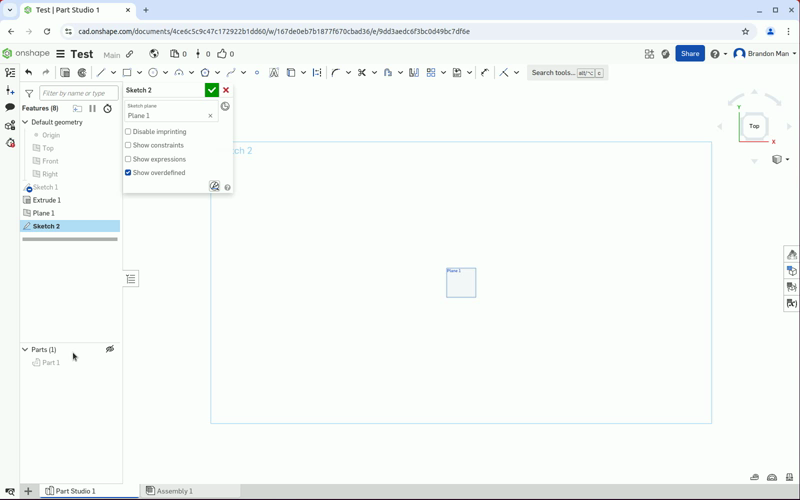
key(l)
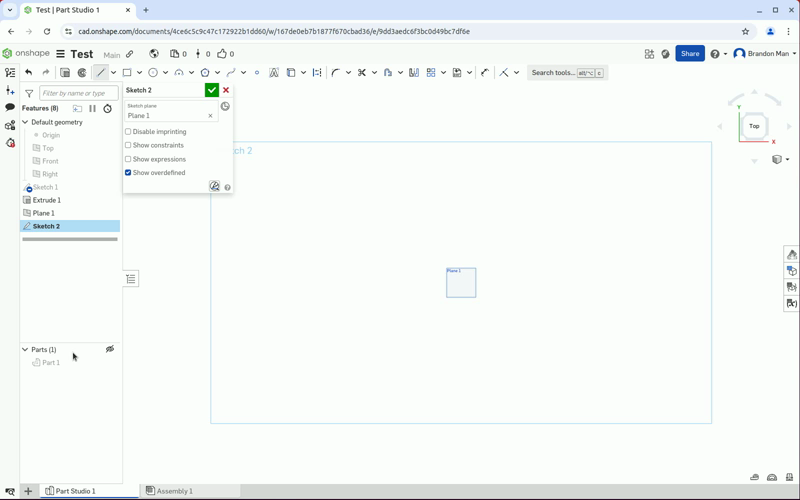
key_down(shift)
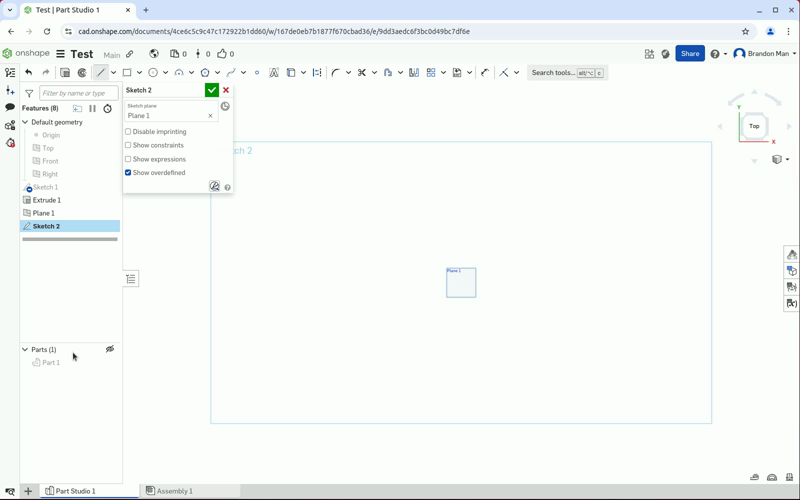
mouse_move(452, 282)
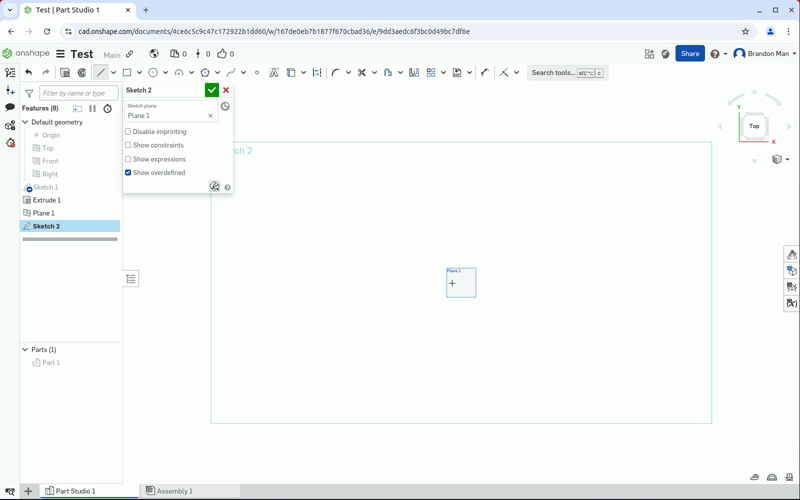
click(452, 282)
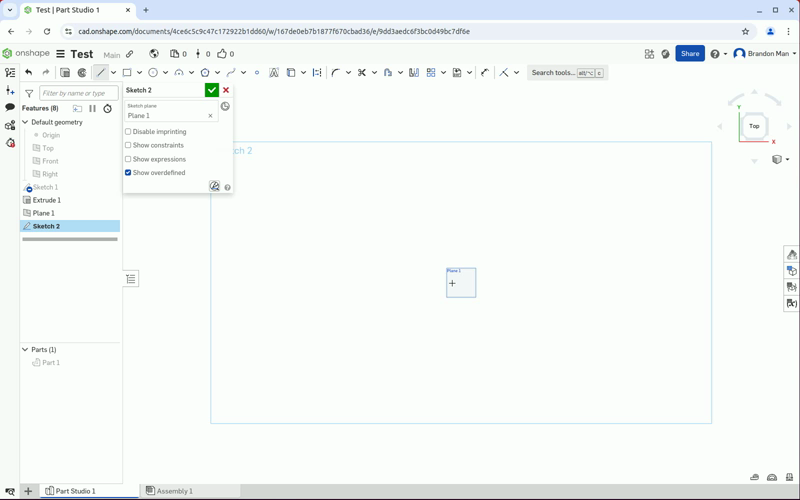
key_up(shift)
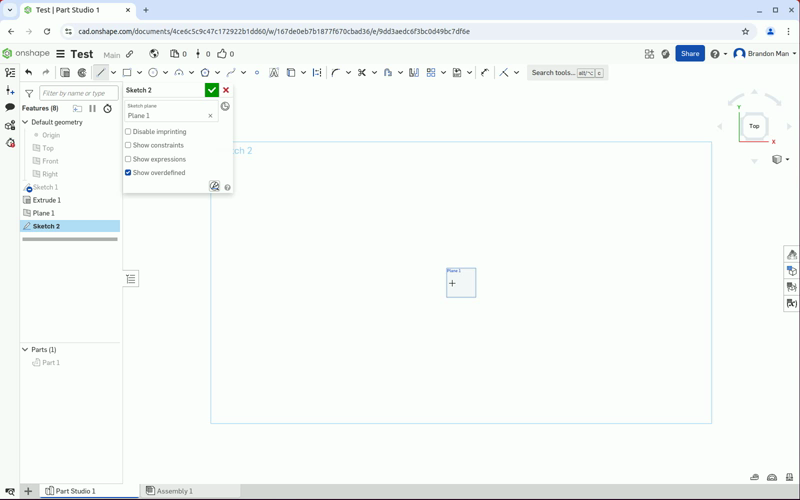
key_down(shift)
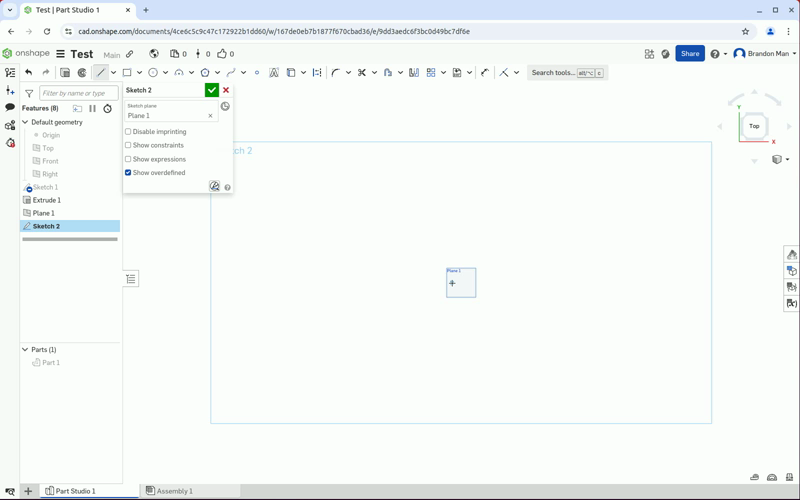
mouse_move(482, 282)
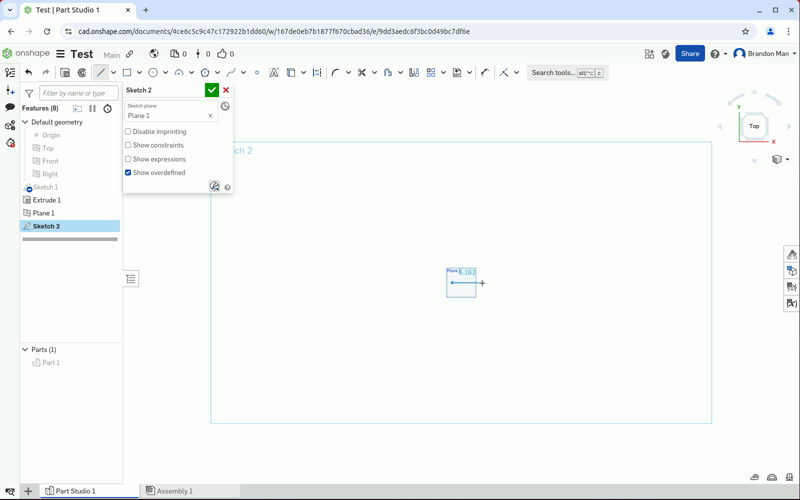
mouse_move(460, 282)
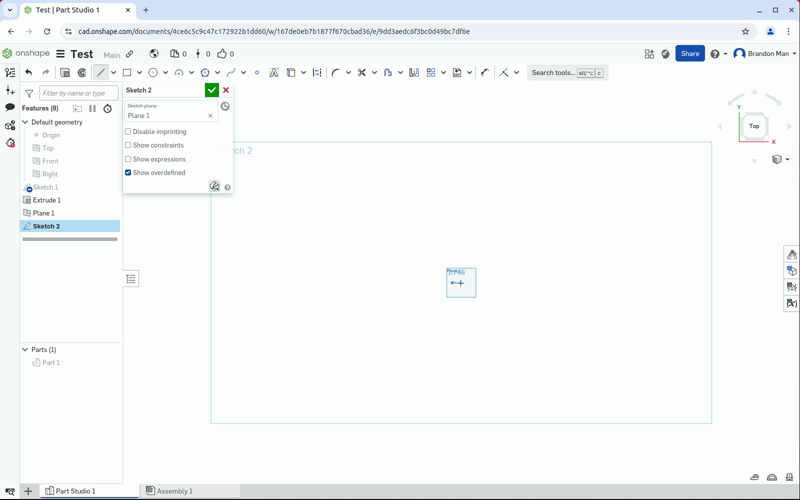
click(460, 282)
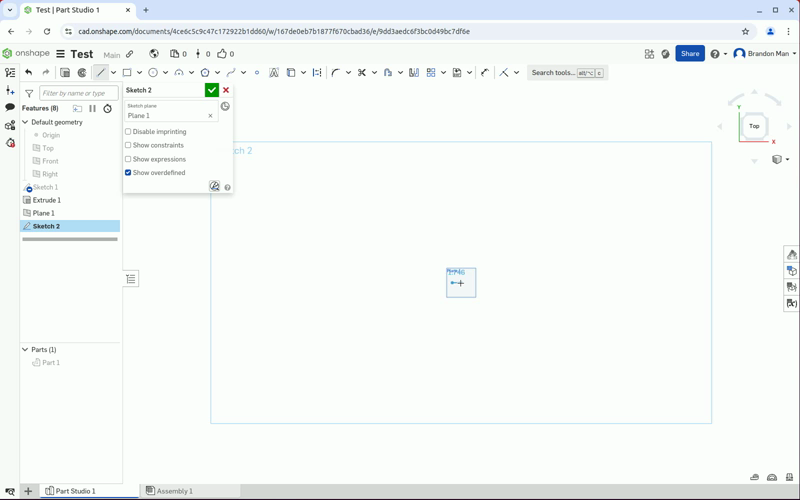
key_up(shift)
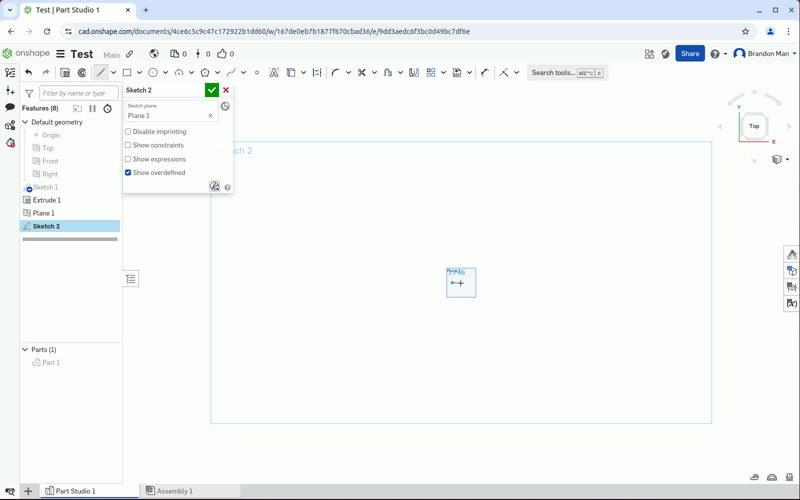
key(esc)
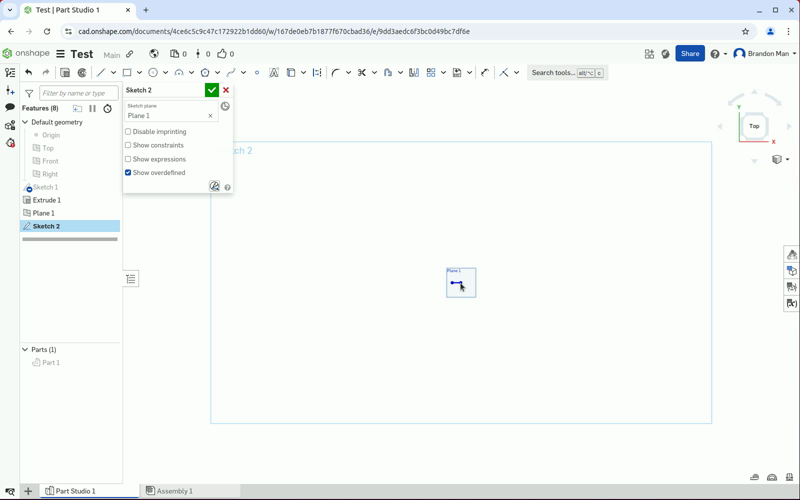
key(a)
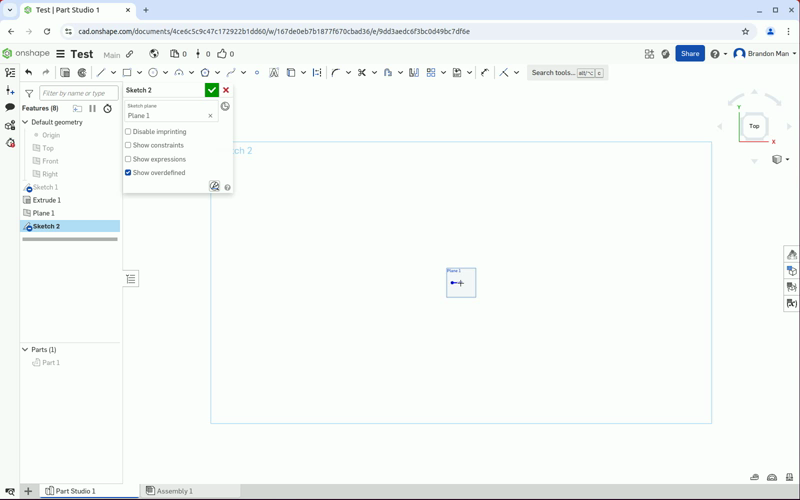
mouse_move(460, 282)
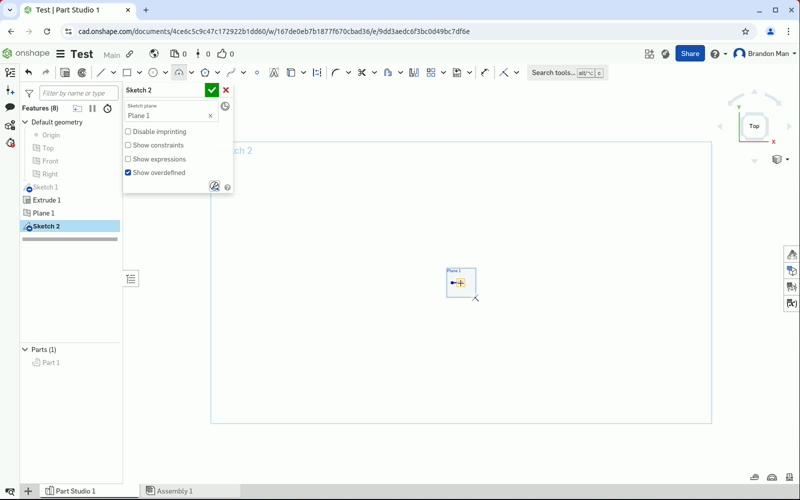
click(460, 282)
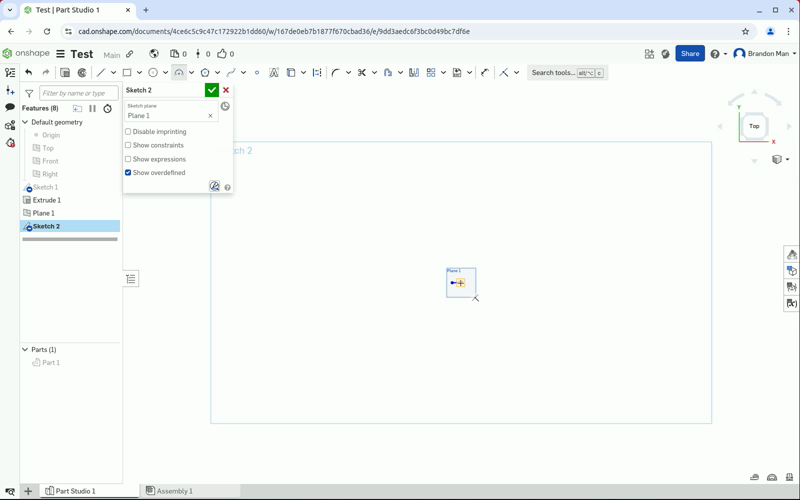
mouse_move(452, 282)
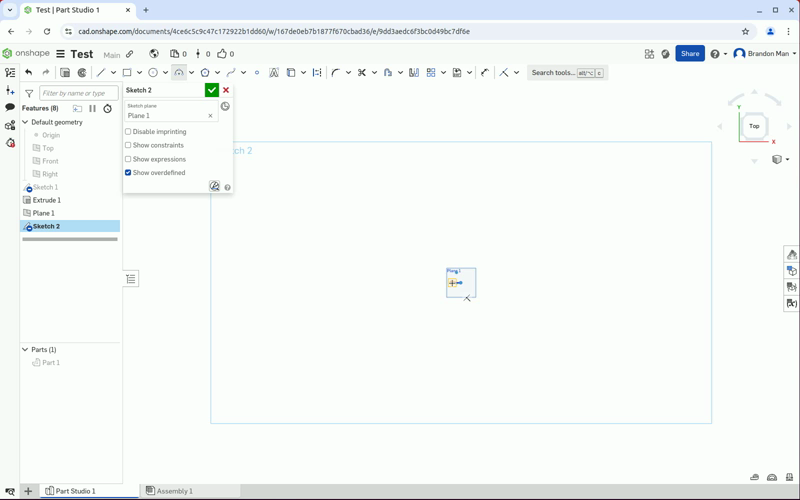
click(452, 282)
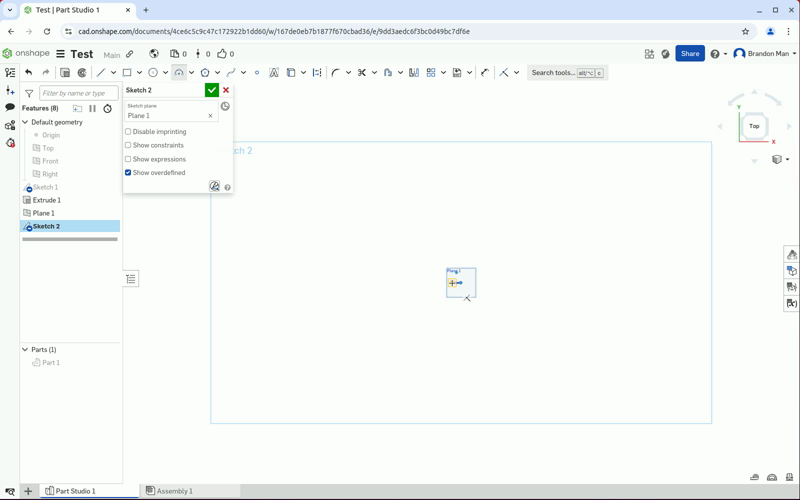
key_down(shift)
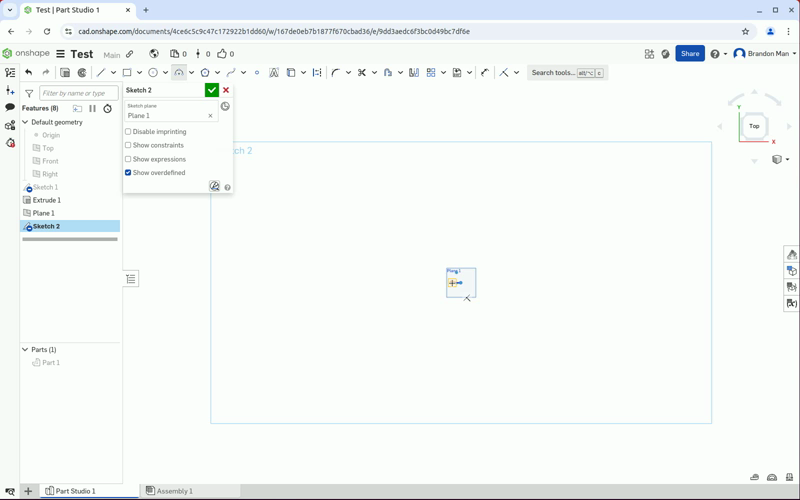
mouse_move(456, 281)
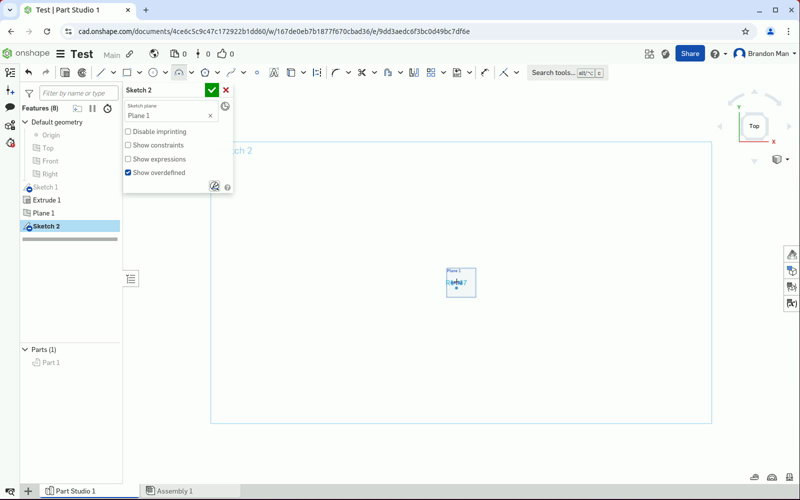
click(456, 281)
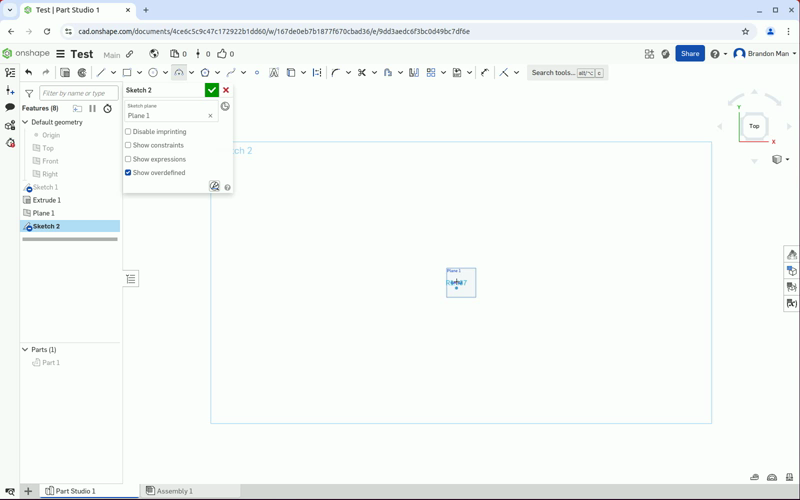
key_up(shift)
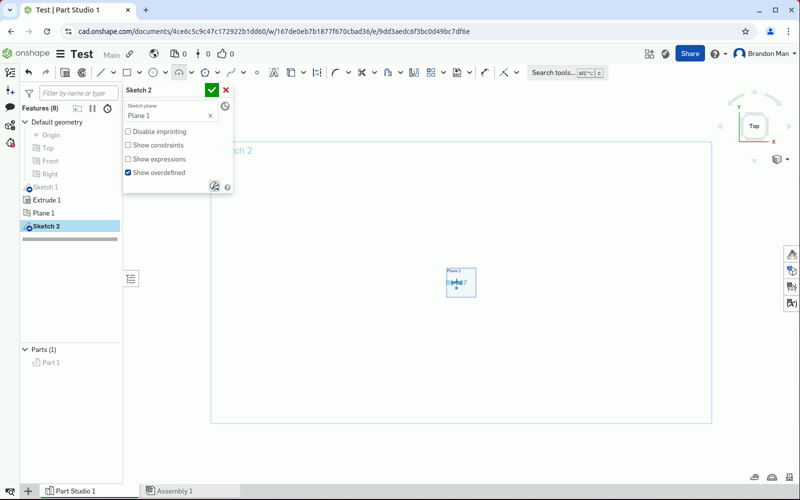
key(esc)
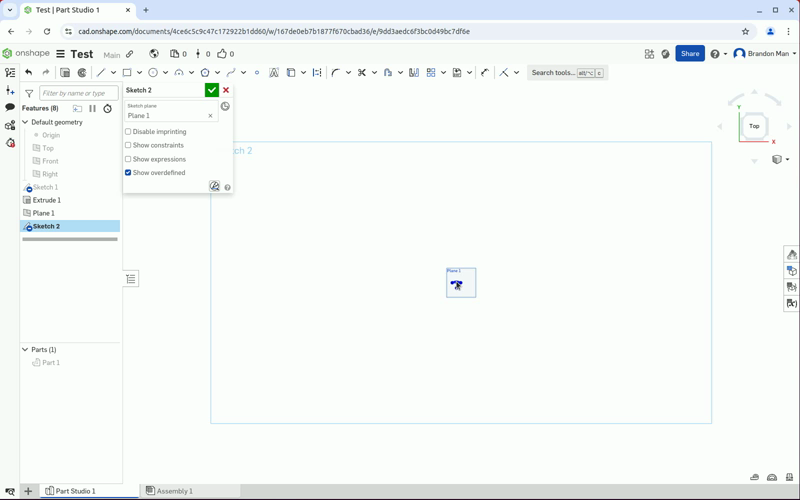
mouse_move(453, 282)
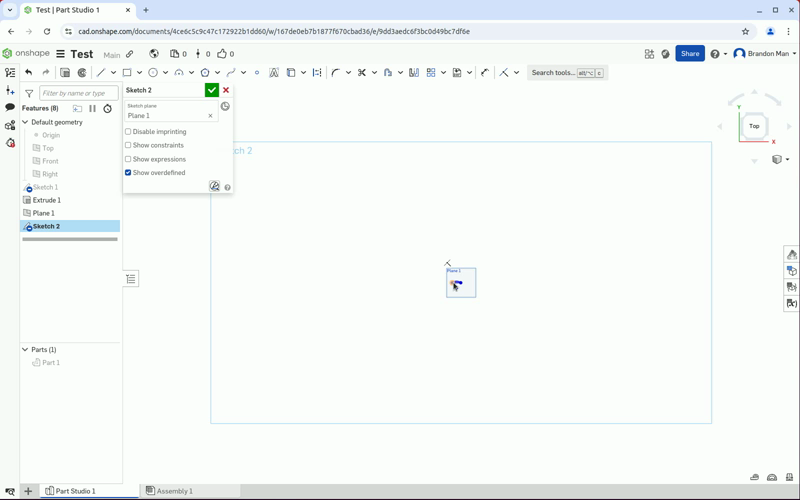
scroll(6)
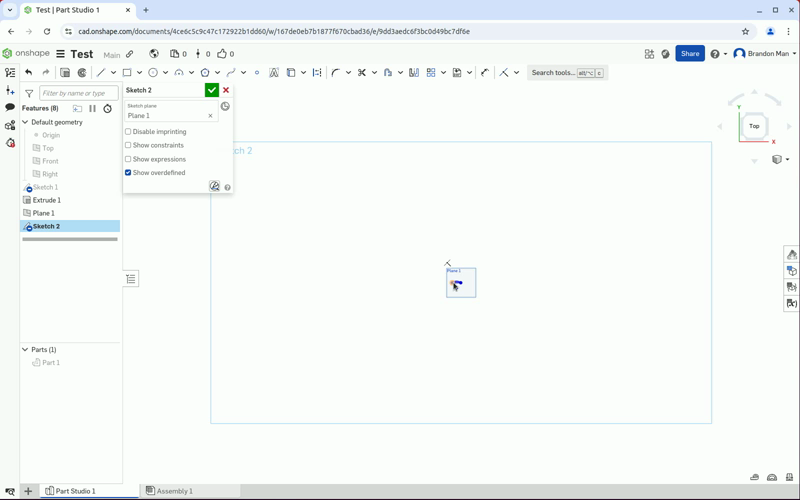
scroll(6)
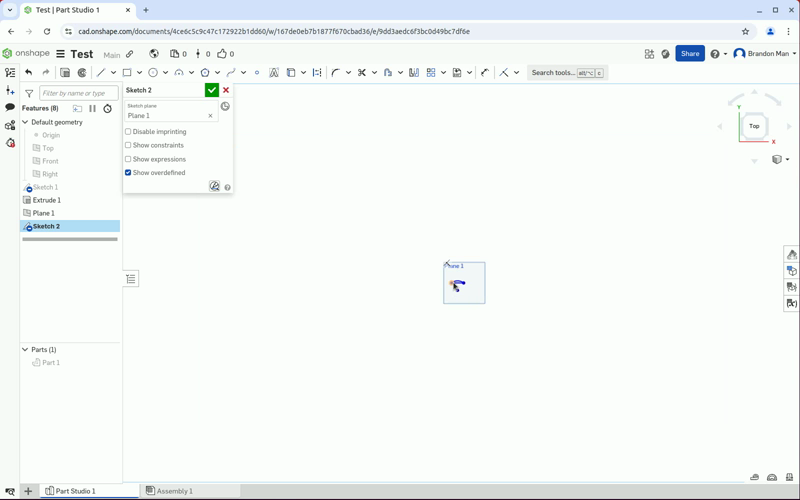
scroll(6)
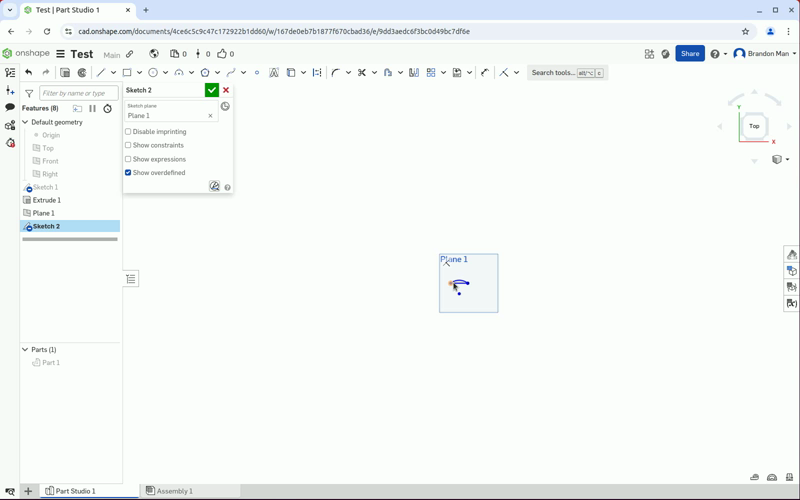
scroll(6)
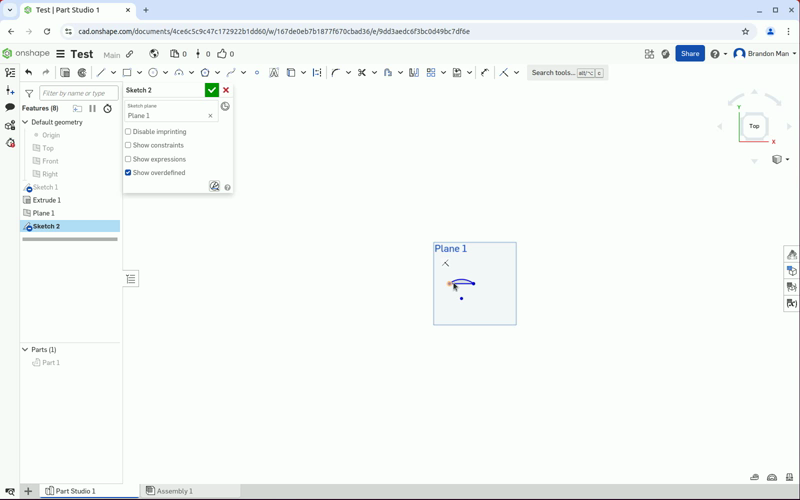
scroll(6)
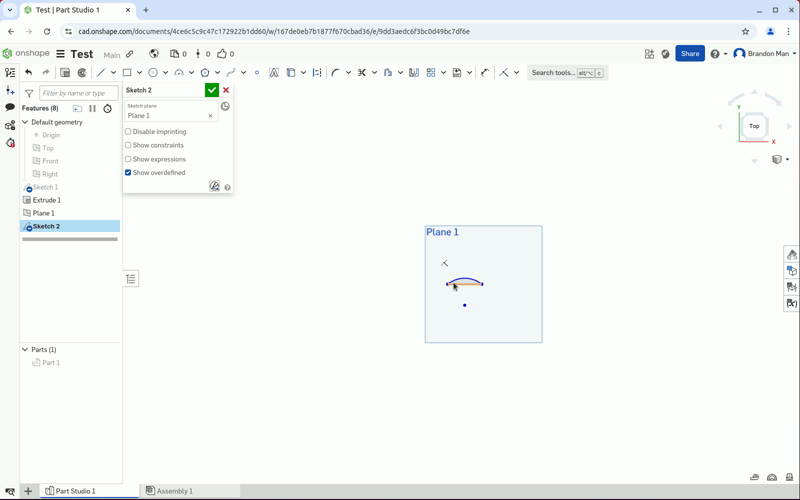
scroll(6)
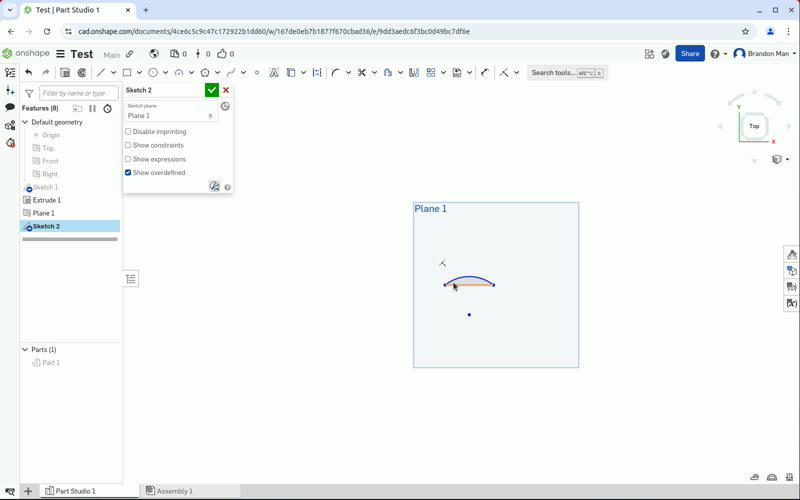
scroll(6)
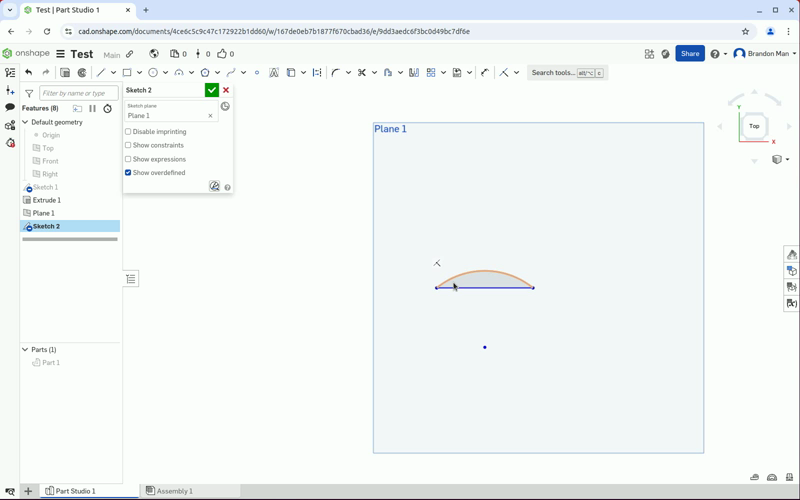
click(453, 282)
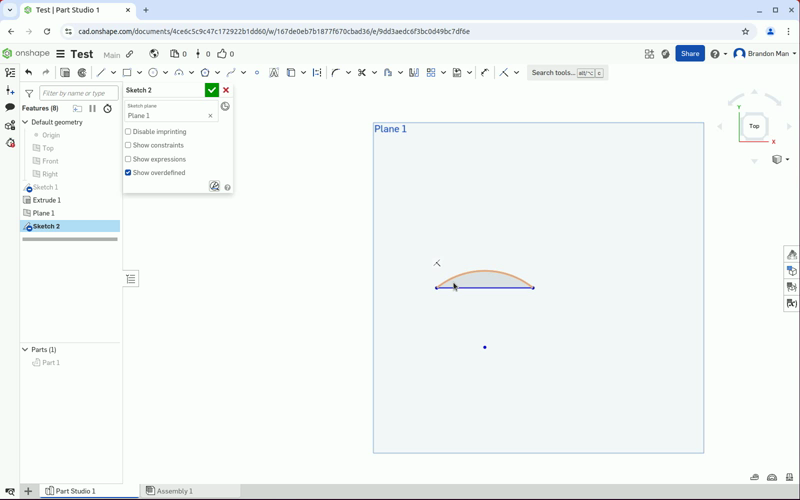
scroll(-6)
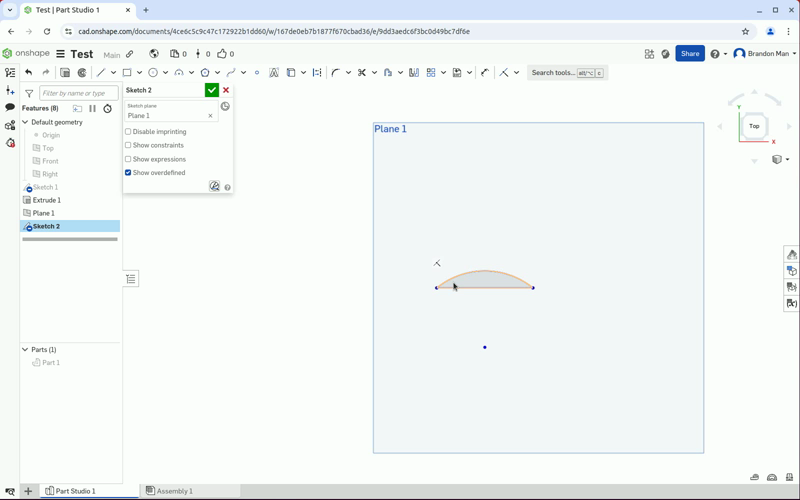
scroll(-6)
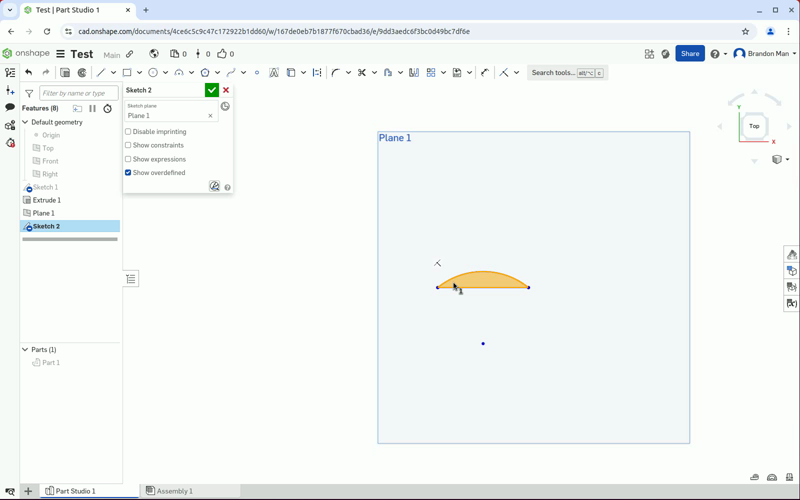
scroll(-6)
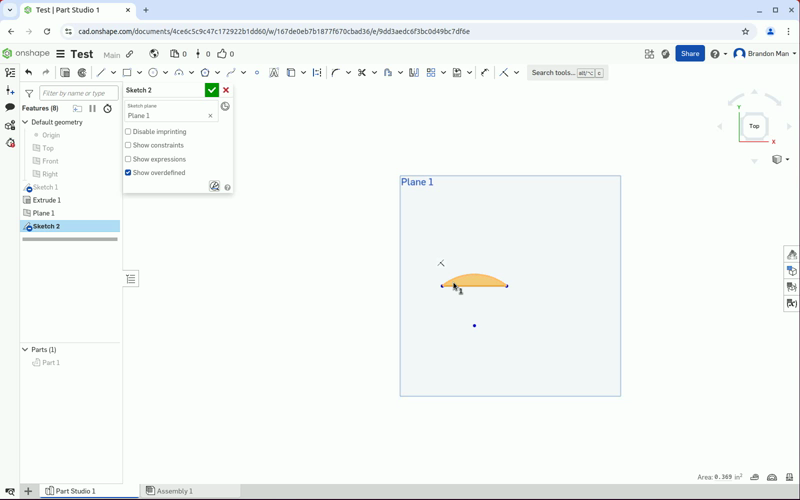
scroll(-6)
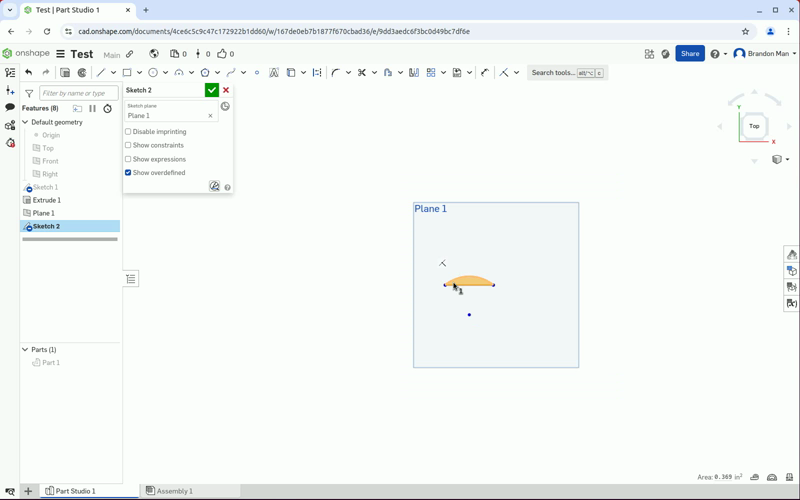
scroll(-6)
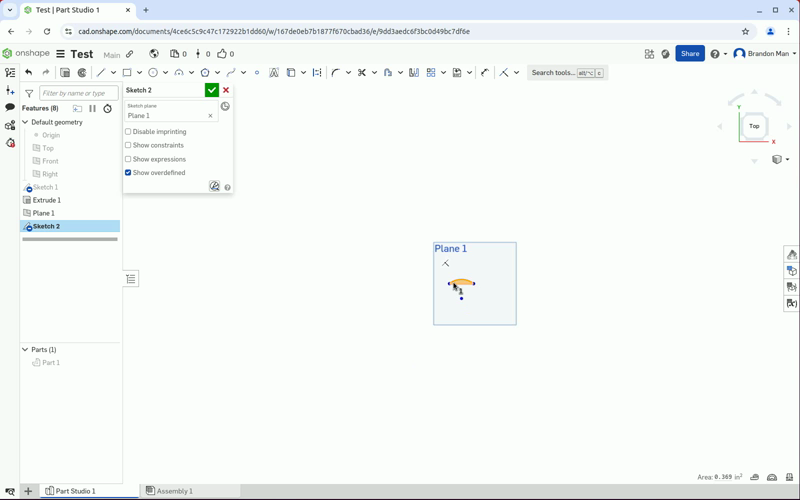
scroll(-6)
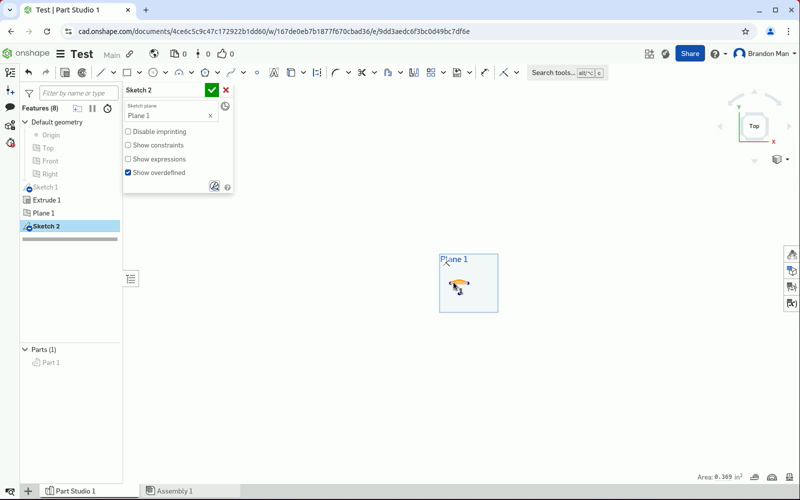
scroll(-6)
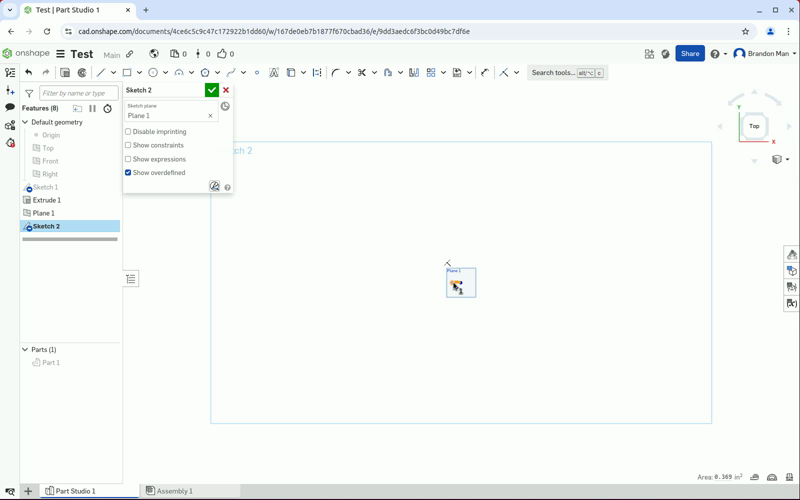
mouse_move(73, 352)
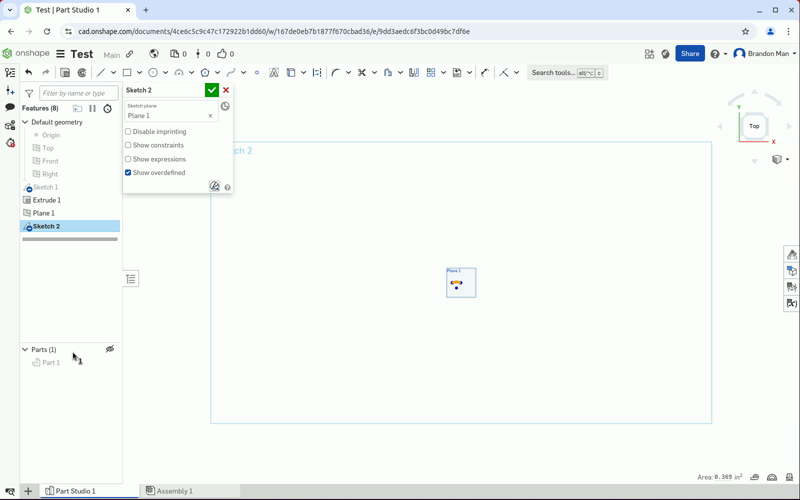
key(shift+y)
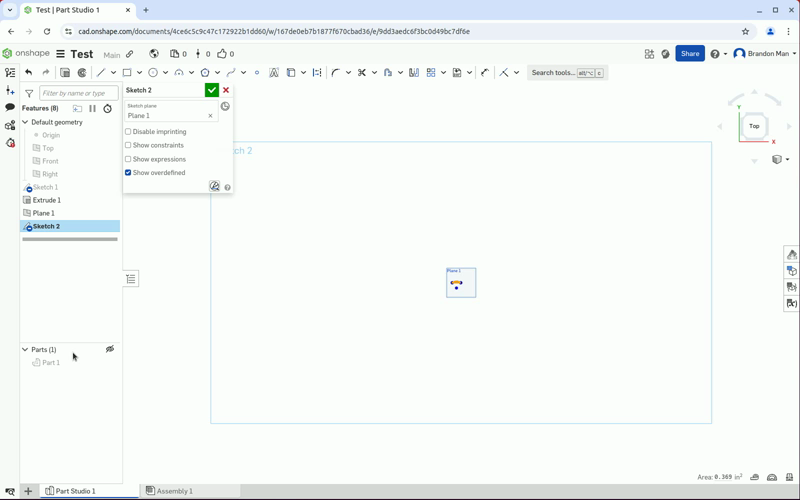
key(shift+e)
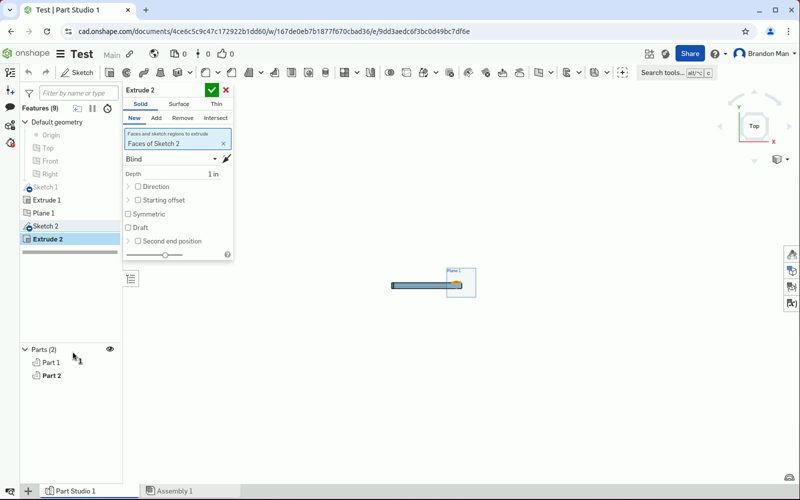
mouse_move(143, 106)
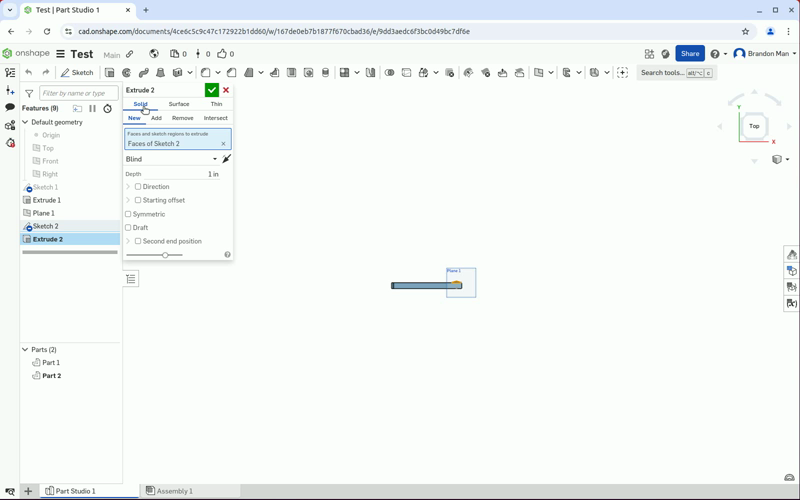
click(143, 106)
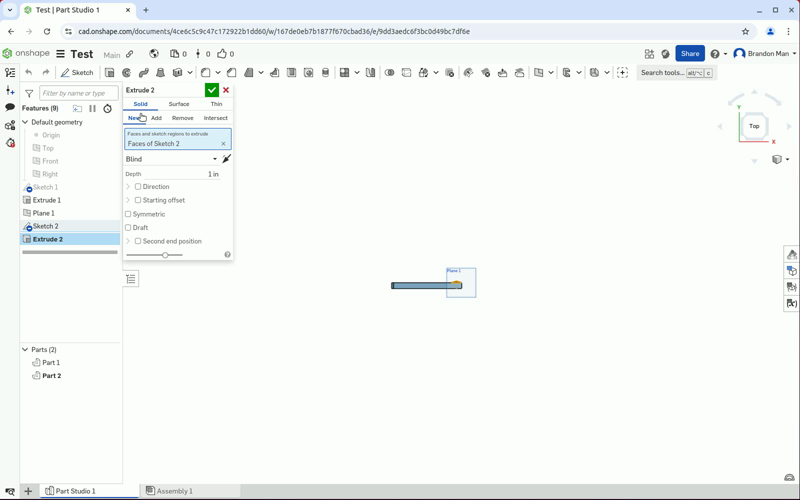
mouse_move(137, 120)
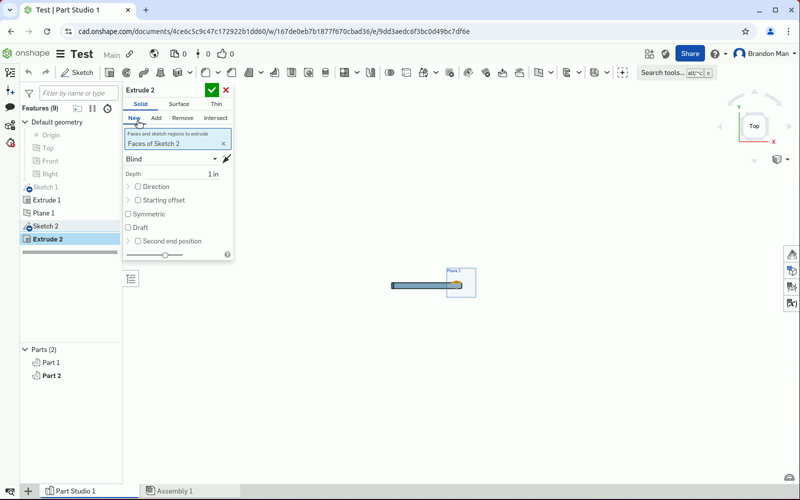
click(137, 120)
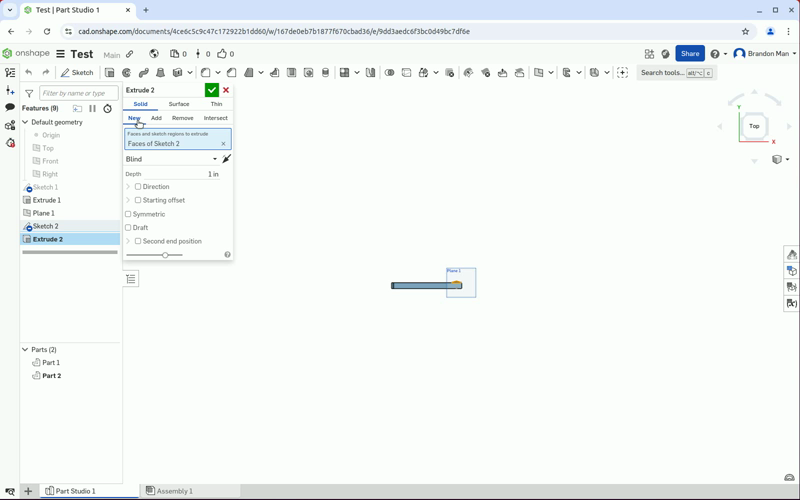
key(tab, 4)
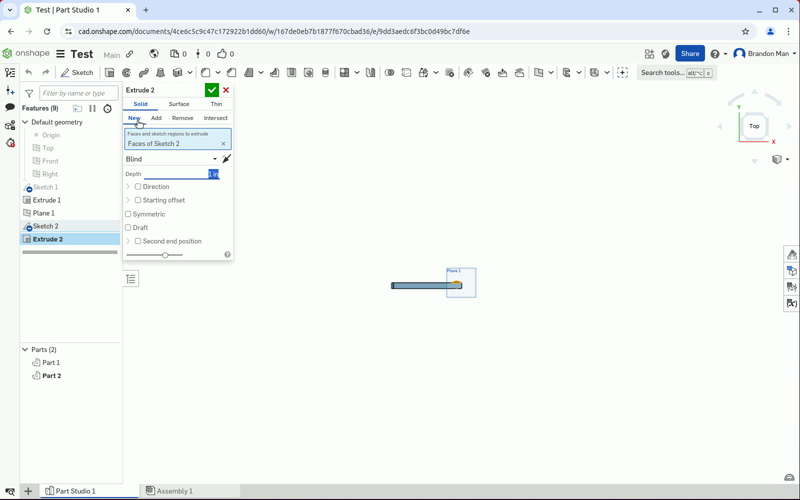
text(-3.851)
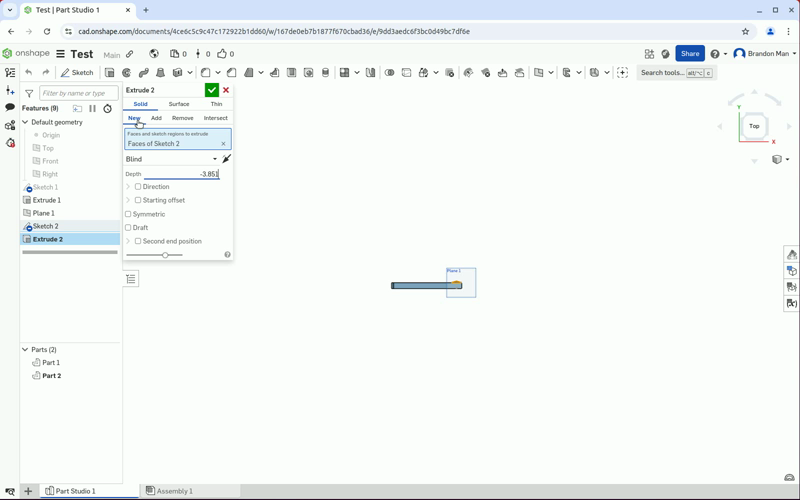
key(enter)
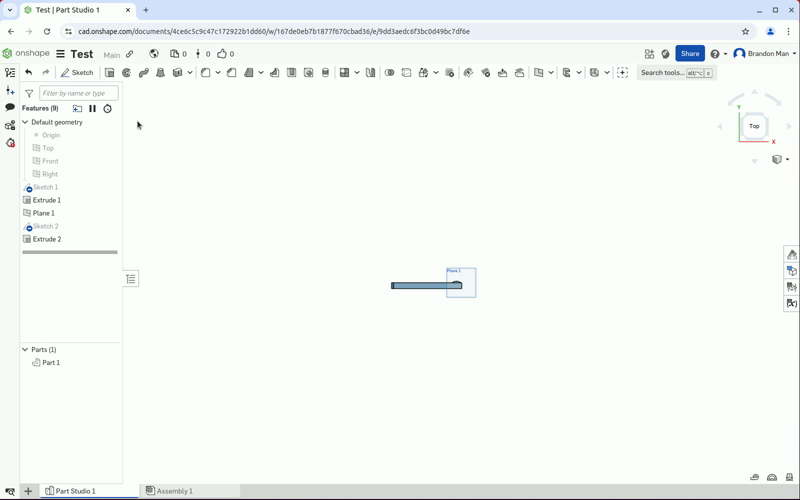
key(shift+h)
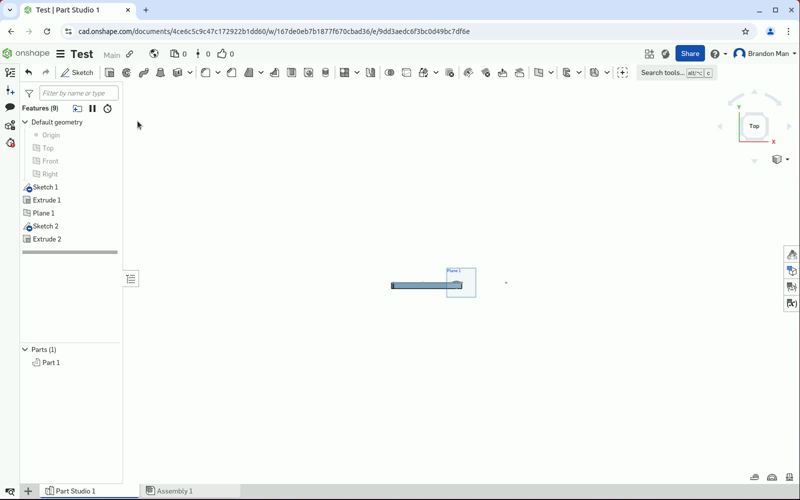
key(shift+h)
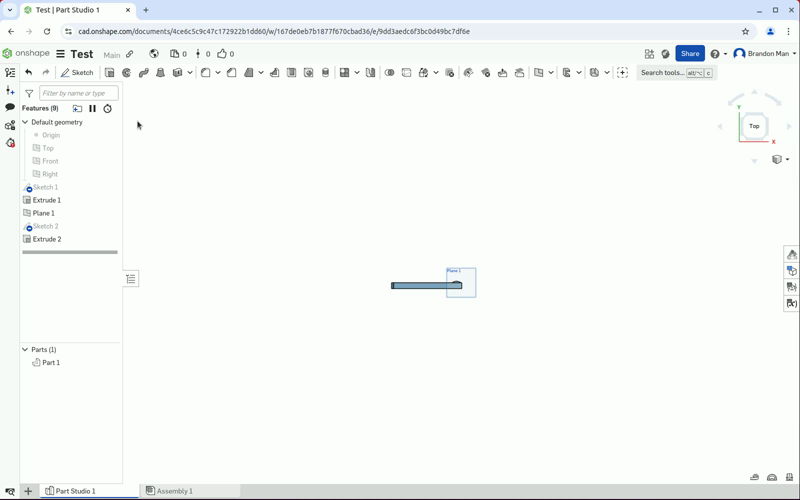
mouse_move(73, 189)
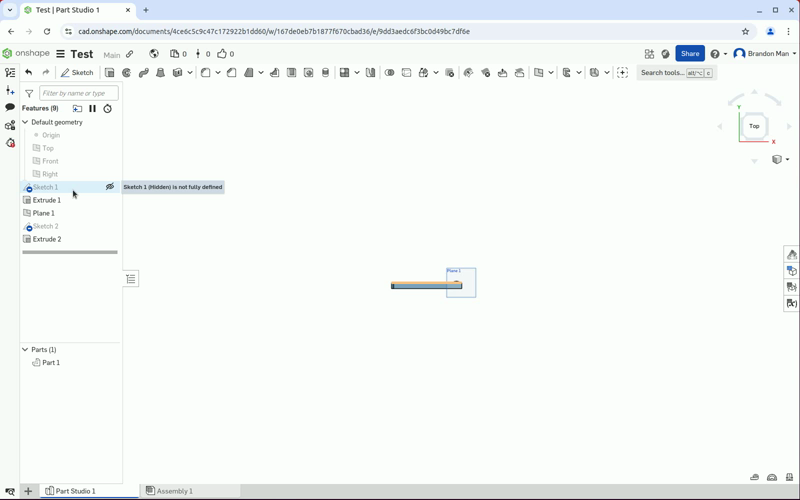
click(73, 189)
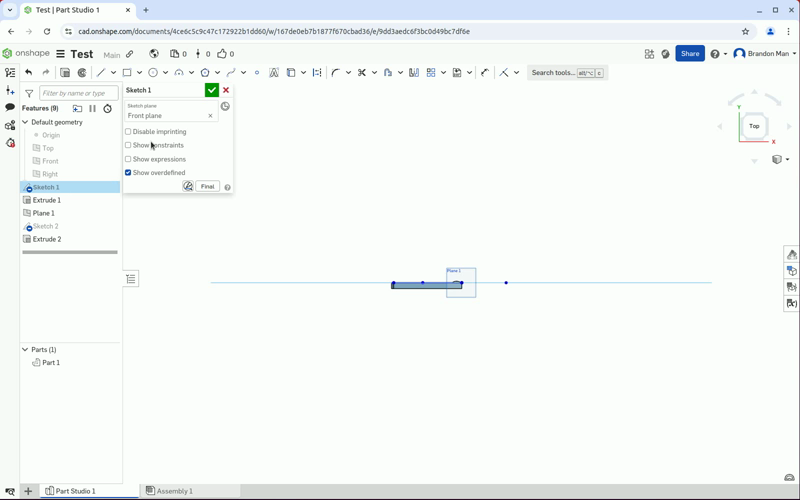
mouse_move(229, 92)
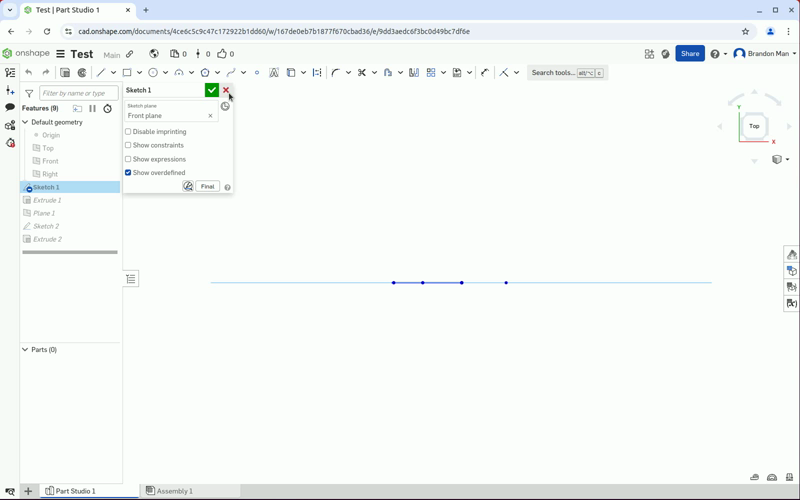
click(229, 92)
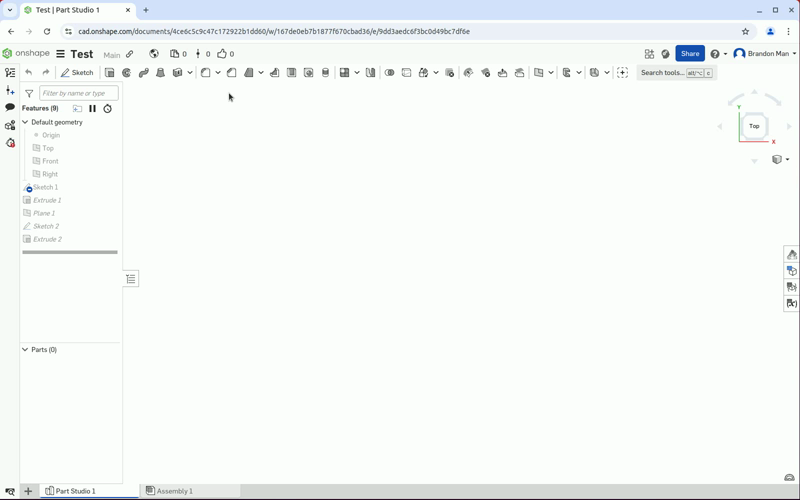
key(shift+s)
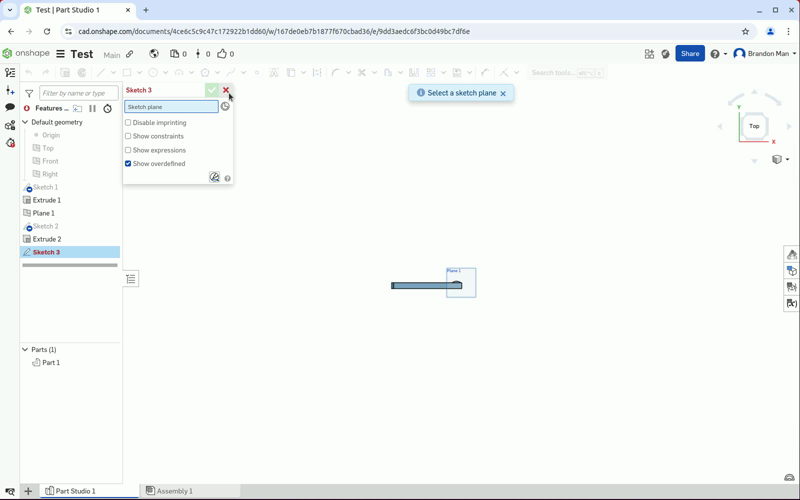
mouse_move(73, 215)
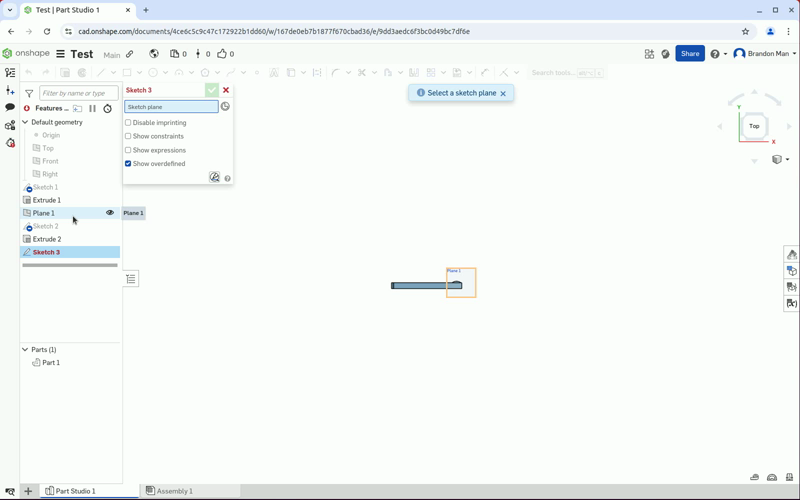
click(73, 215)
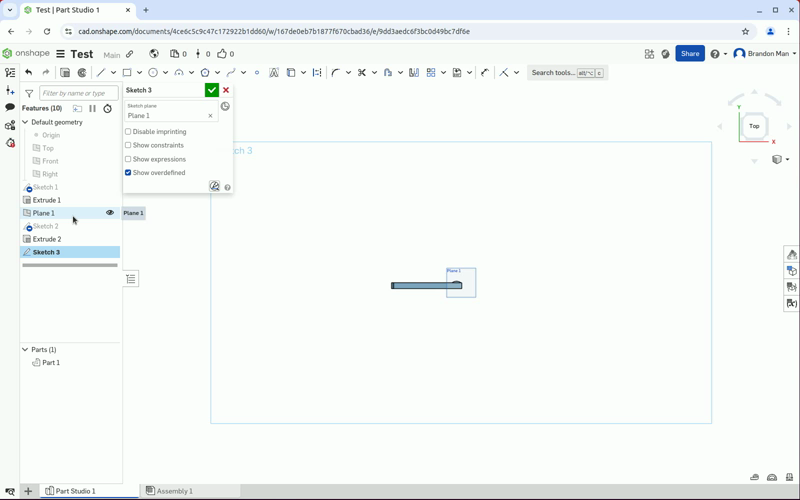
mouse_move(73, 352)
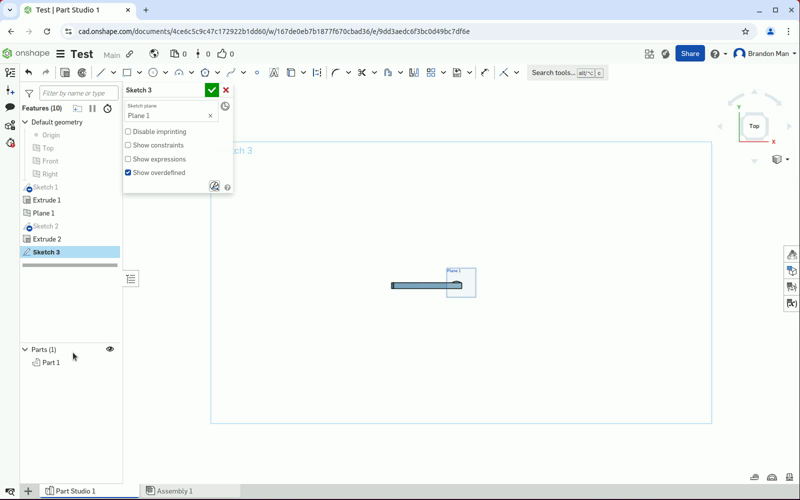
key(y)
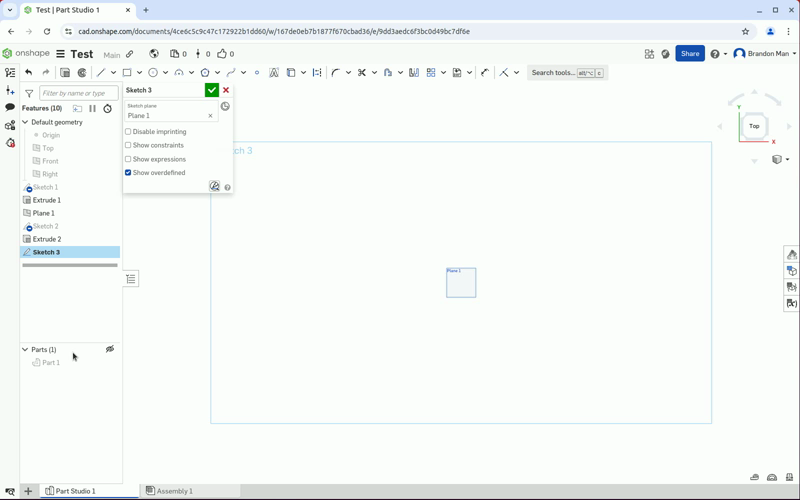
key(a)
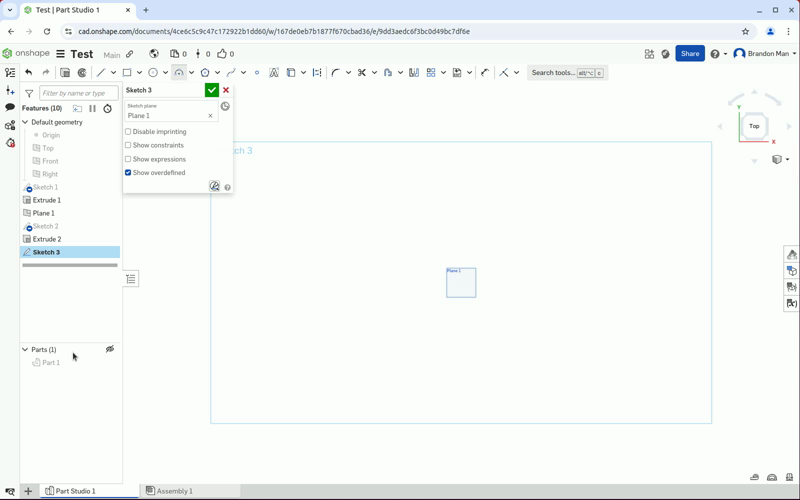
key_down(shift)
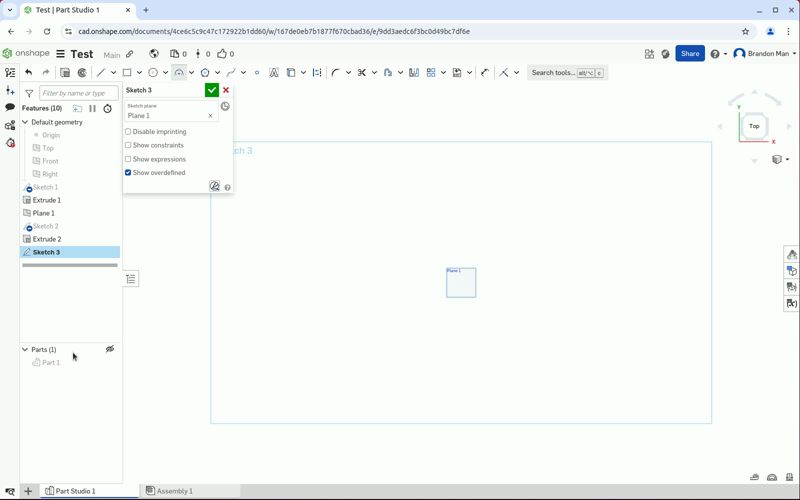
mouse_move(452, 288)
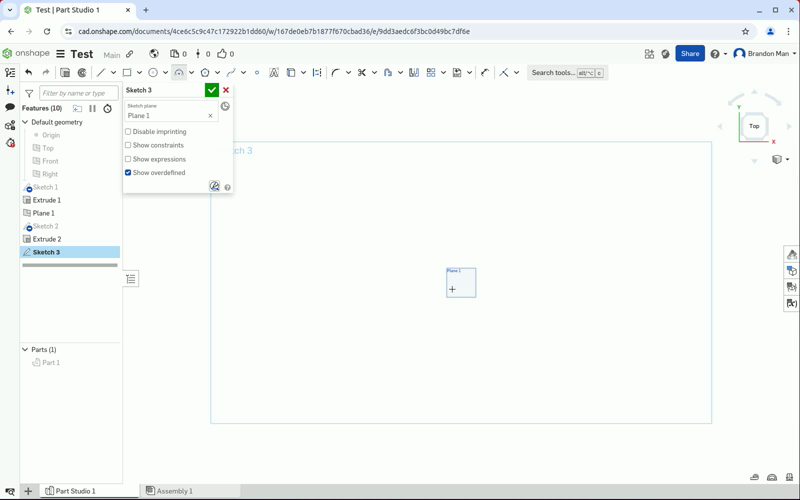
click(452, 288)
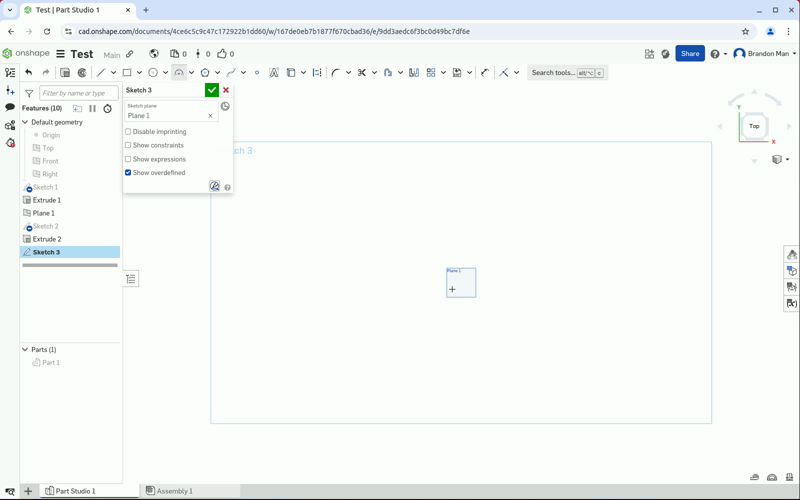
key_up(shift)
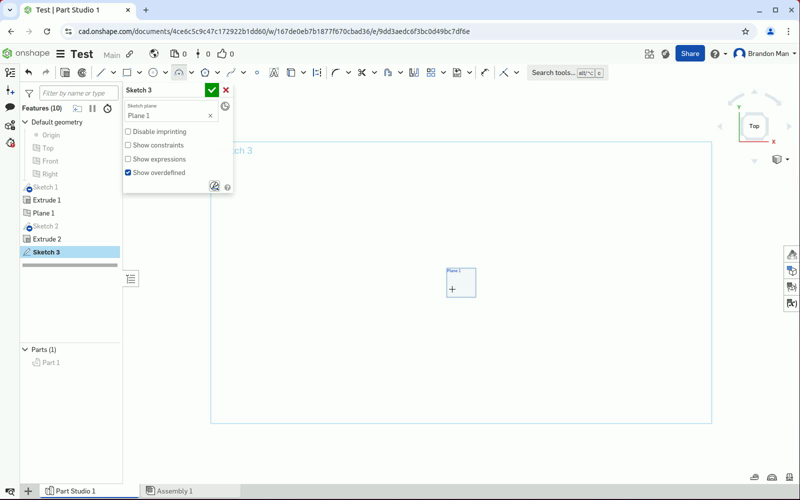
key_down(shift)
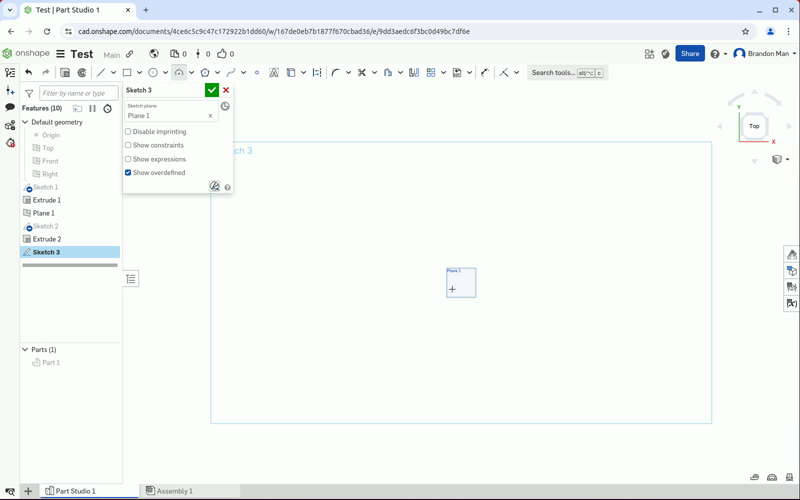
mouse_move(460, 288)
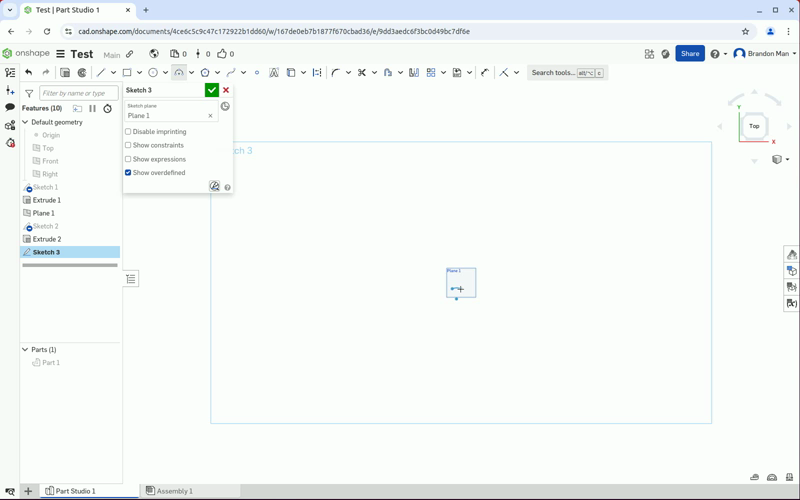
click(460, 288)
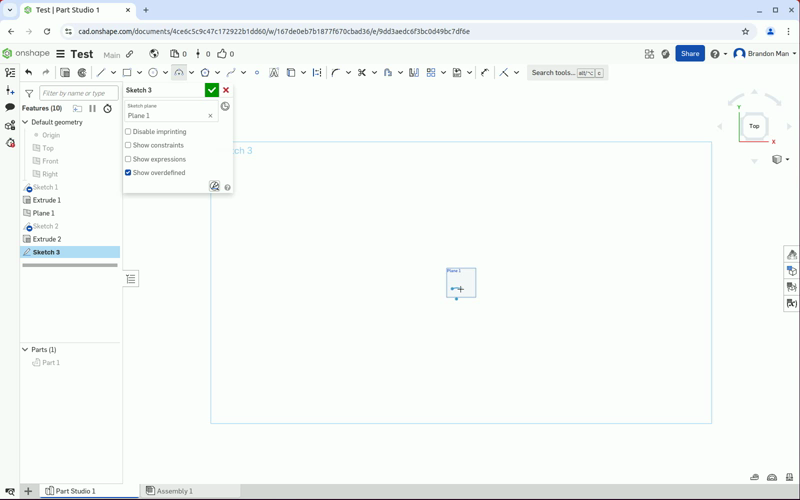
mouse_move(456, 290)
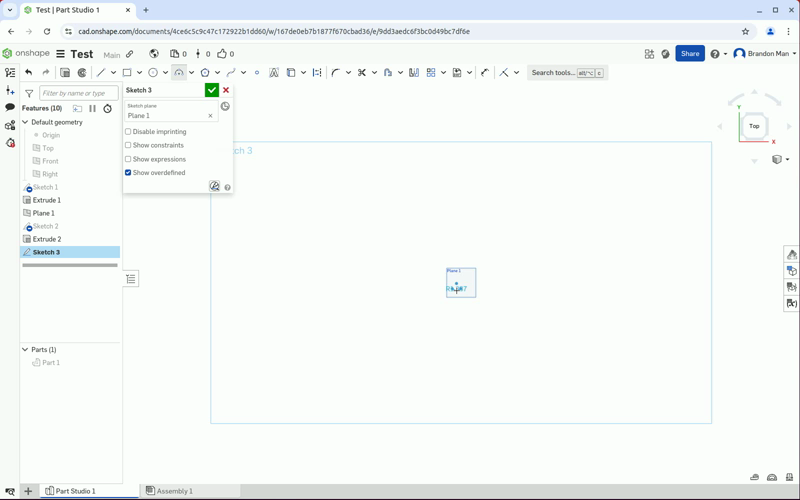
click(456, 290)
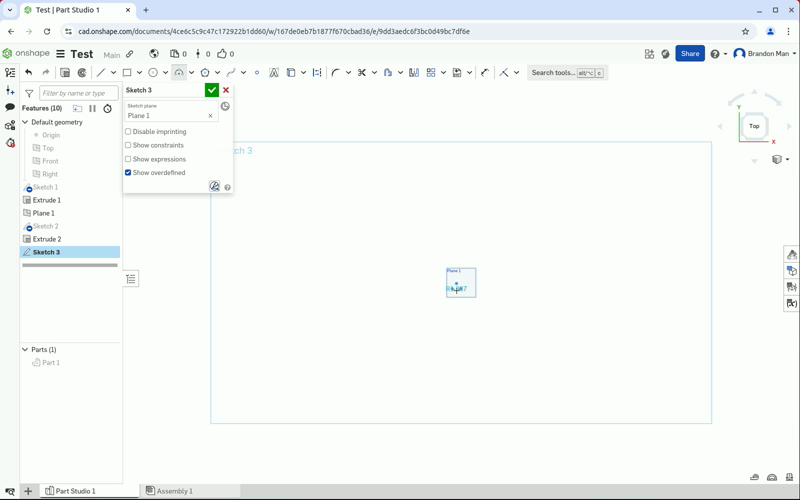
key_up(shift)
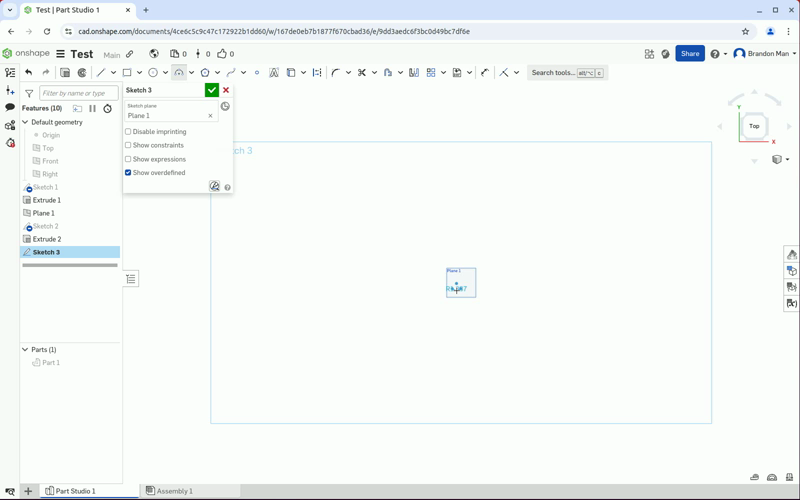
key(esc)
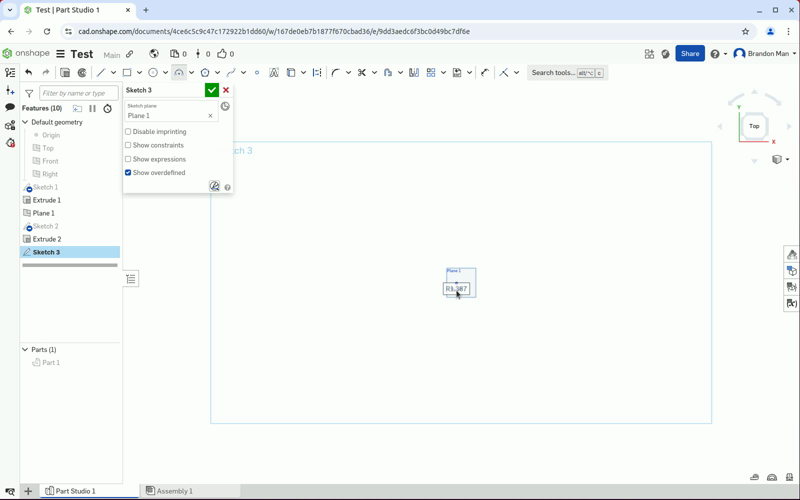
key(l)
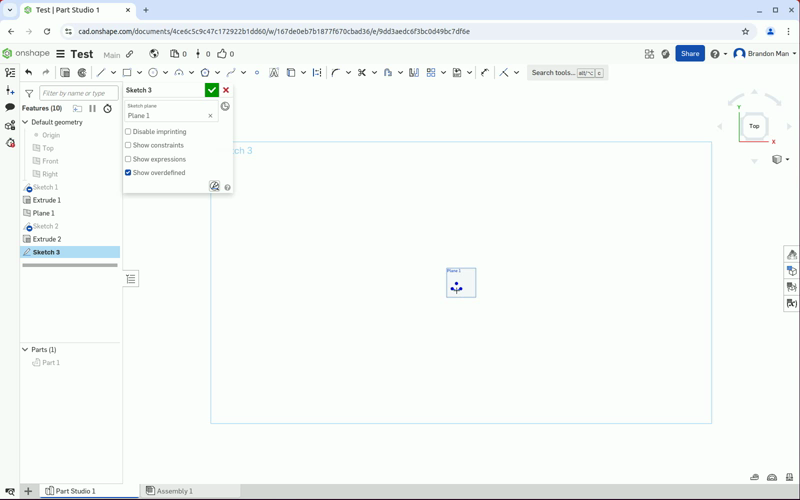
mouse_move(460, 288)
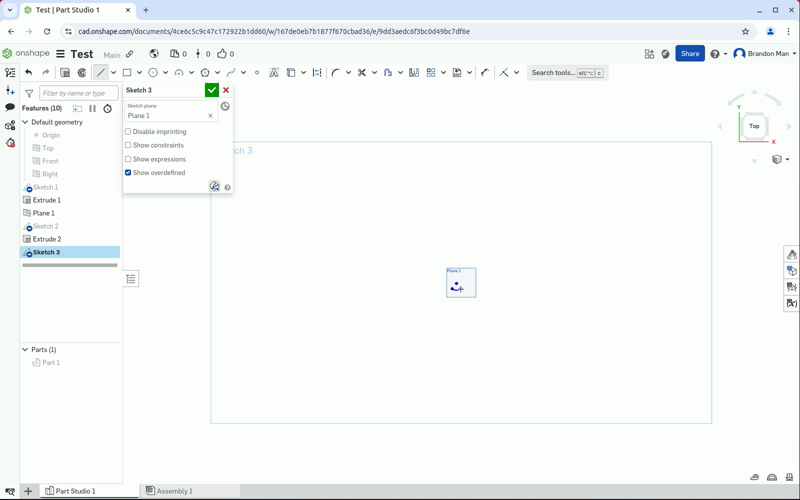
scroll(6)
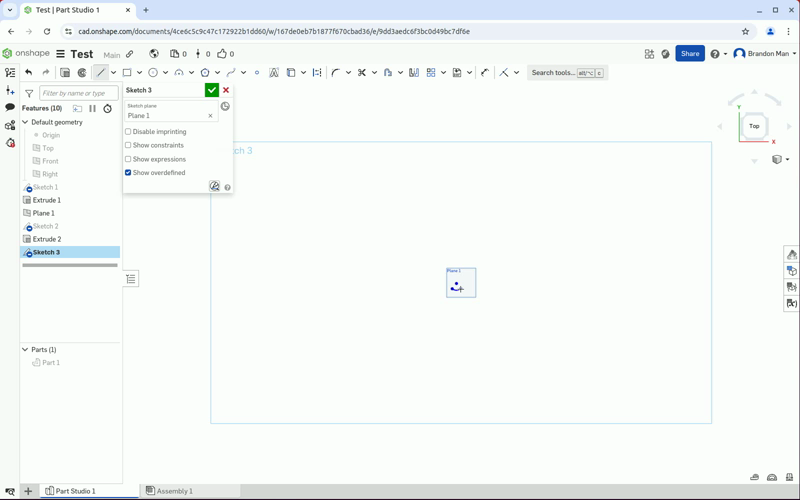
scroll(6)
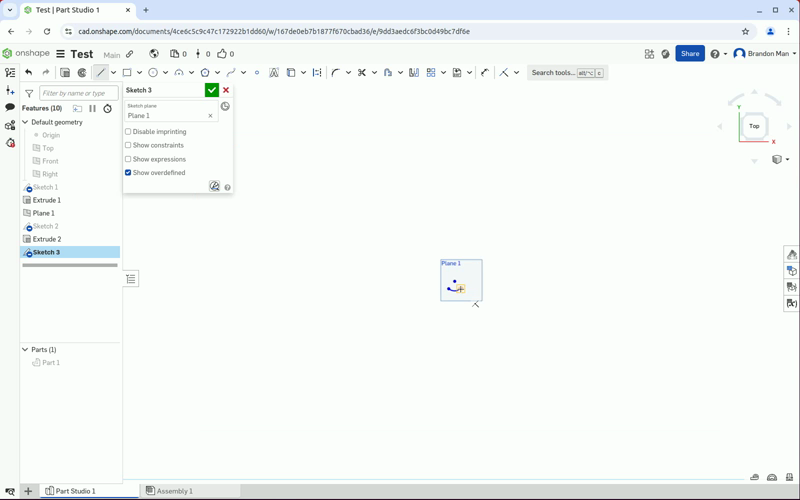
scroll(6)
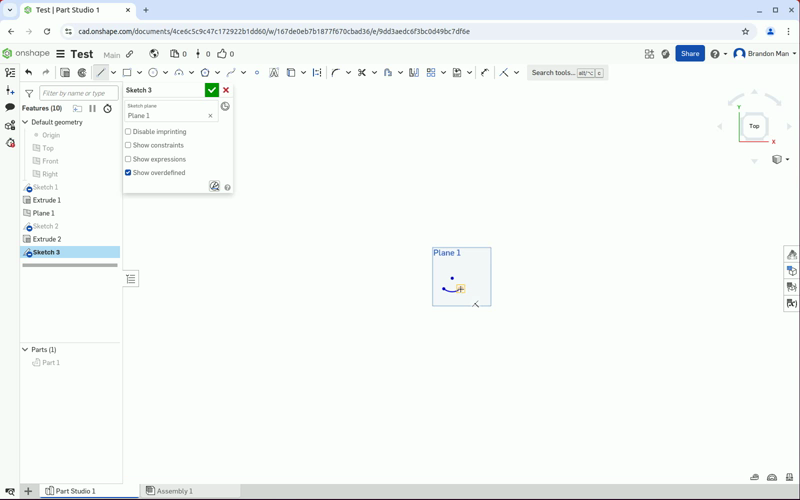
scroll(6)
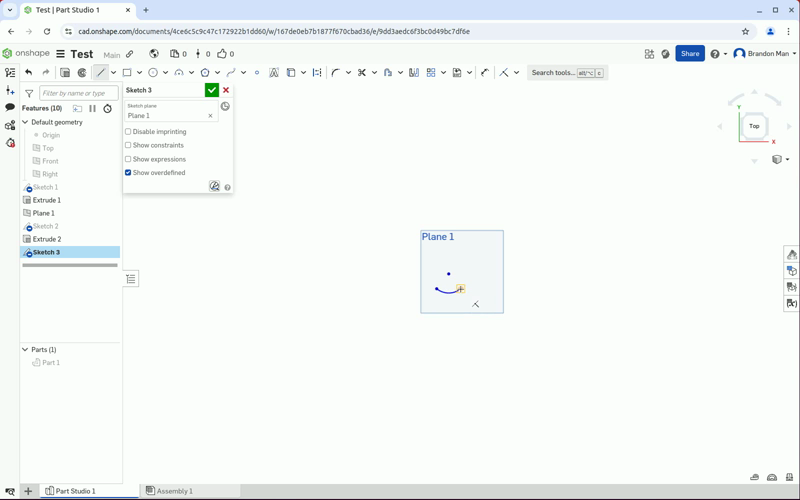
scroll(6)
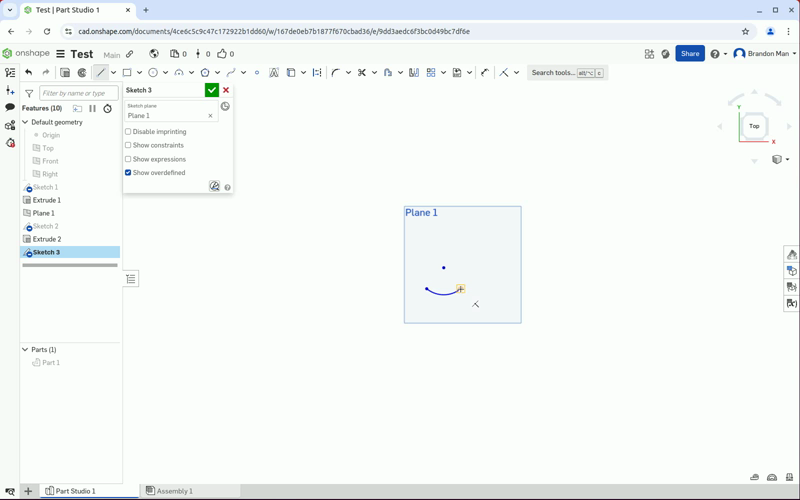
scroll(6)
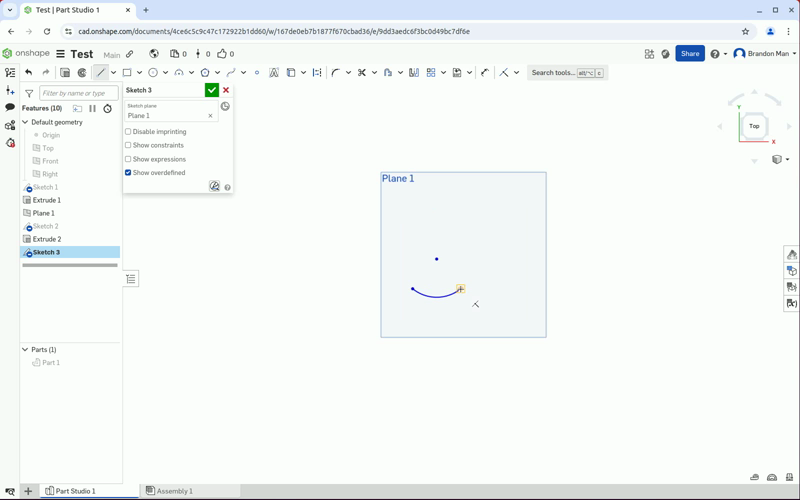
scroll(6)
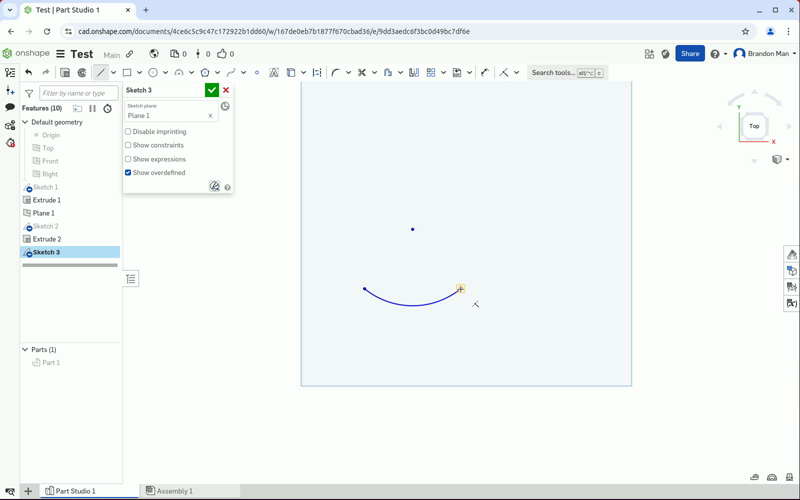
click(460, 288)
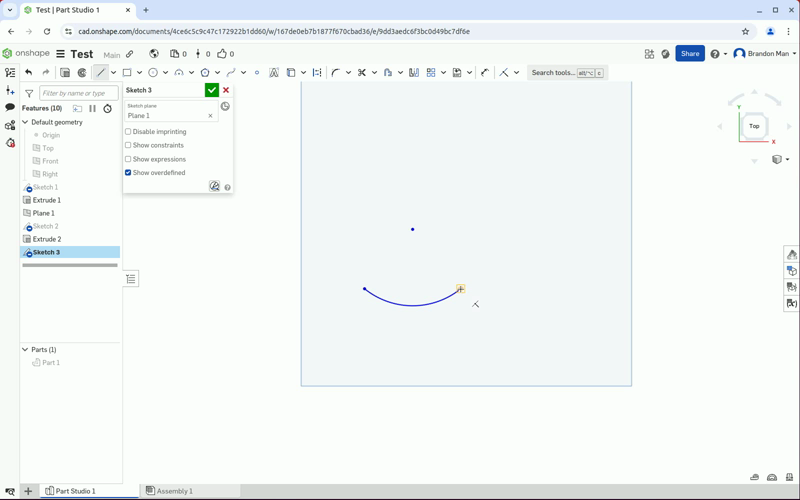
scroll(-6)
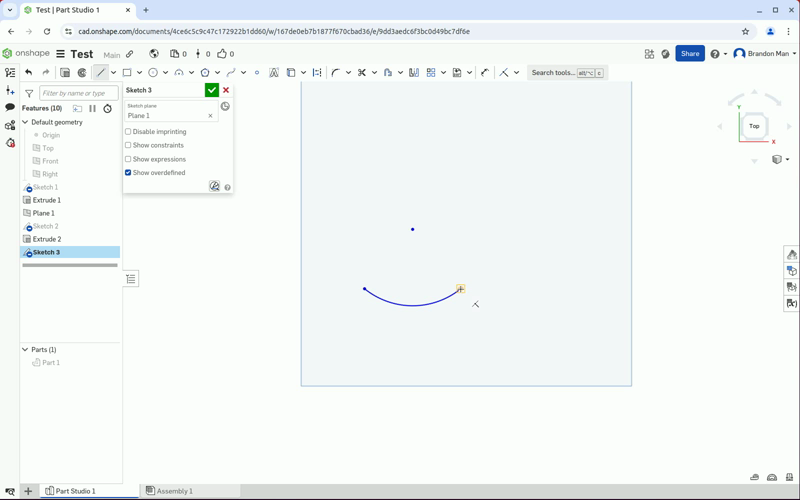
scroll(-6)
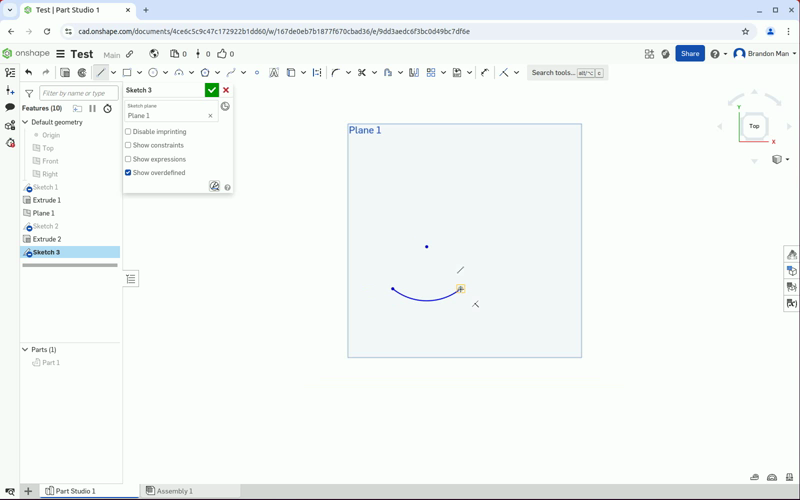
scroll(-6)
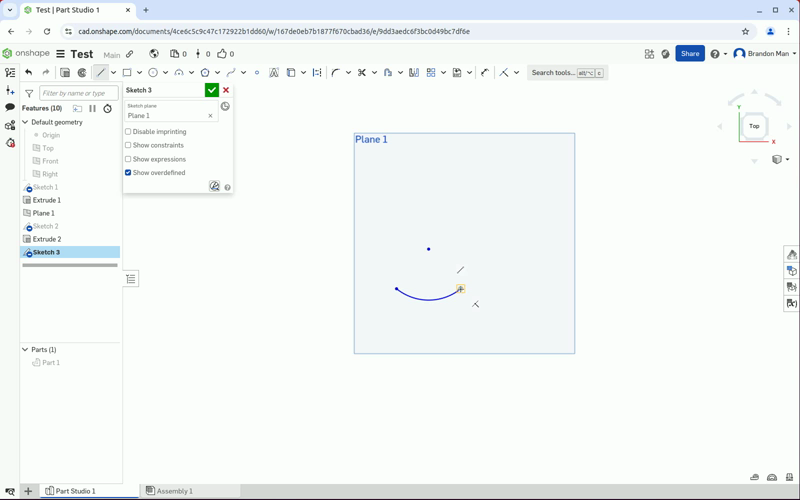
scroll(-6)
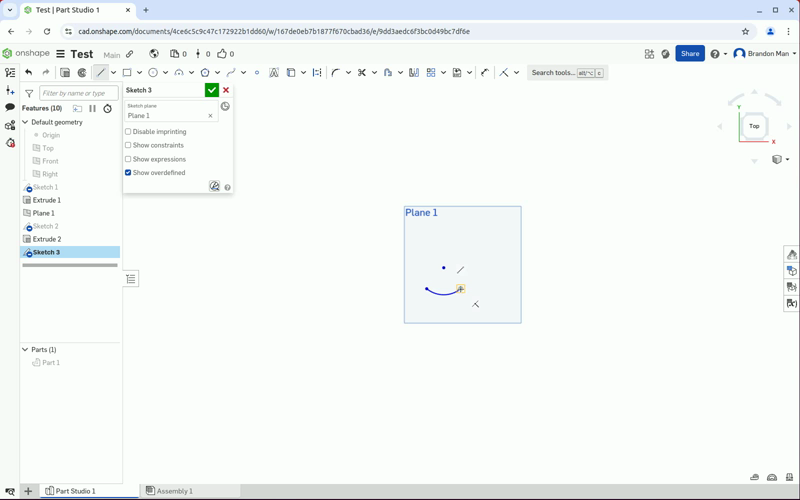
scroll(-6)
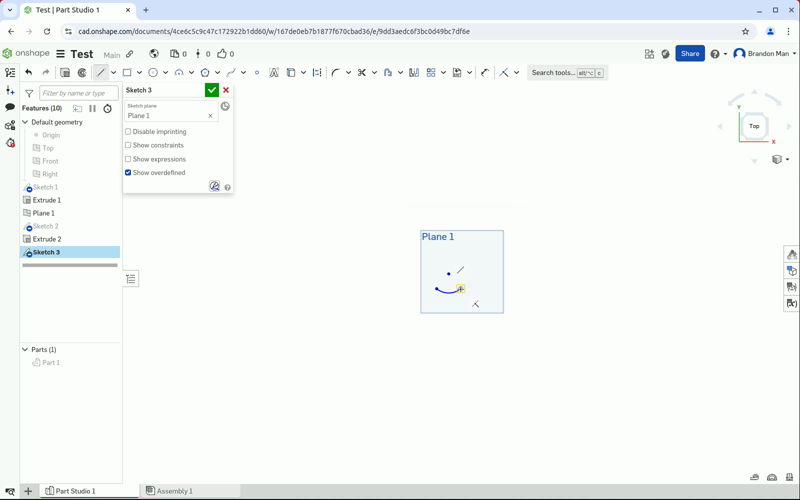
scroll(-6)
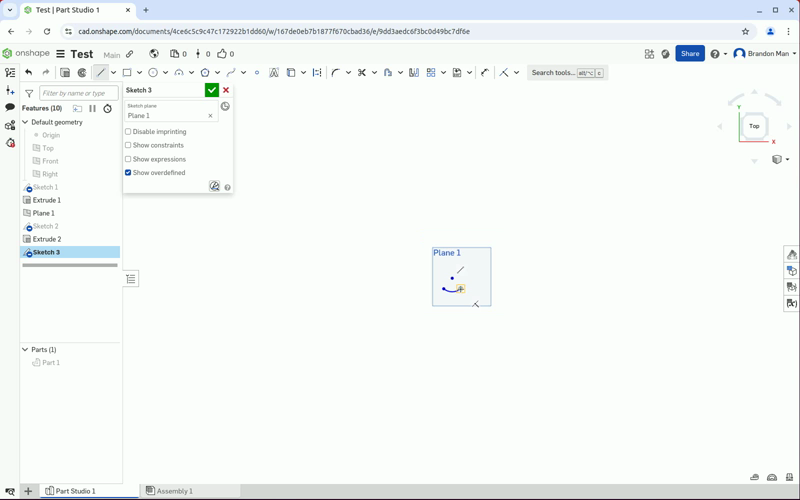
scroll(-6)
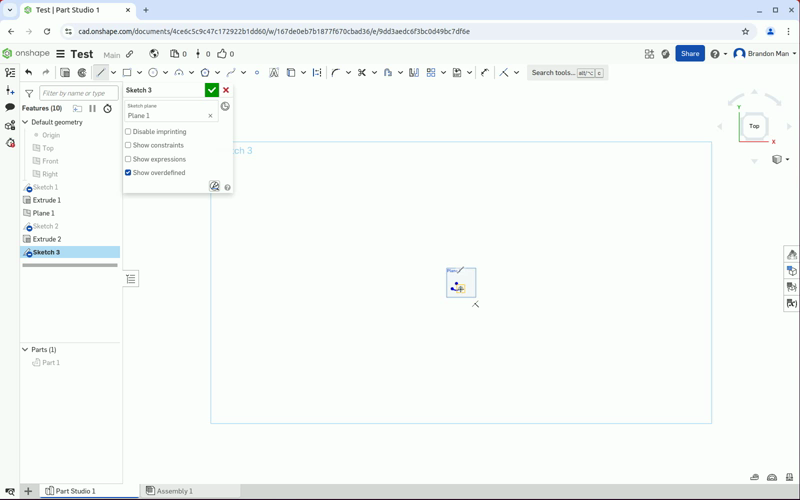
mouse_move(490, 288)
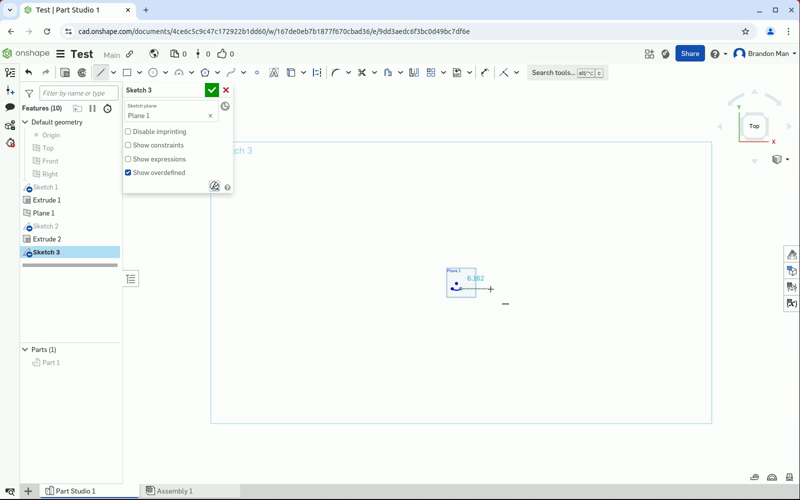
key_down(shift)
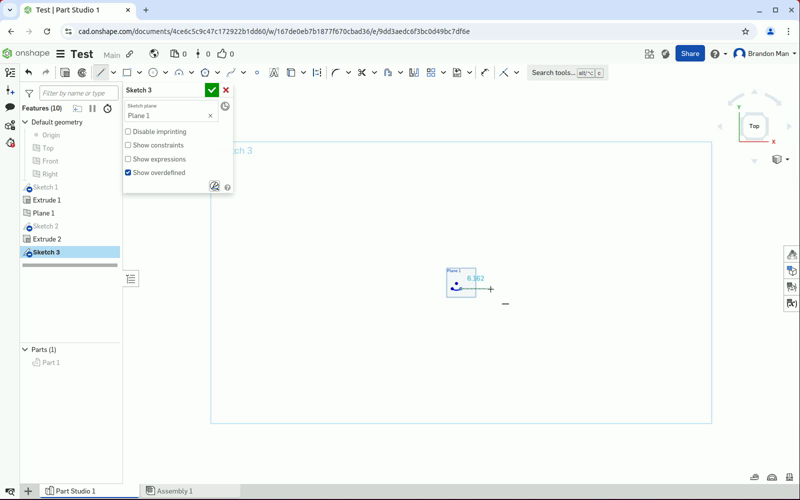
mouse_move(452, 288)
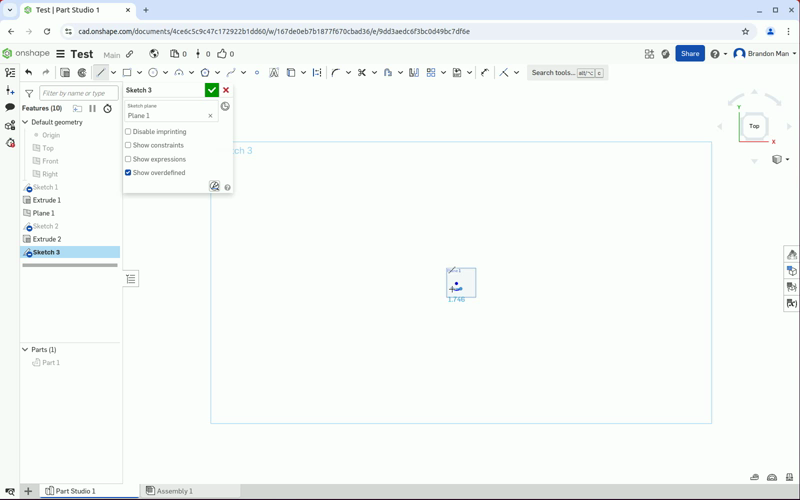
scroll(6)
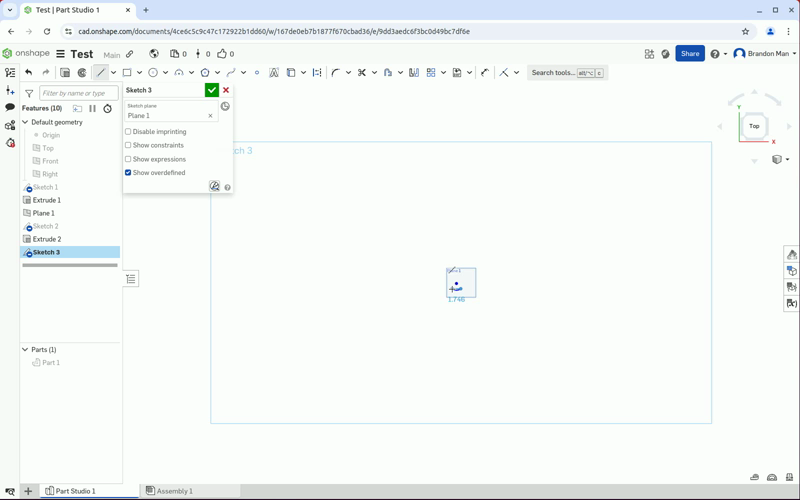
scroll(6)
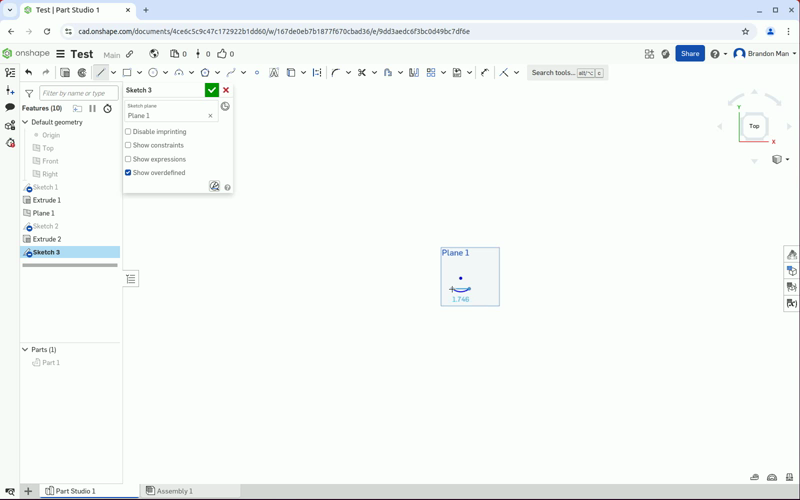
scroll(6)
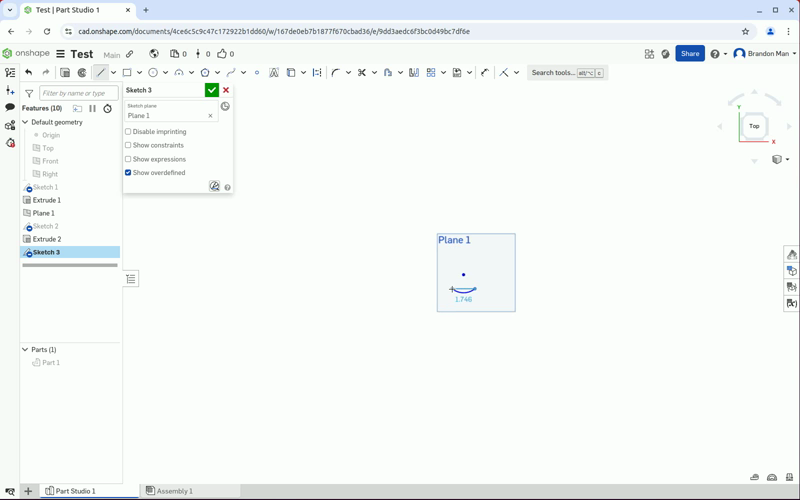
scroll(6)
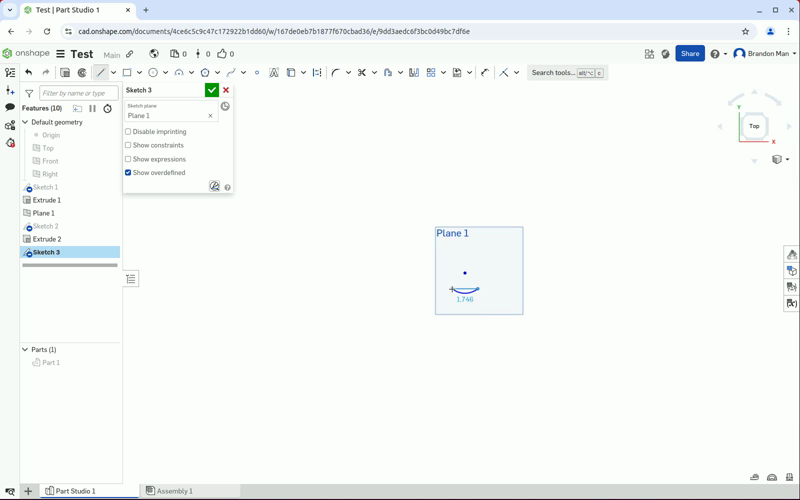
scroll(6)
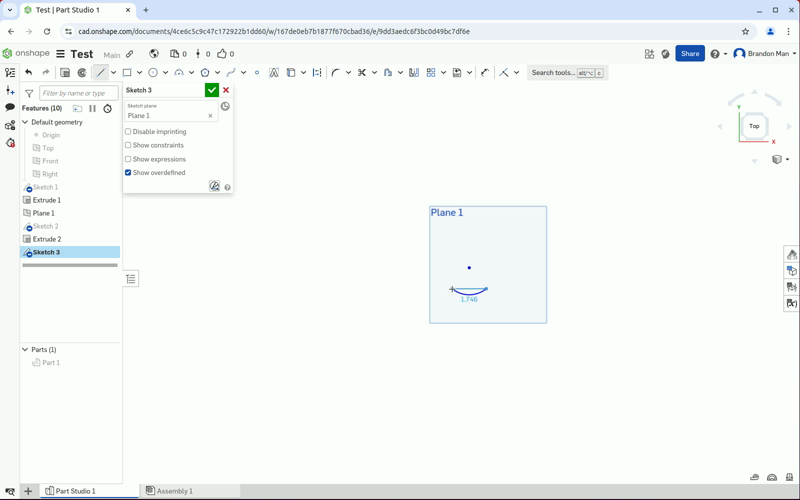
scroll(6)
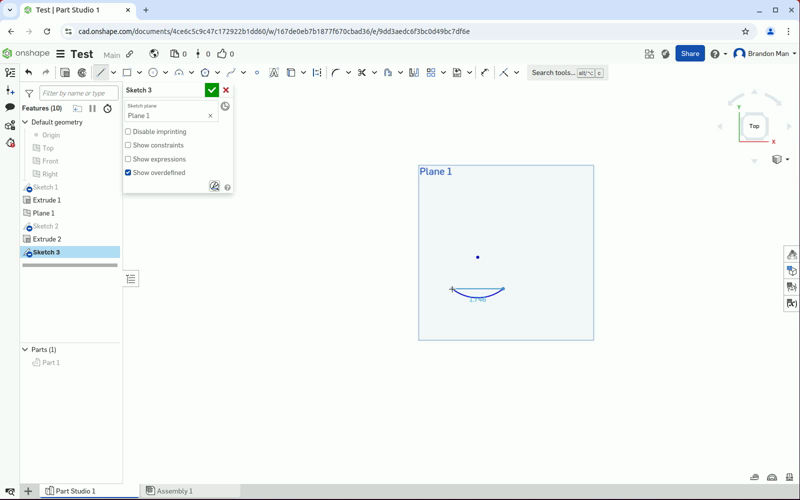
scroll(6)
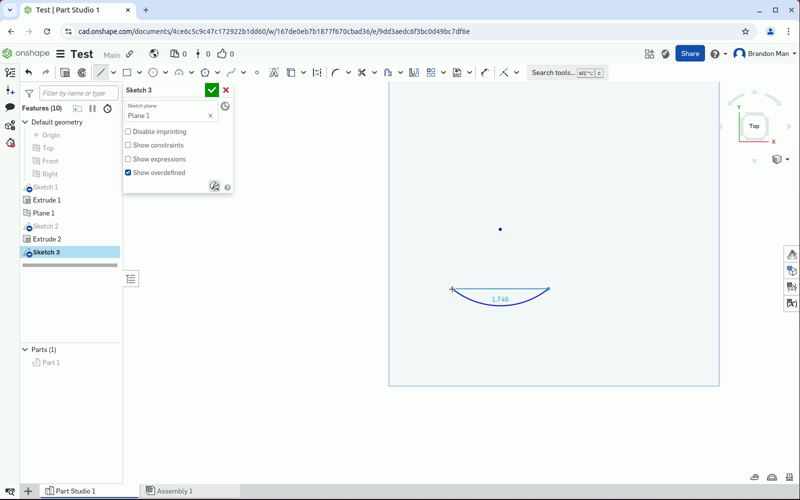
key_up(shift)
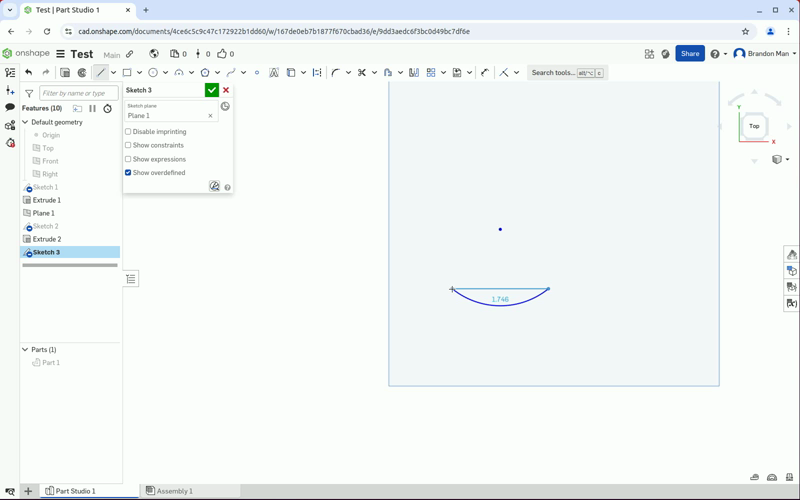
click(452, 288)
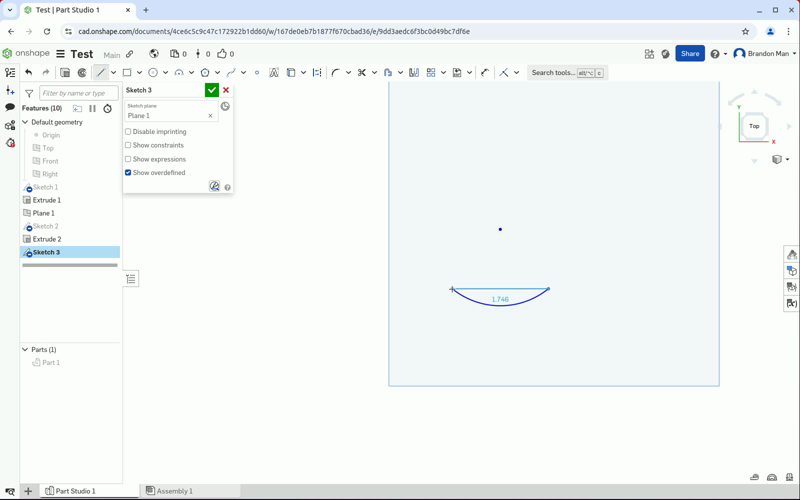
scroll(-6)
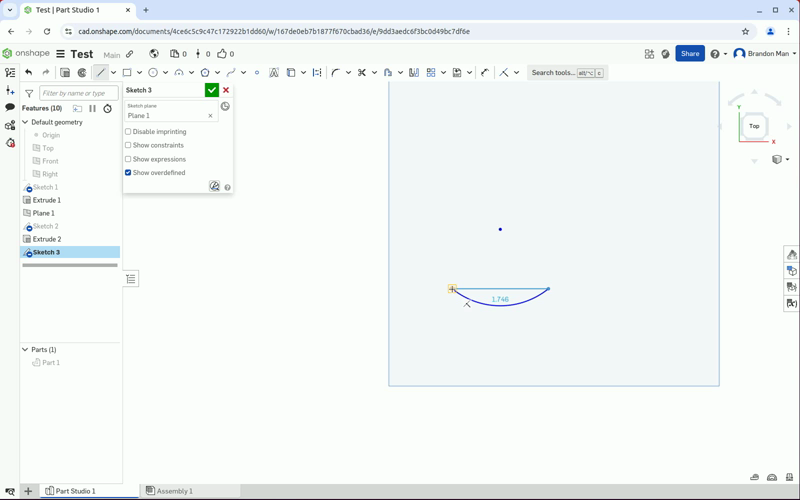
scroll(-6)
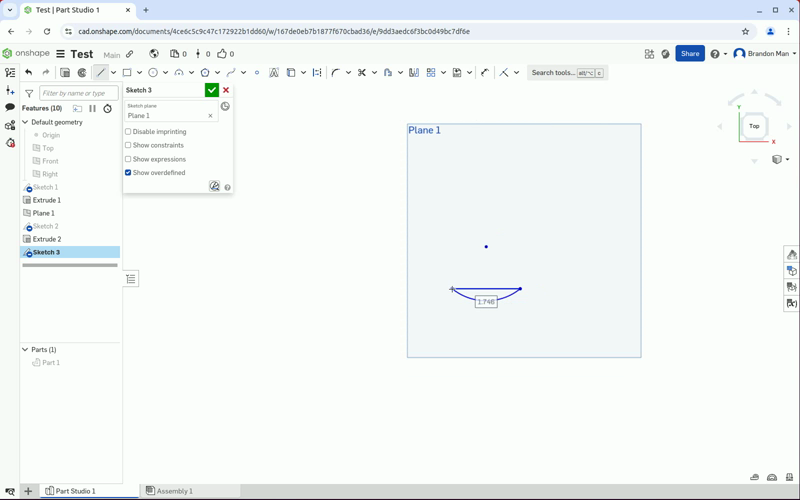
scroll(-6)
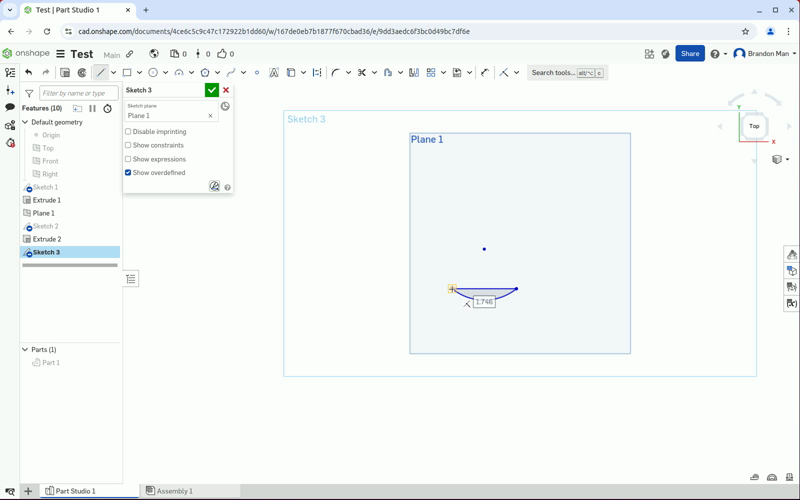
scroll(-6)
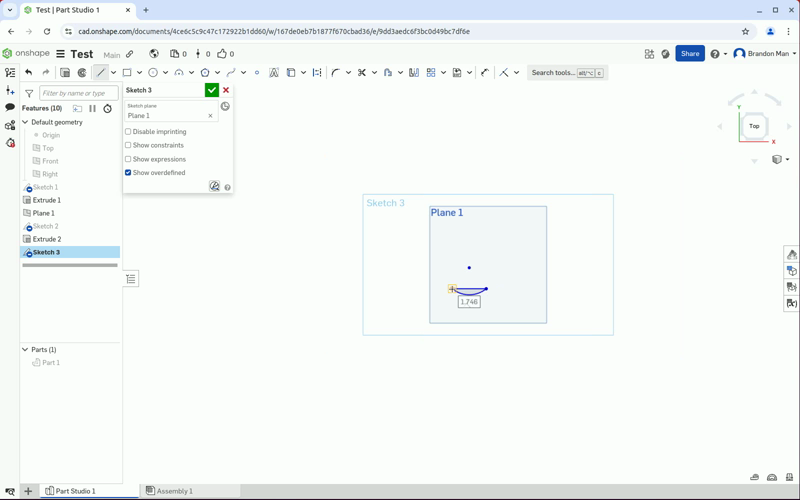
scroll(-6)
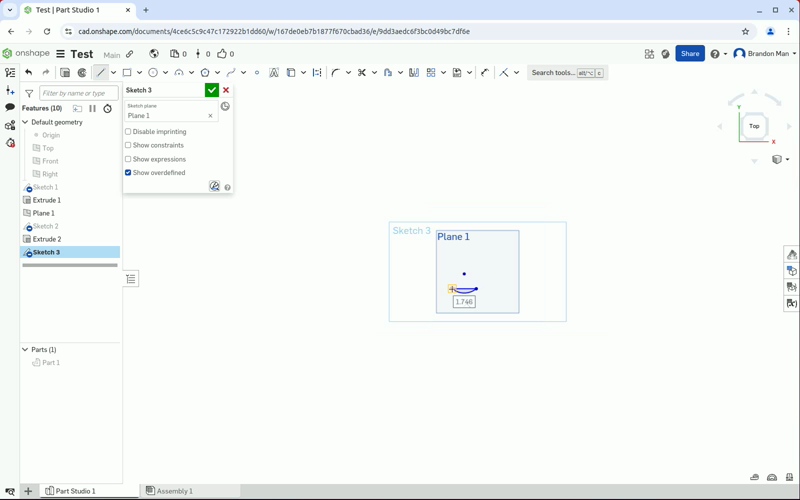
scroll(-6)
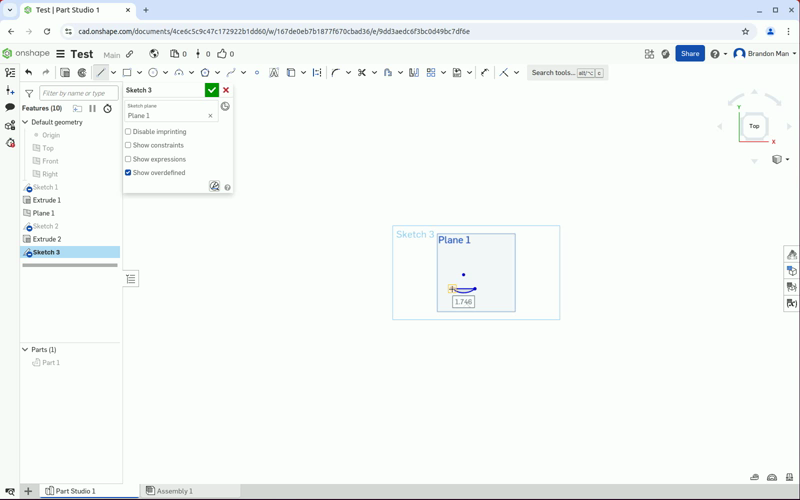
scroll(-6)
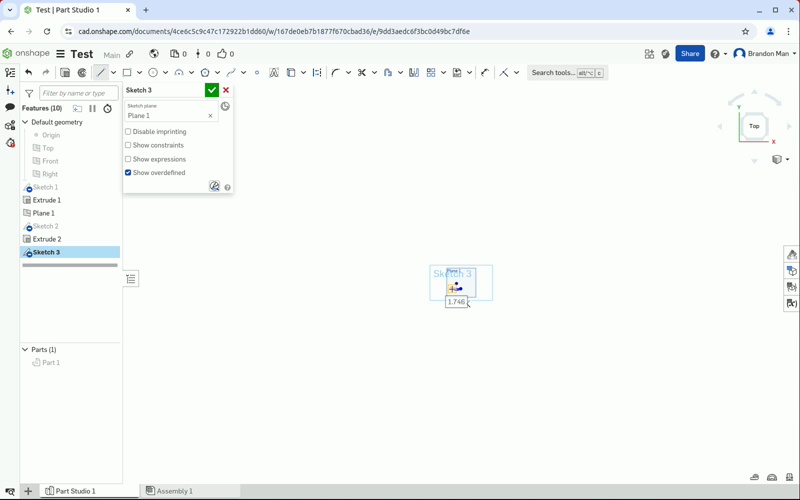
key(esc)
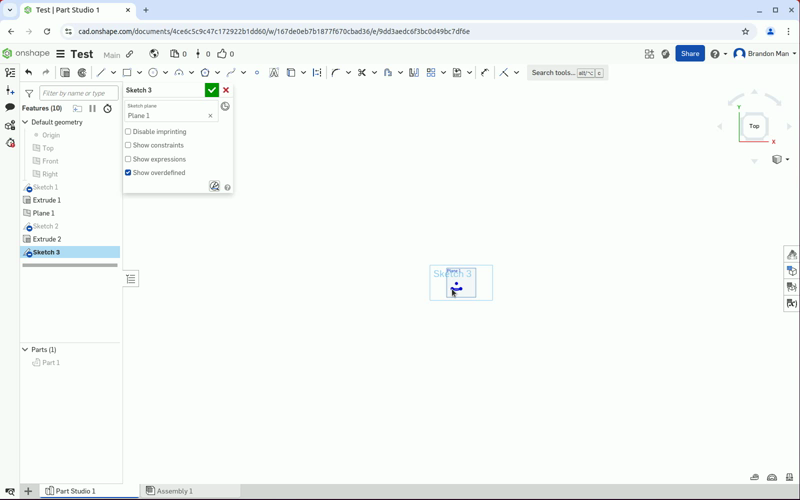
mouse_move(458, 290)
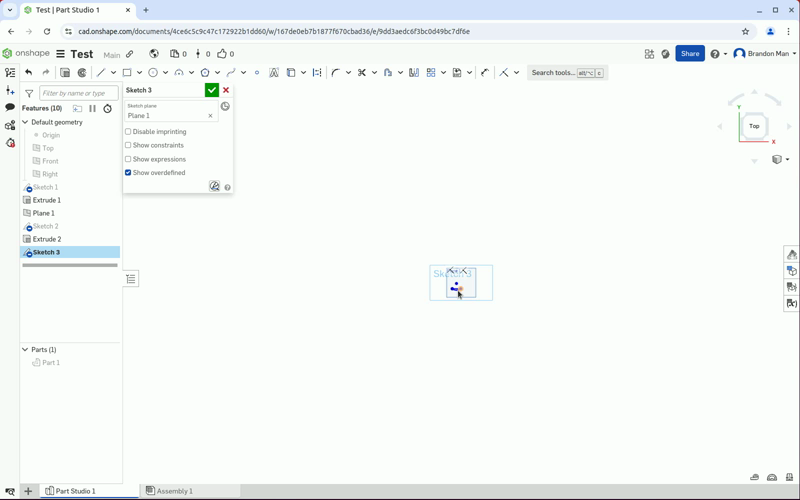
scroll(6)
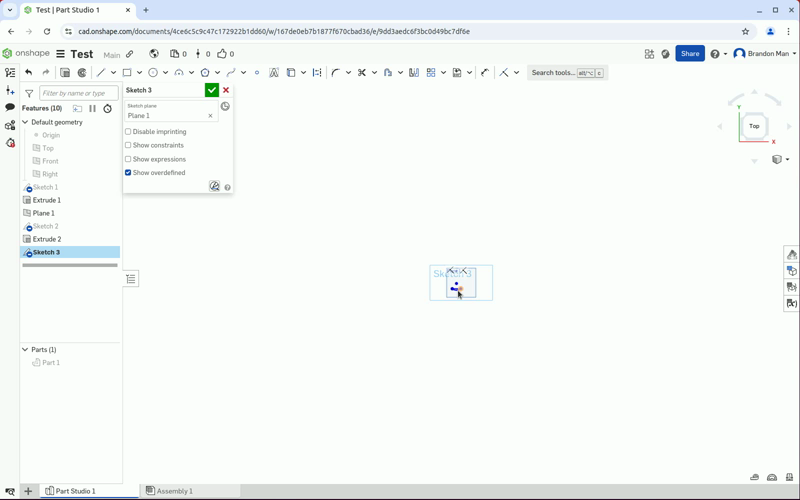
scroll(6)
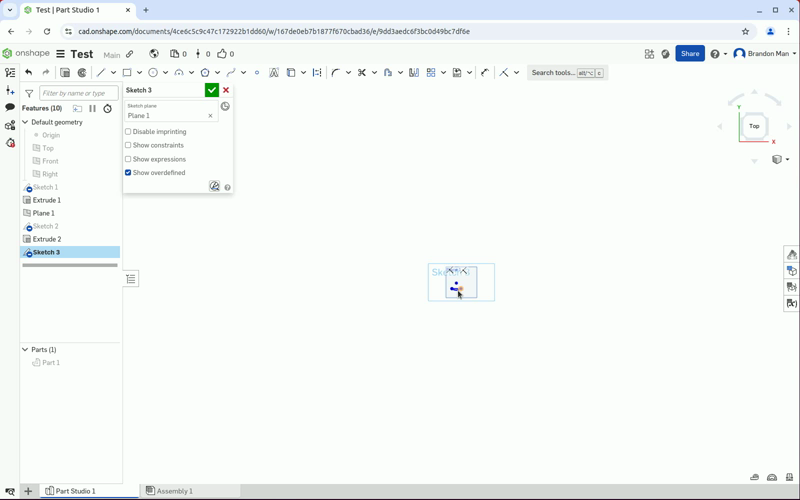
scroll(6)
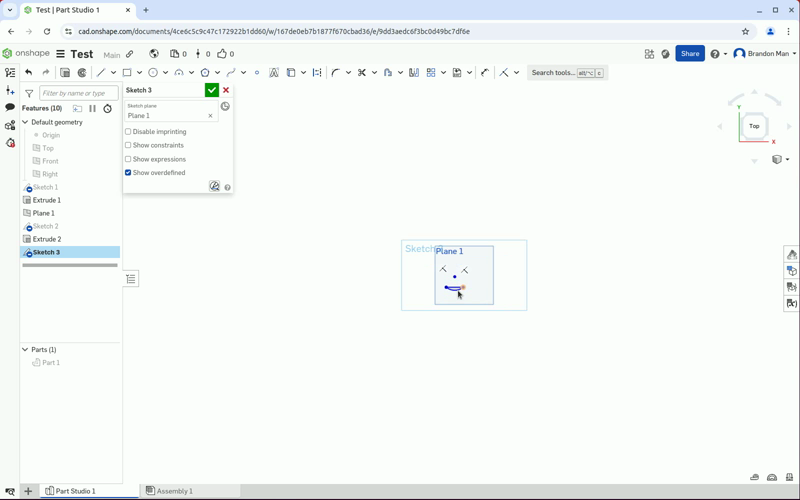
scroll(6)
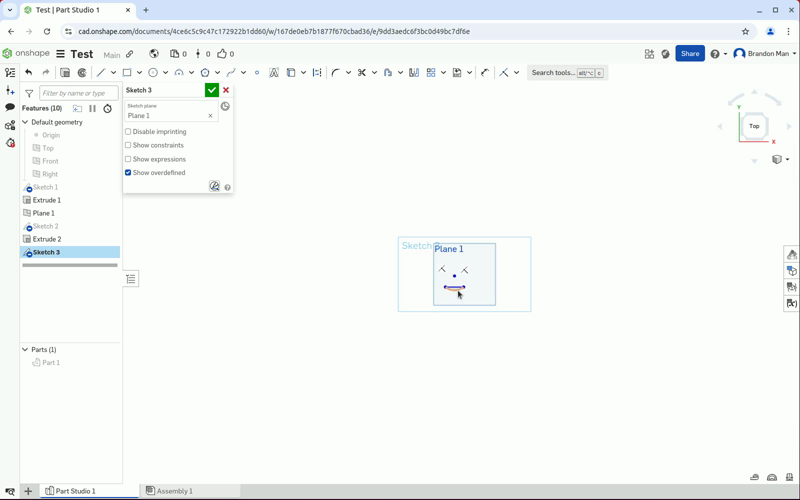
scroll(6)
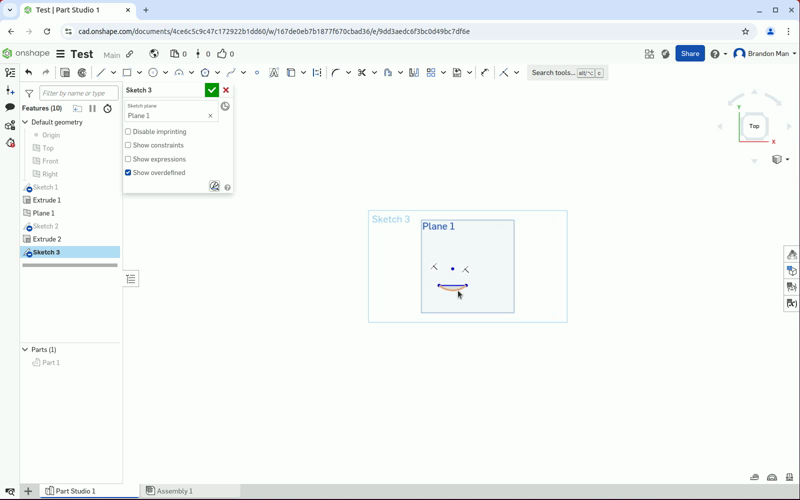
scroll(6)
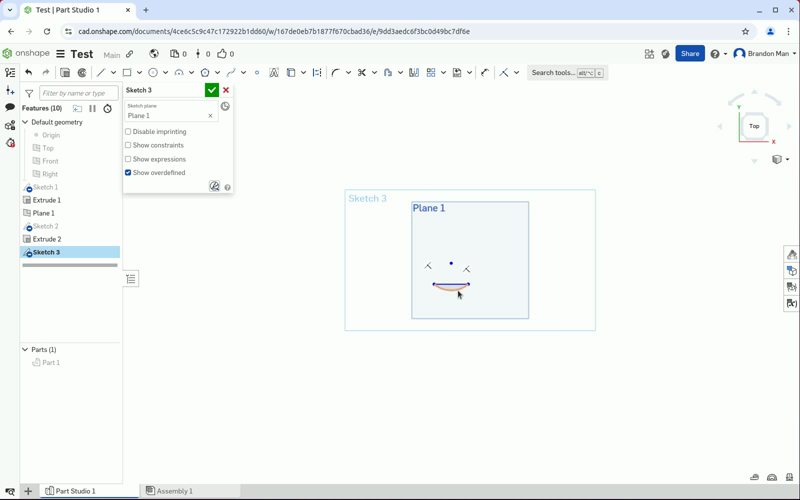
scroll(6)
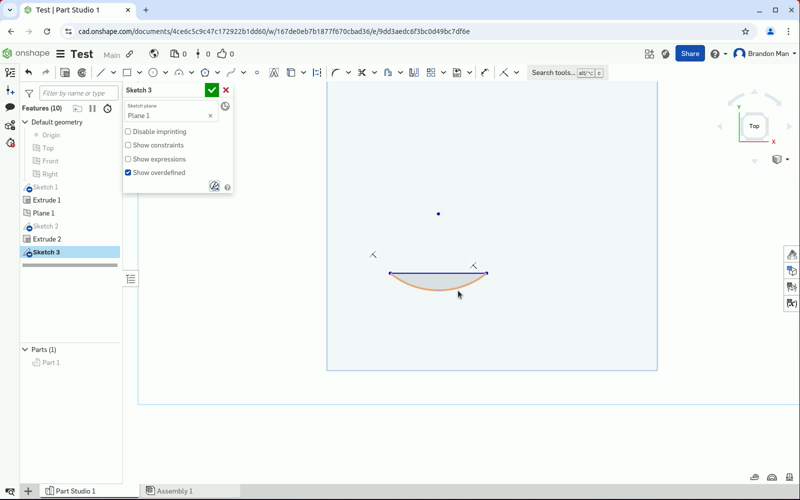
click(458, 290)
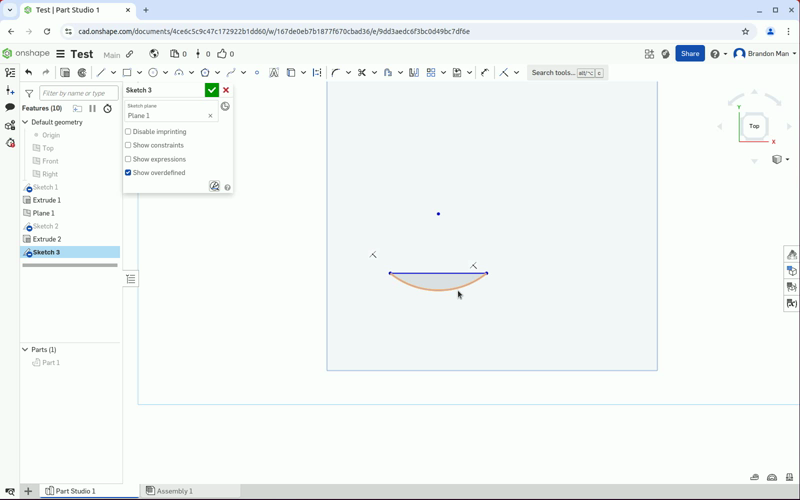
scroll(-6)
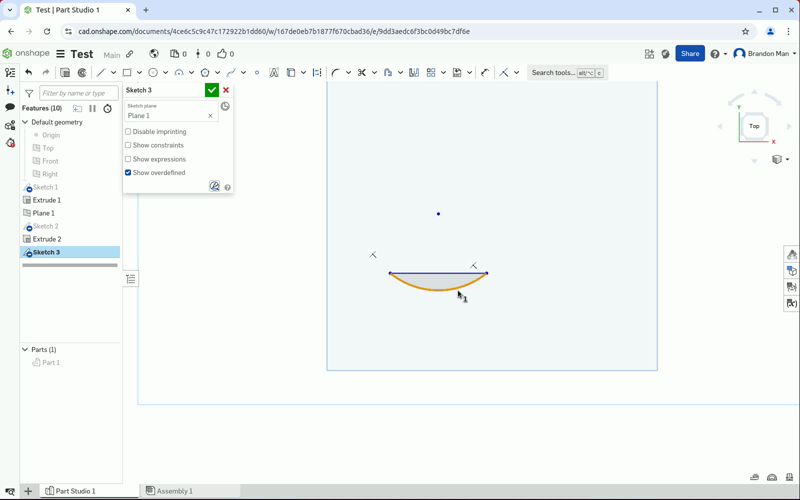
scroll(-6)
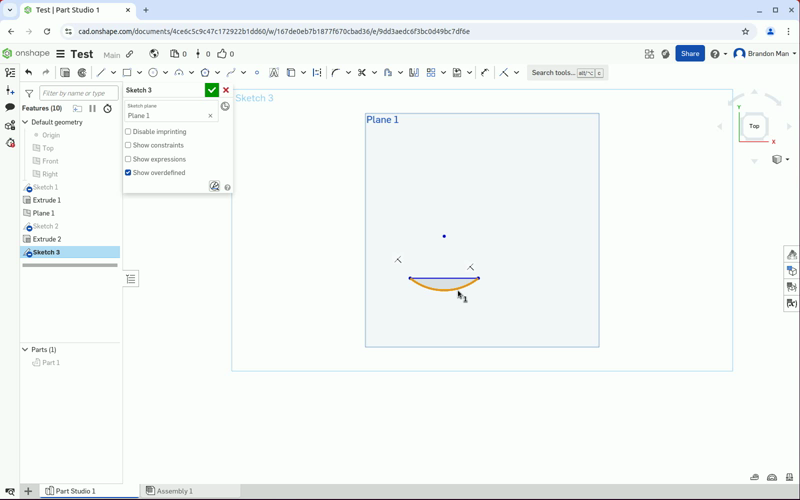
scroll(-6)
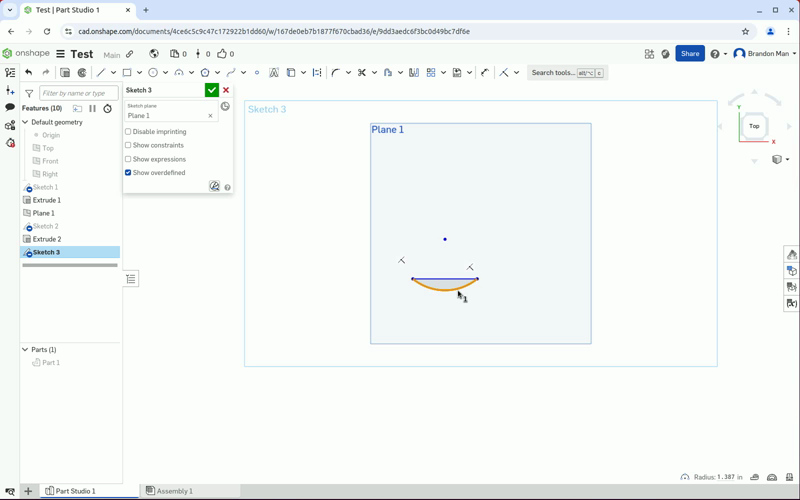
scroll(-6)
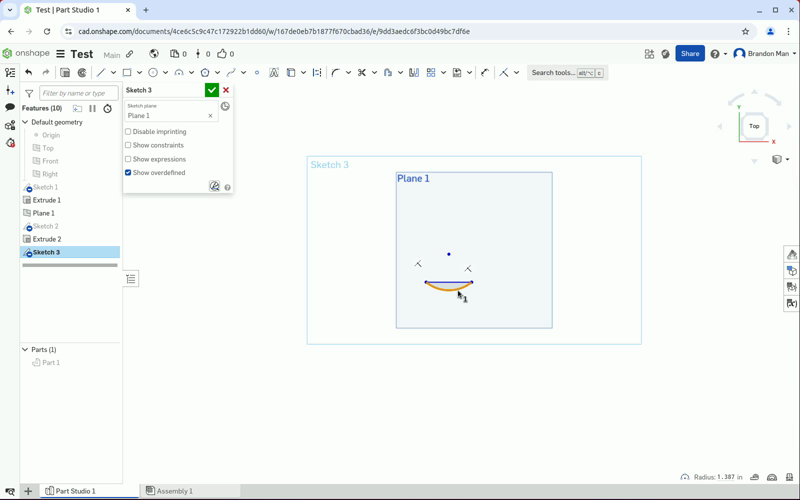
scroll(-6)
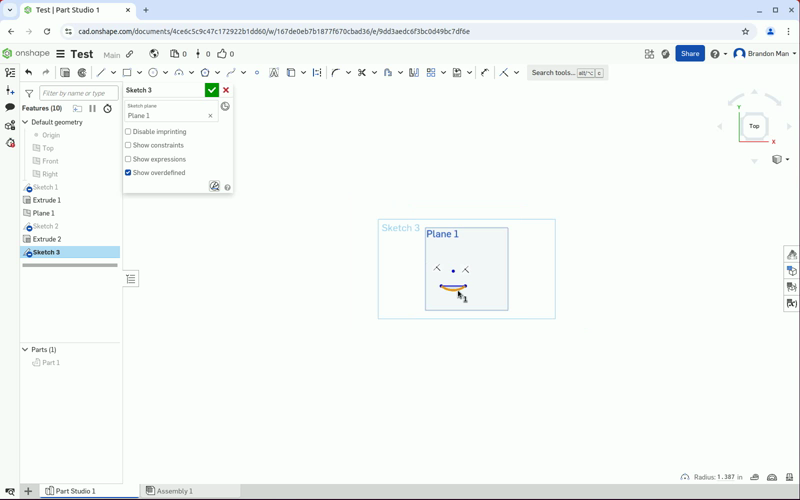
scroll(-6)
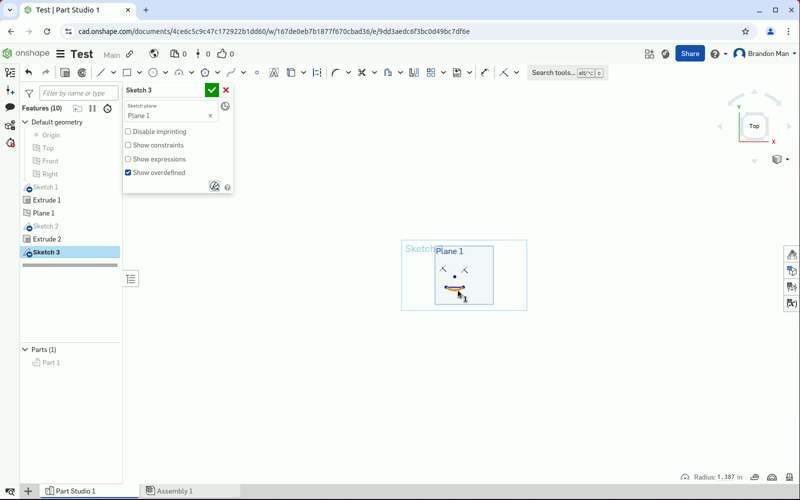
scroll(-6)
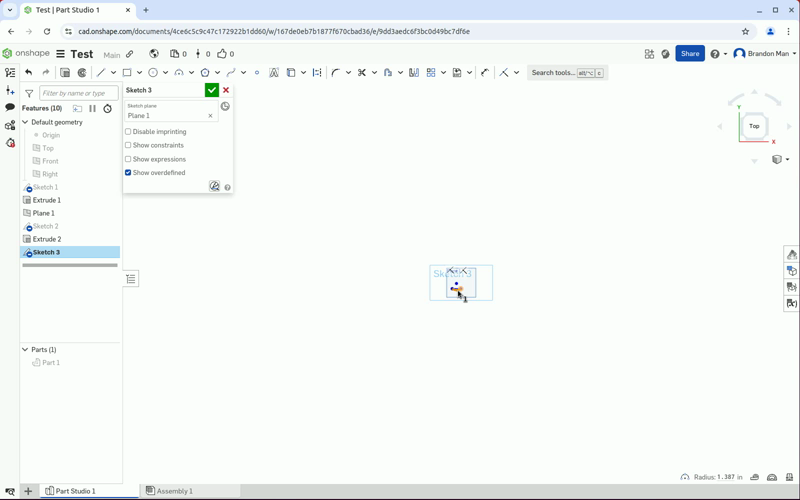
mouse_move(73, 352)
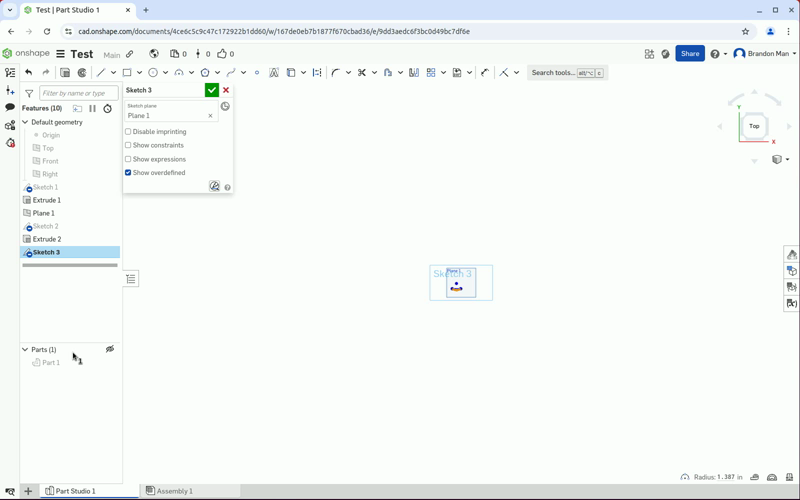
key(shift+y)
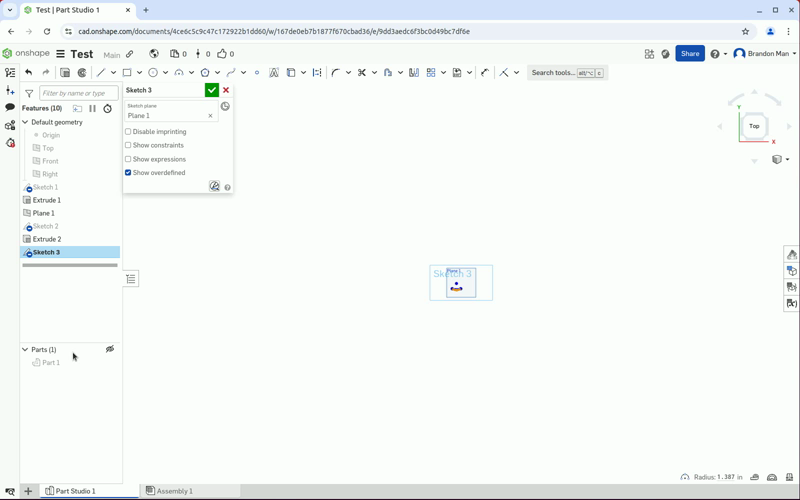
key(shift+e)
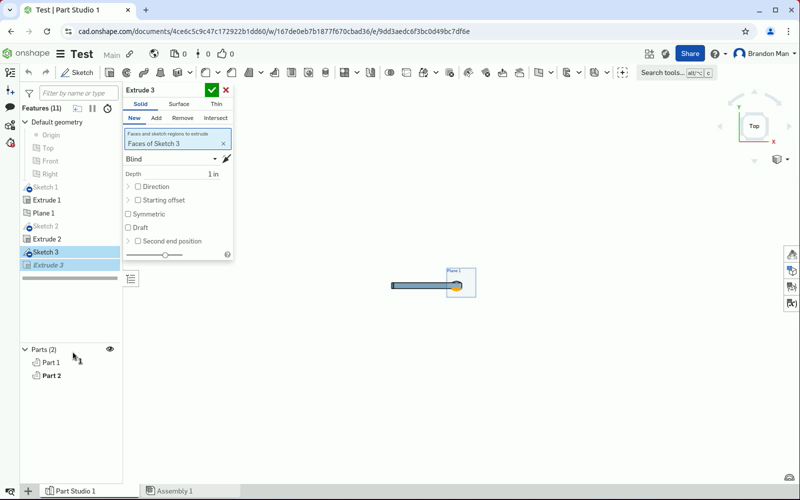
mouse_move(143, 106)
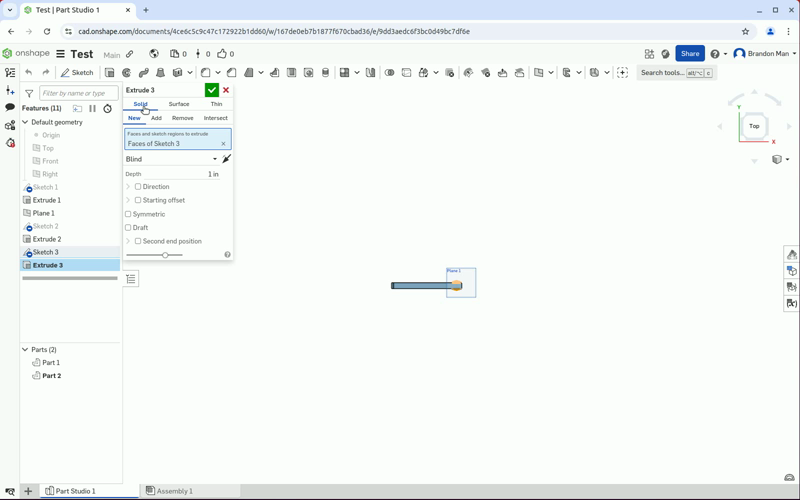
click(143, 106)
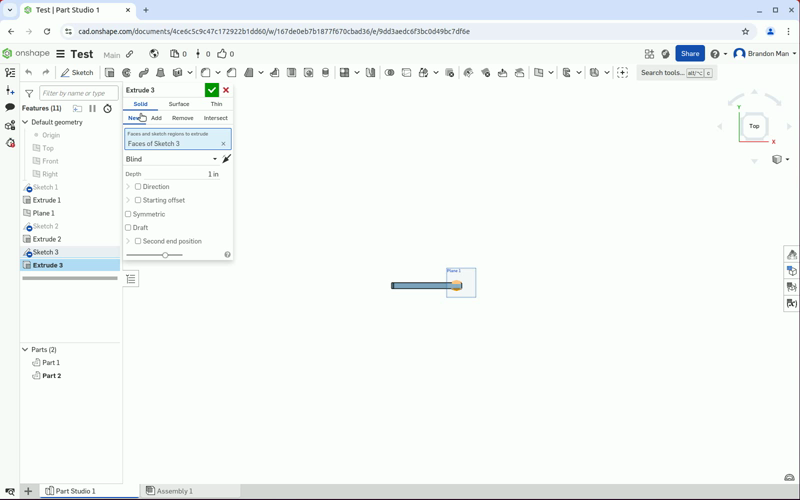
mouse_move(137, 120)
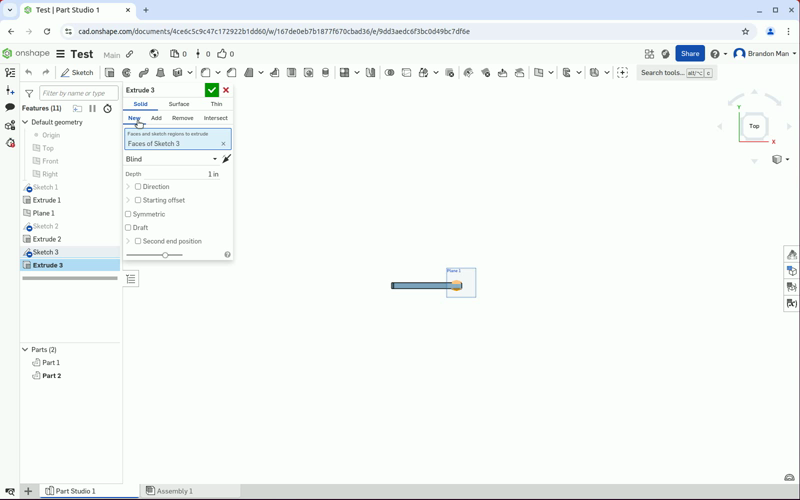
click(137, 120)
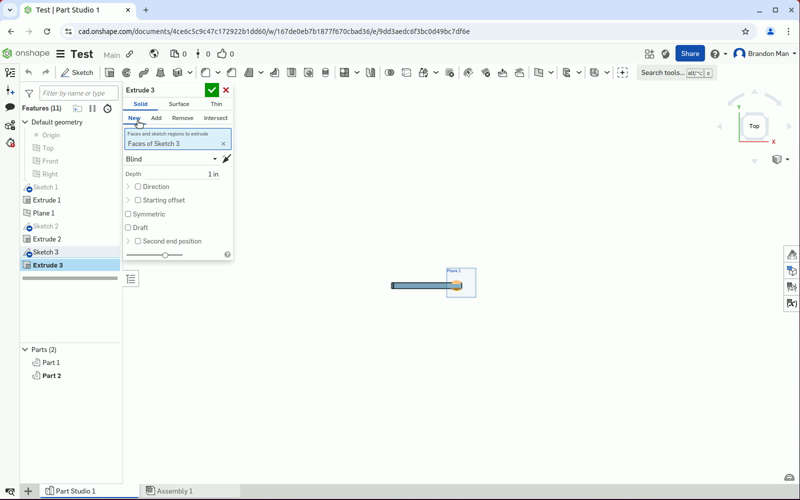
key(tab, 4)
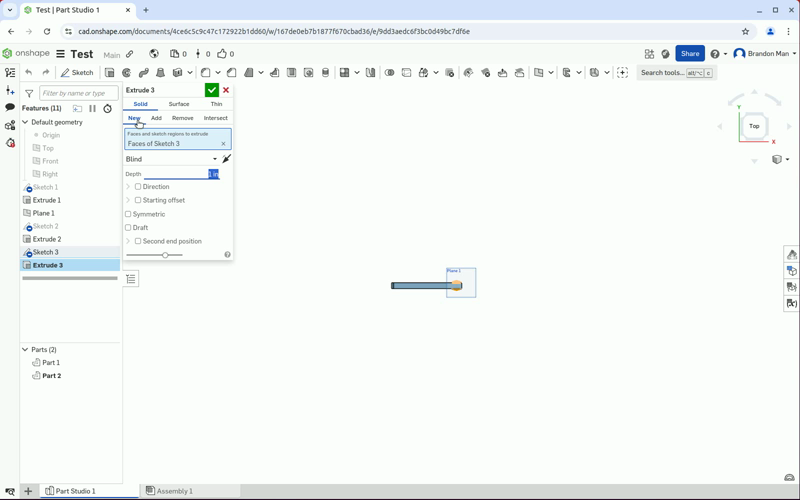
text(-3.851)
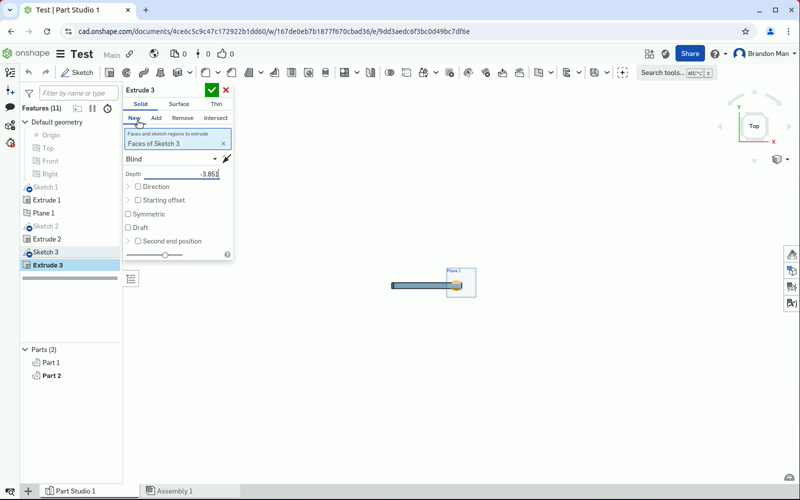
key(enter)
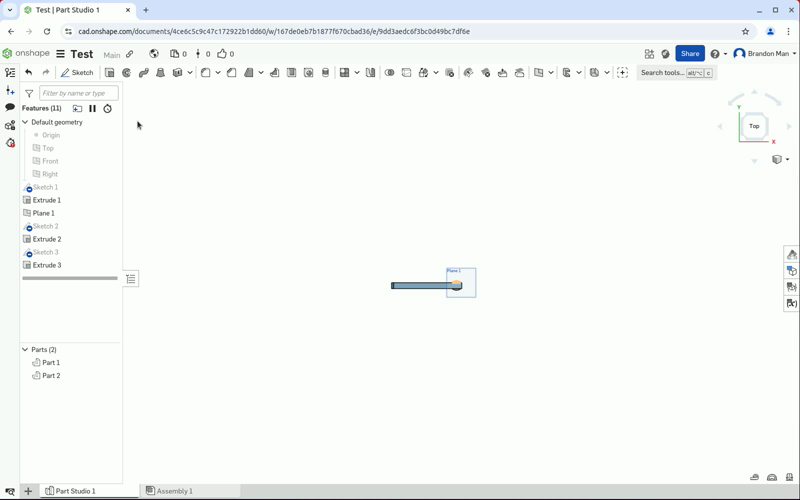
key(shift+h)
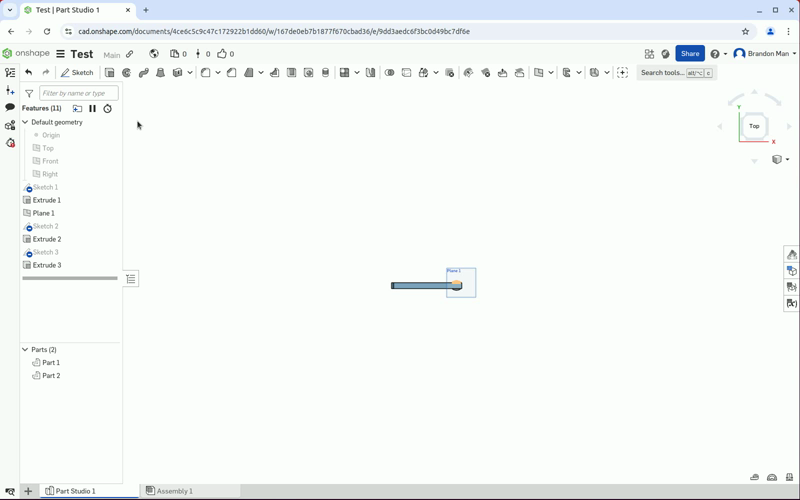
key(shift+h)
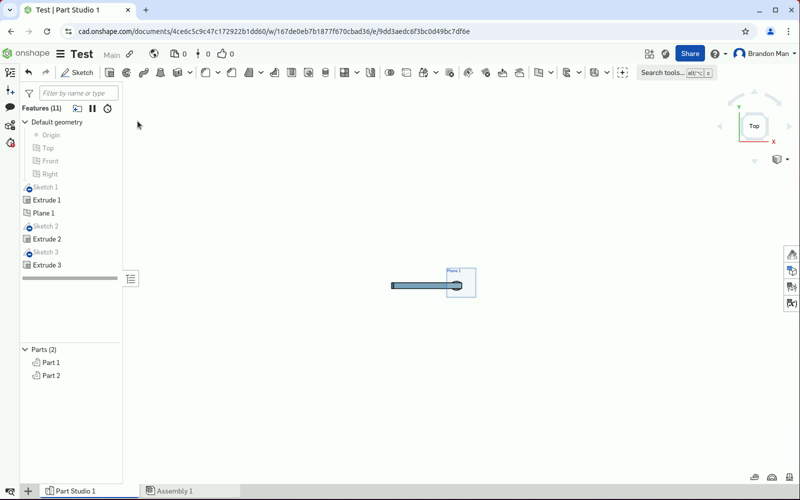
mouse_move(73, 189)
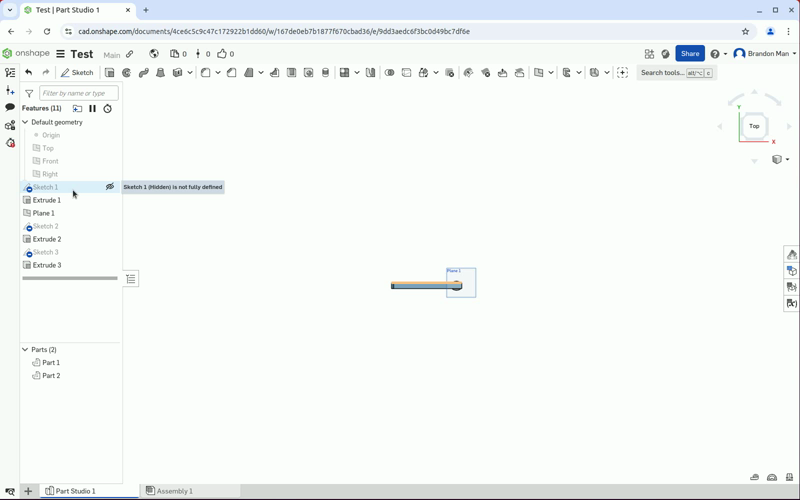
click(73, 189)
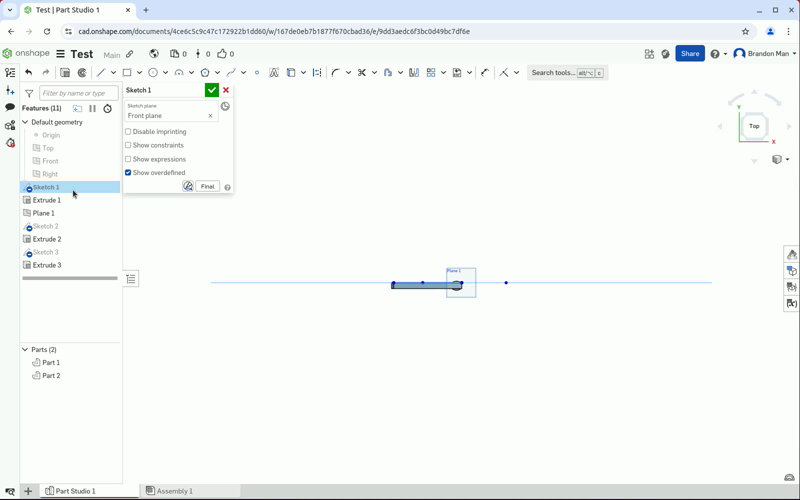
mouse_move(229, 92)
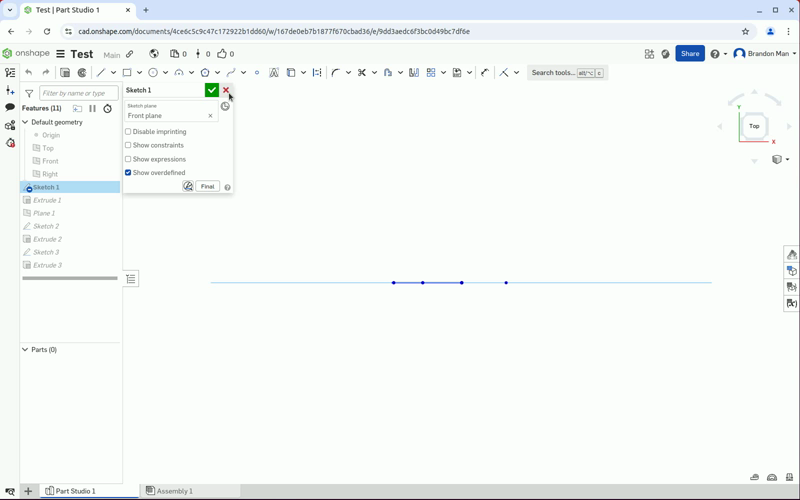
click(229, 92)
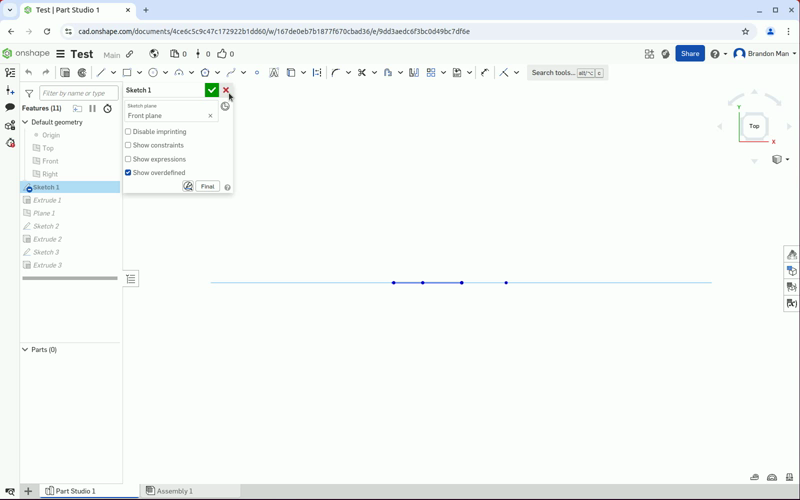
key(shift+s)
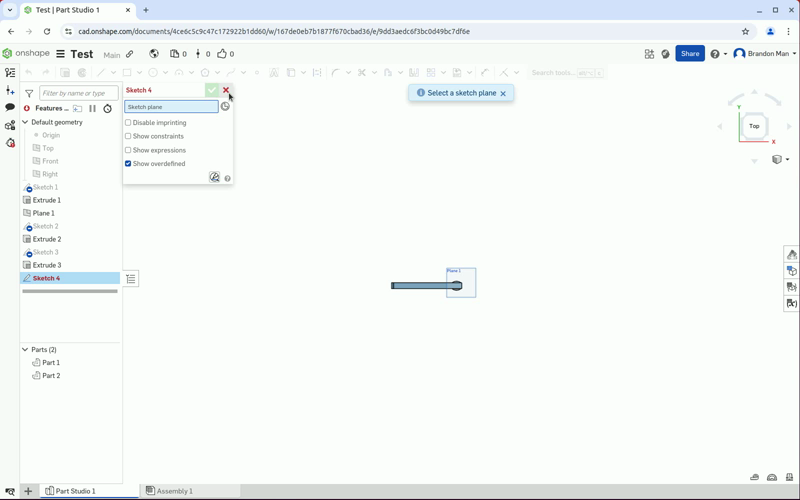
mouse_move(73, 215)
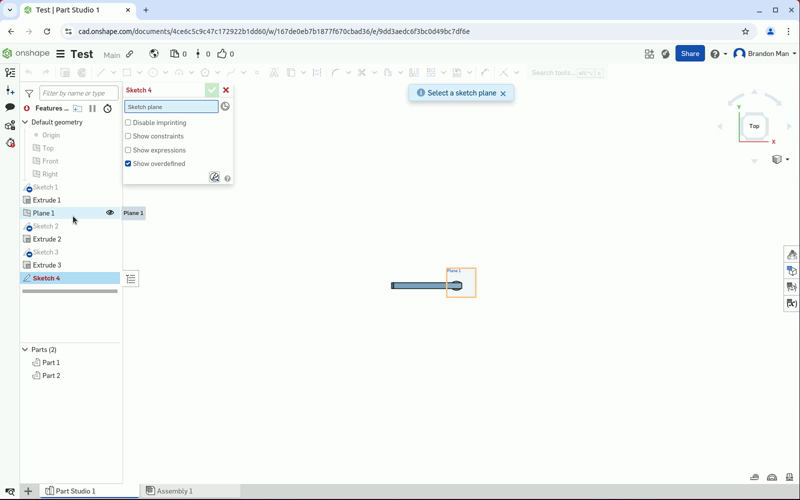
click(73, 215)
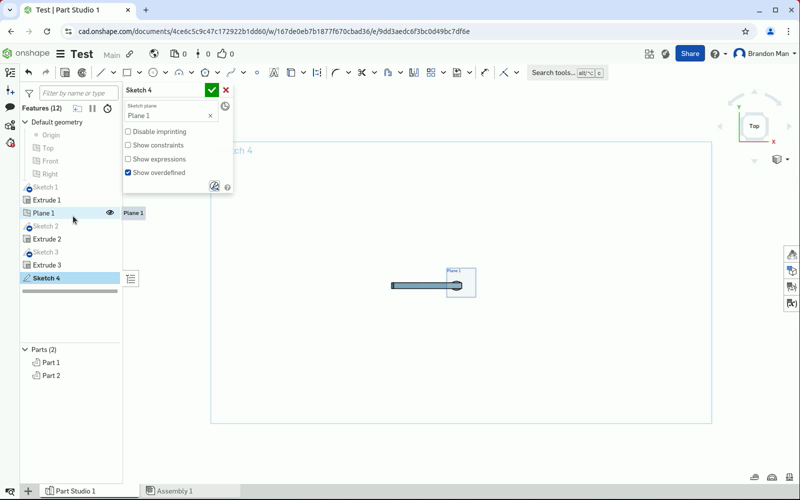
mouse_move(73, 352)
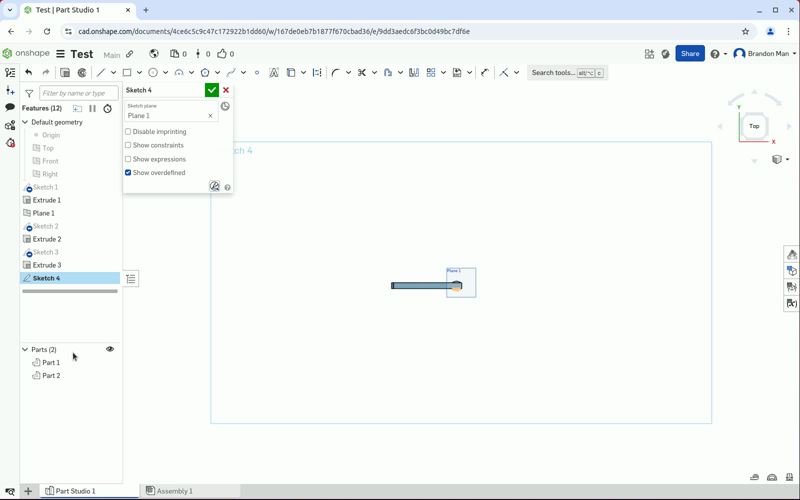
key(y)
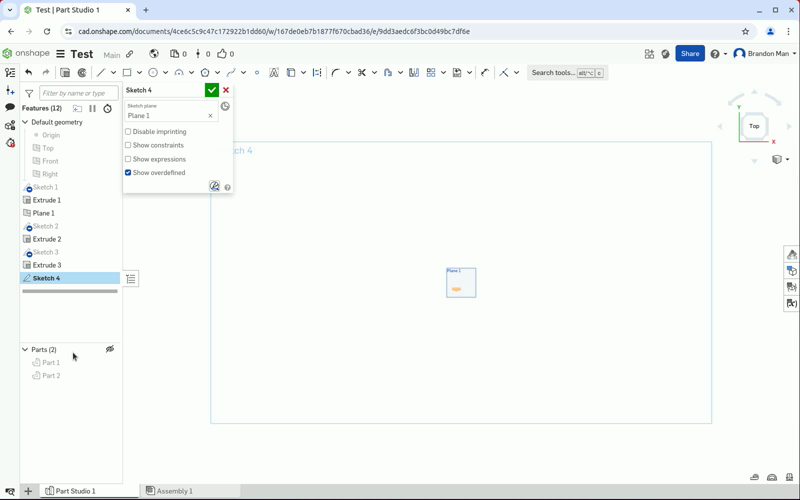
key(l)
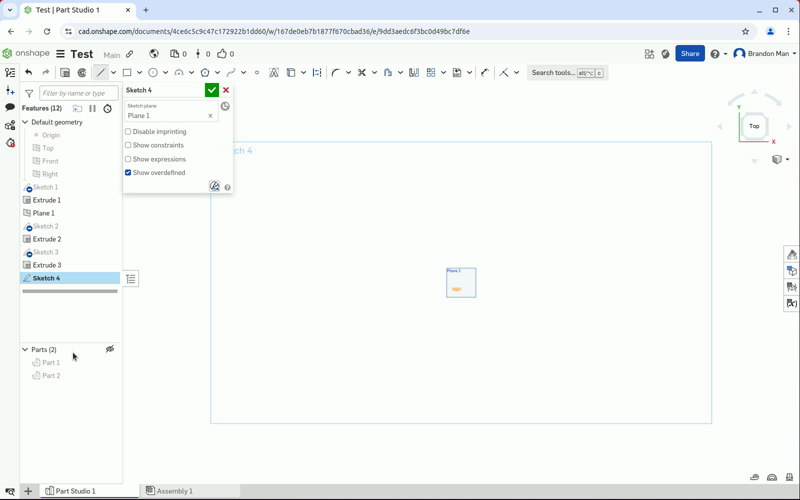
key_down(shift)
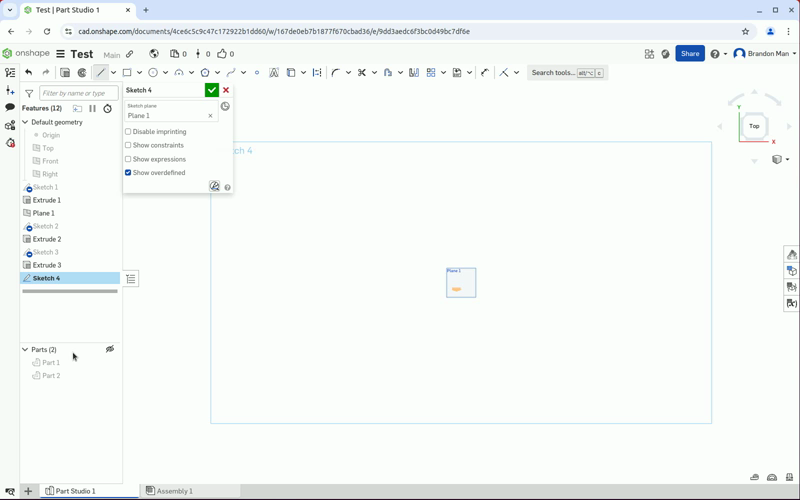
mouse_move(452, 288)
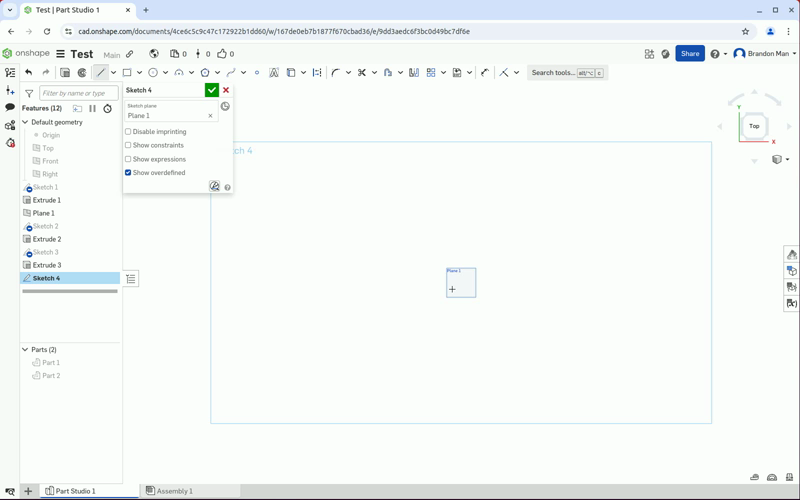
click(452, 288)
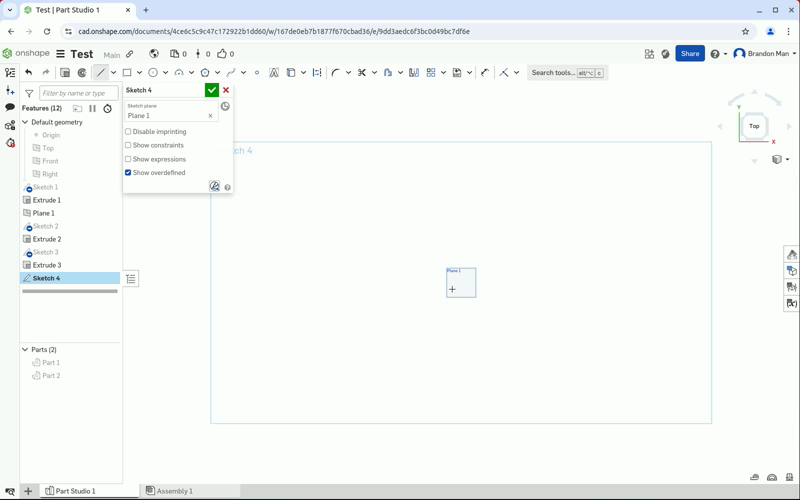
key_up(shift)
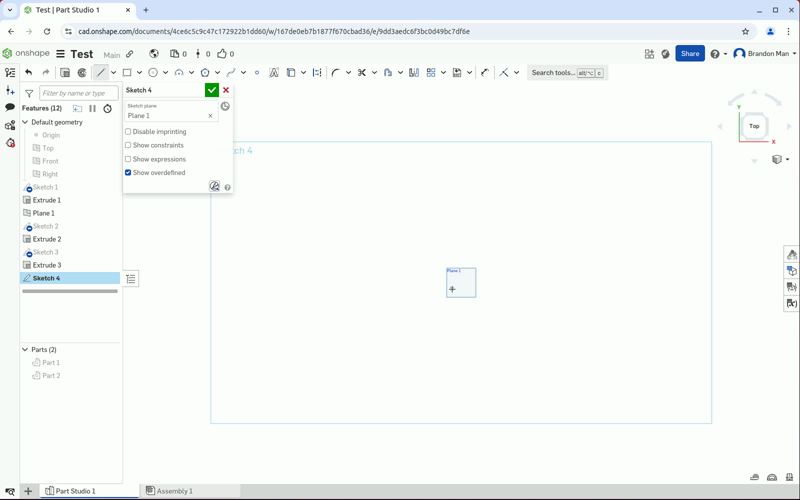
key_down(shift)
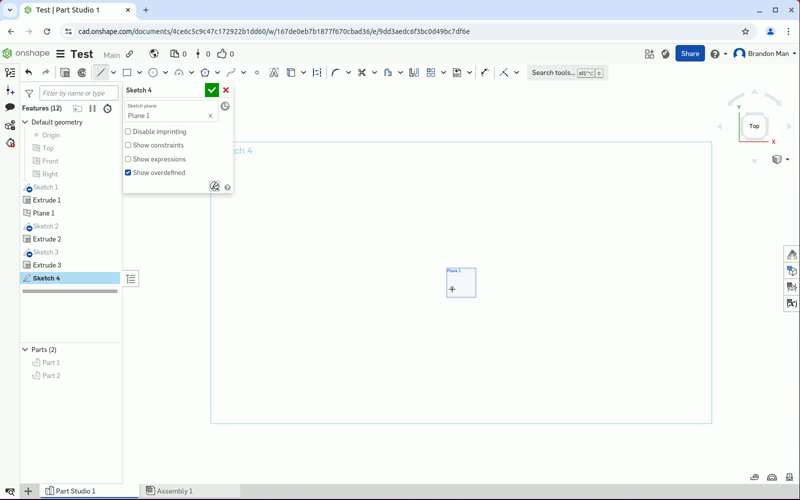
mouse_move(482, 288)
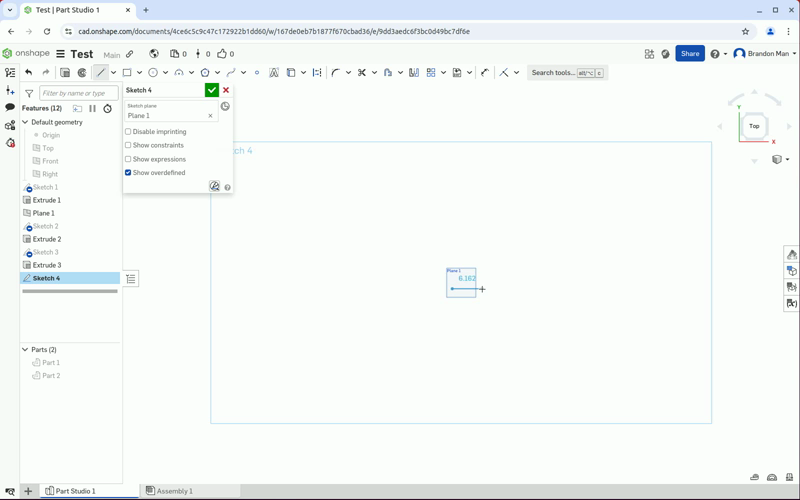
mouse_move(460, 288)
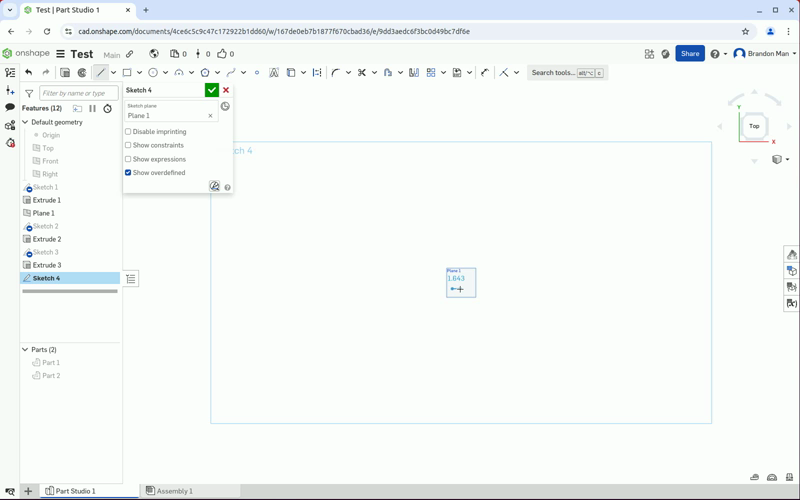
click(460, 288)
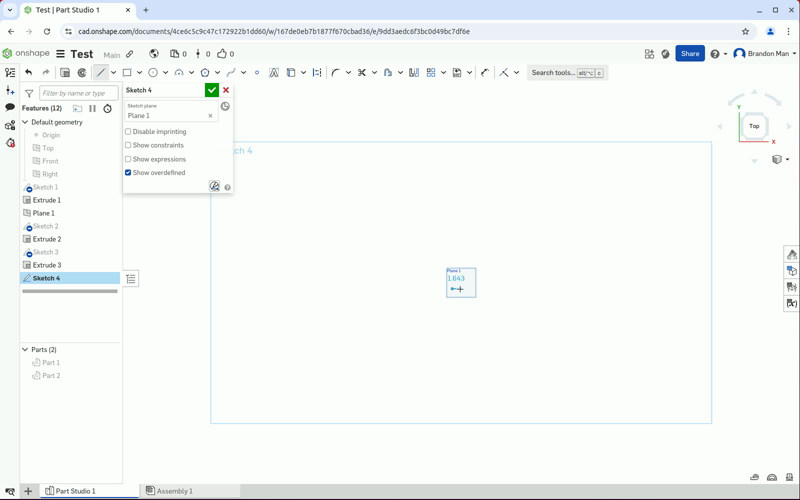
key_up(shift)
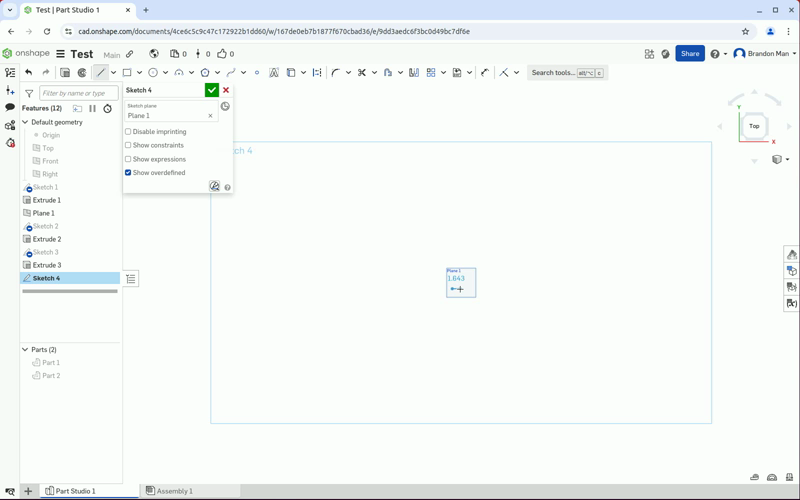
key(esc)
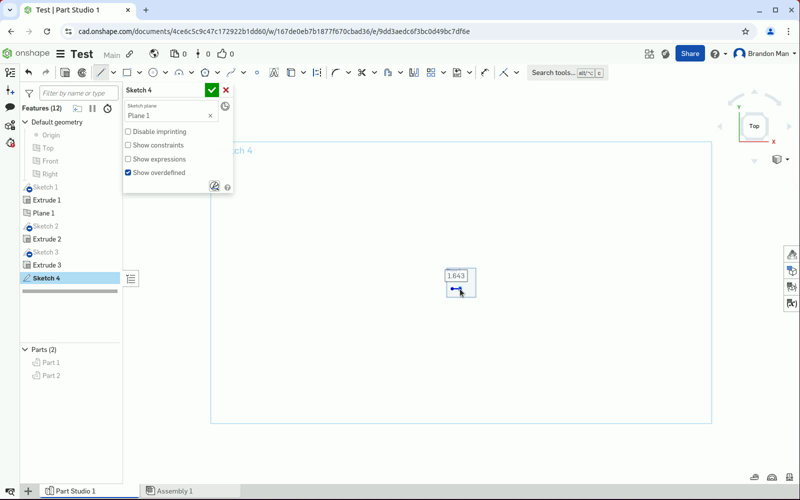
key(a)
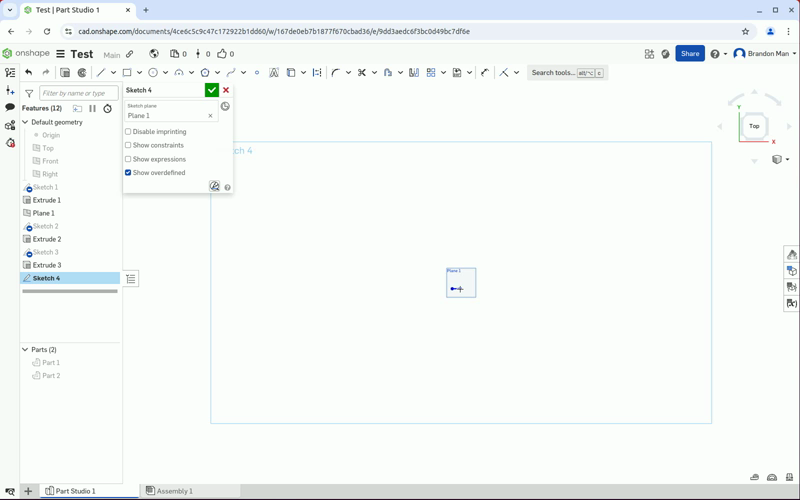
mouse_move(460, 288)
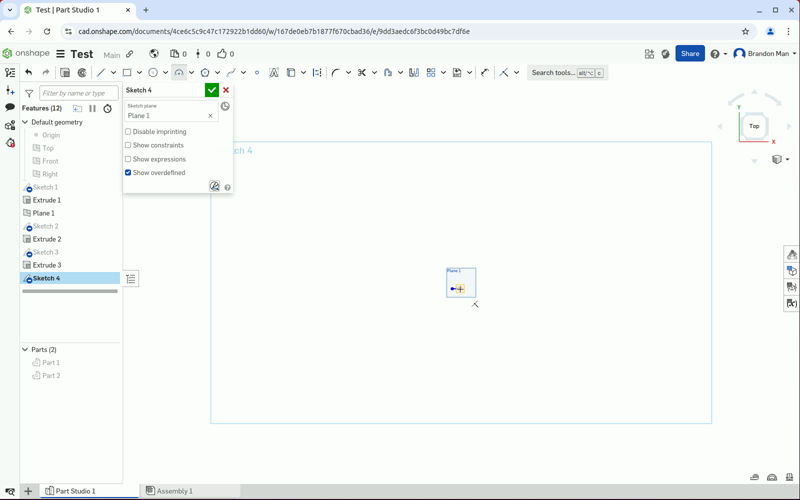
click(460, 288)
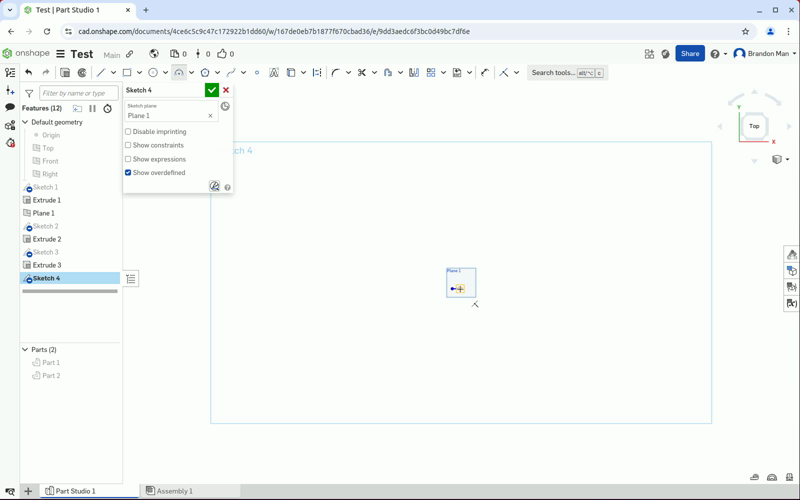
key_down(shift)
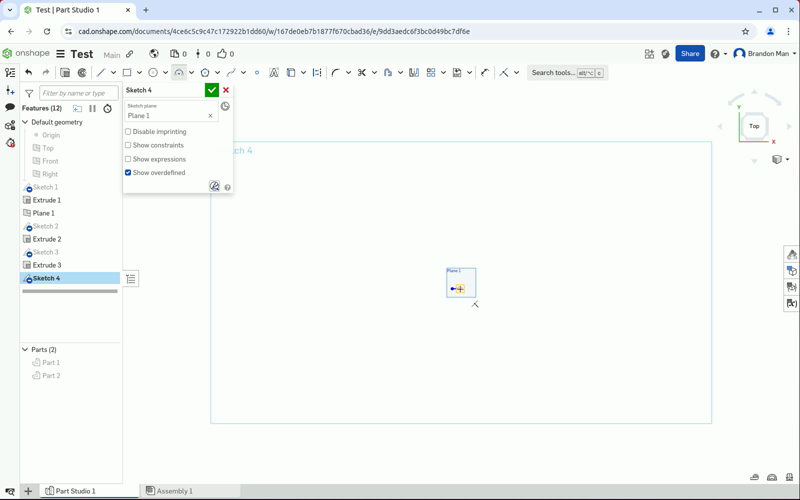
mouse_move(460, 281)
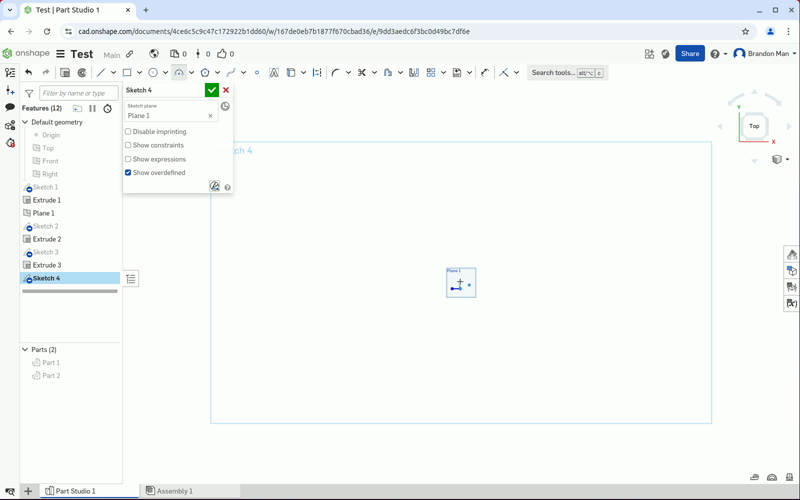
click(460, 281)
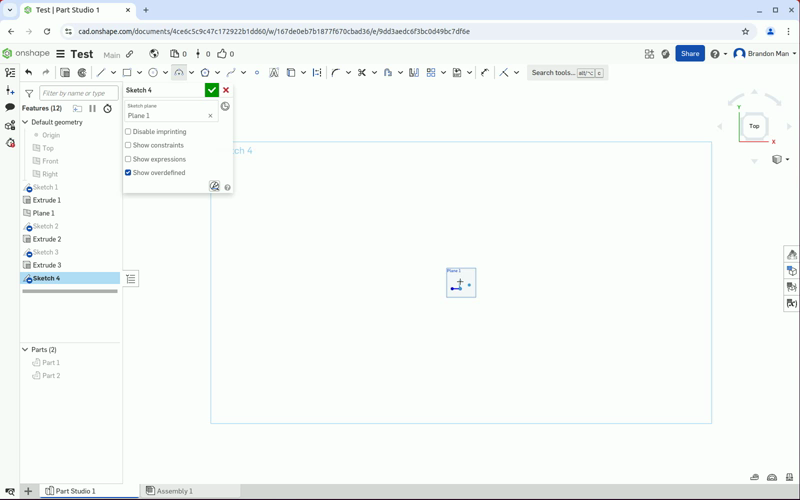
mouse_move(461, 285)
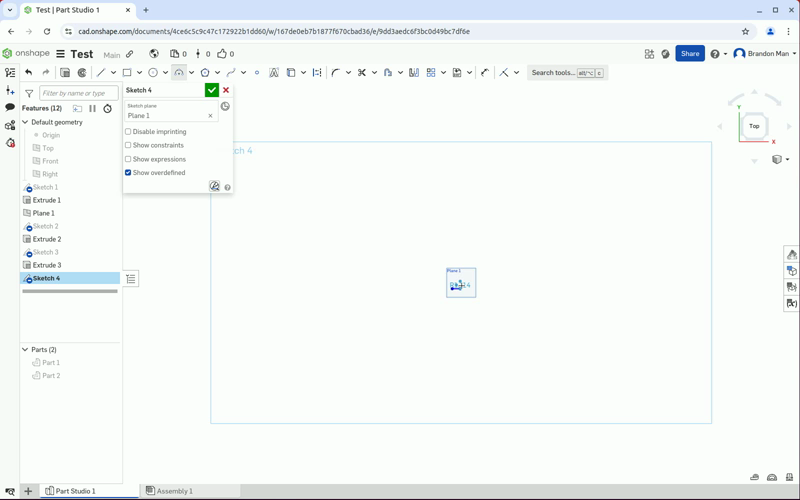
scroll(6)
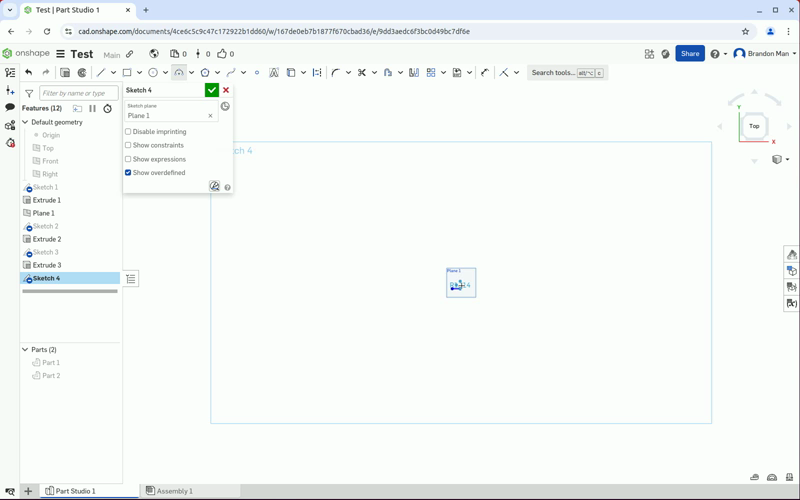
scroll(6)
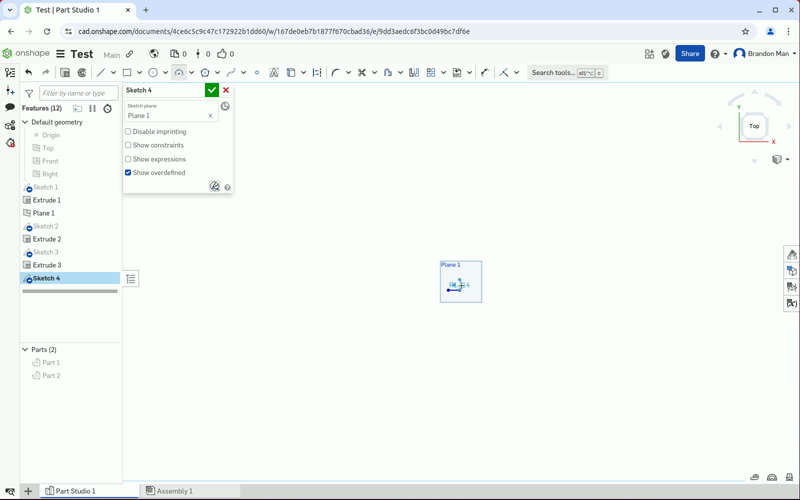
scroll(6)
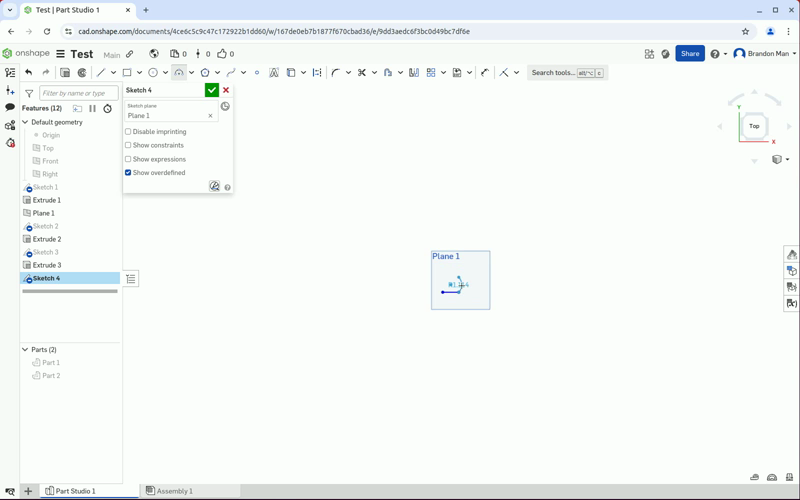
scroll(6)
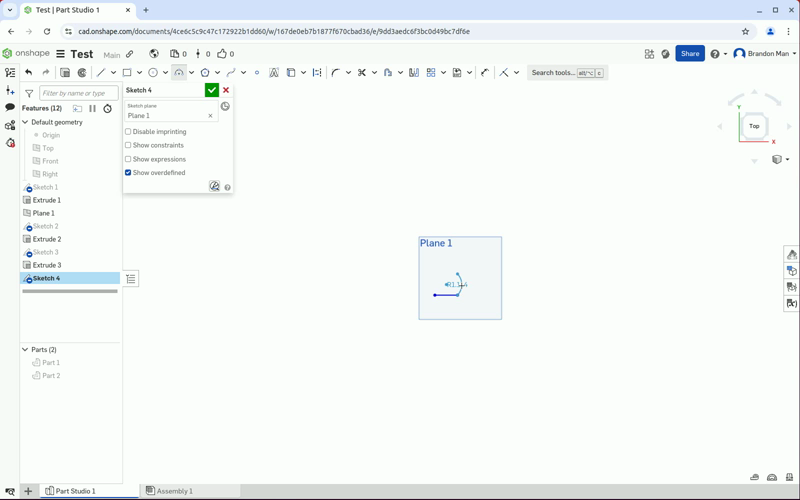
scroll(6)
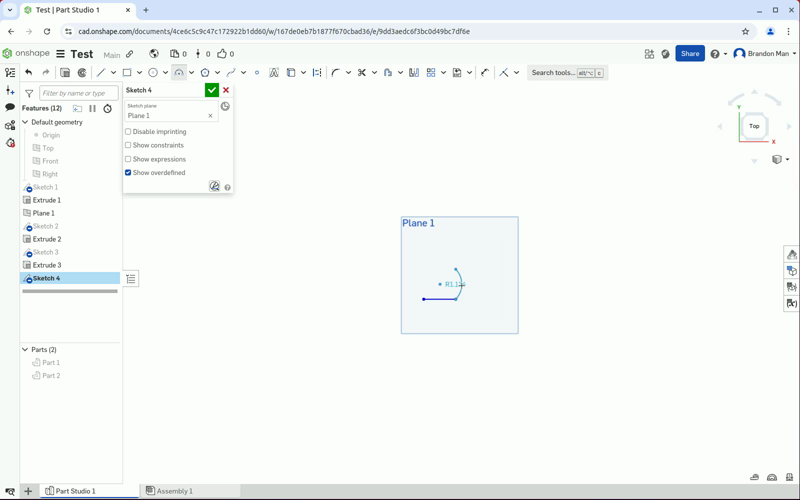
scroll(6)
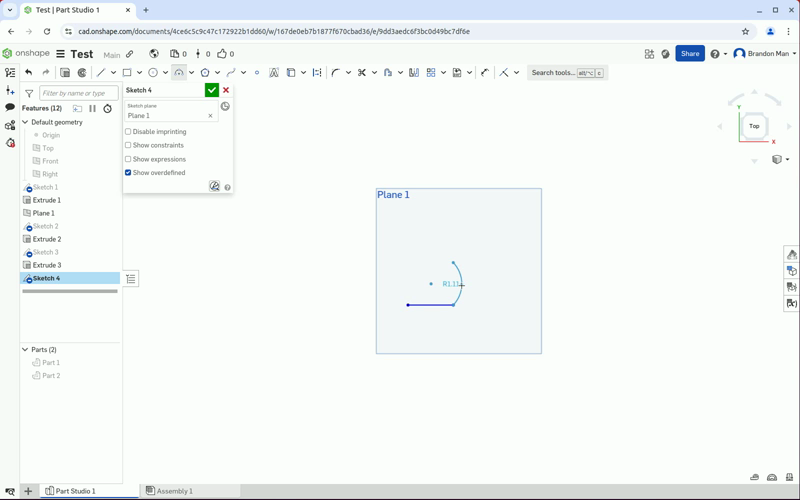
scroll(6)
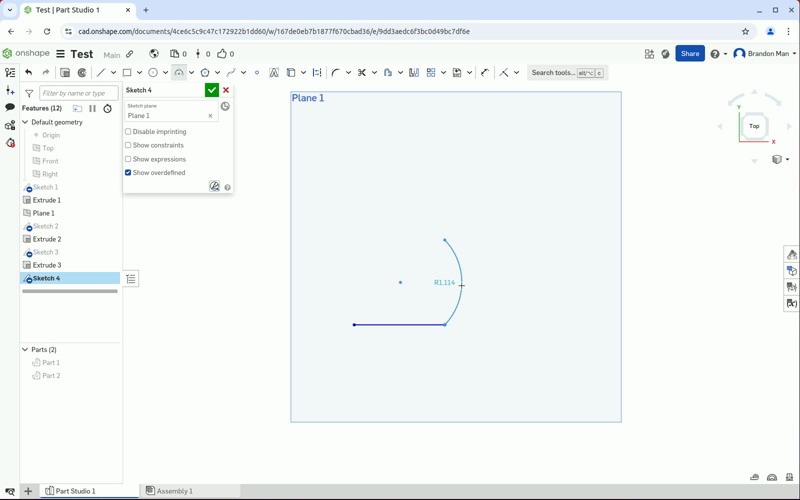
click(461, 285)
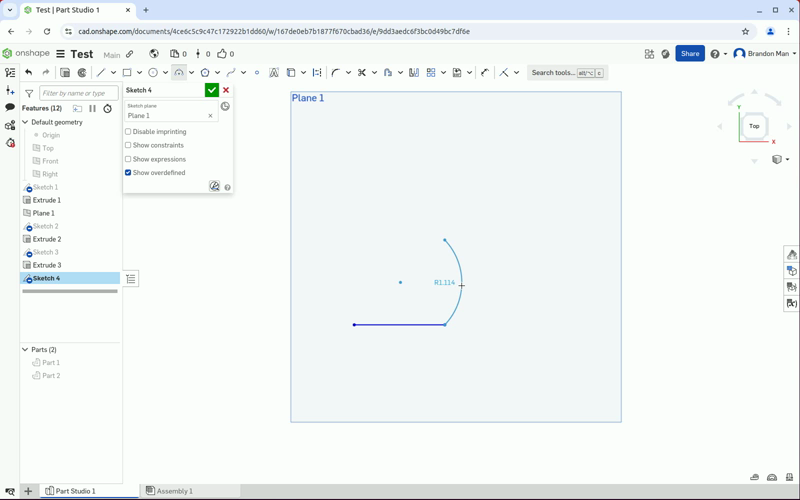
scroll(-6)
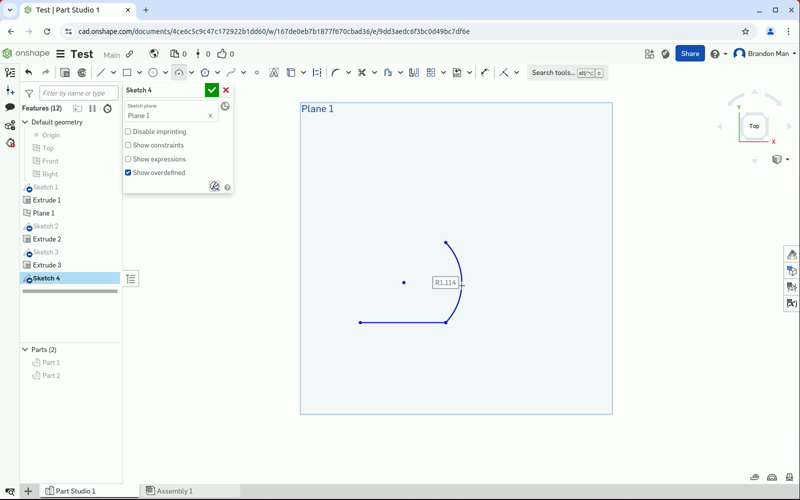
scroll(-6)
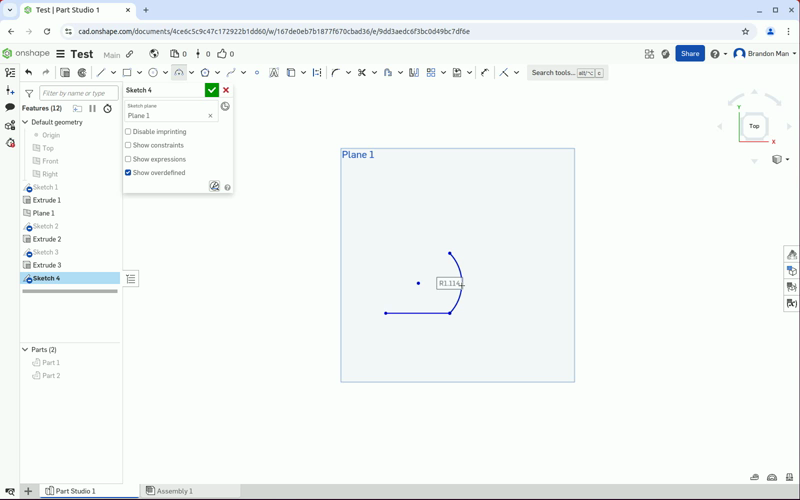
scroll(-6)
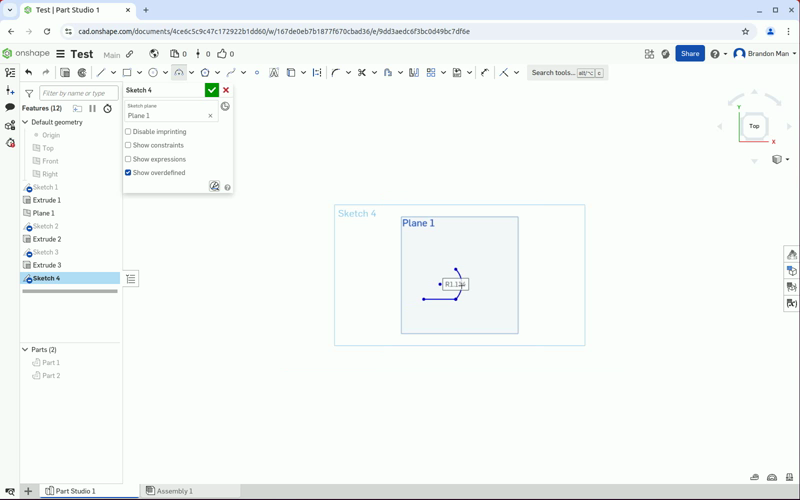
scroll(-6)
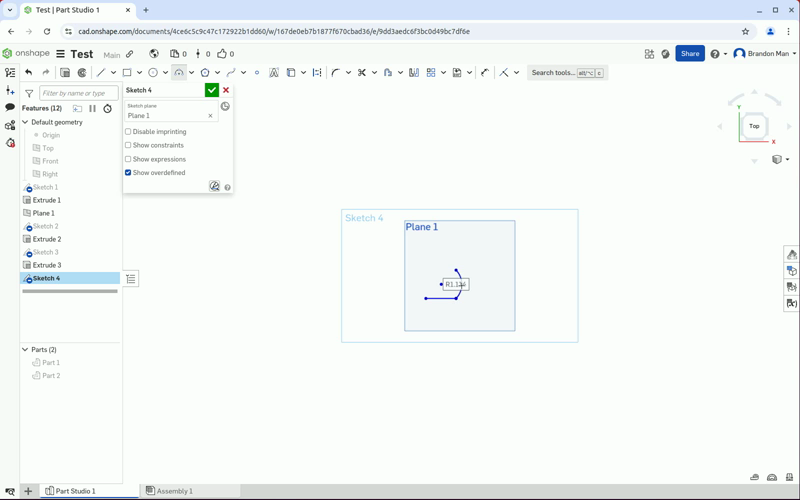
scroll(-6)
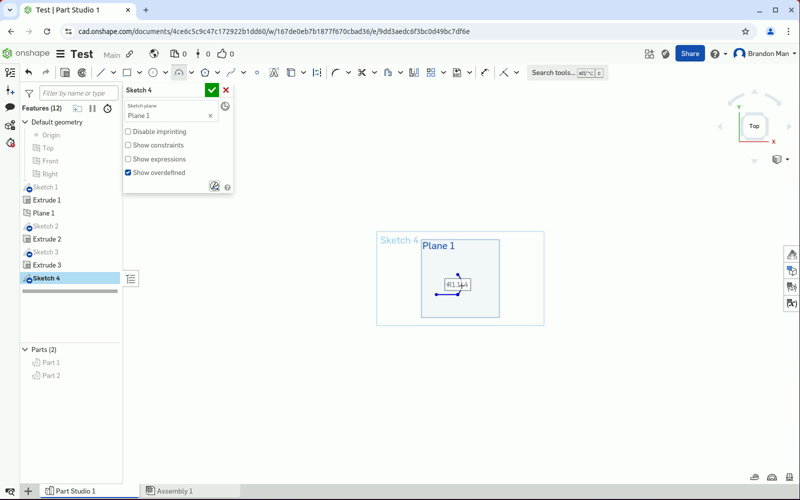
scroll(-6)
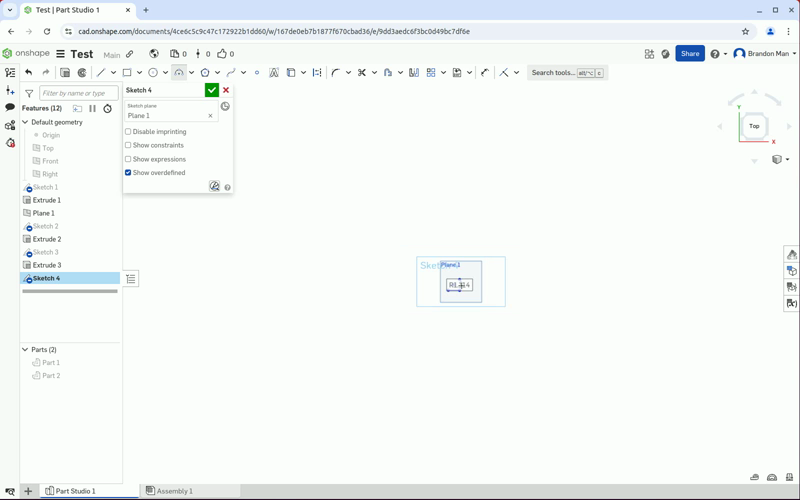
scroll(-6)
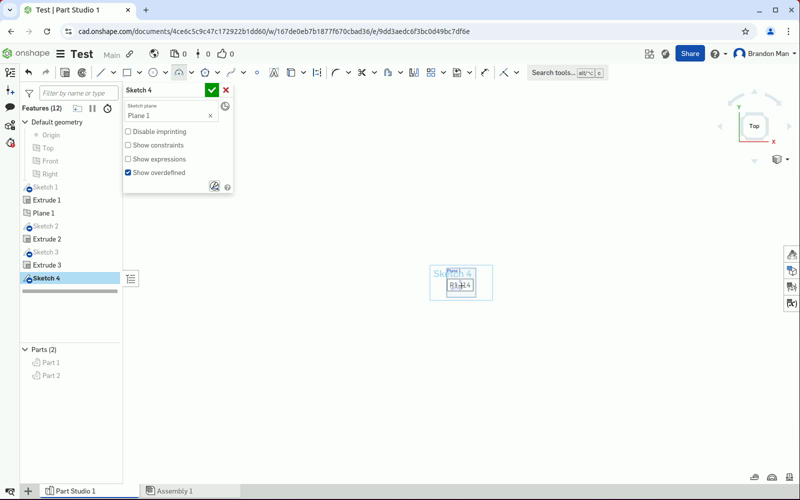
key_up(shift)
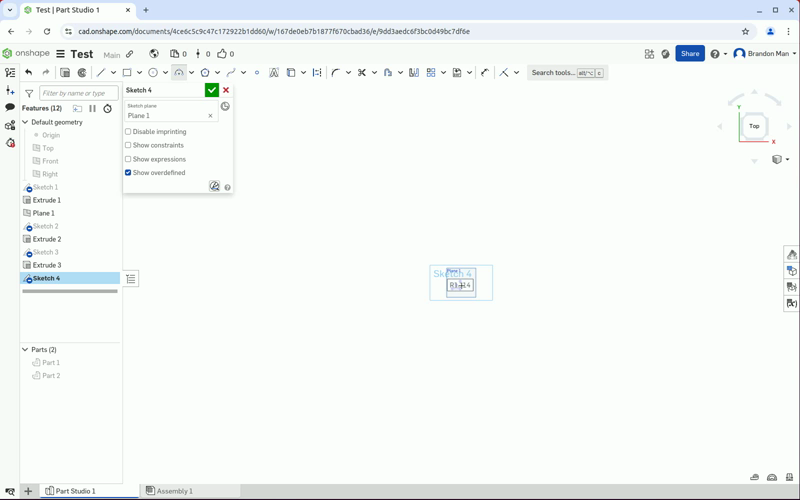
key(esc)
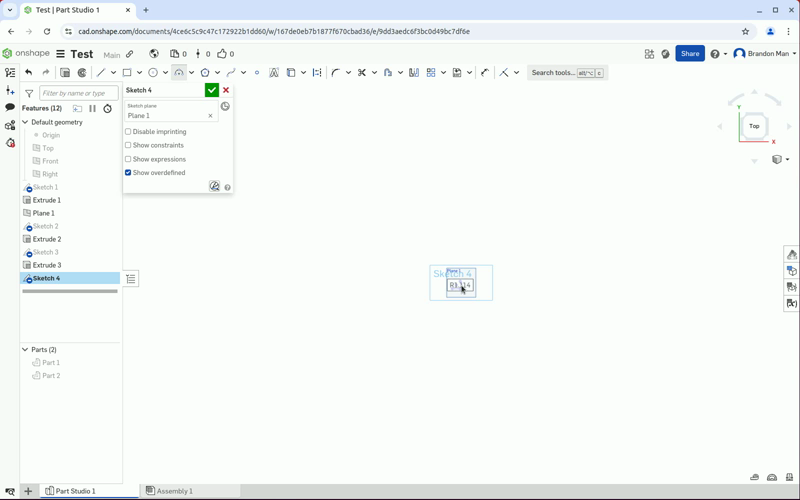
key(l)
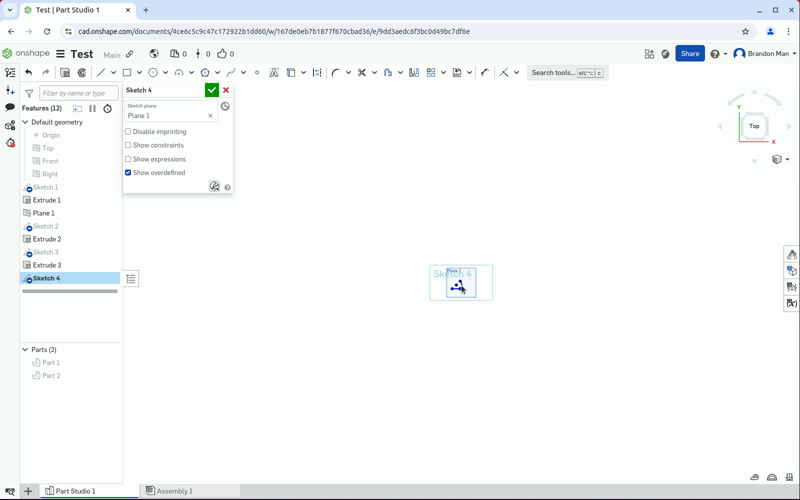
mouse_move(460, 281)
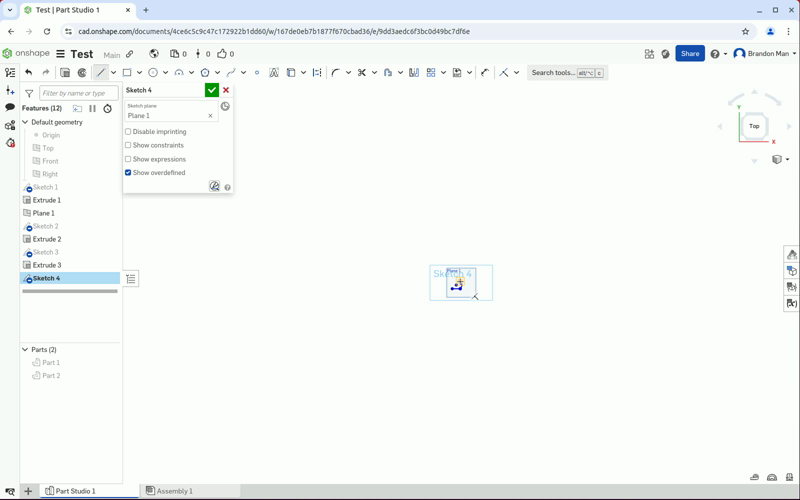
scroll(6)
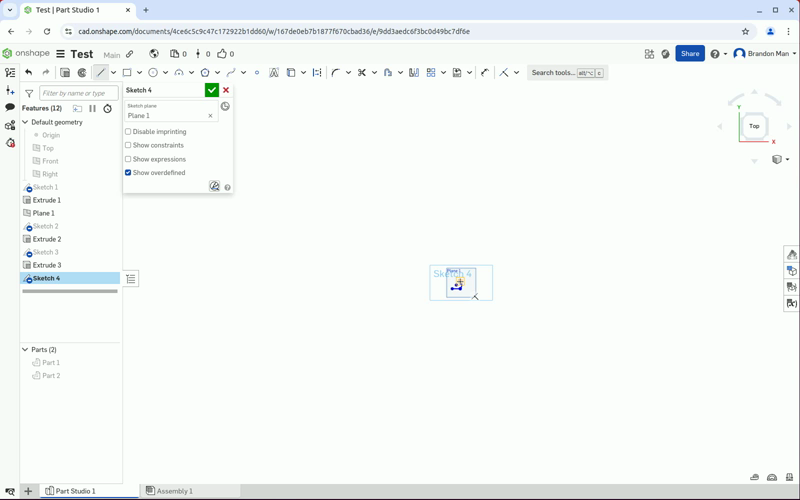
scroll(6)
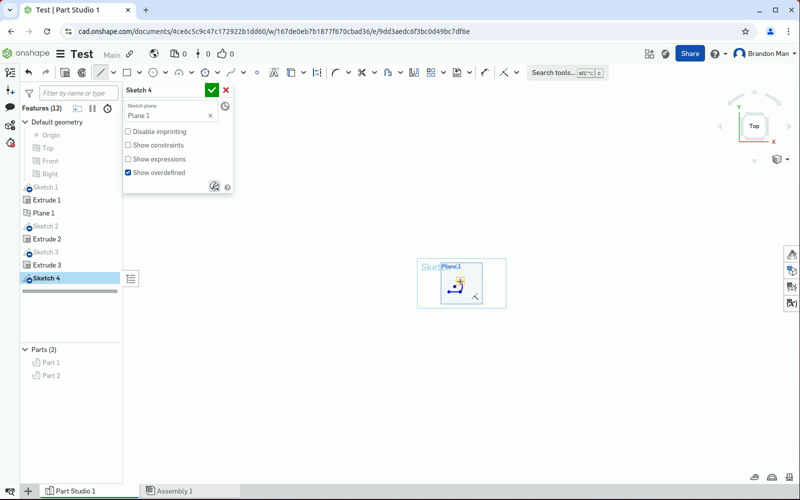
scroll(6)
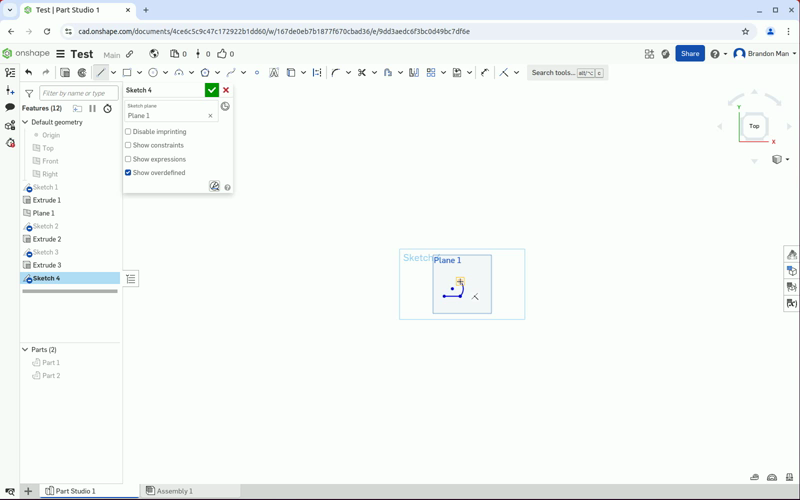
scroll(6)
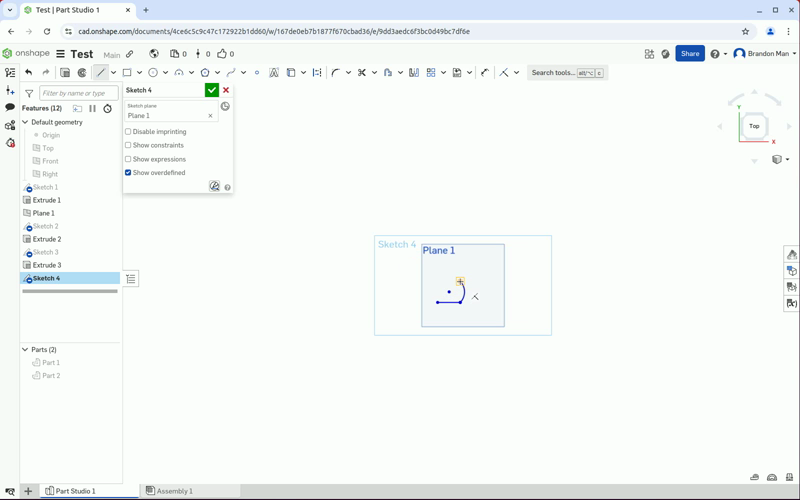
scroll(6)
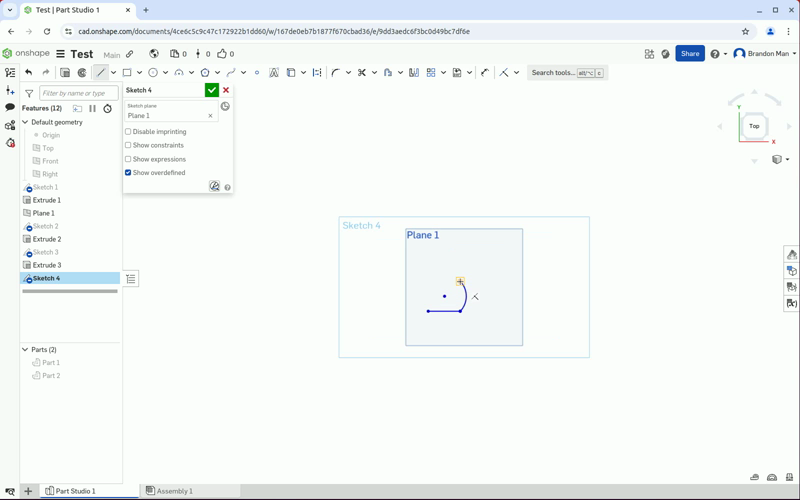
scroll(6)
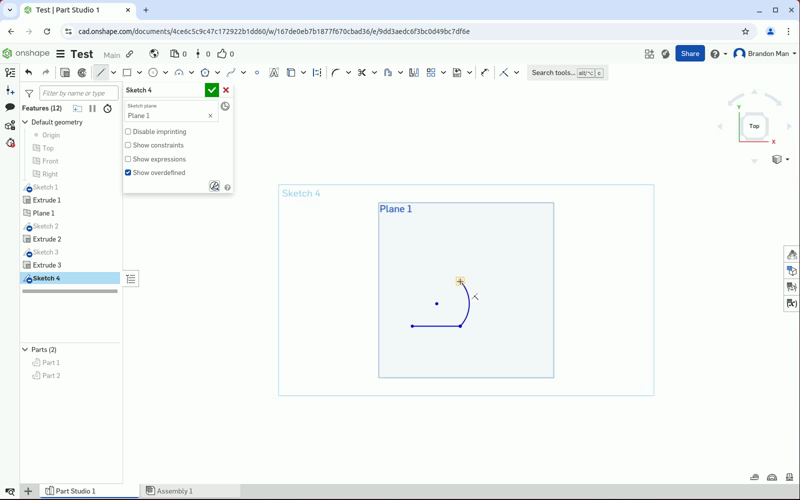
scroll(6)
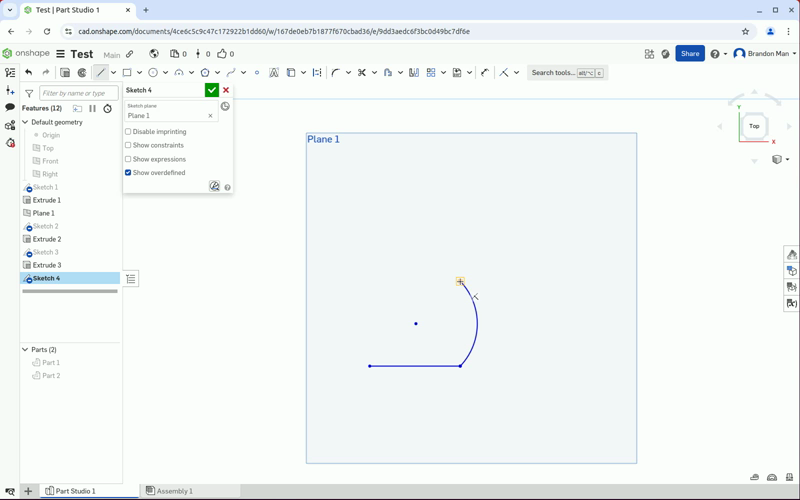
click(460, 281)
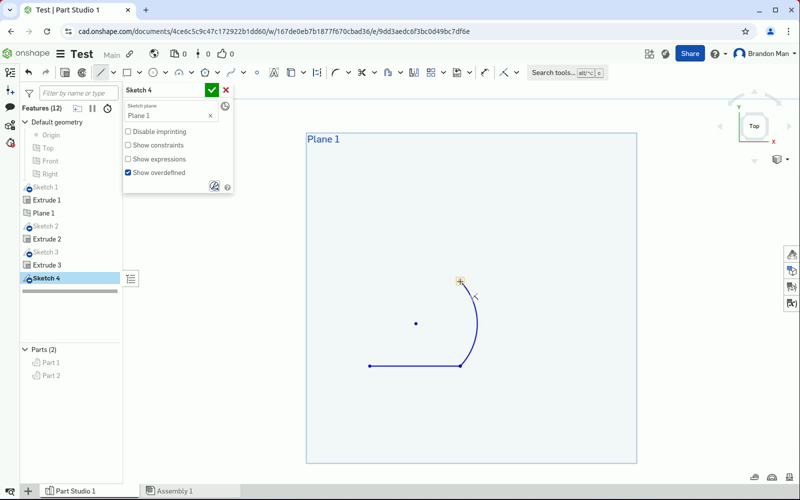
scroll(-6)
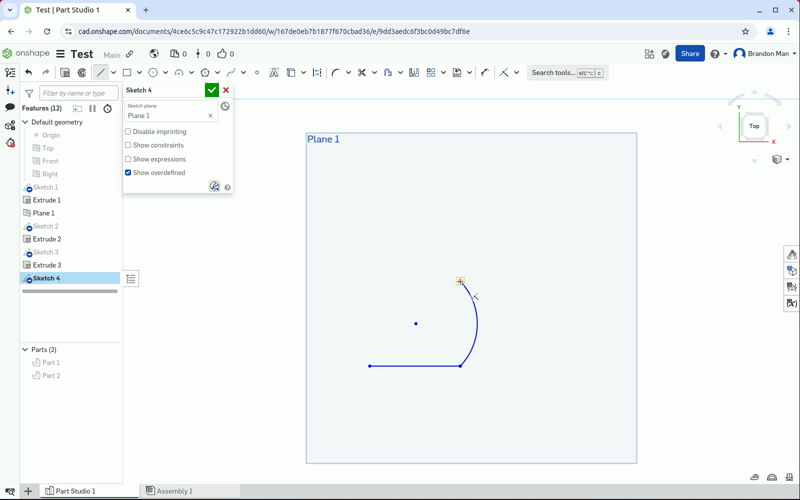
scroll(-6)
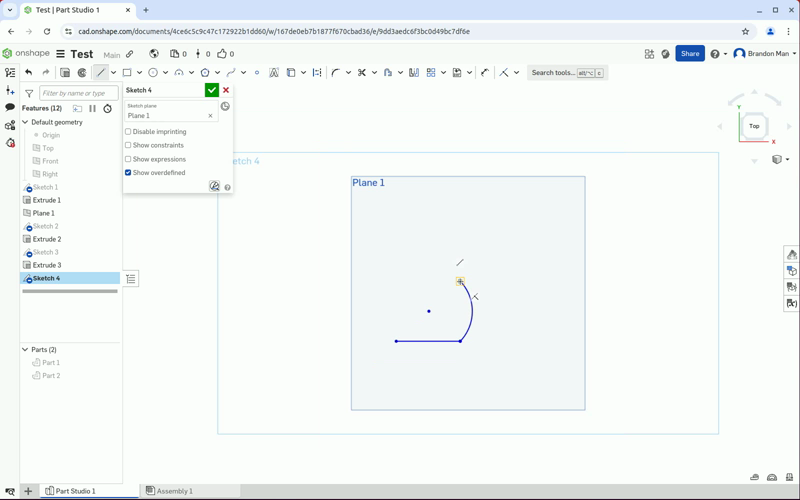
scroll(-6)
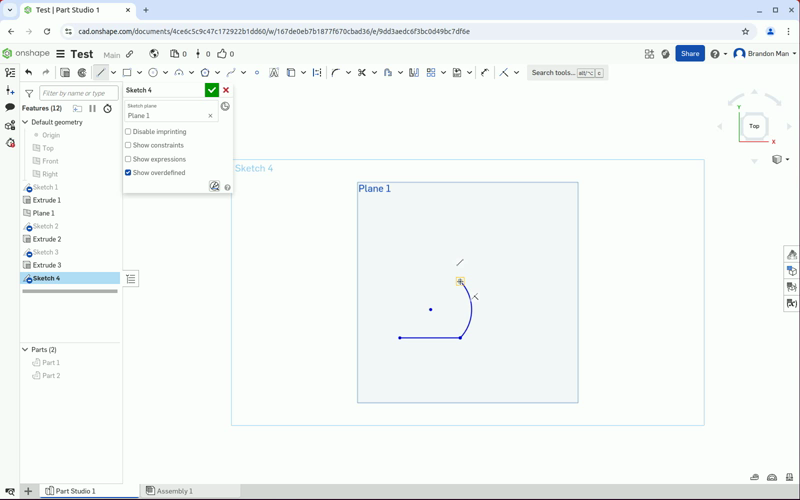
scroll(-6)
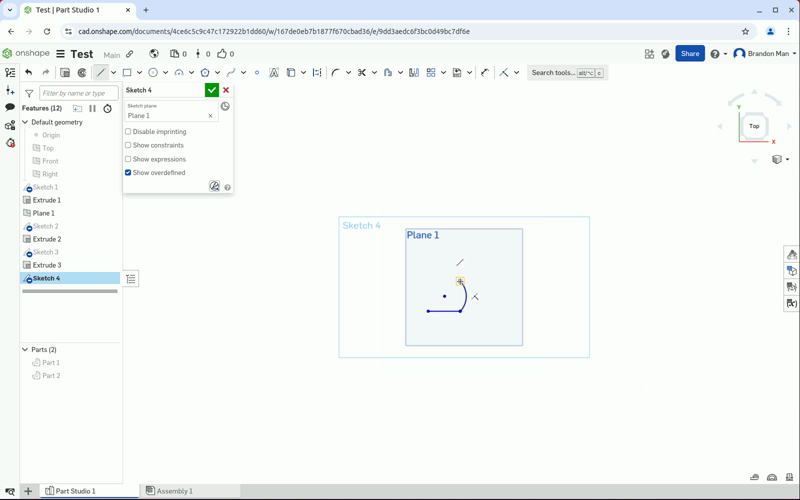
scroll(-6)
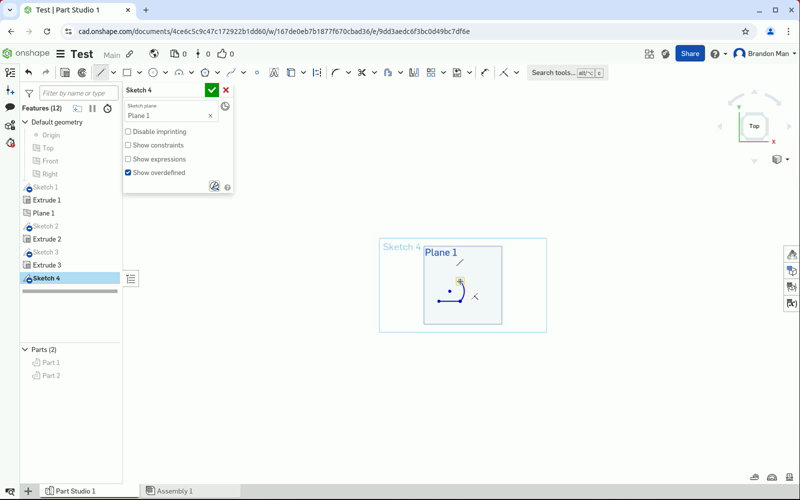
scroll(-6)
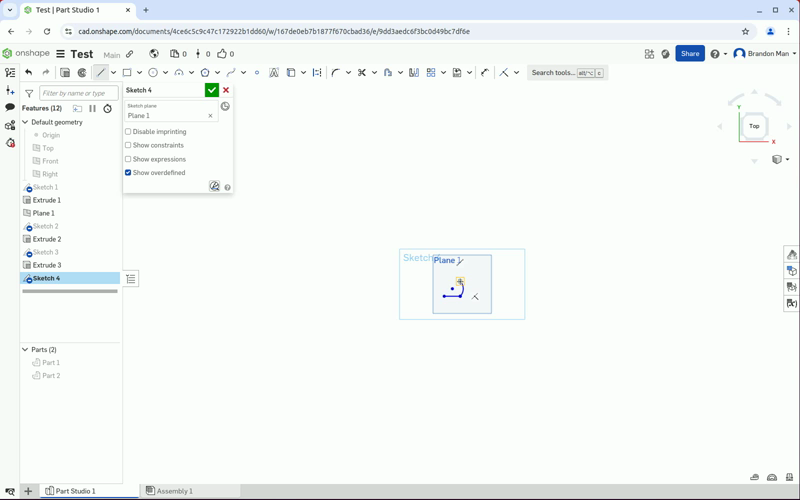
scroll(-6)
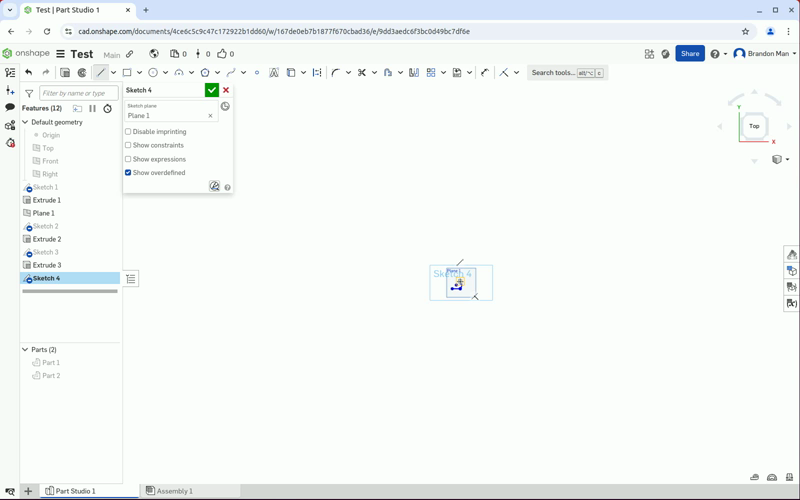
key_down(shift)
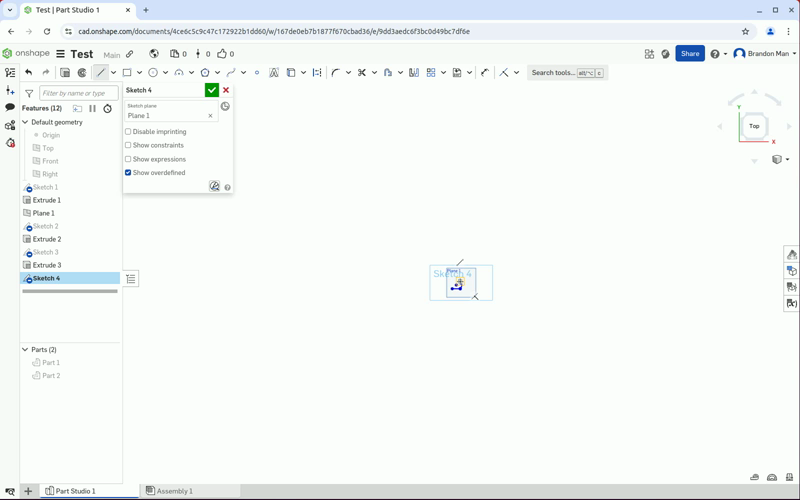
mouse_move(490, 281)
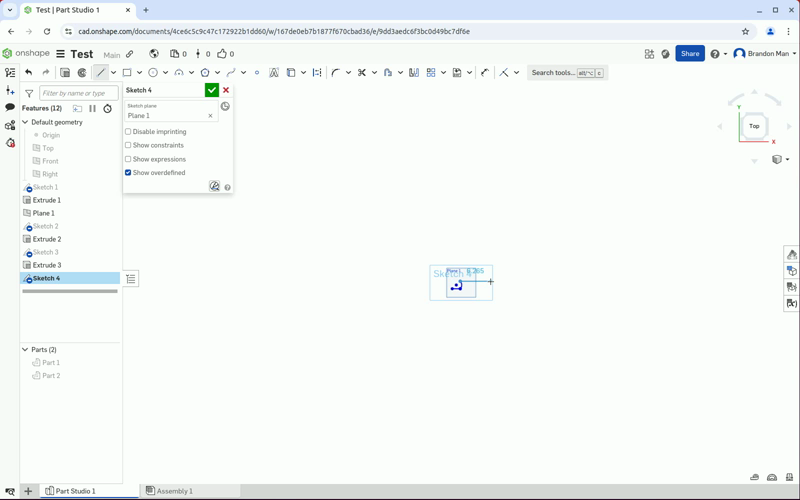
mouse_move(452, 281)
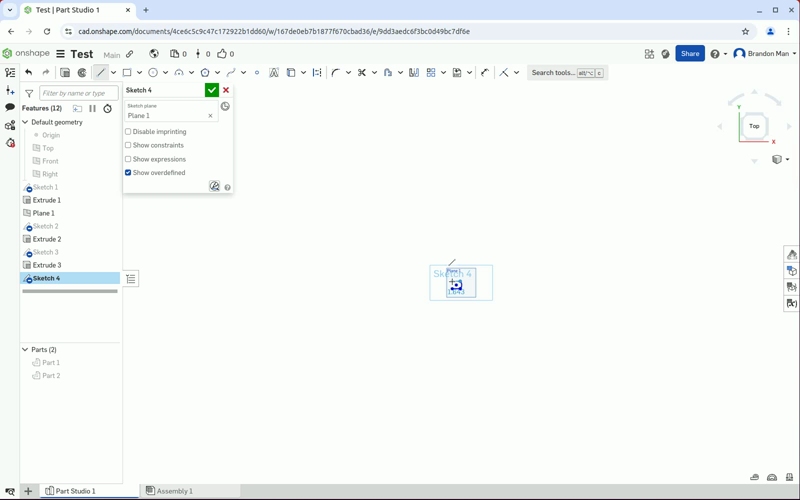
click(452, 281)
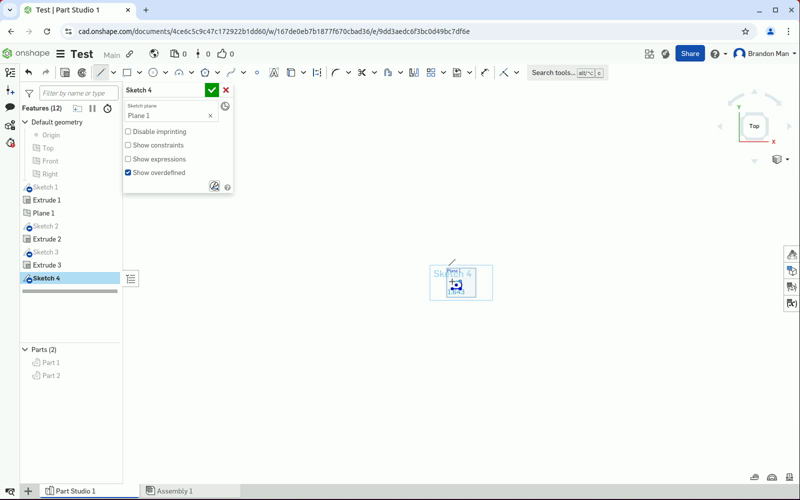
key_up(shift)
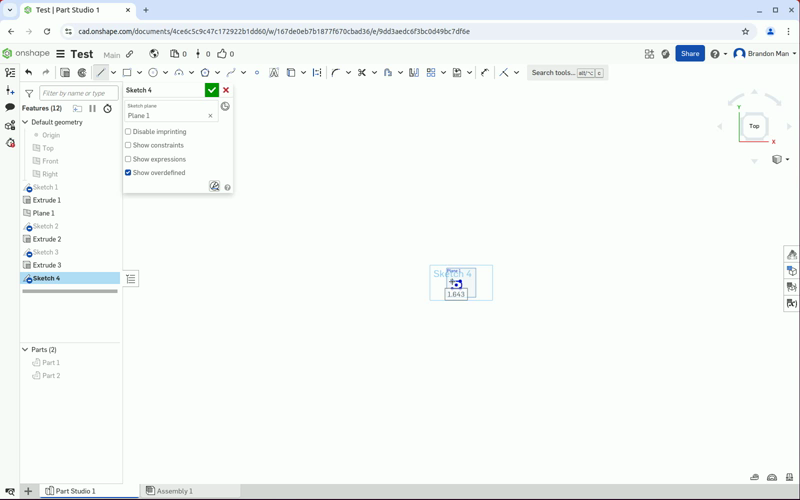
key(esc)
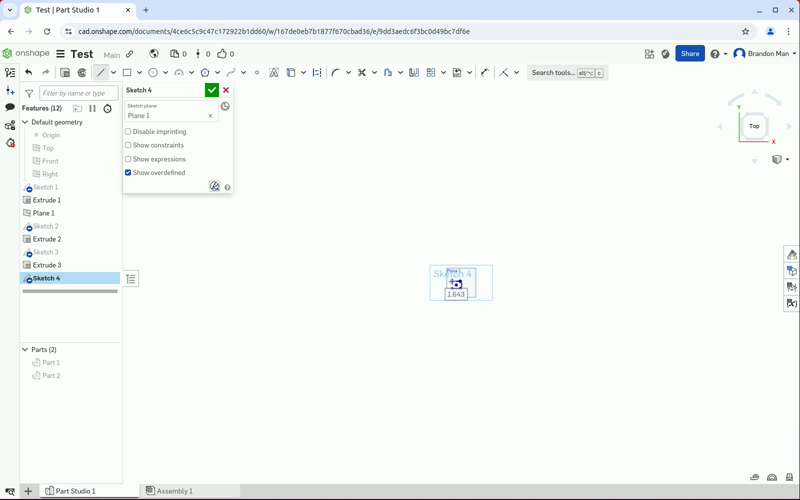
key(a)
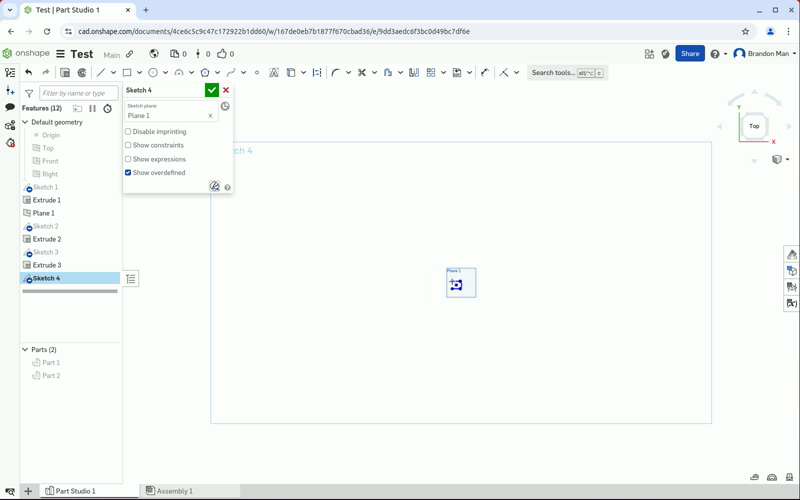
mouse_move(452, 281)
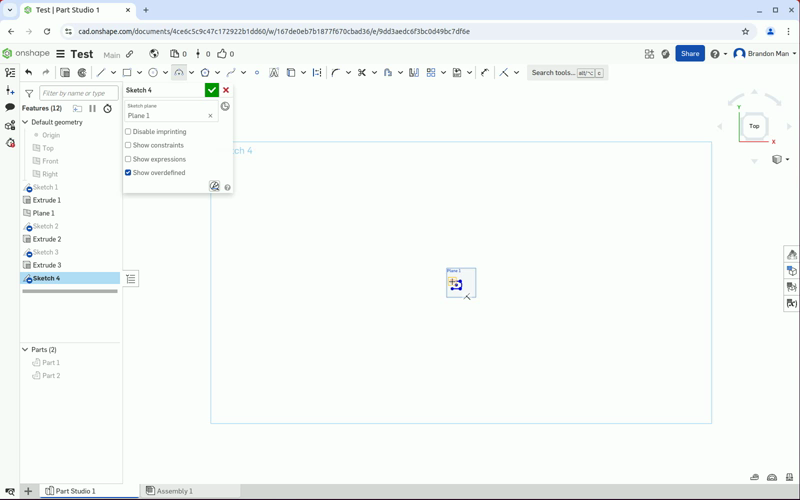
click(452, 281)
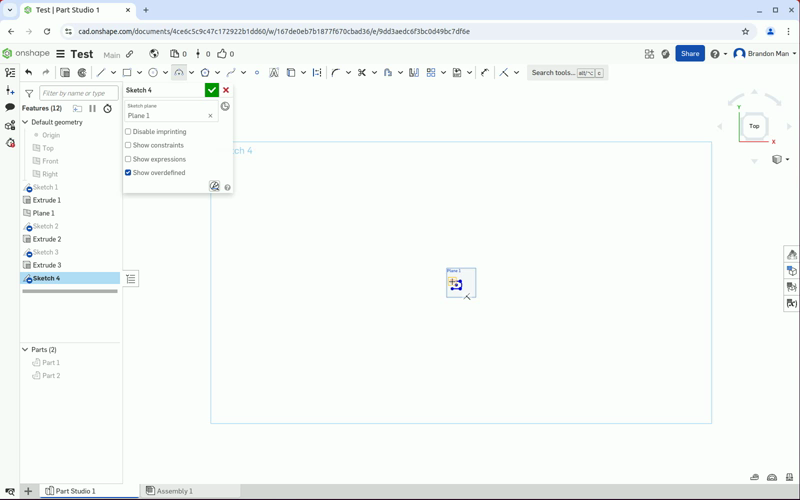
mouse_move(452, 288)
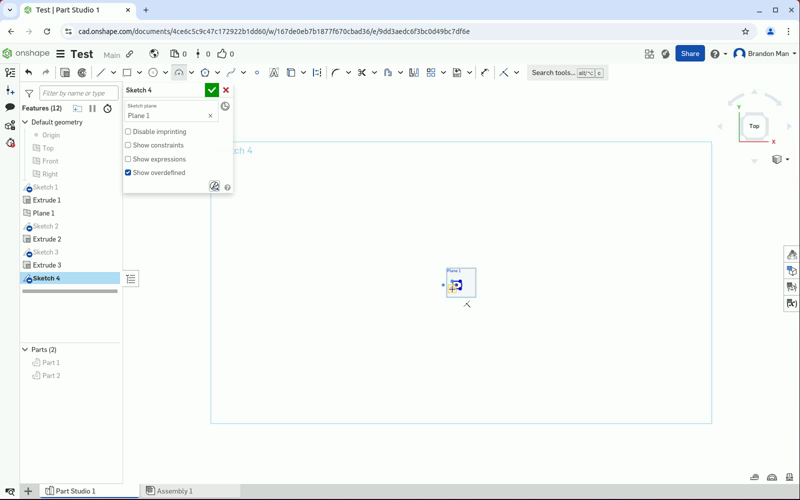
click(452, 288)
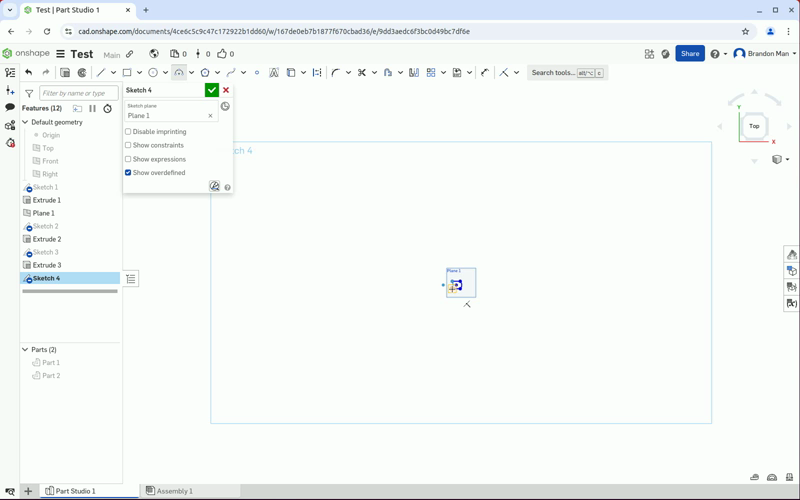
key_down(shift)
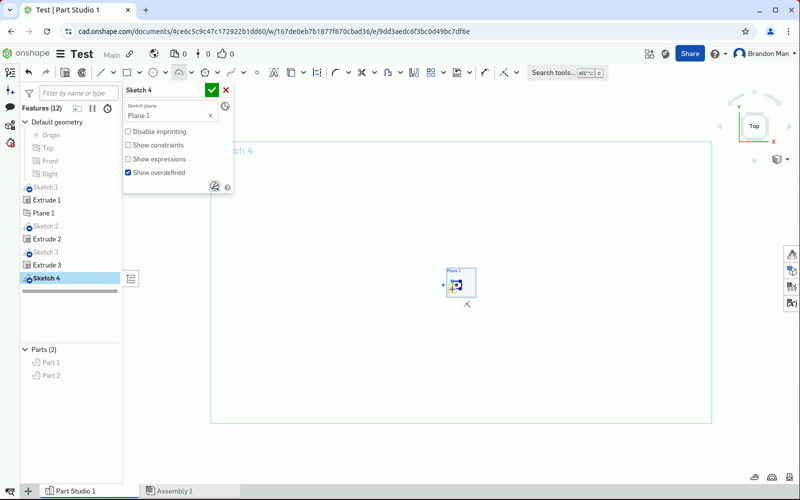
mouse_move(451, 285)
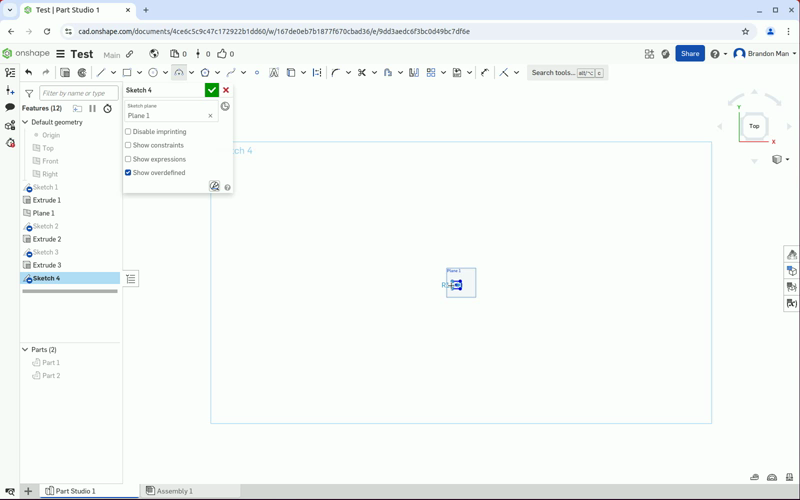
scroll(6)
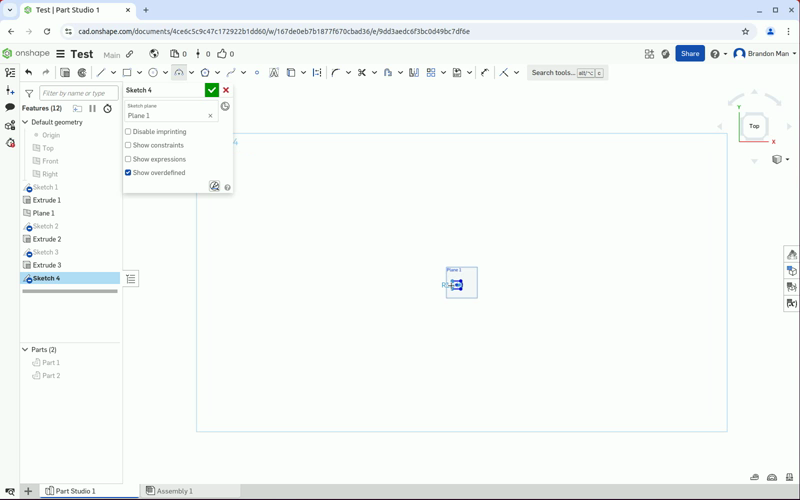
scroll(6)
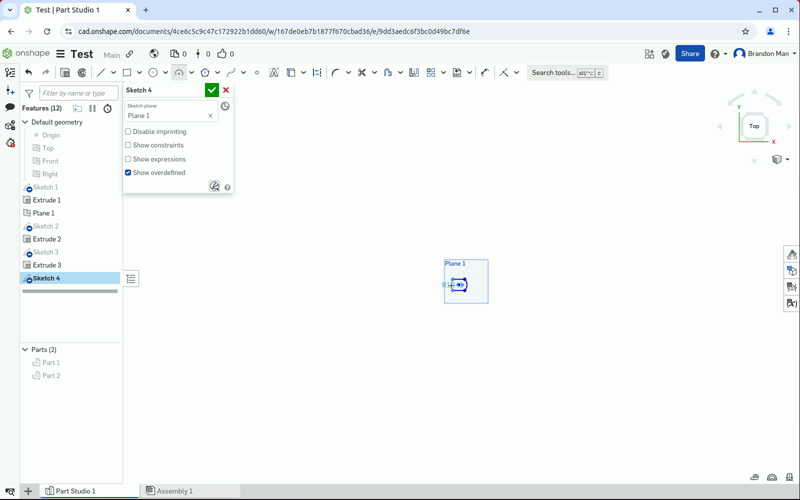
scroll(6)
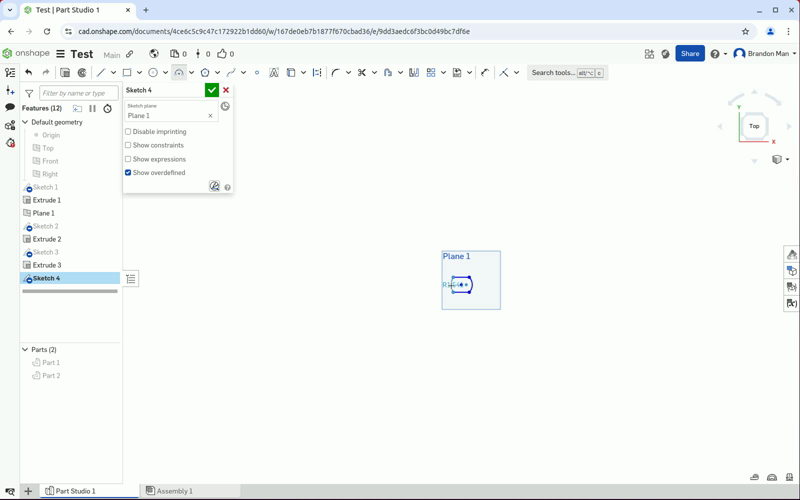
scroll(6)
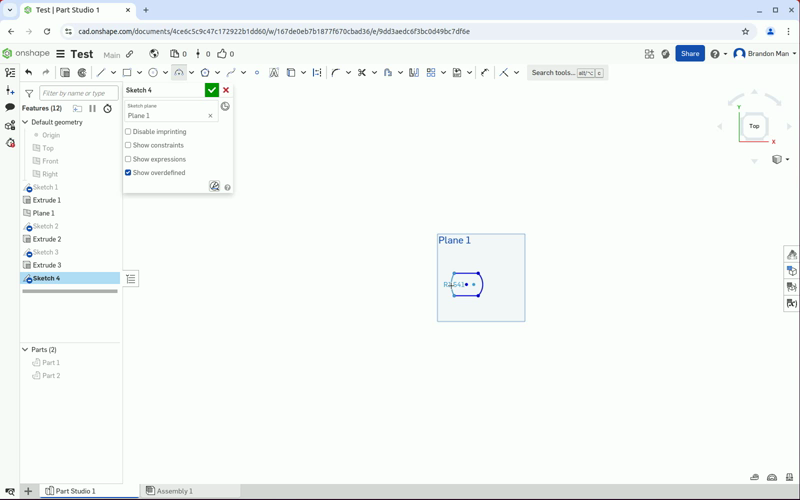
scroll(6)
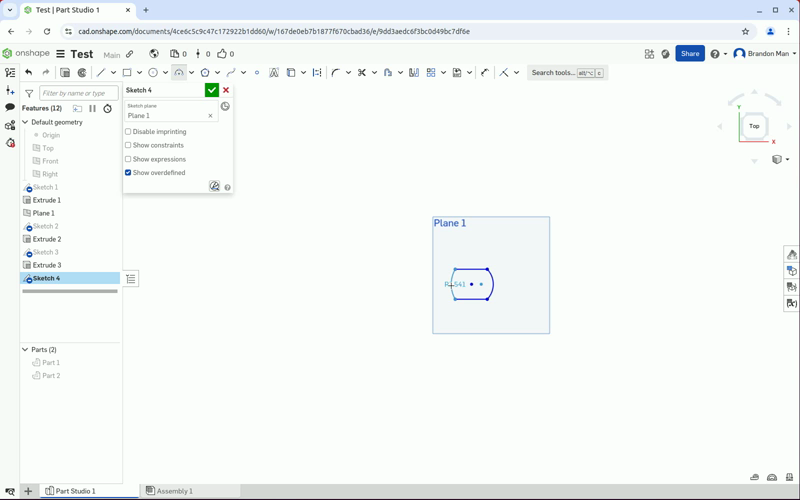
scroll(6)
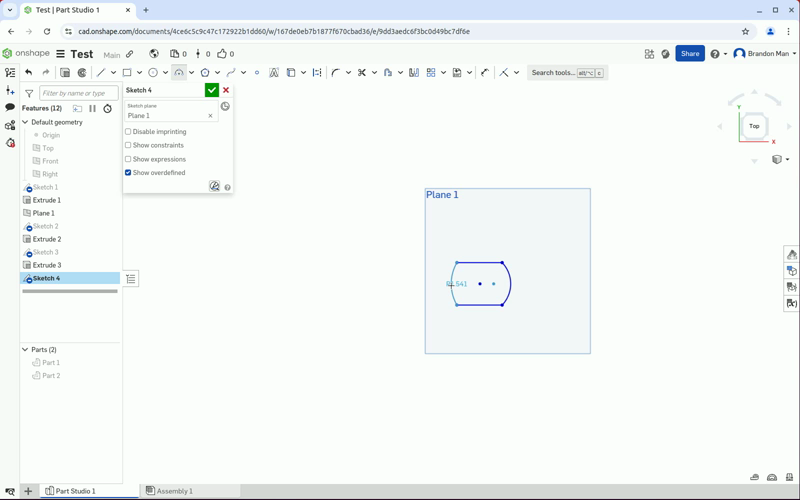
scroll(6)
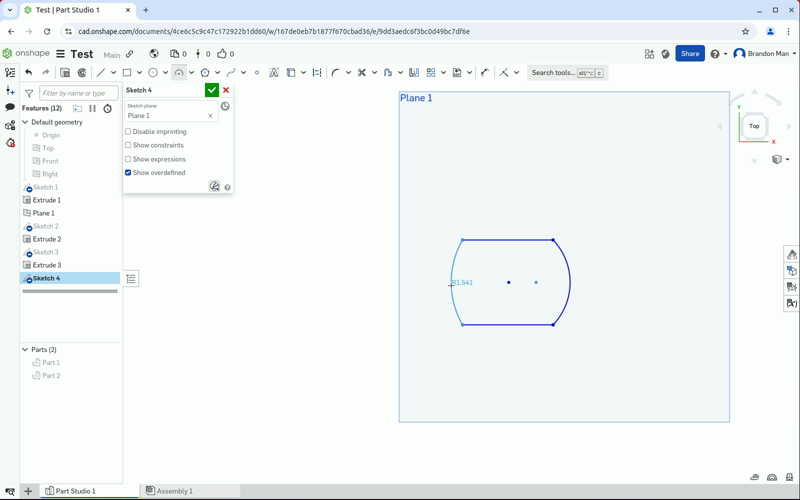
click(451, 285)
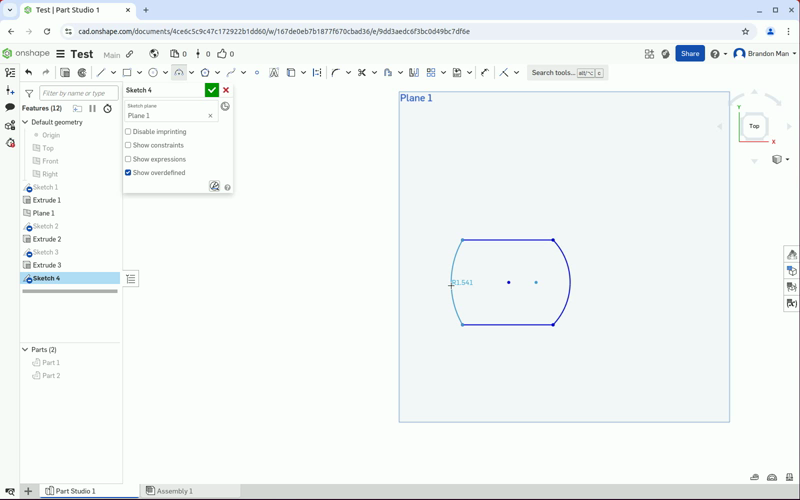
scroll(-6)
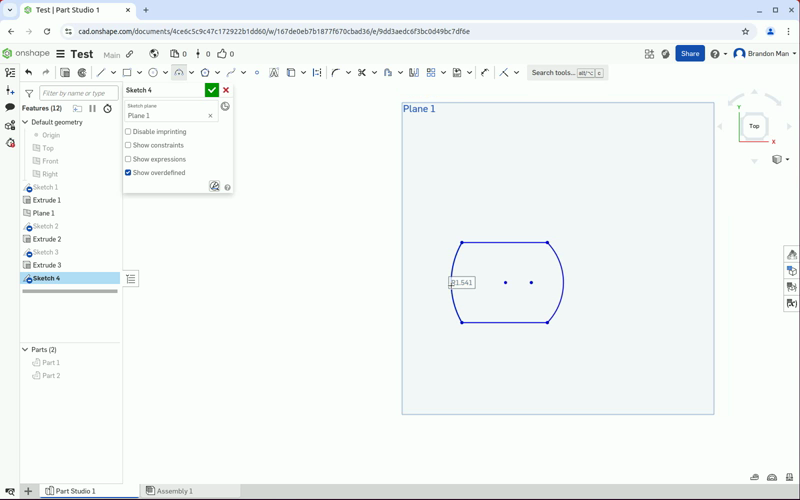
scroll(-6)
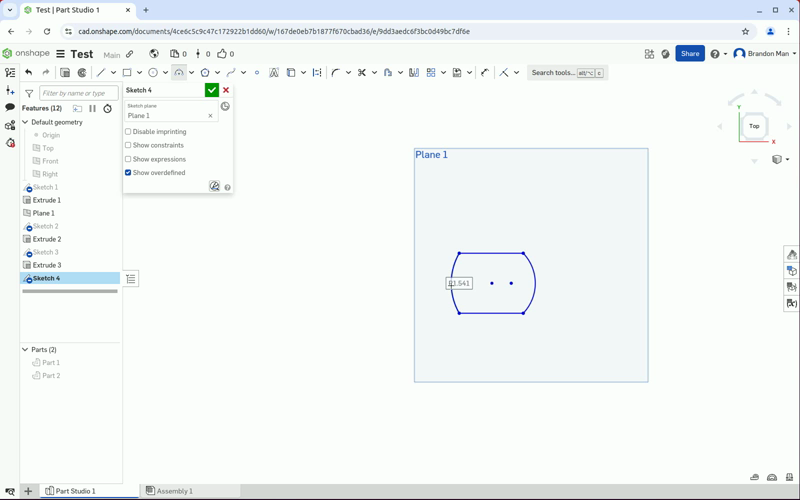
scroll(-6)
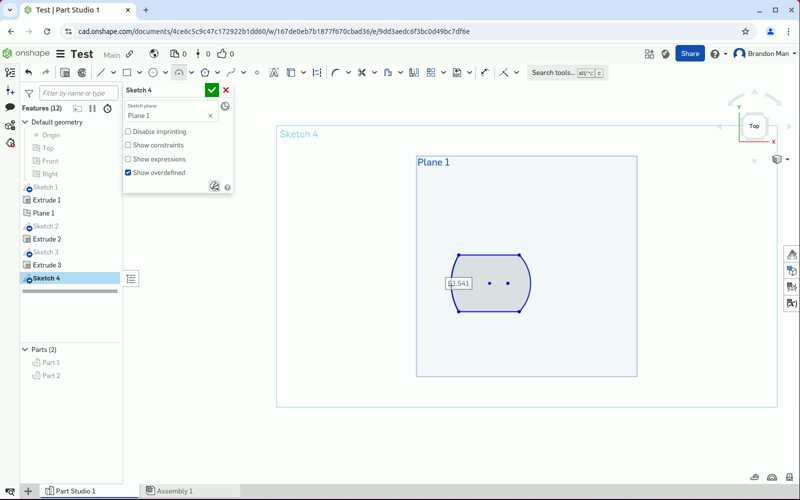
scroll(-6)
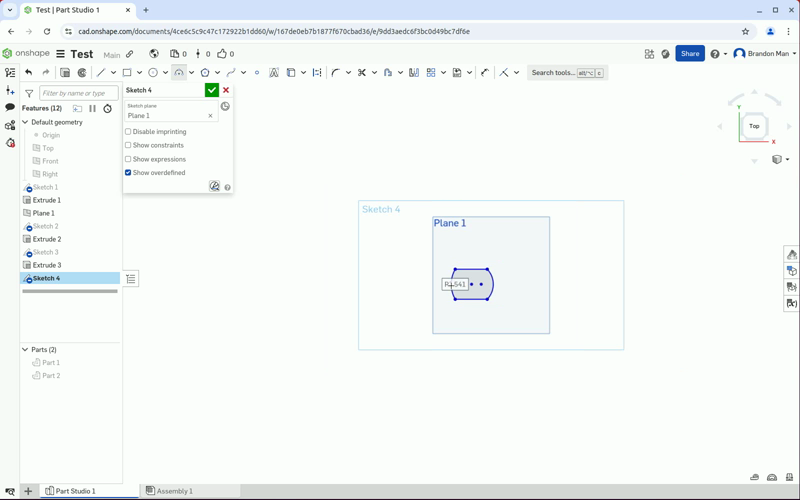
scroll(-6)
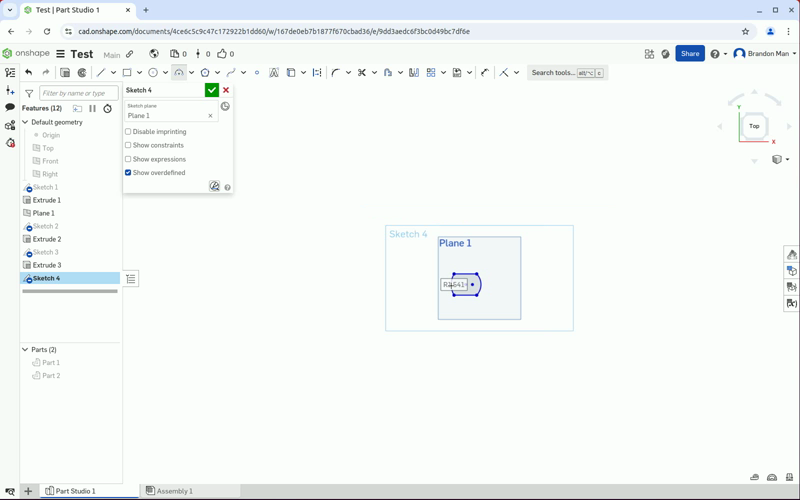
scroll(-6)
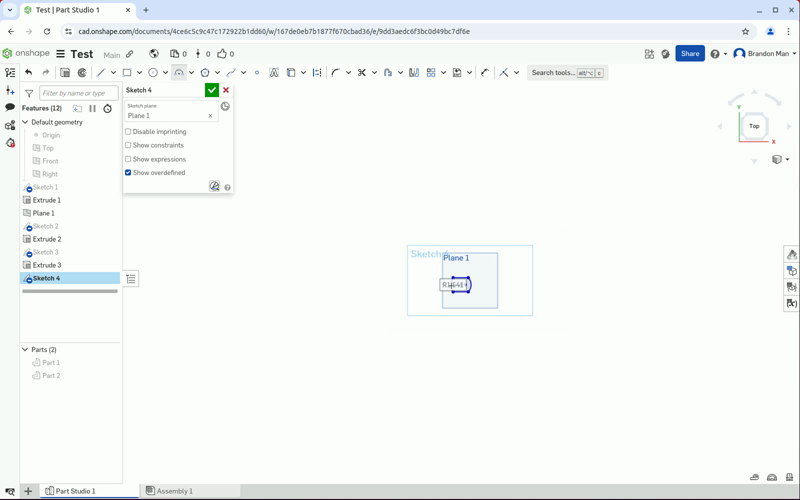
scroll(-6)
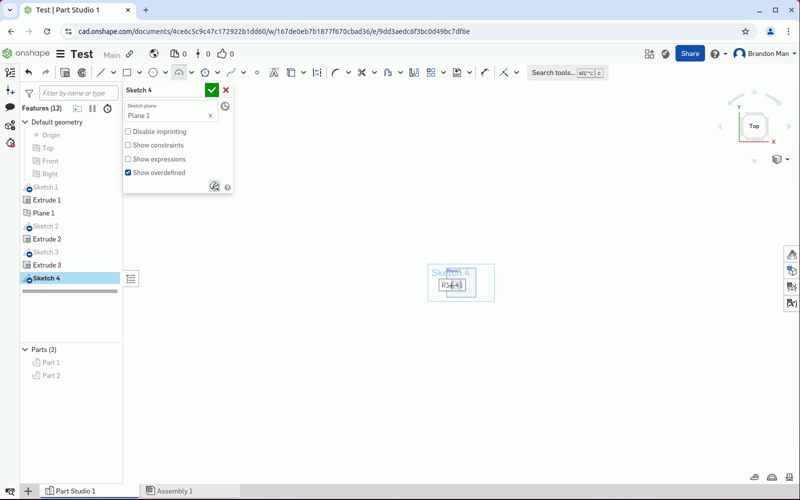
key_up(shift)
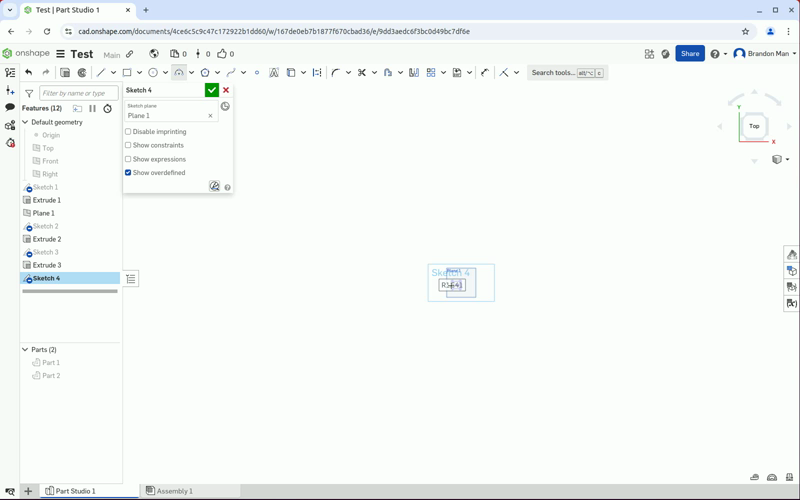
key(esc)
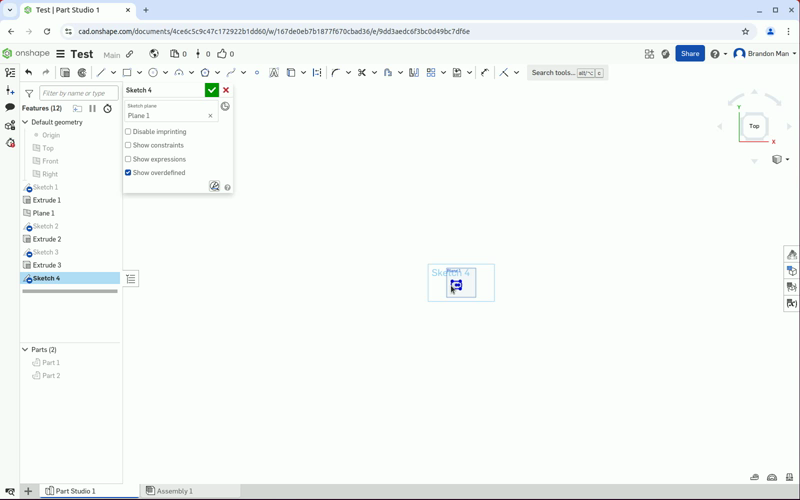
mouse_move(454, 285)
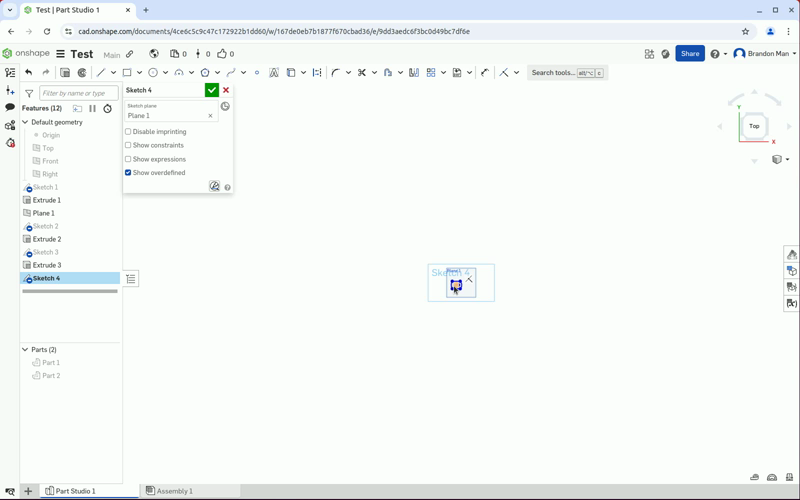
scroll(6)
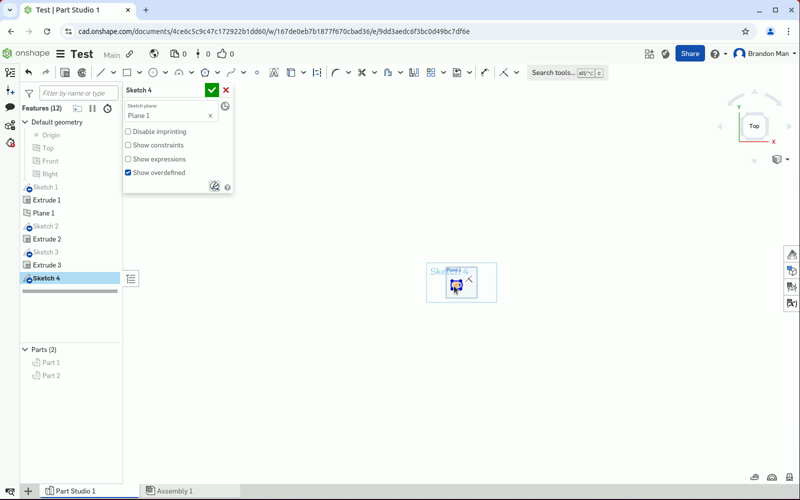
scroll(6)
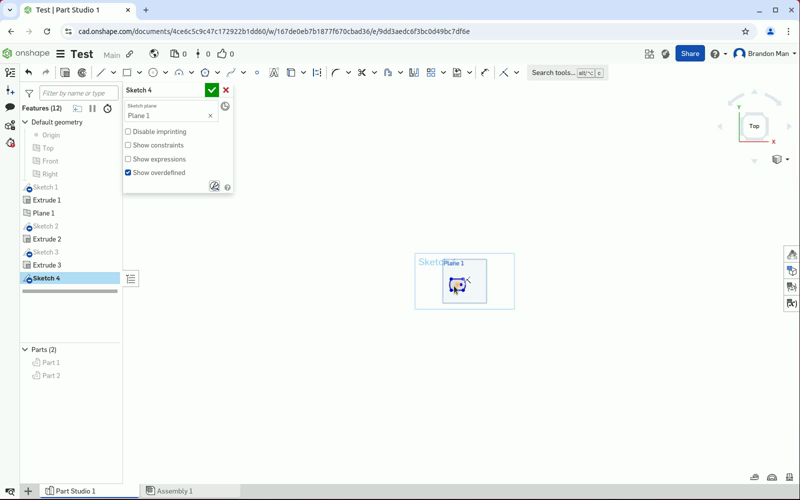
scroll(6)
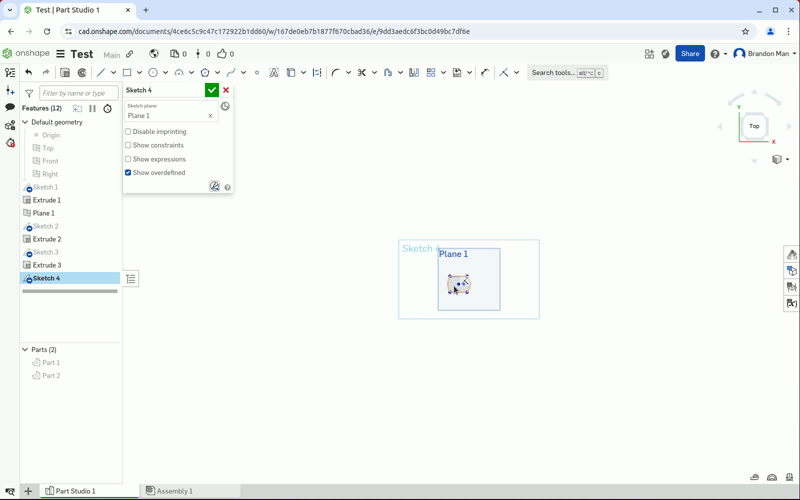
scroll(6)
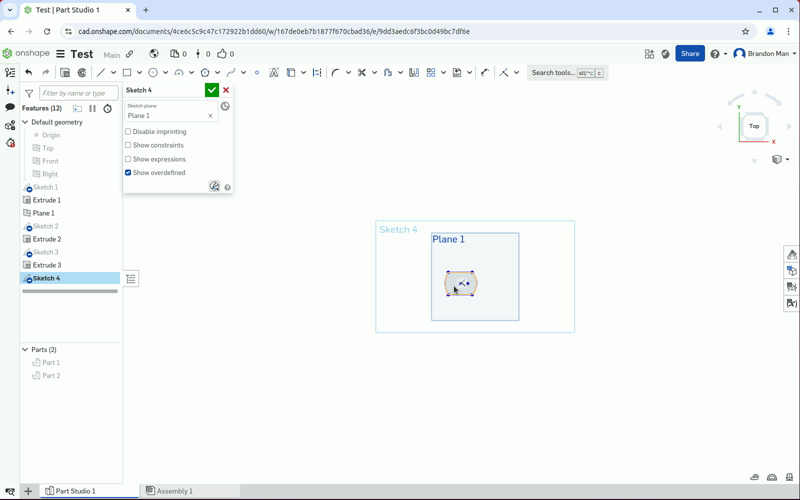
scroll(6)
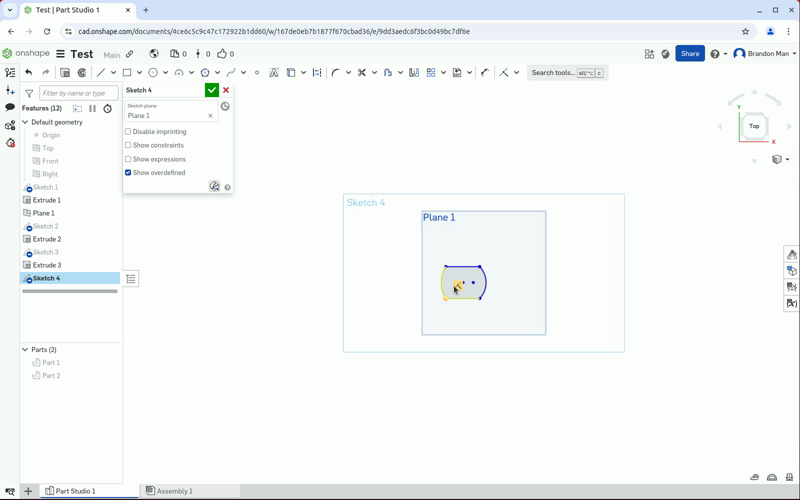
scroll(6)
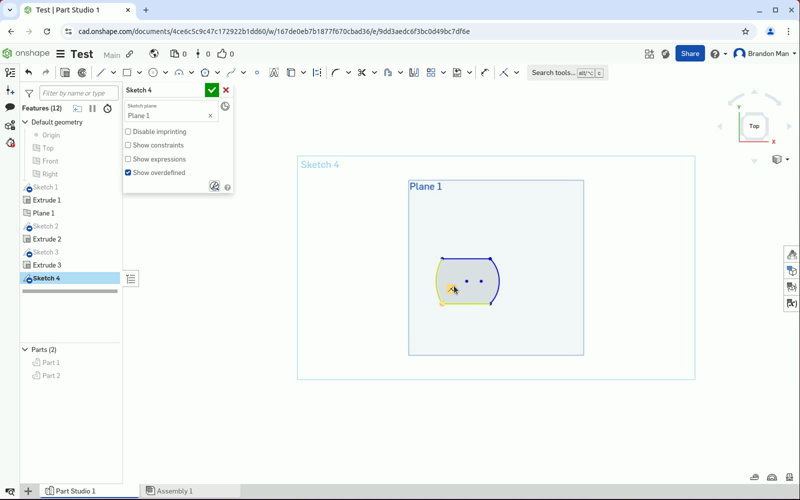
scroll(6)
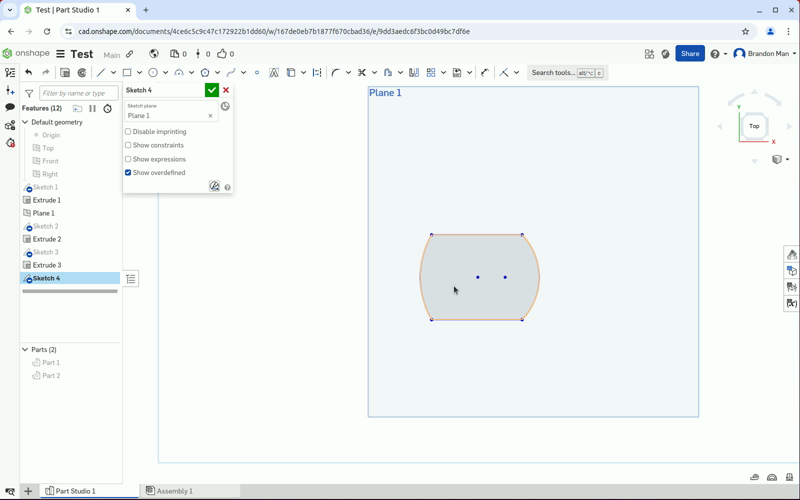
click(454, 285)
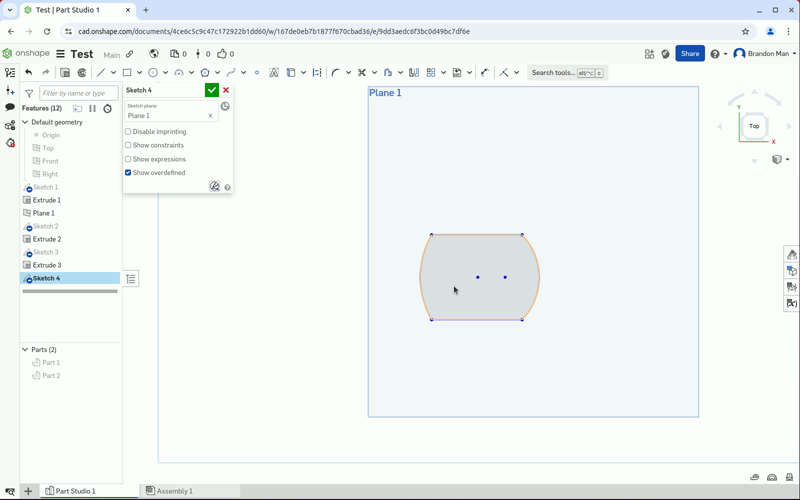
scroll(-6)
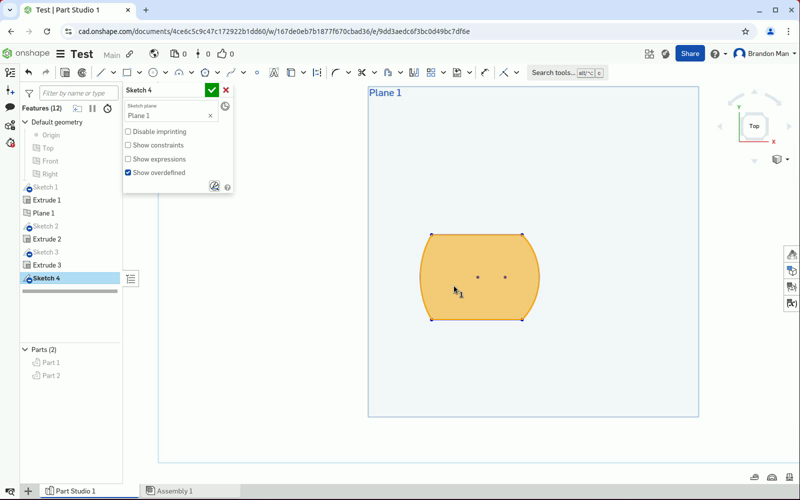
scroll(-6)
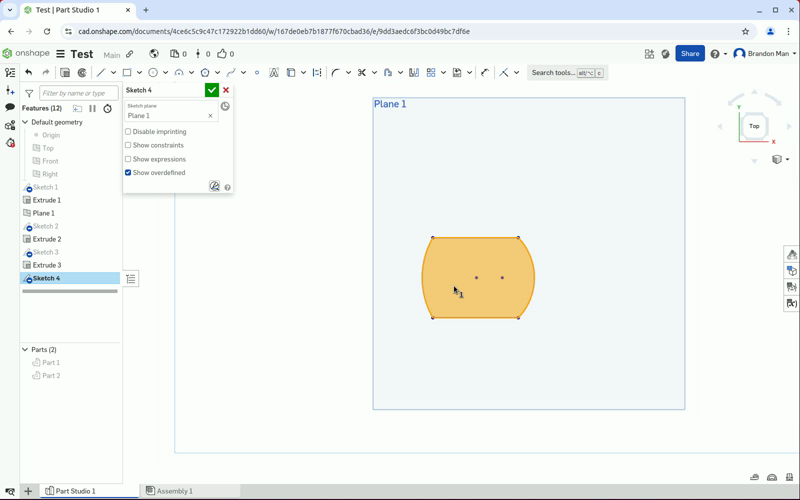
scroll(-6)
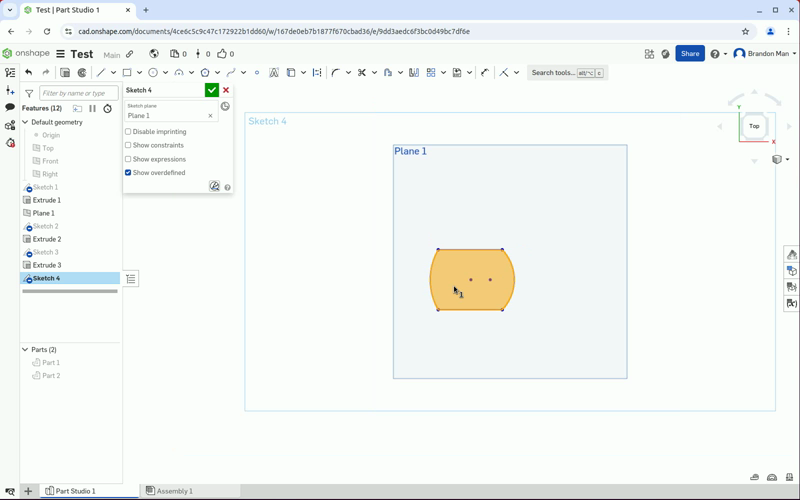
scroll(-6)
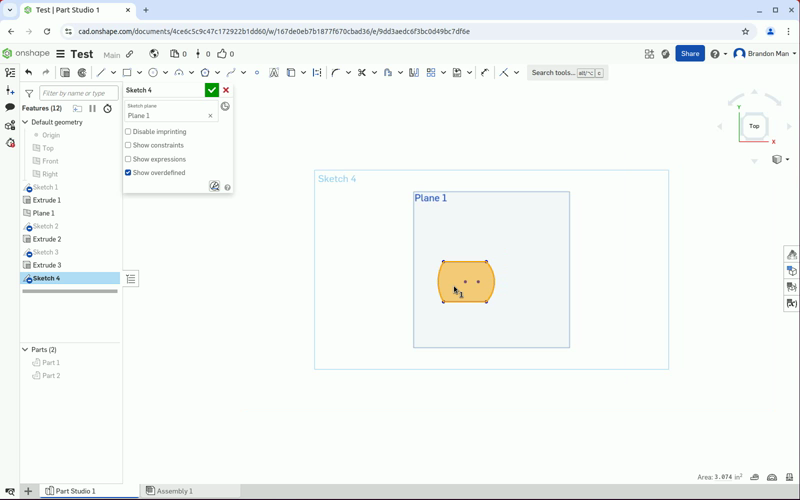
scroll(-6)
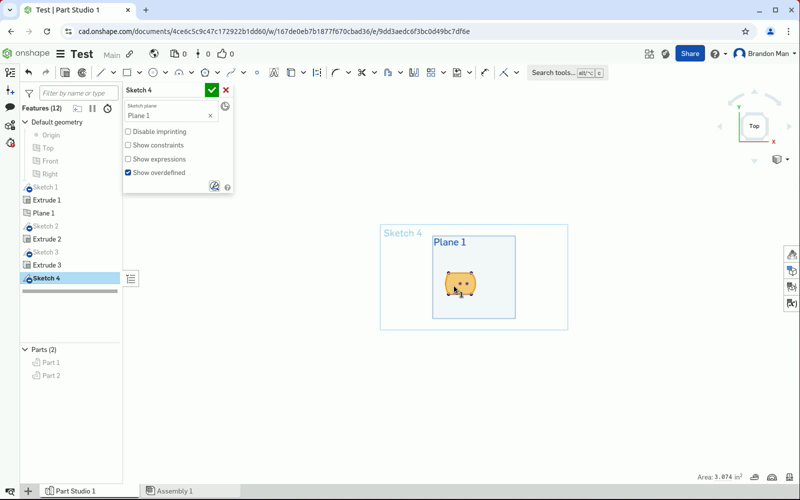
scroll(-6)
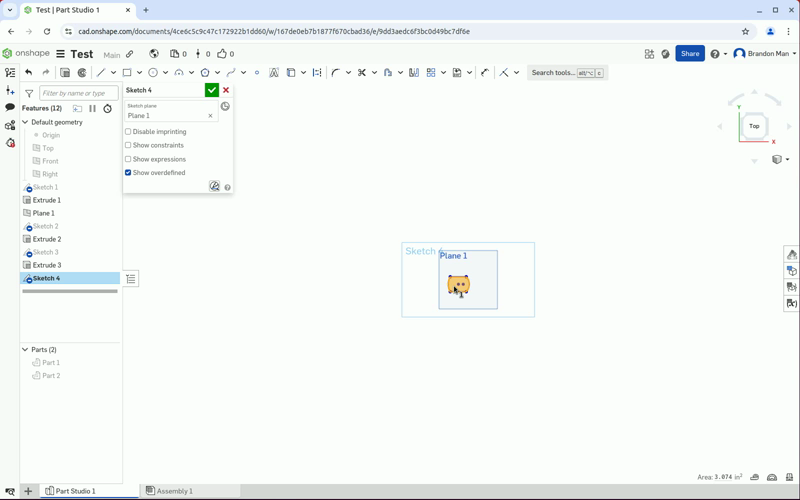
scroll(-6)
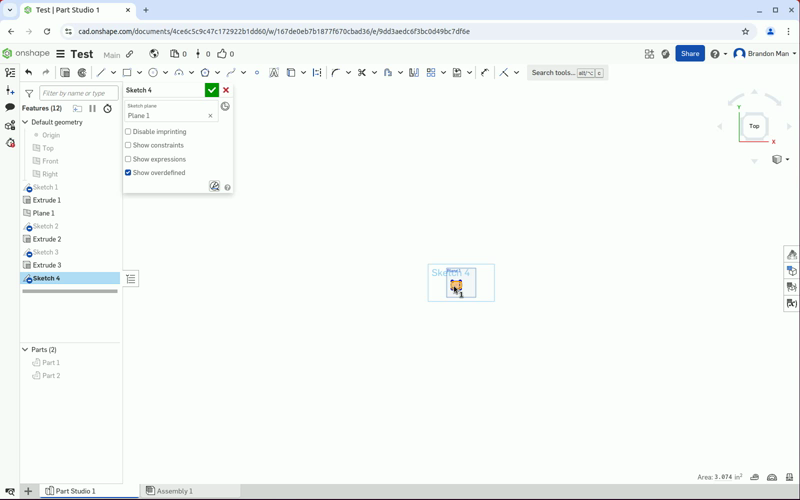
mouse_move(73, 352)
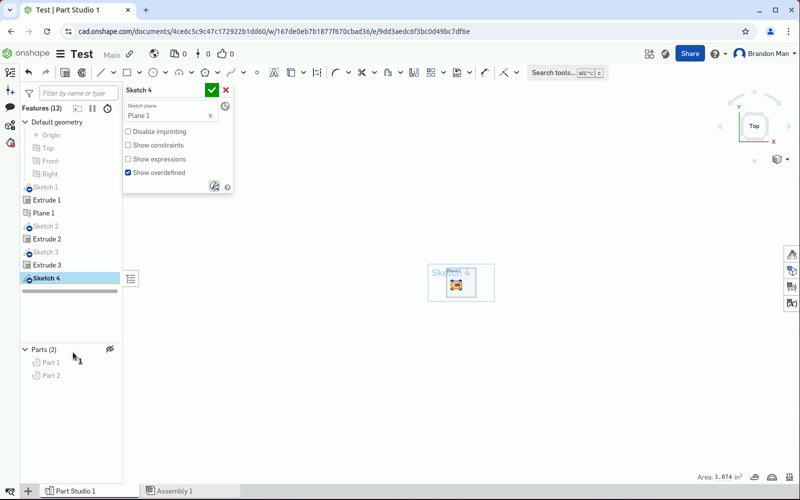
key(shift+y)
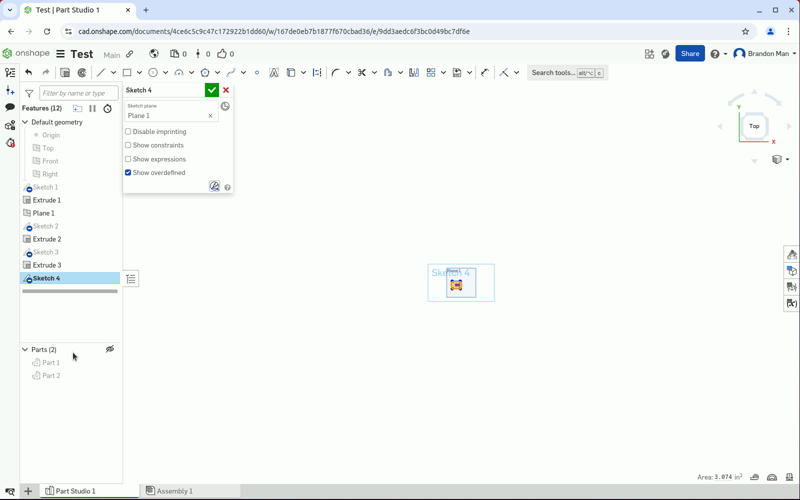
key(shift+e)
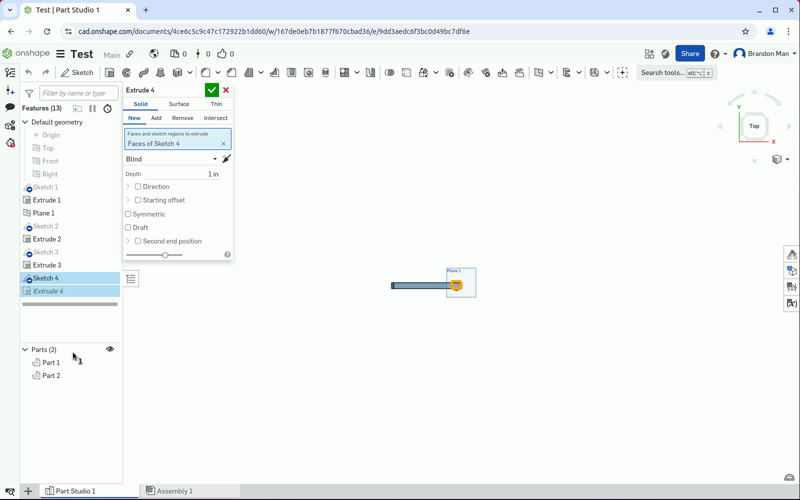
mouse_move(143, 106)
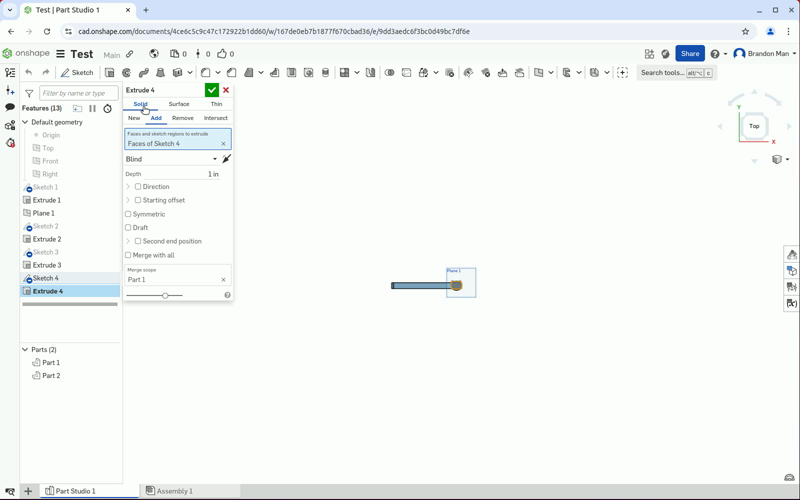
click(143, 106)
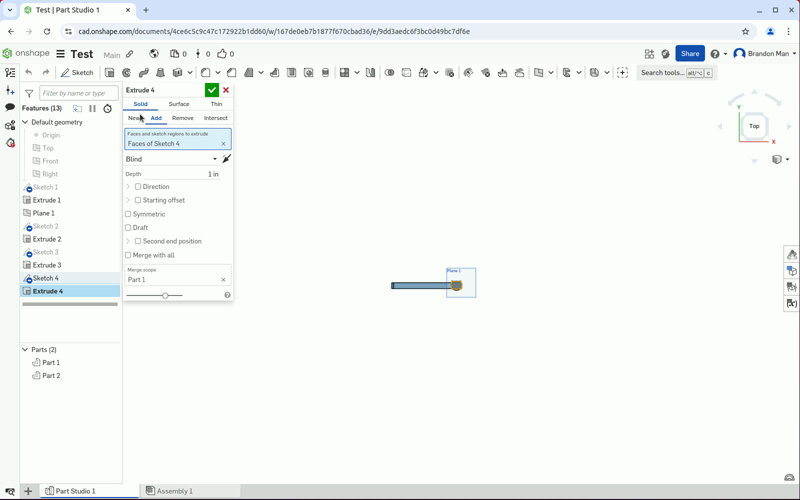
mouse_move(137, 120)
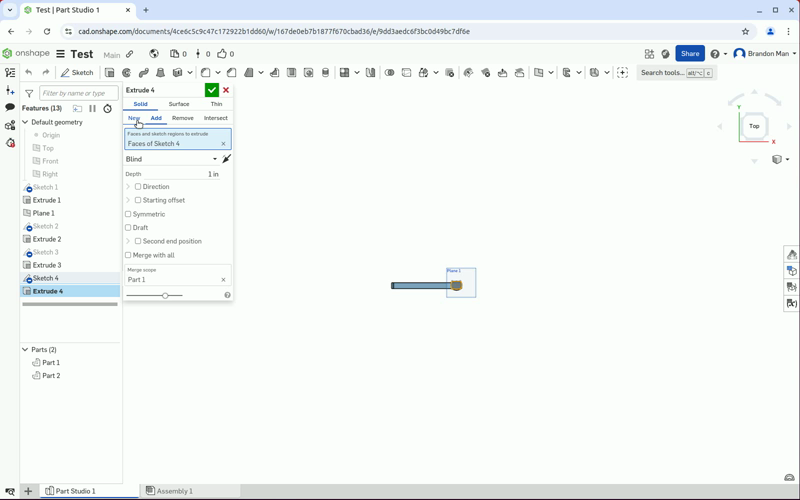
click(137, 120)
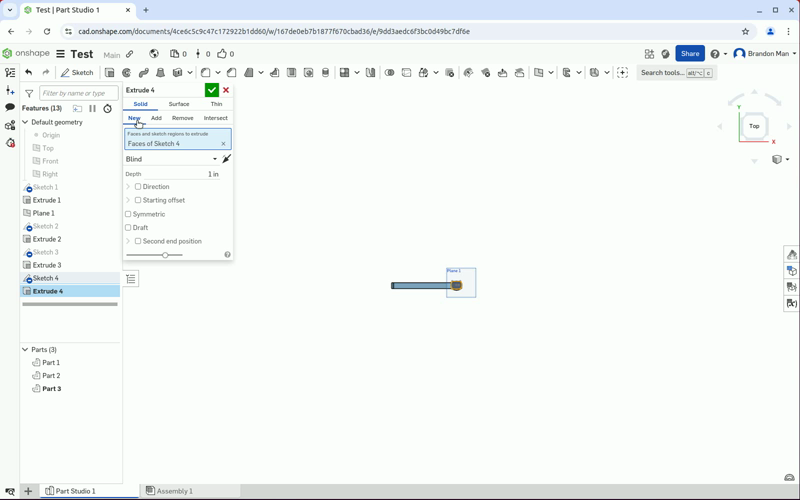
key(tab, 4)
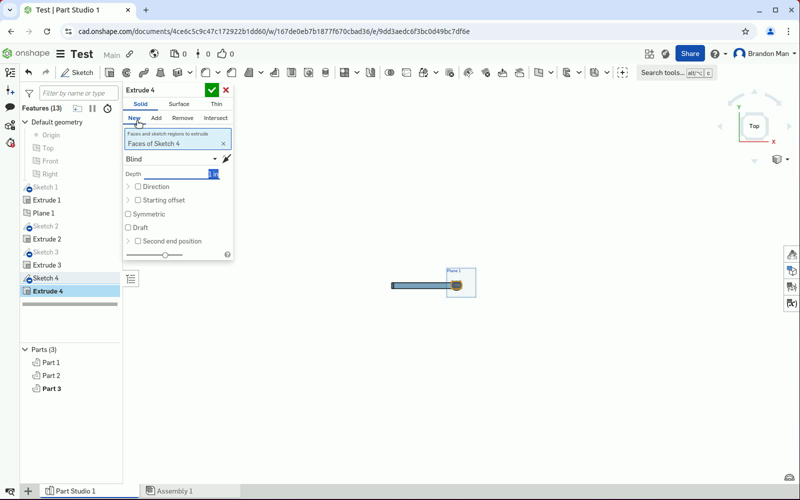
text(12.998)
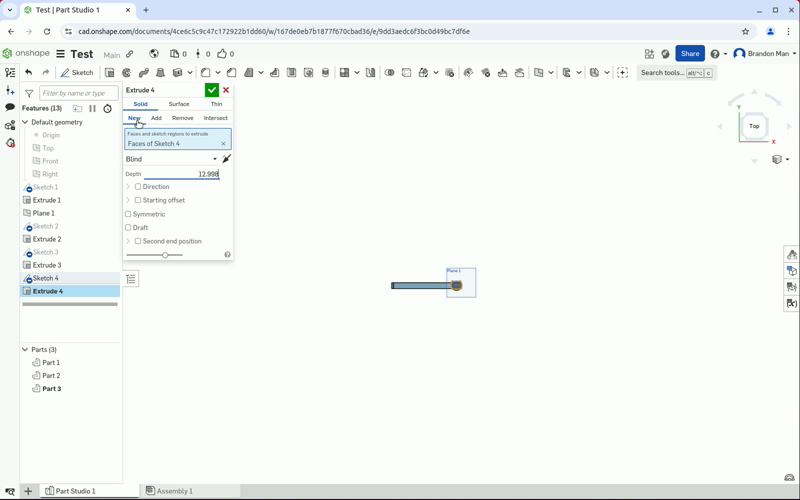
key(enter)
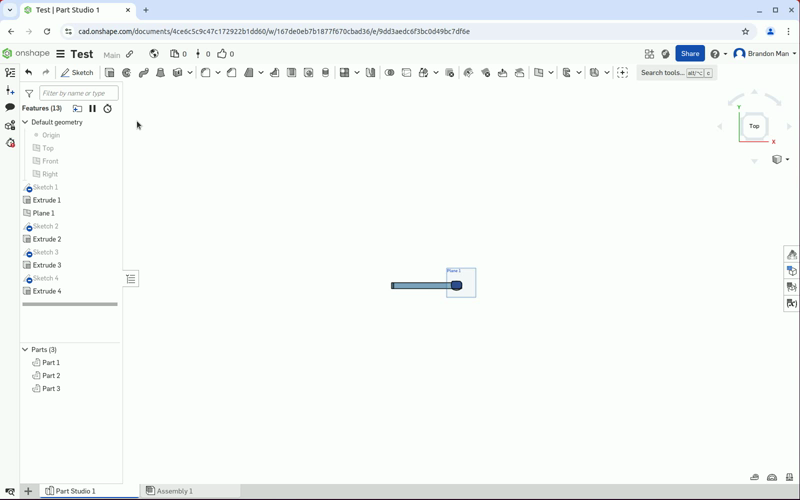
key(shift+h)
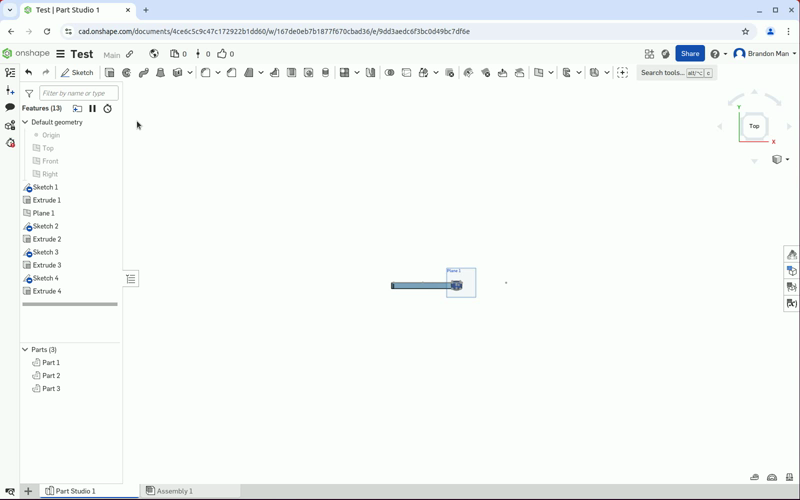
key(shift+h)
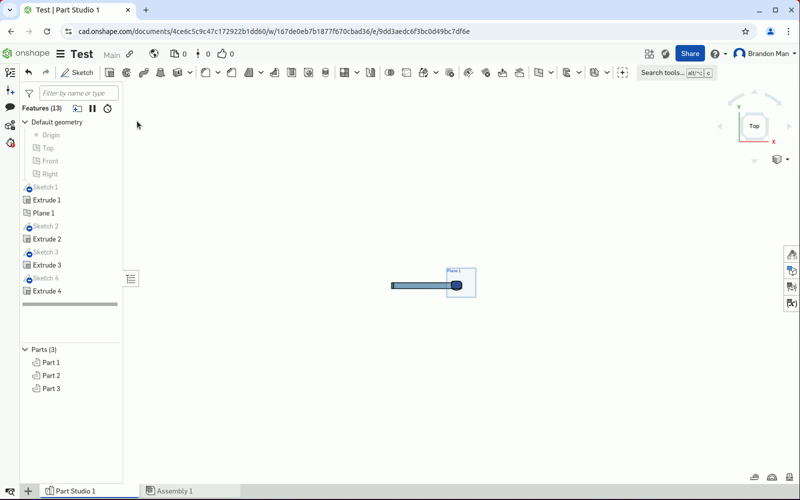
mouse_move(73, 189)
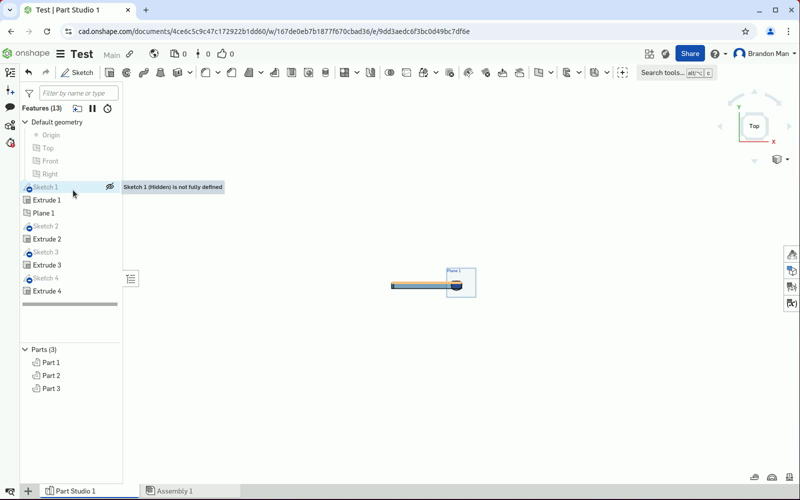
click(73, 189)
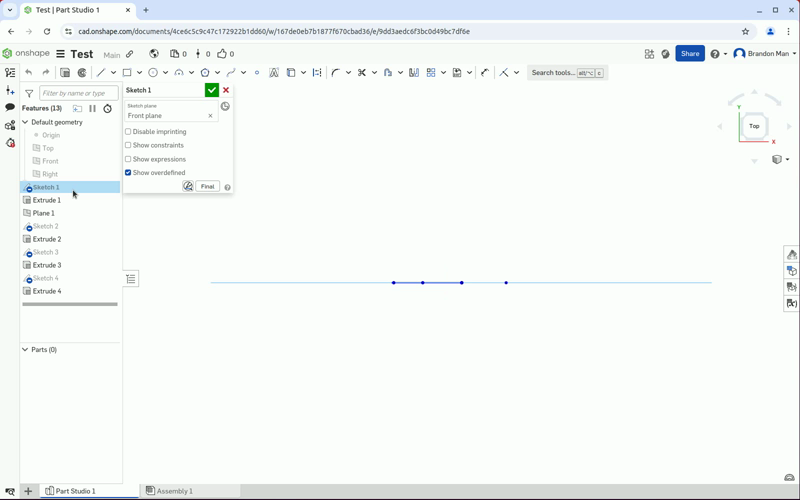
mouse_move(229, 92)
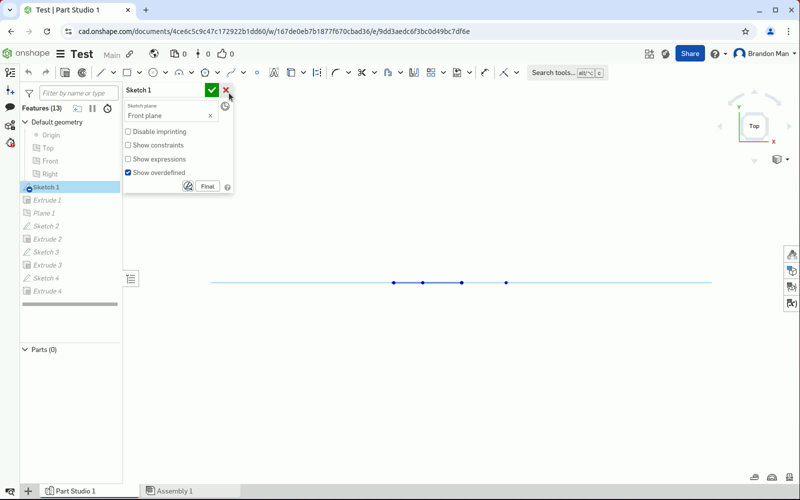
click(229, 92)
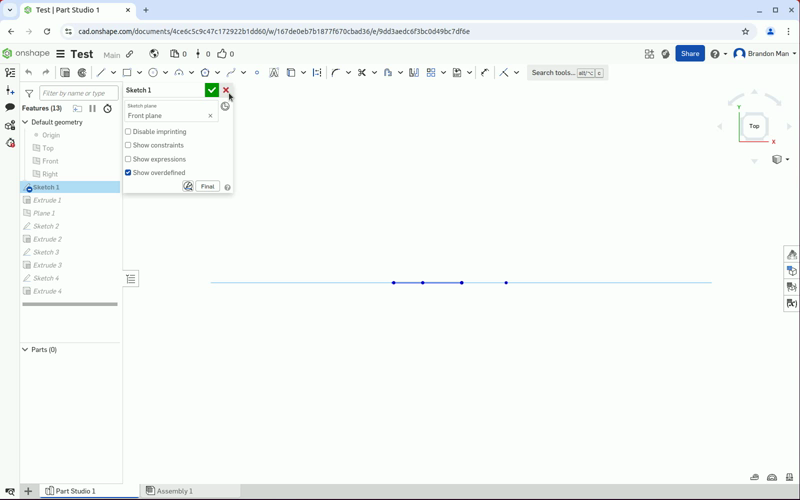
key(shift+s)
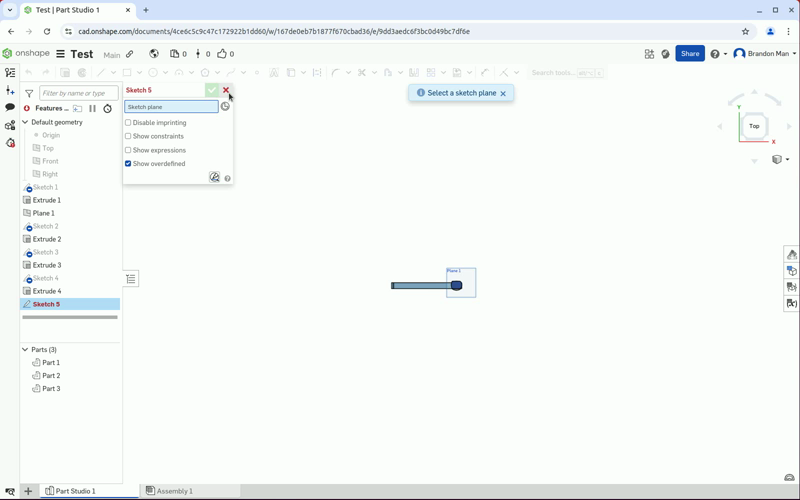
mouse_move(73, 215)
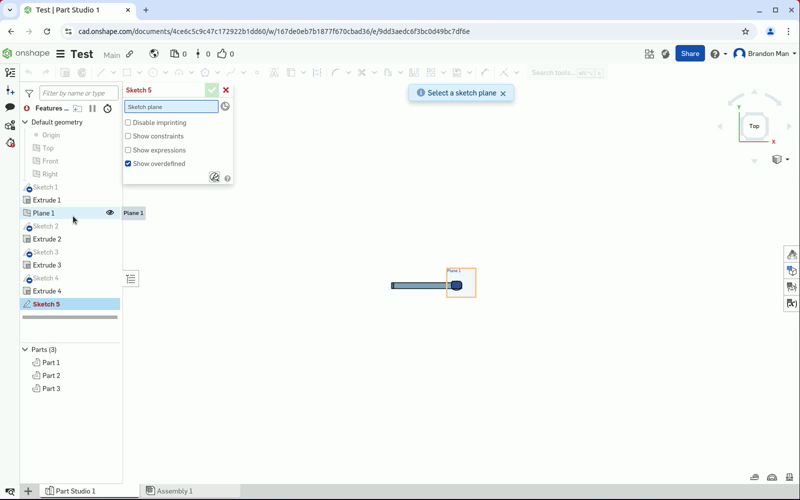
click(73, 215)
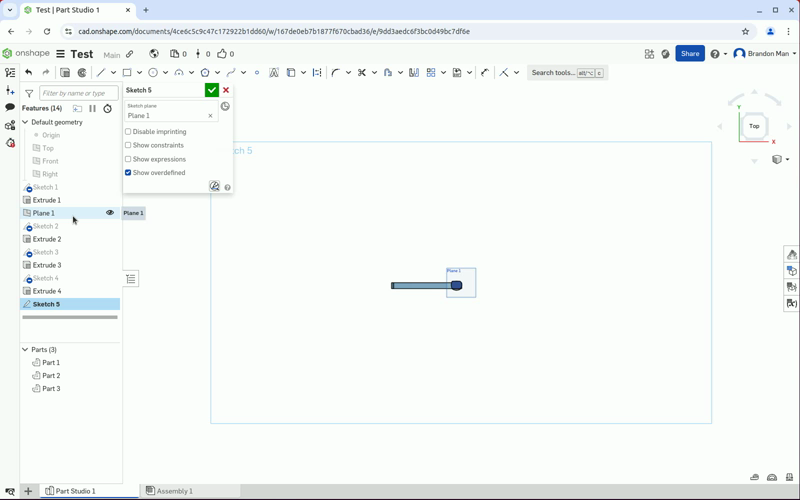
mouse_move(73, 352)
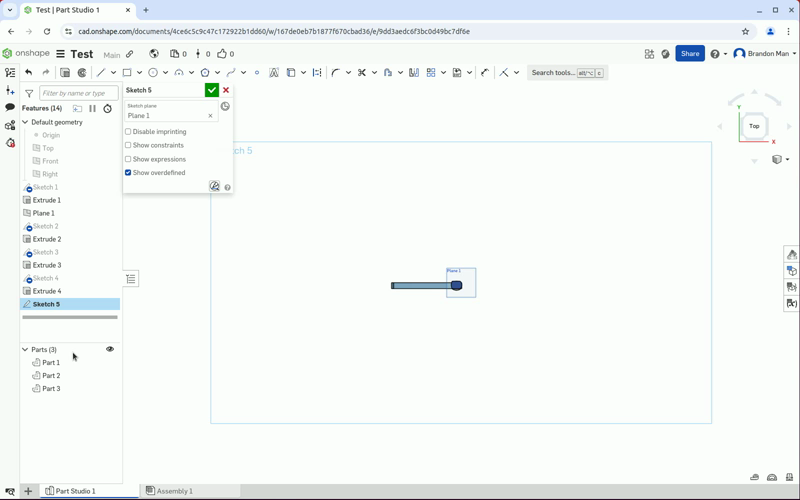
key(y)
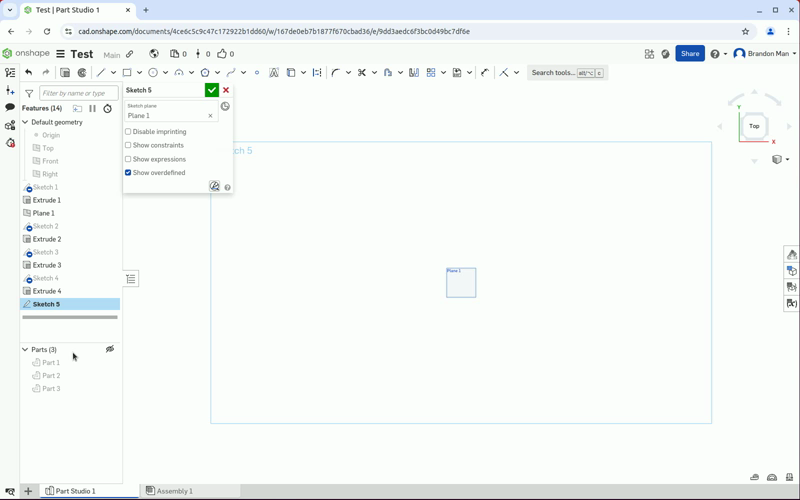
key(l)
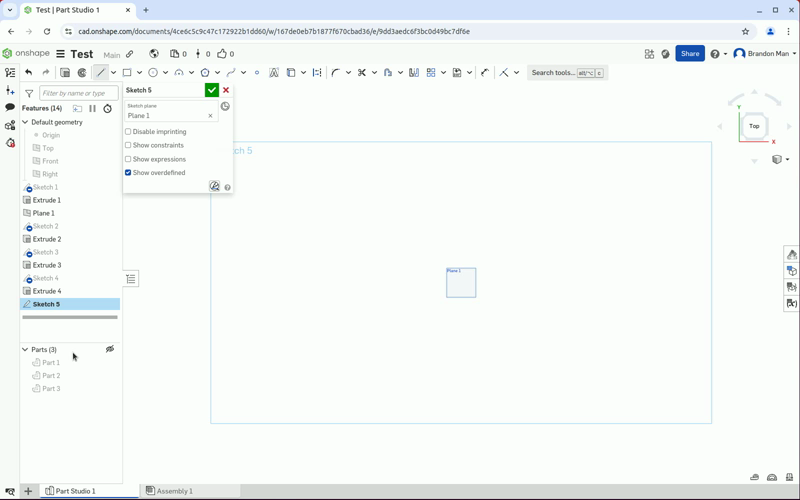
key_down(shift)
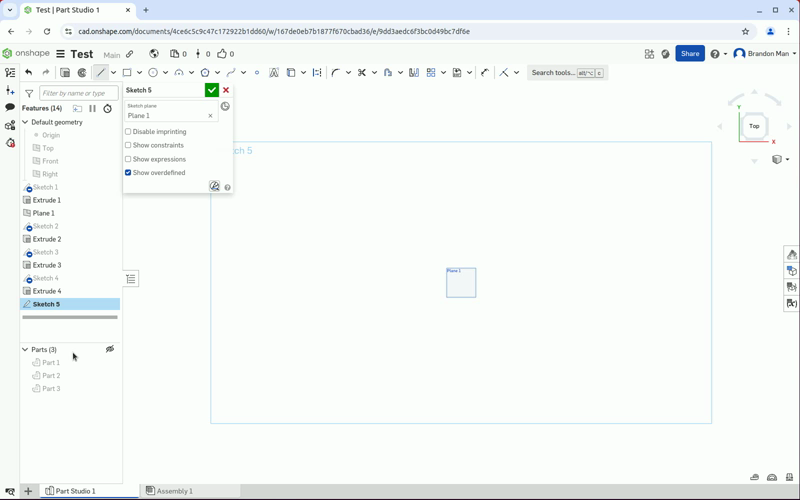
mouse_move(452, 282)
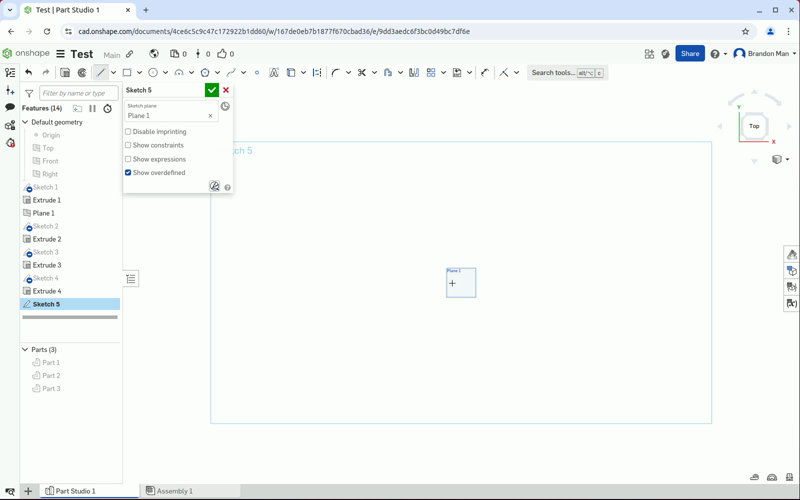
click(452, 282)
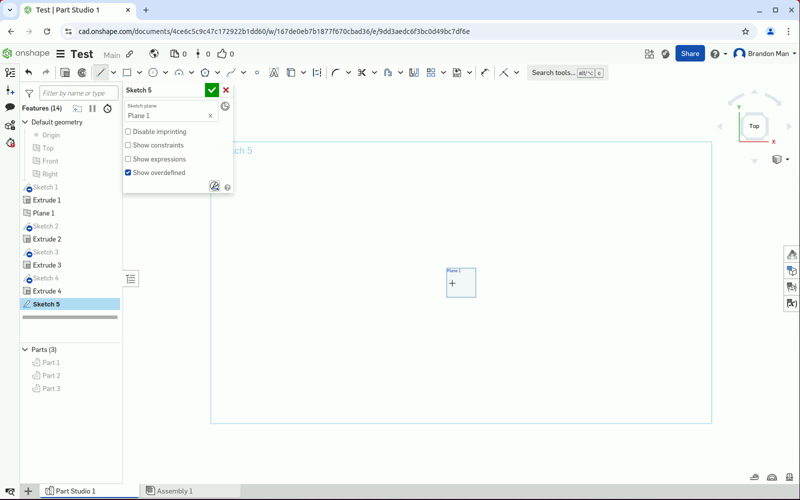
key_up(shift)
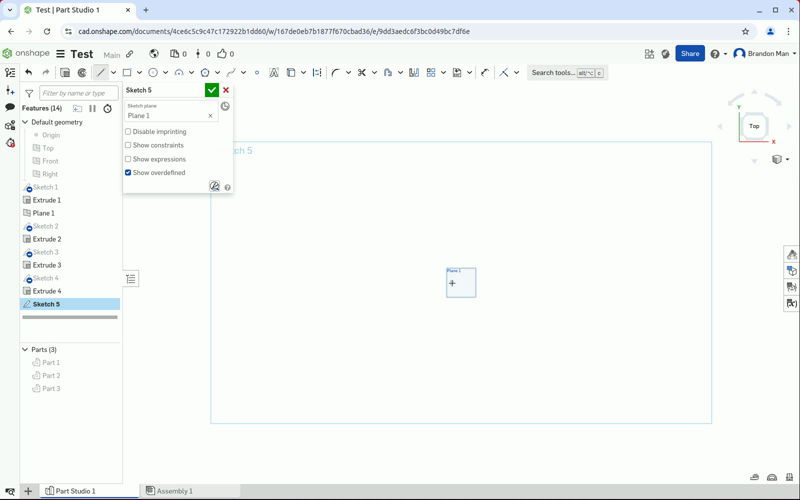
key_down(shift)
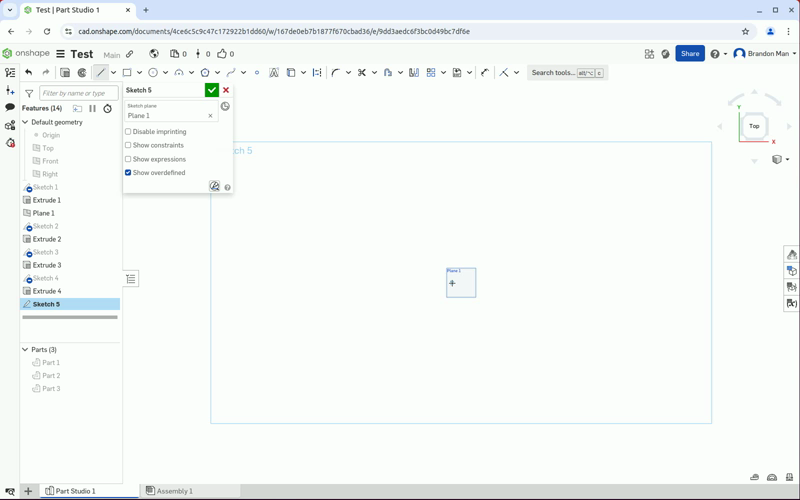
mouse_move(482, 282)
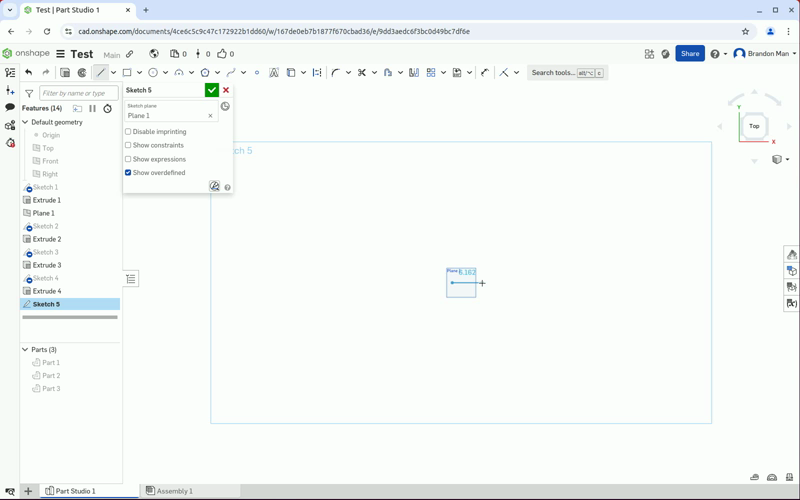
mouse_move(460, 282)
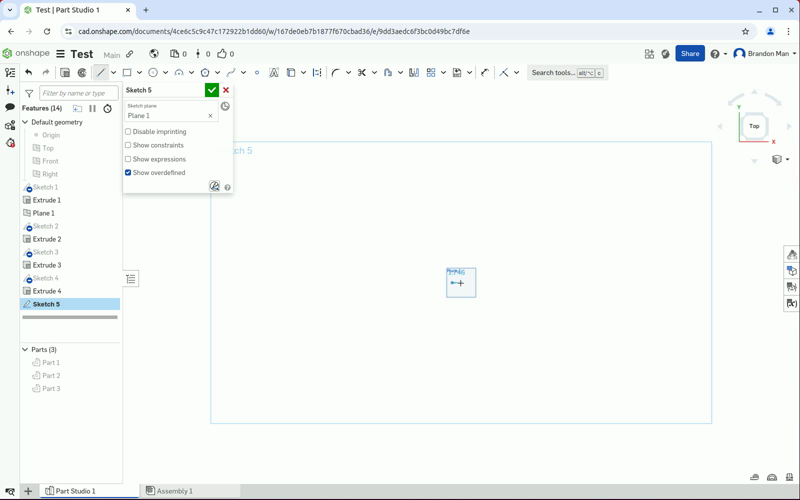
click(460, 282)
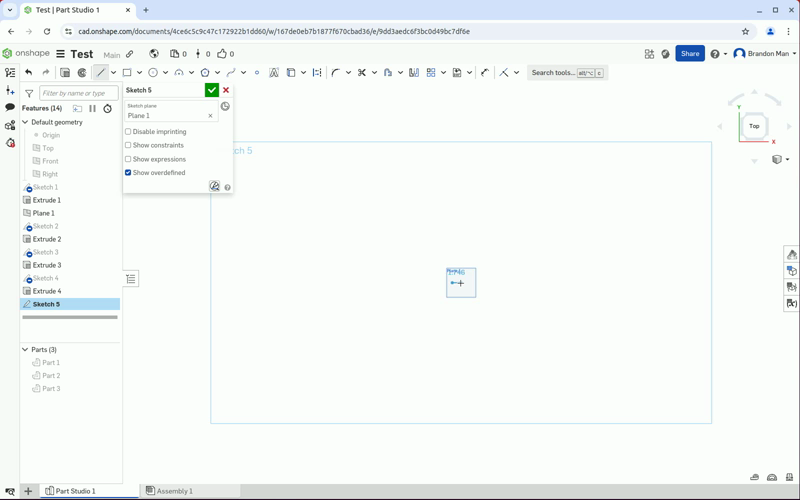
key_up(shift)
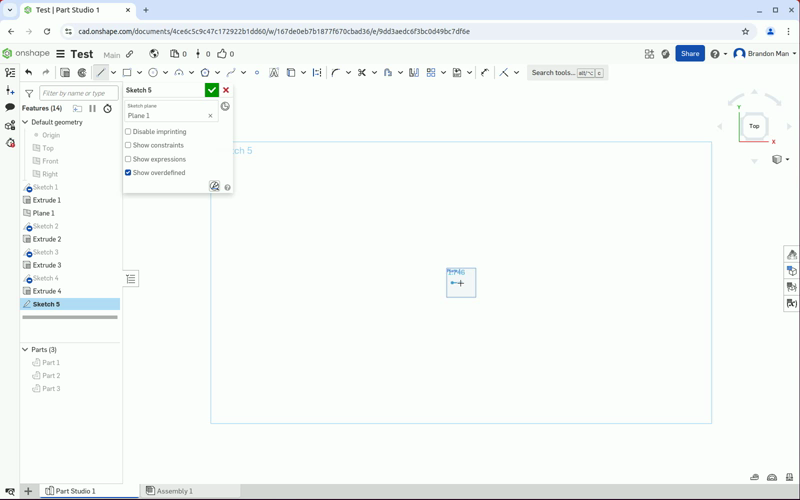
key(esc)
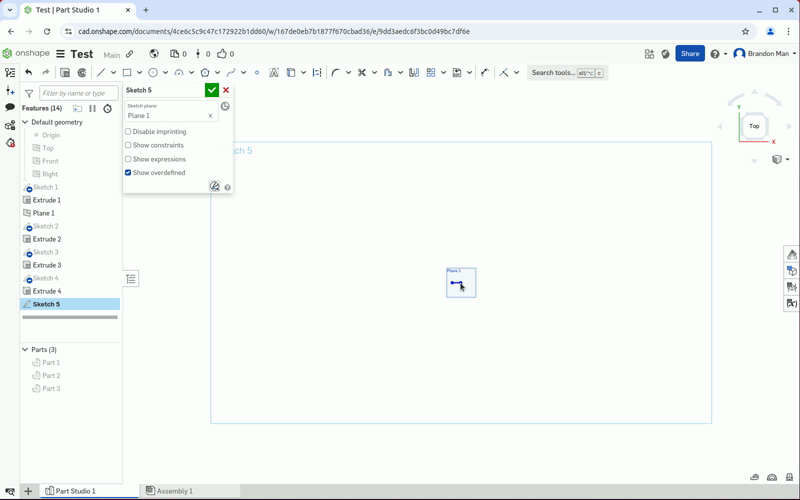
key(a)
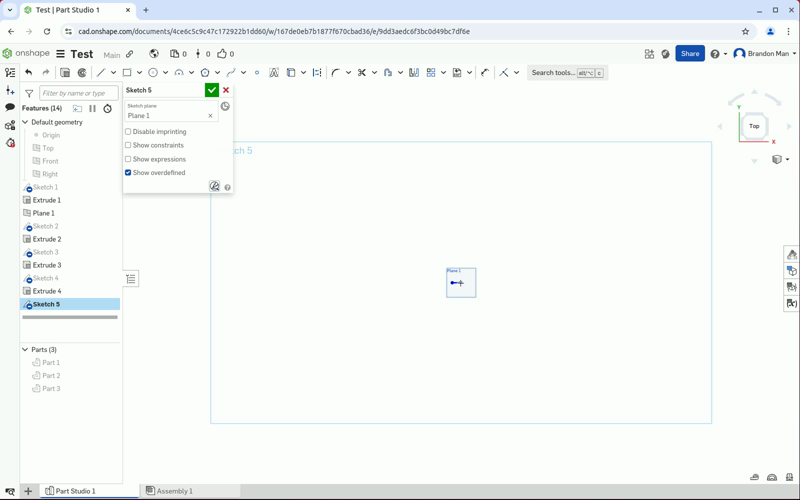
mouse_move(460, 282)
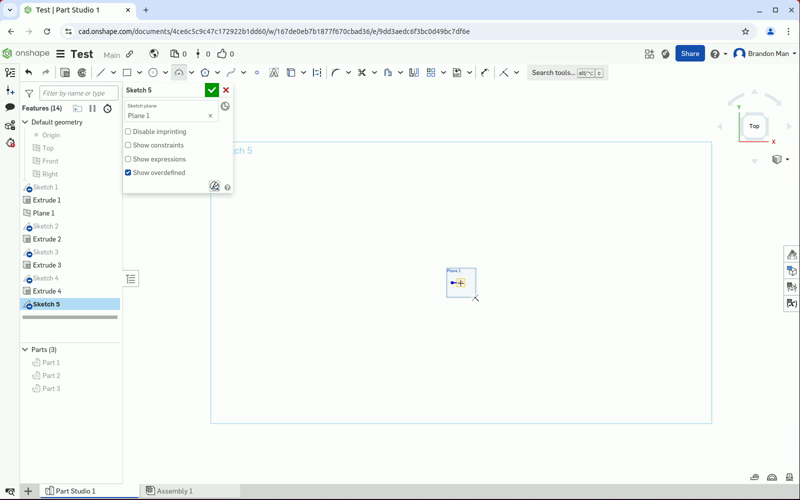
click(460, 282)
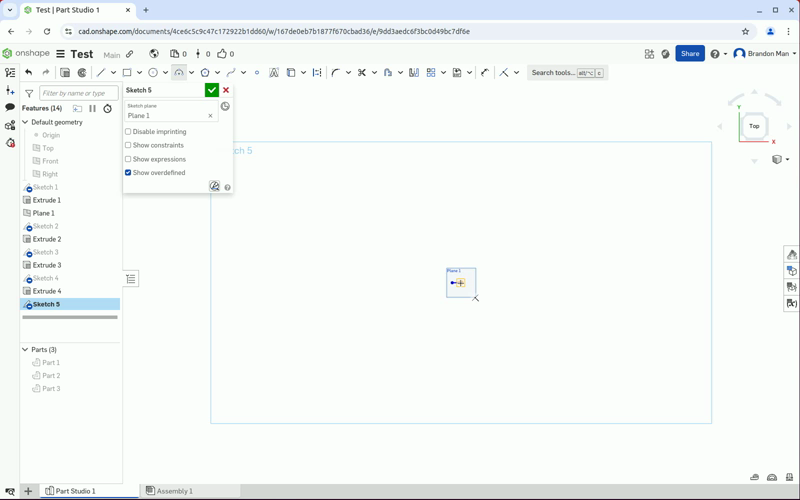
mouse_move(452, 282)
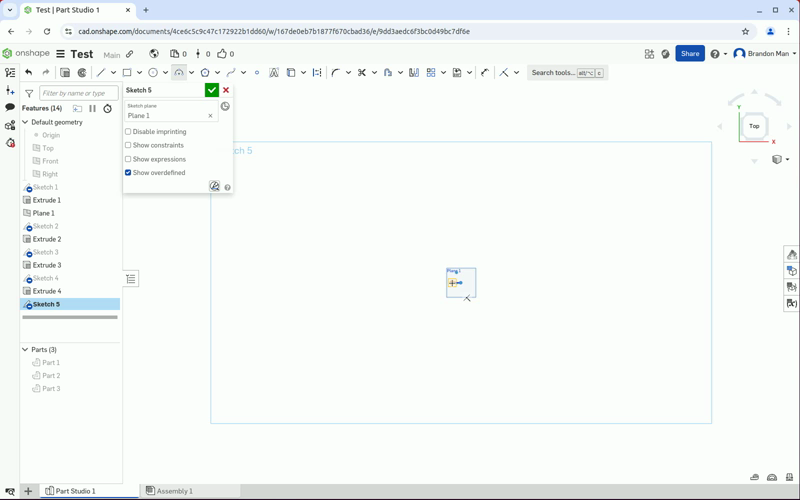
click(452, 282)
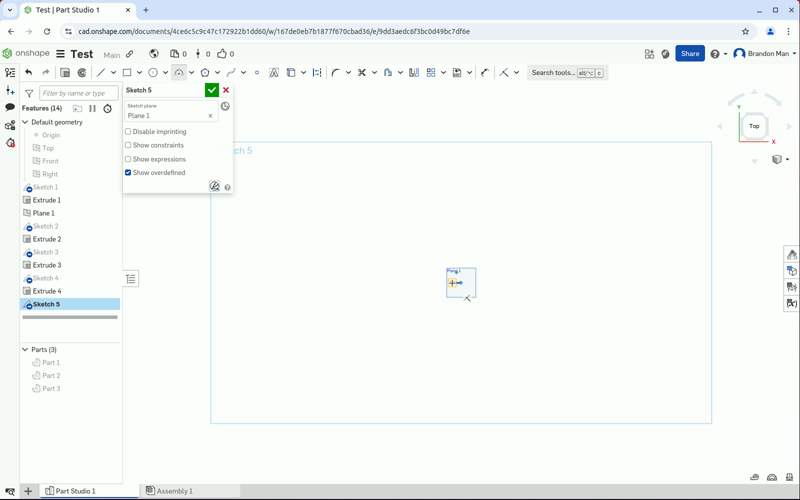
key_down(shift)
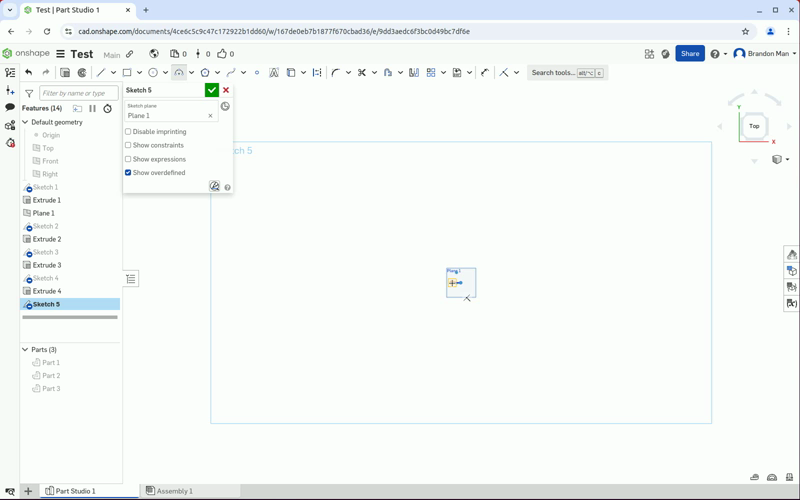
mouse_move(456, 281)
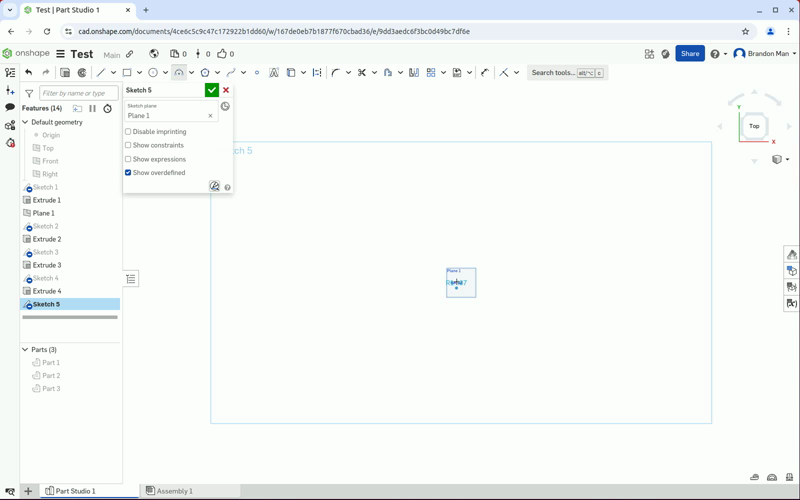
click(456, 281)
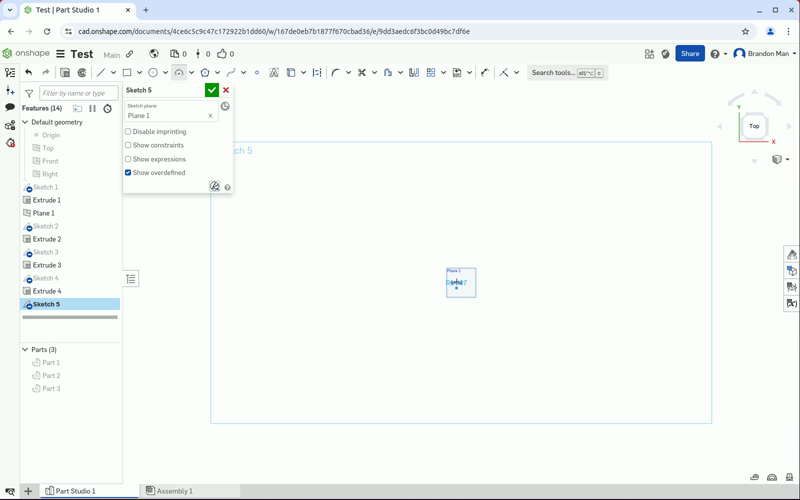
key_up(shift)
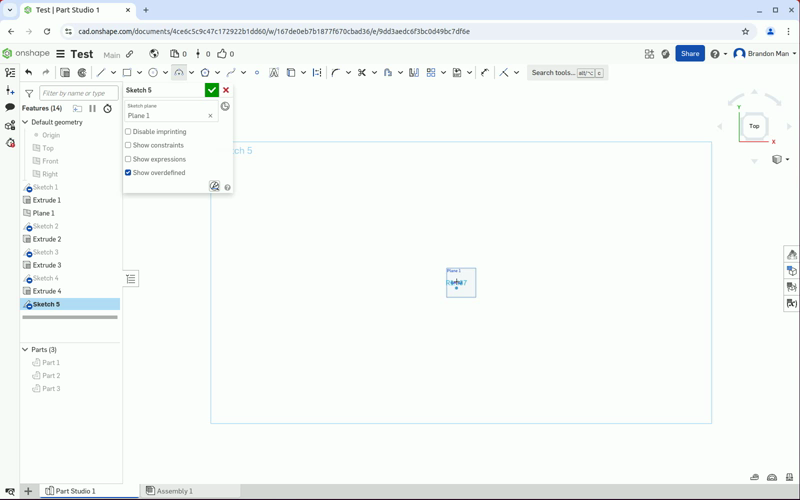
key(esc)
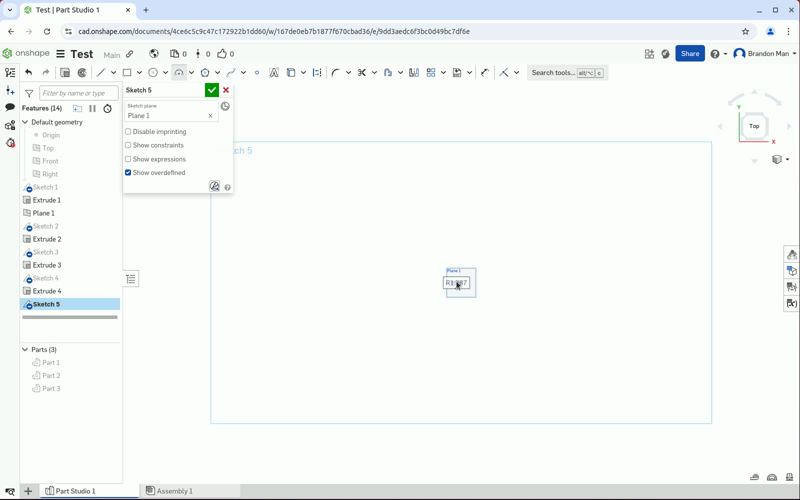
mouse_move(456, 282)
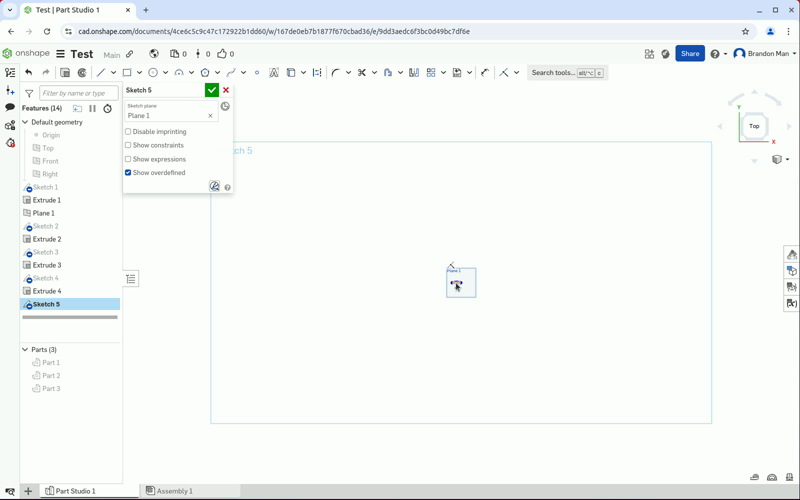
scroll(6)
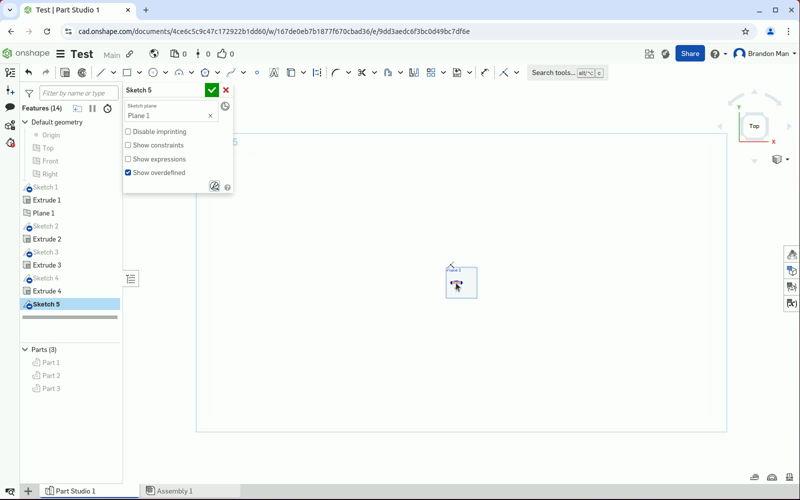
scroll(6)
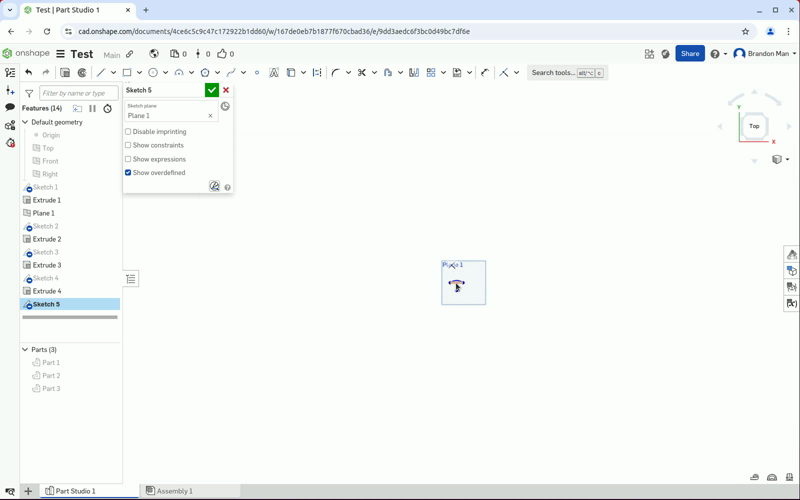
scroll(6)
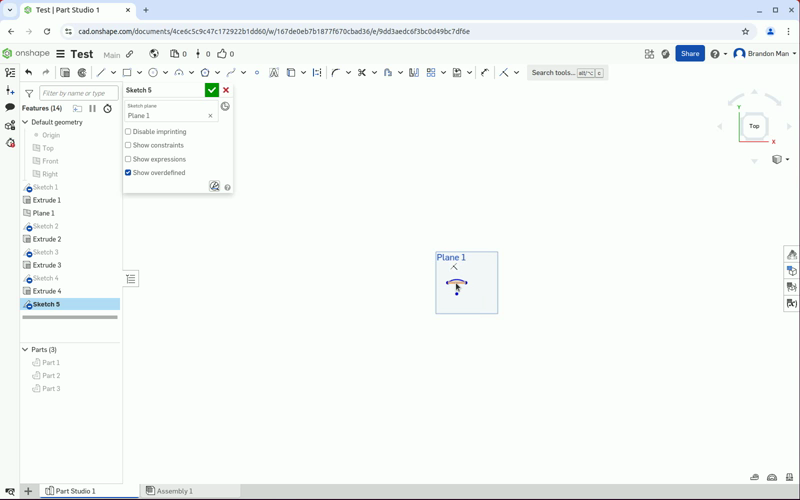
scroll(6)
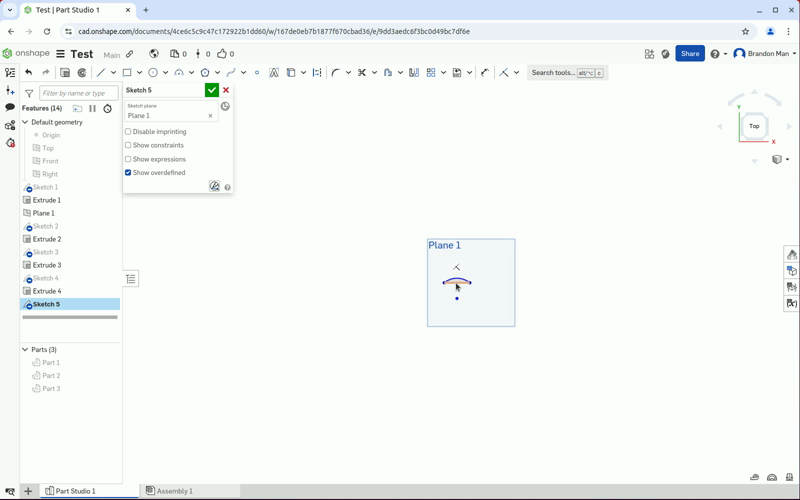
scroll(6)
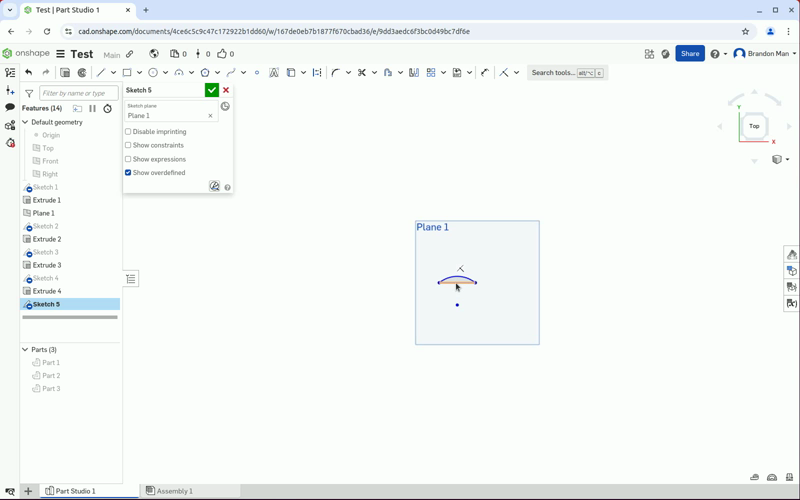
scroll(6)
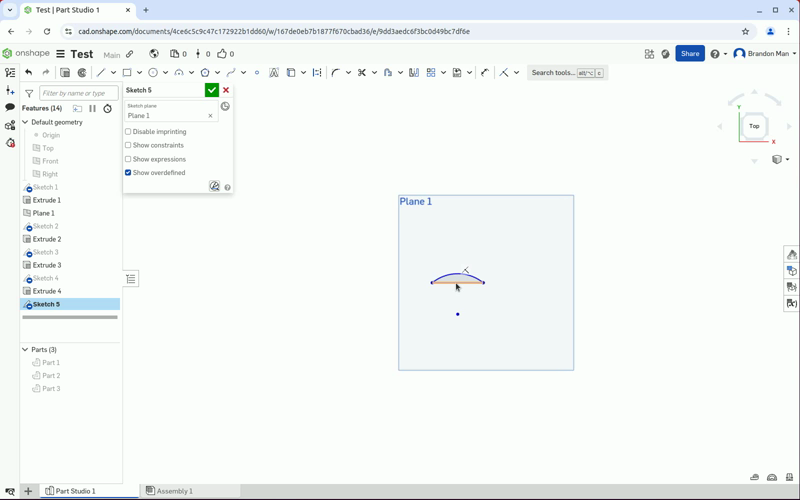
scroll(6)
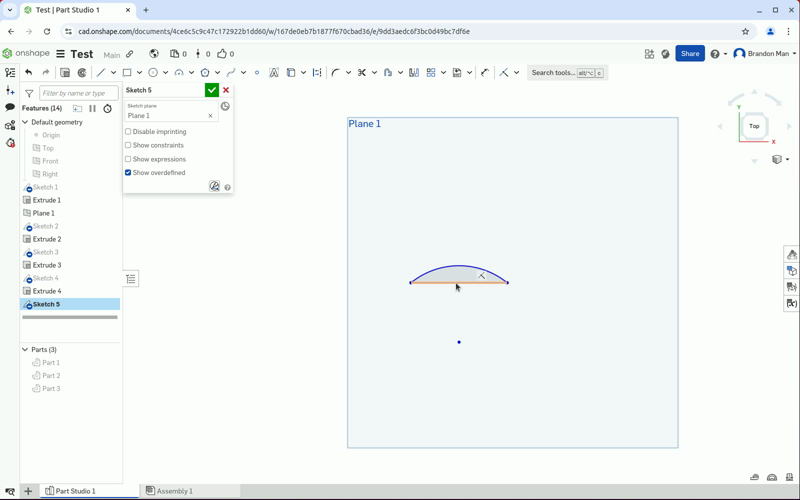
click(456, 282)
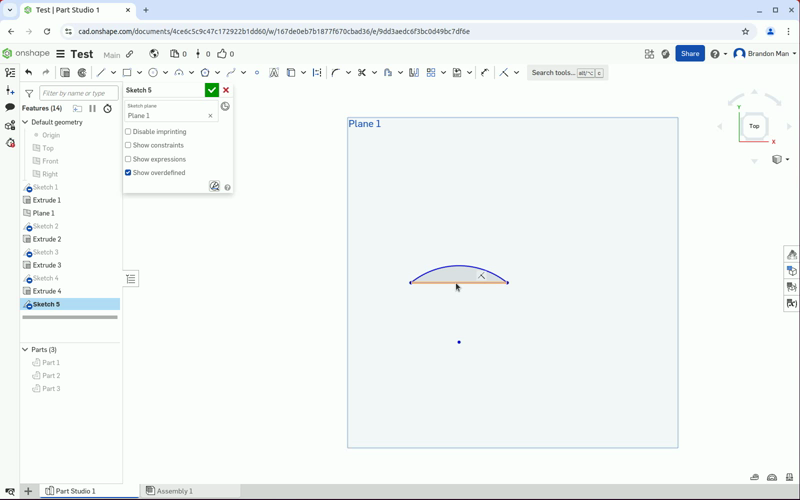
scroll(-6)
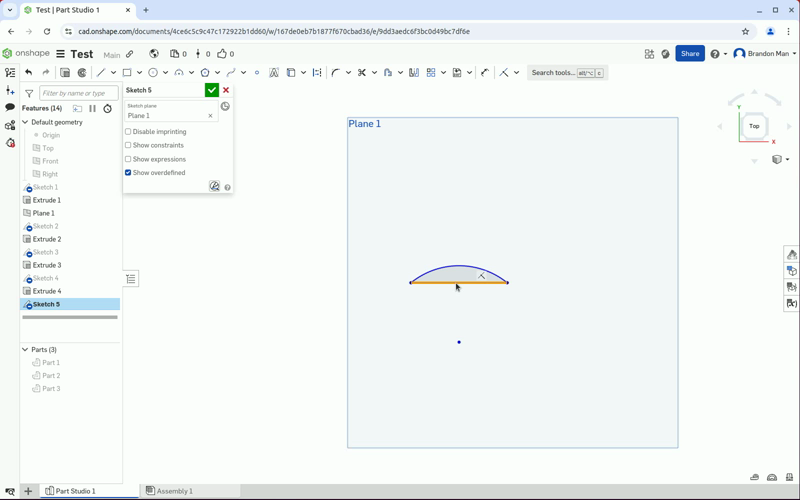
scroll(-6)
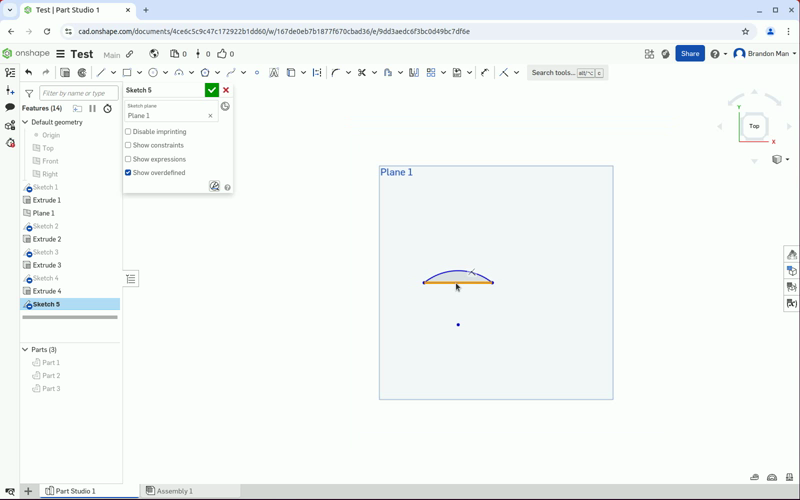
scroll(-6)
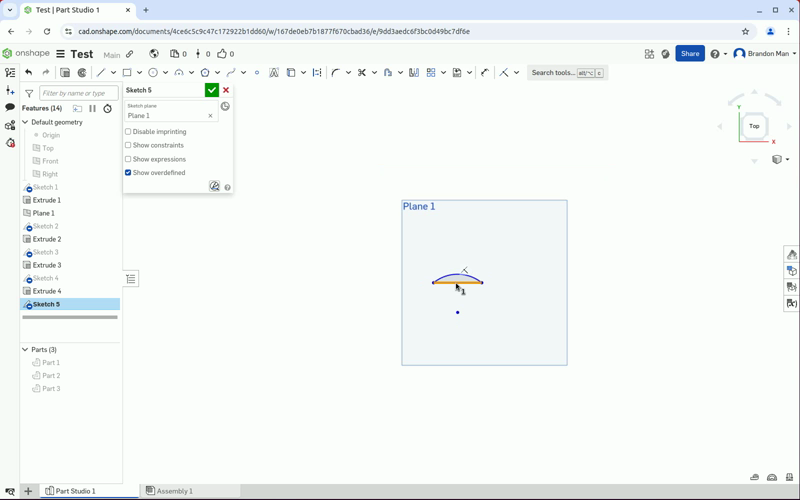
scroll(-6)
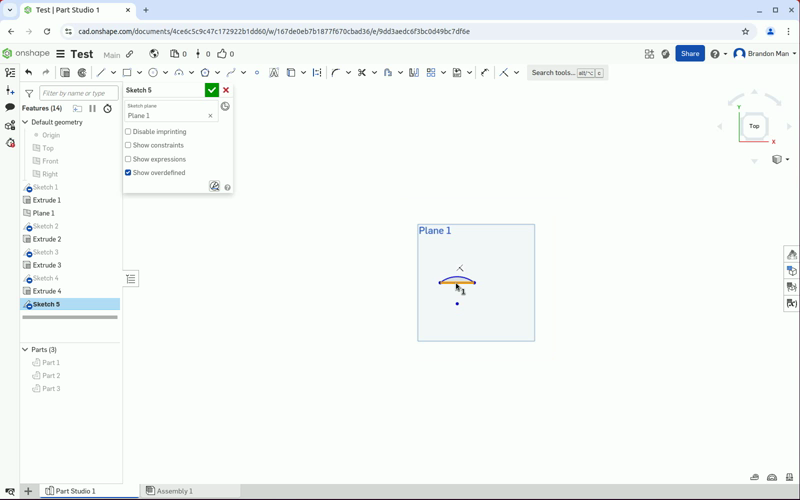
scroll(-6)
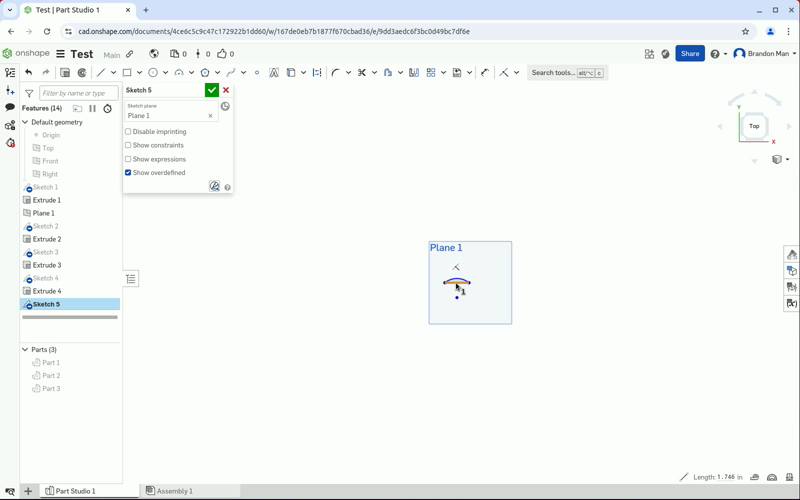
scroll(-6)
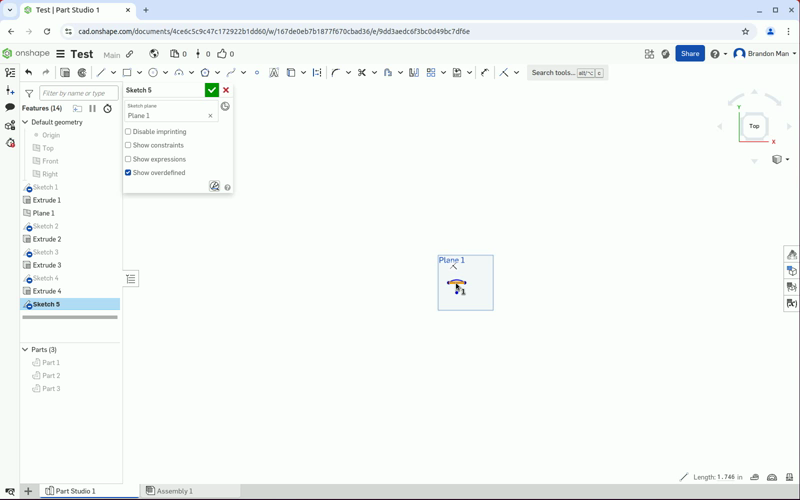
scroll(-6)
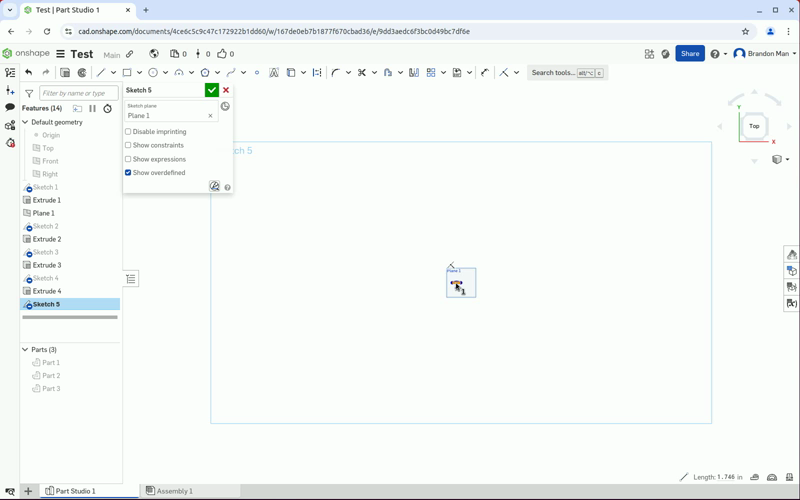
mouse_move(73, 352)
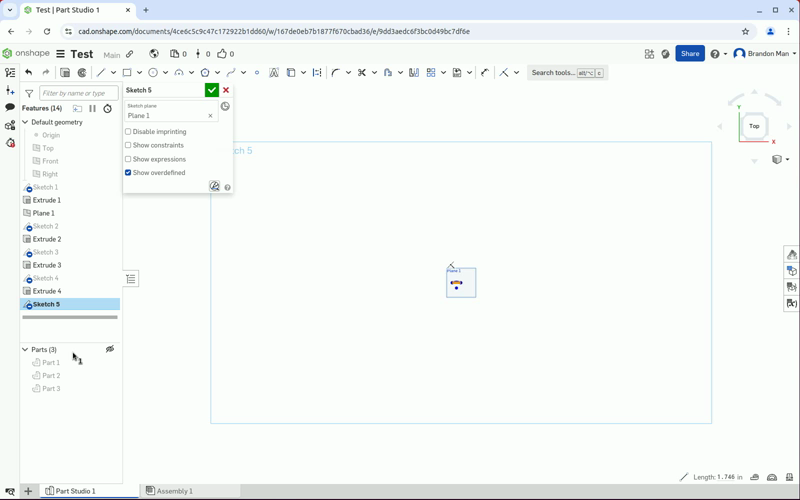
key(shift+y)
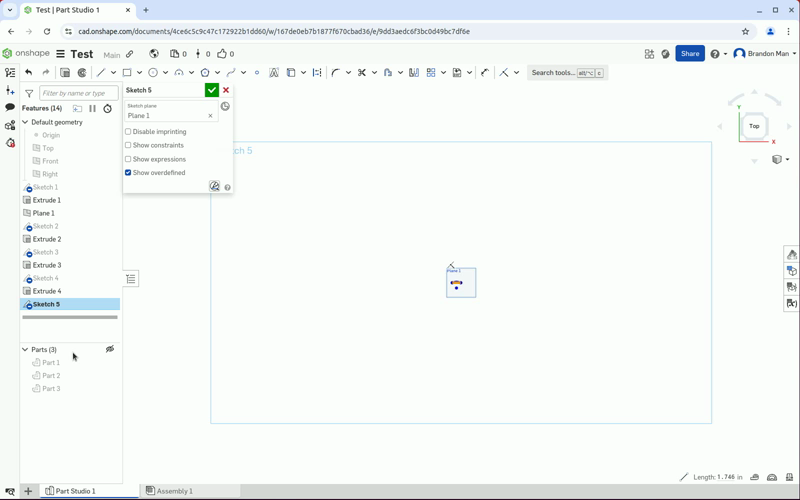
key(shift+e)
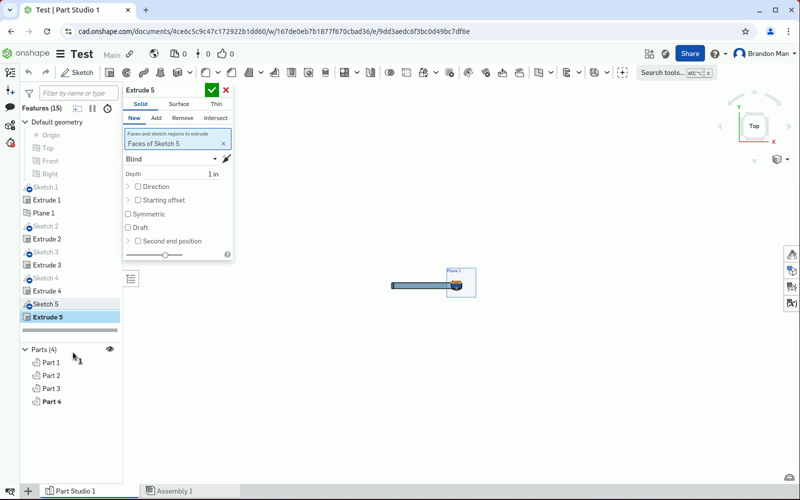
mouse_move(143, 106)
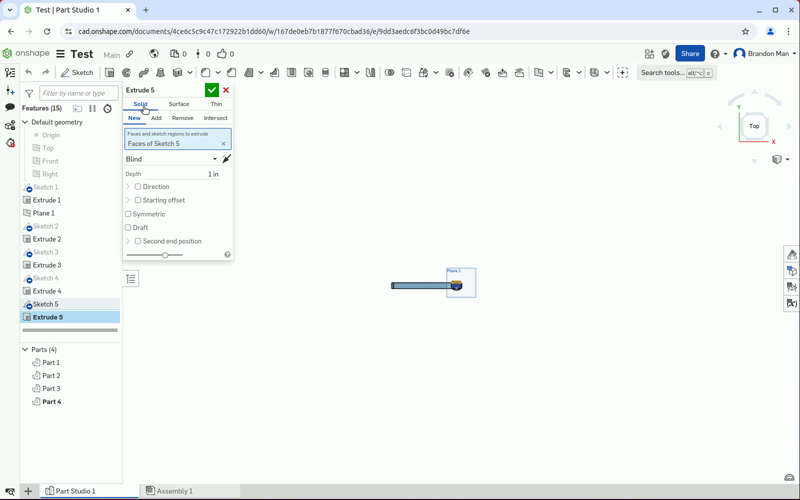
click(143, 106)
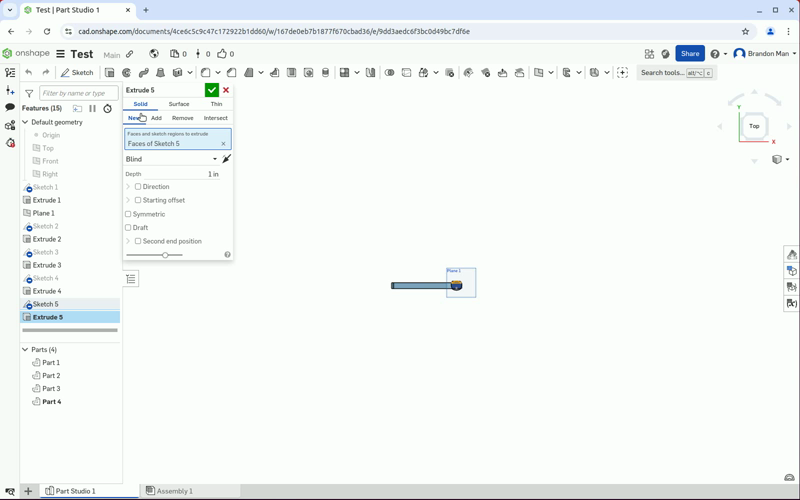
mouse_move(137, 120)
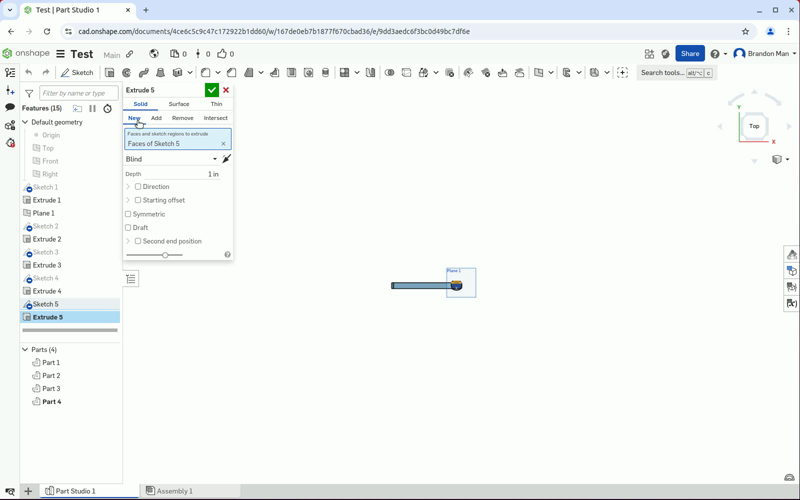
click(137, 120)
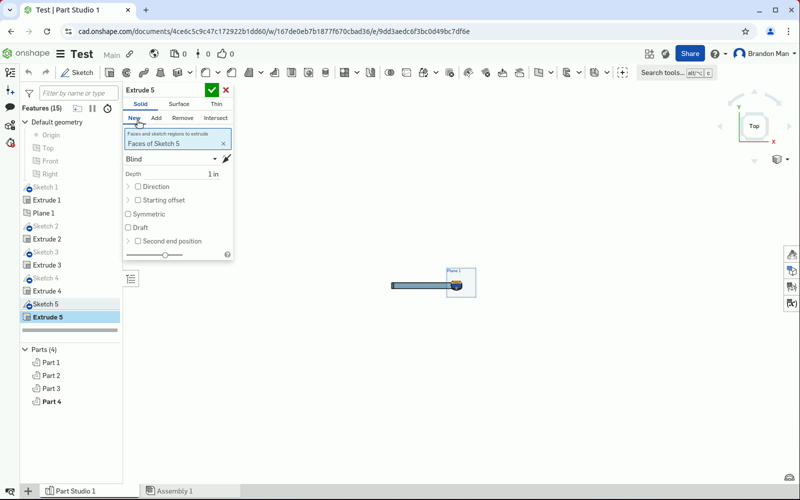
key(tab, 4)
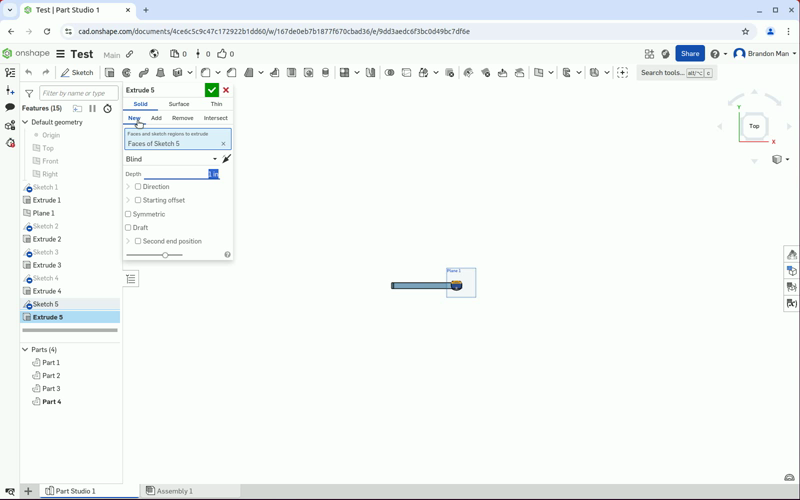
text(12.998)
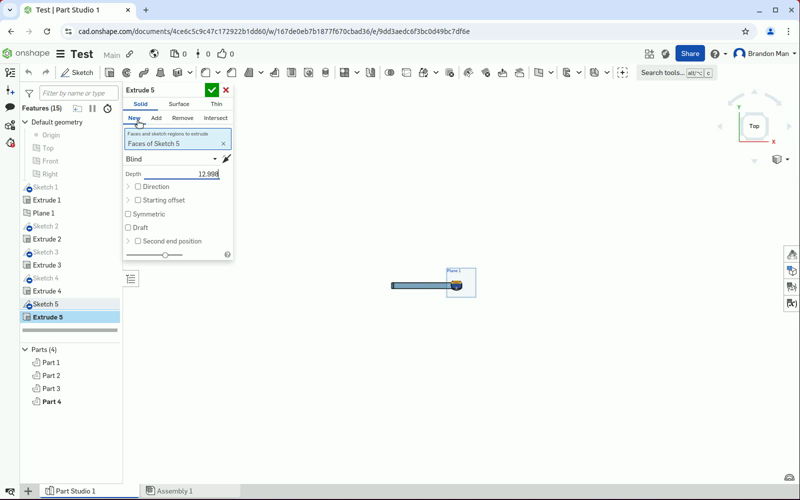
key(enter)
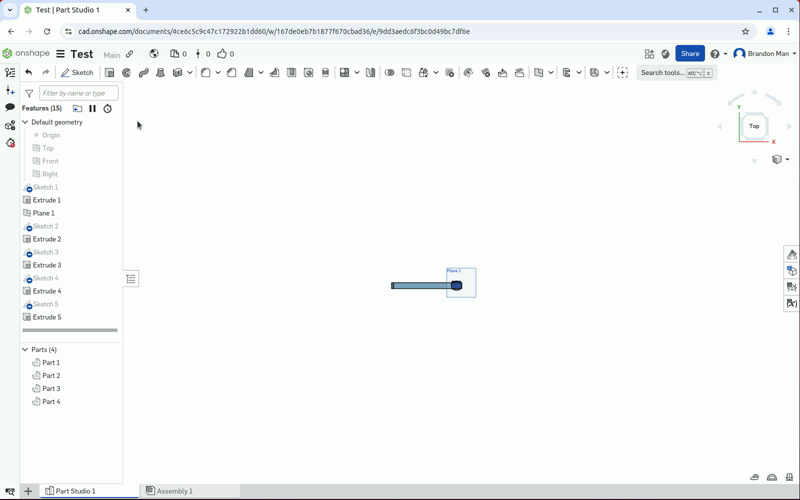
key(shift+h)
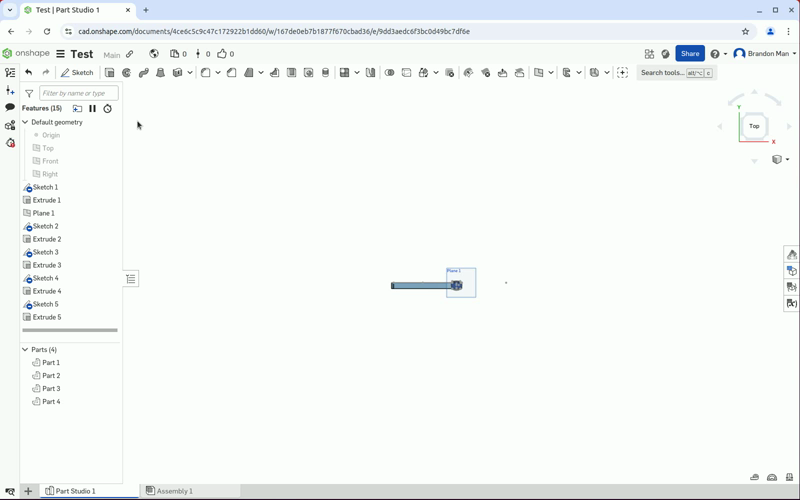
key(shift+h)
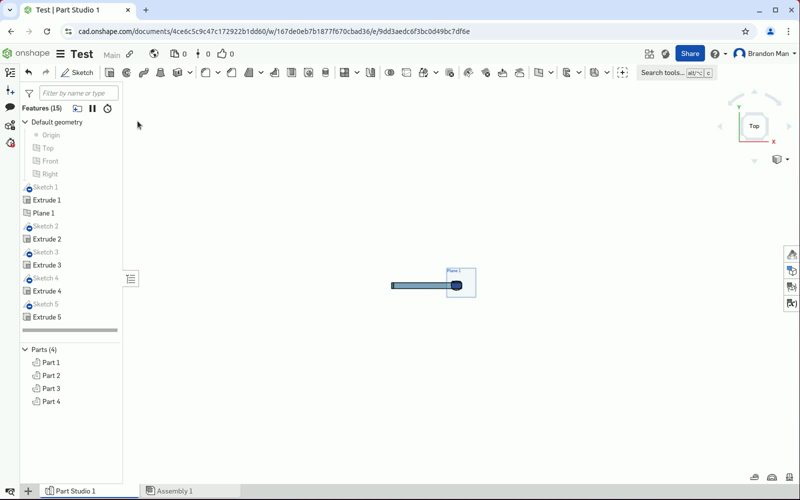
mouse_move(73, 189)
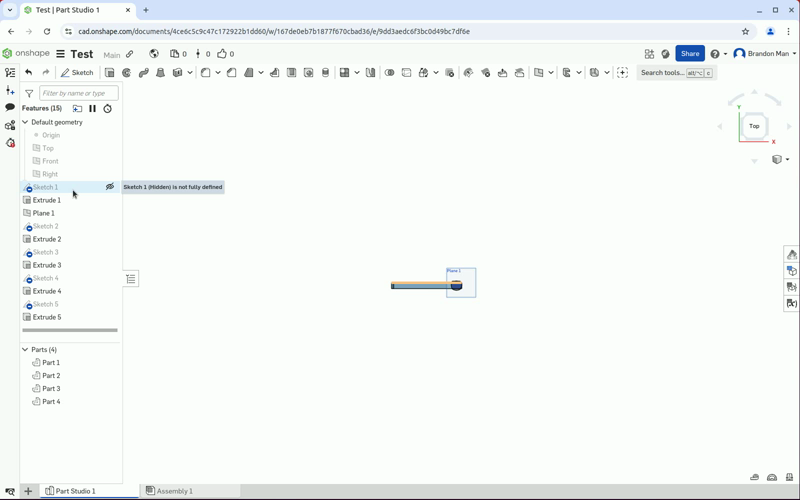
click(73, 189)
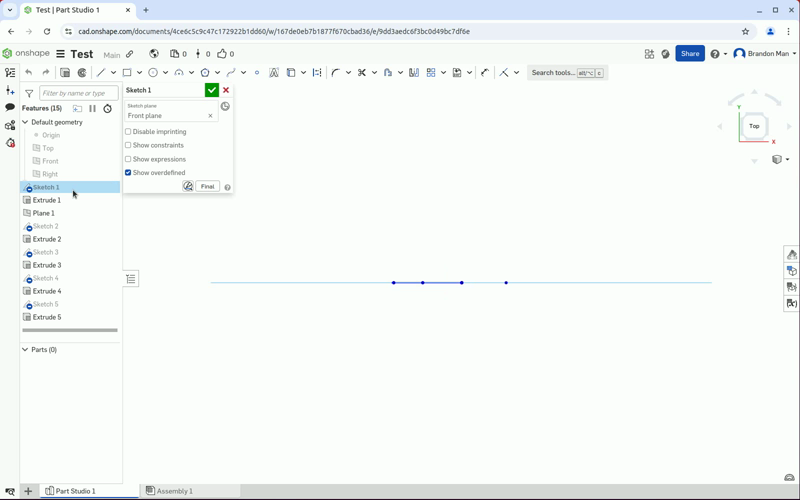
mouse_move(229, 92)
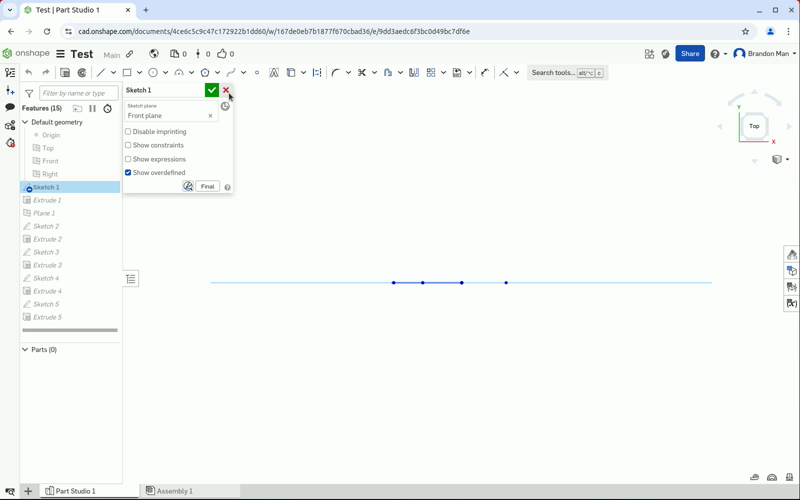
click(229, 92)
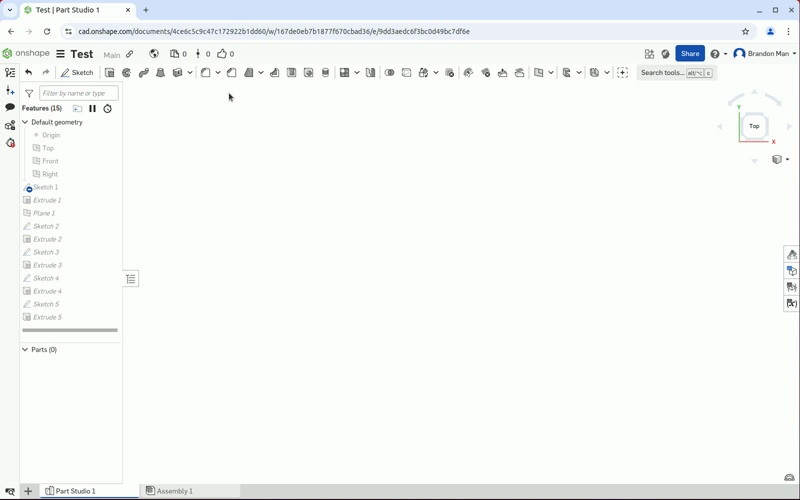
key(shift+s)
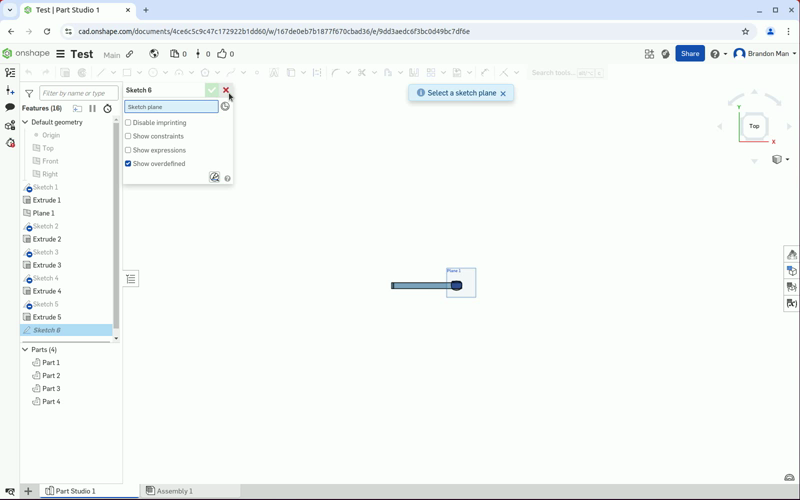
mouse_move(69, 215)
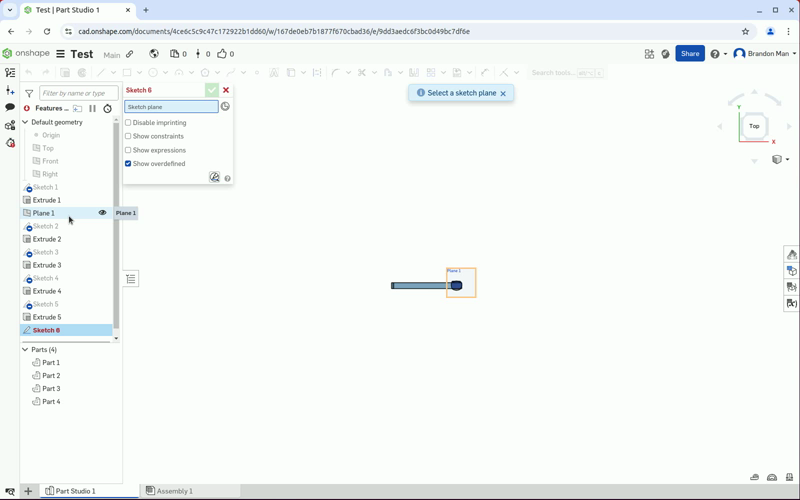
click(69, 215)
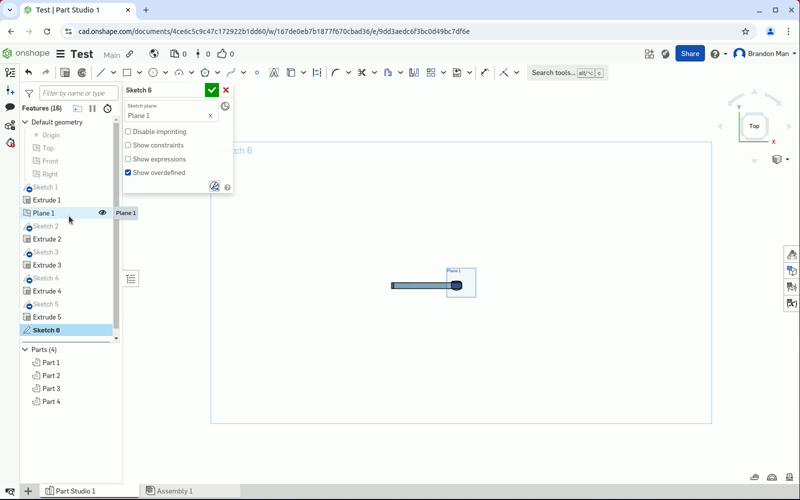
mouse_move(73, 352)
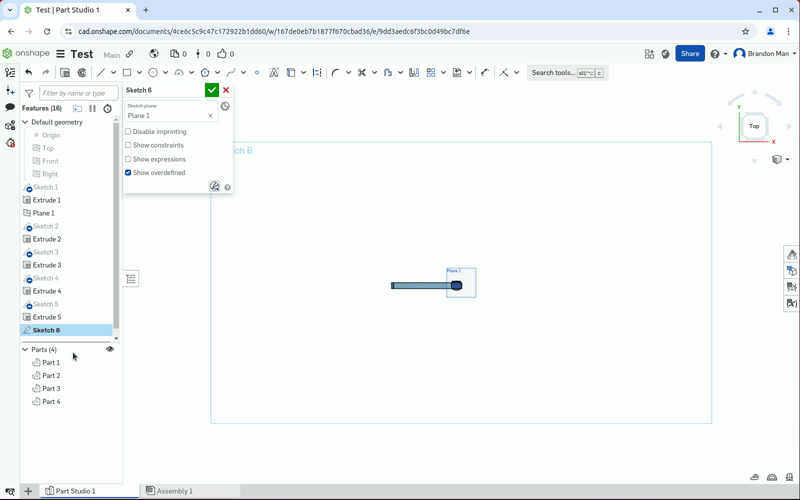
key(y)
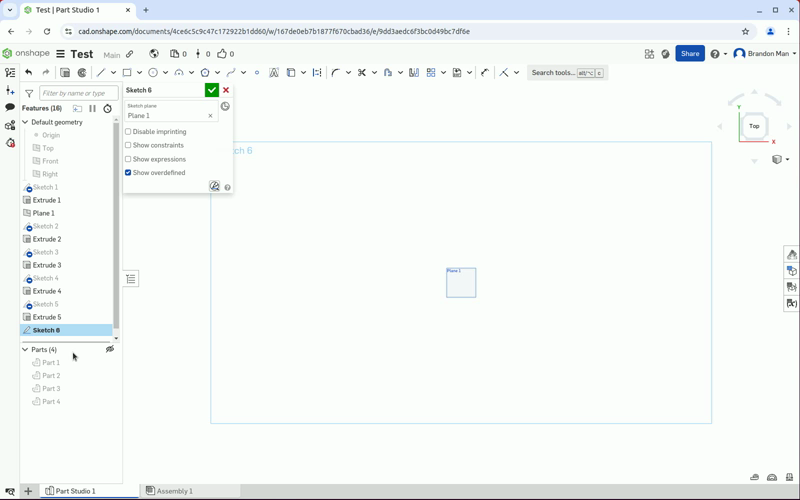
key(a)
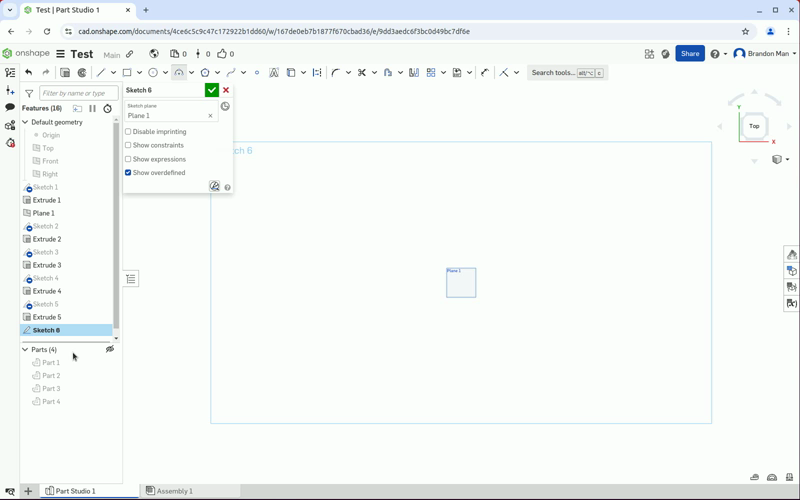
key_down(shift)
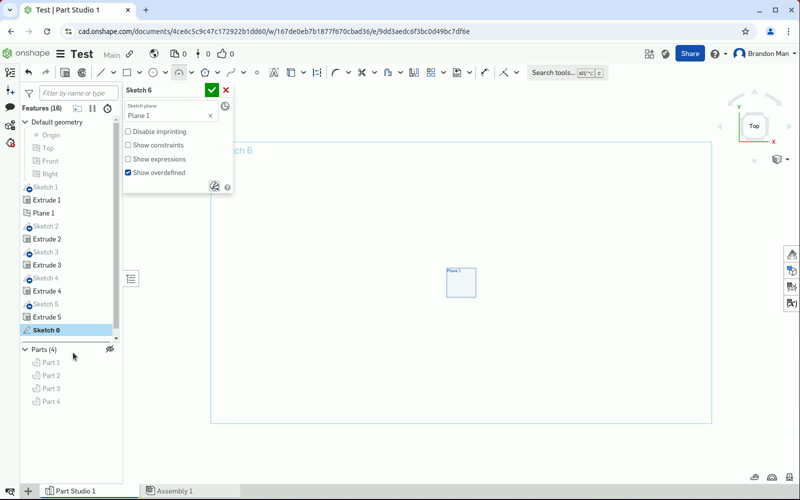
mouse_move(452, 288)
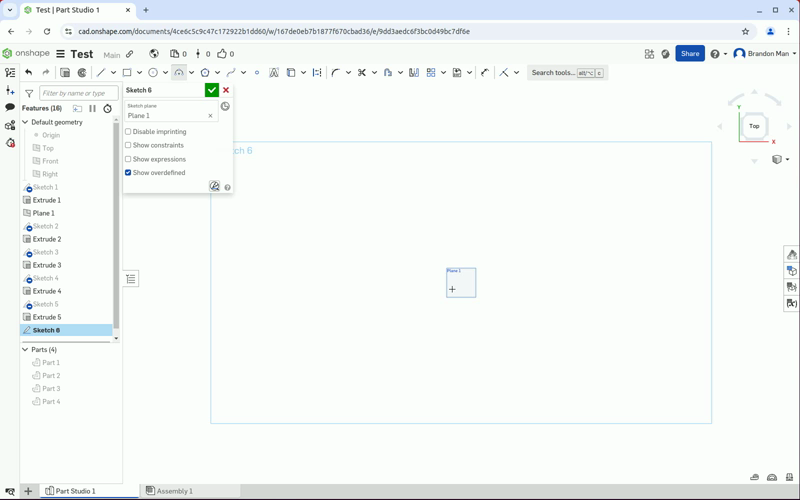
click(452, 288)
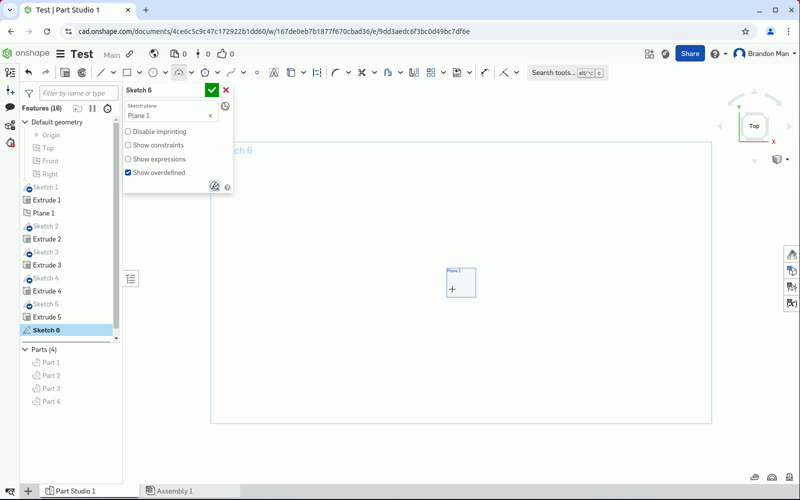
key_up(shift)
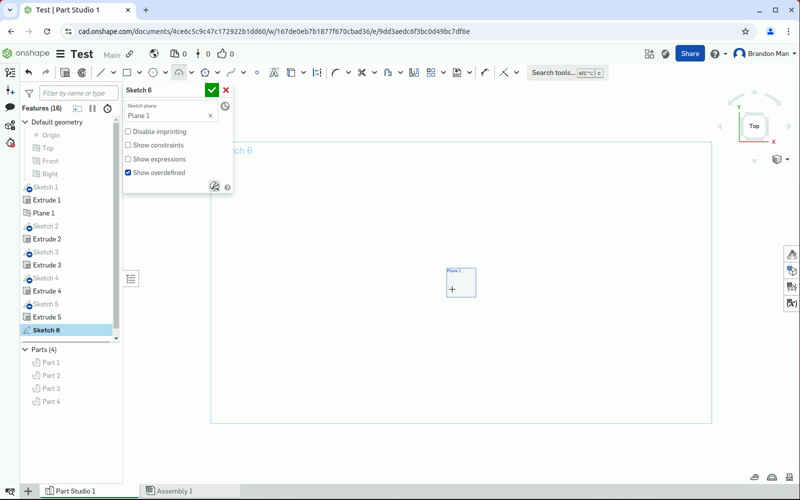
key_down(shift)
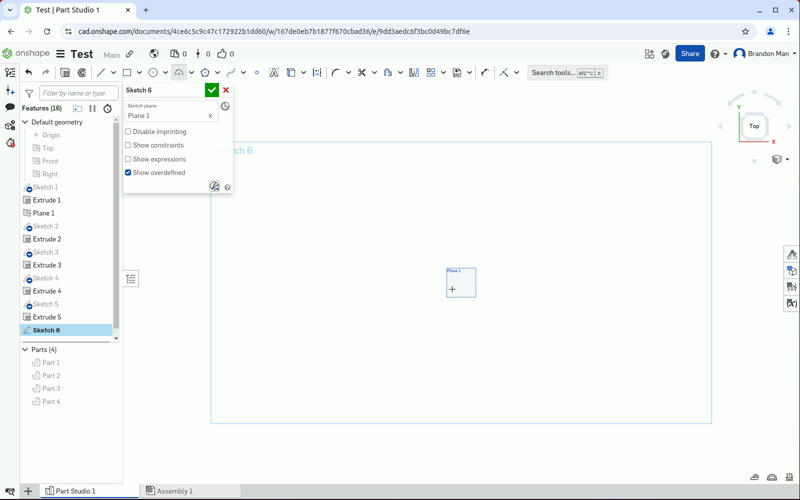
mouse_move(460, 288)
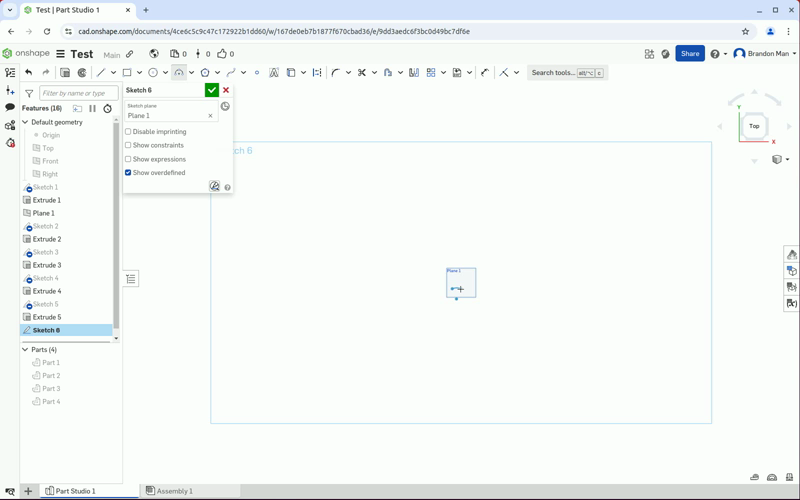
click(460, 288)
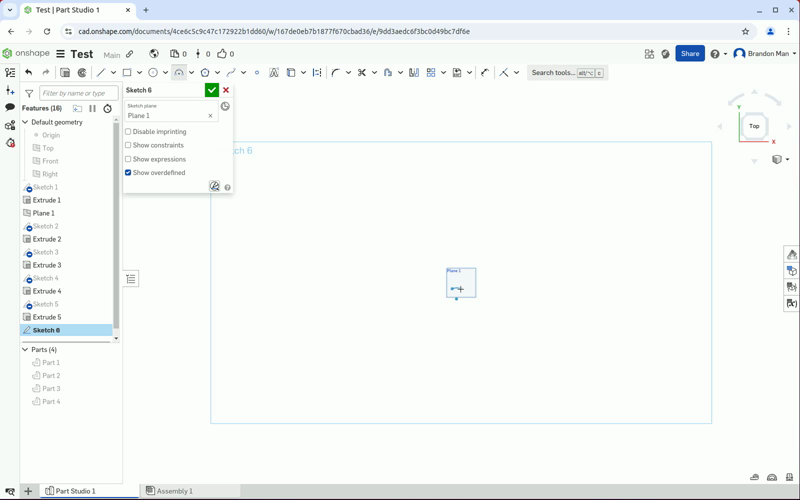
mouse_move(456, 290)
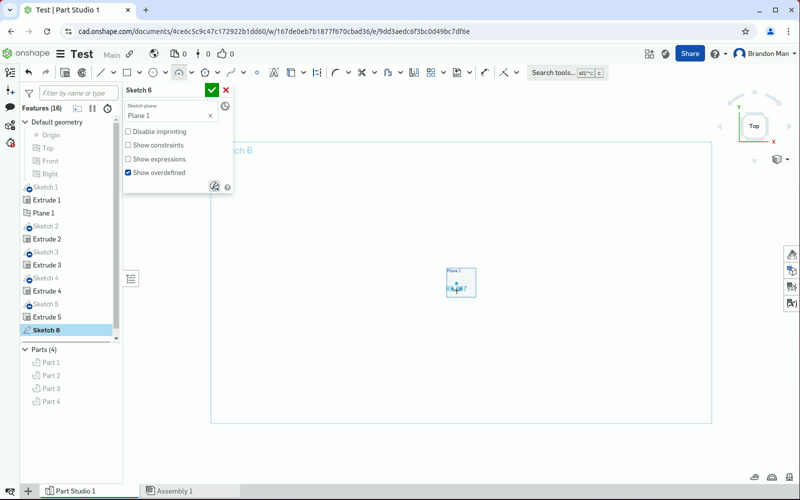
click(456, 290)
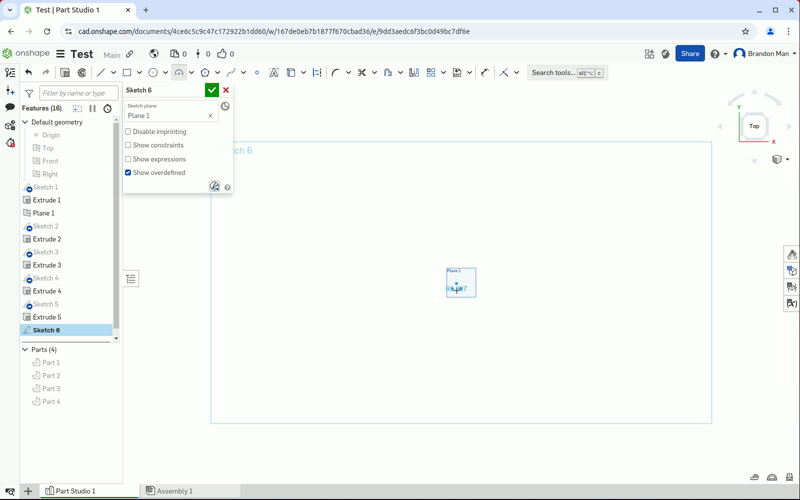
key_up(shift)
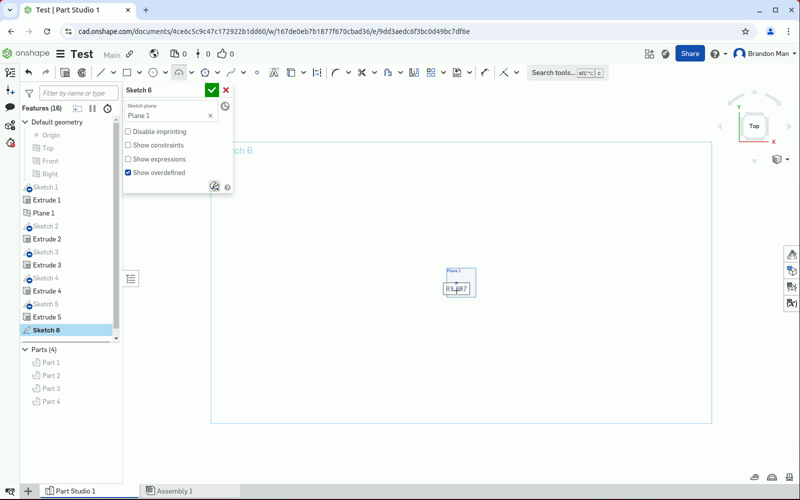
key(esc)
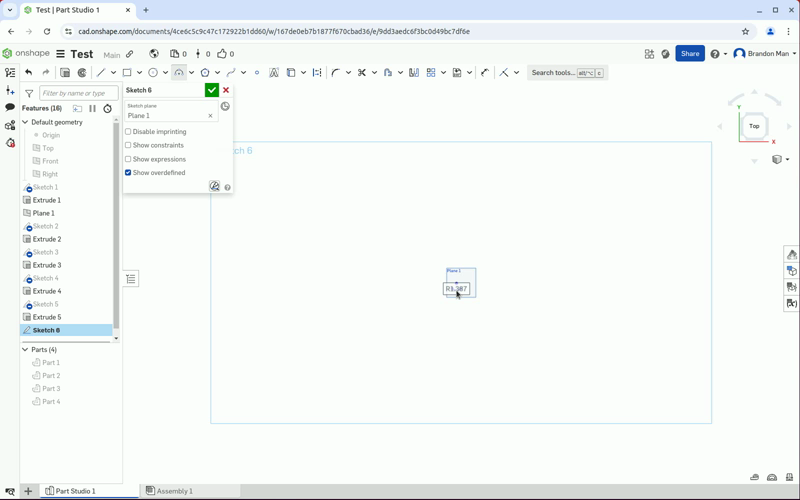
key(l)
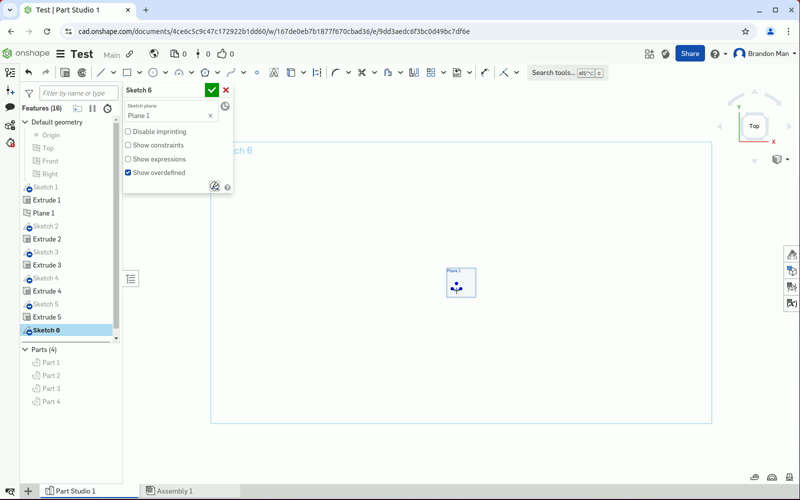
mouse_move(460, 288)
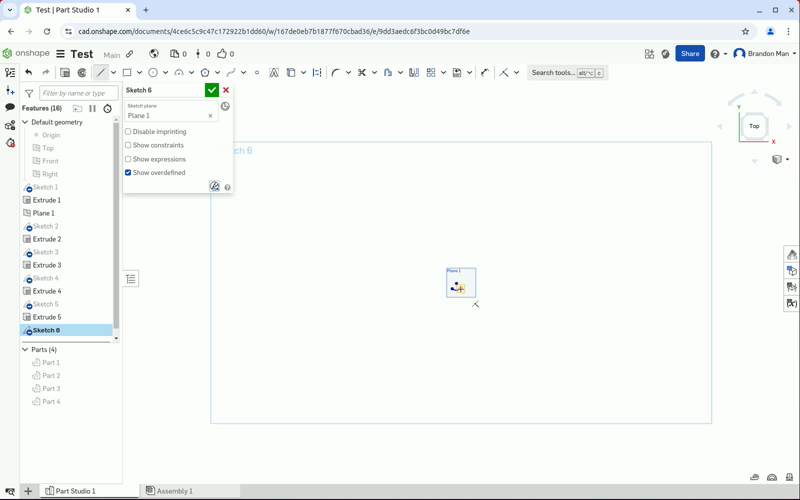
scroll(6)
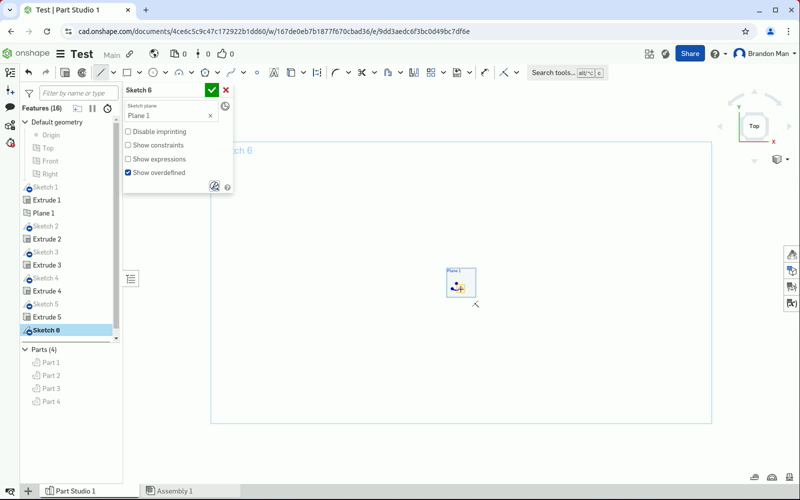
scroll(6)
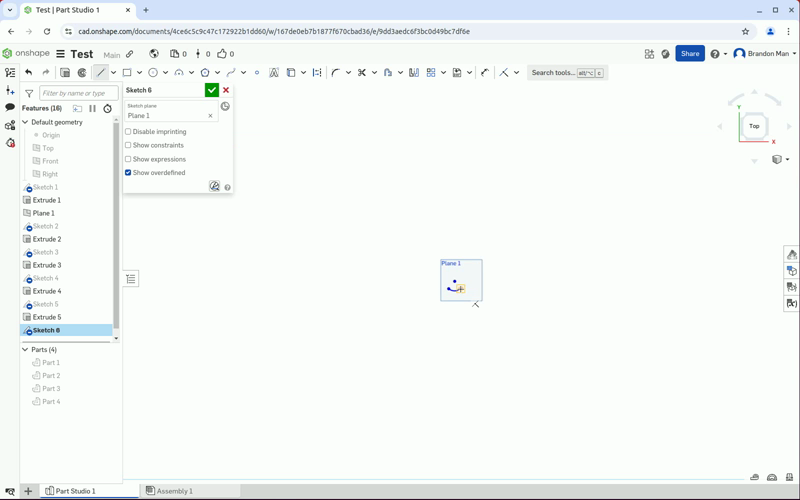
scroll(6)
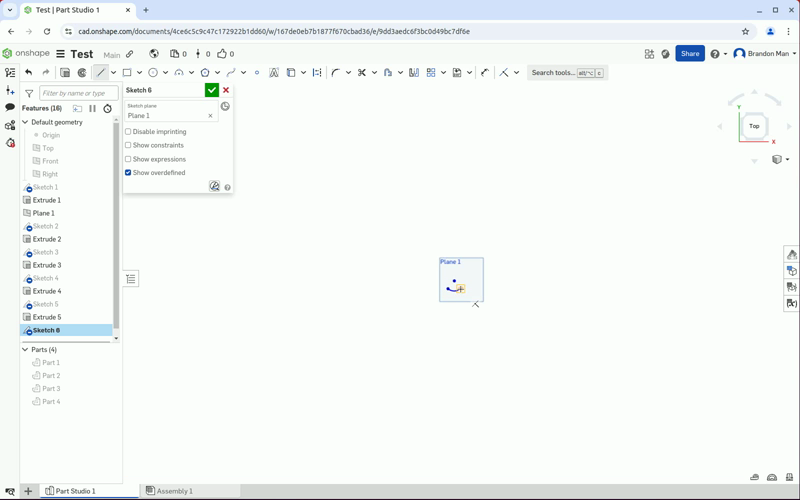
scroll(6)
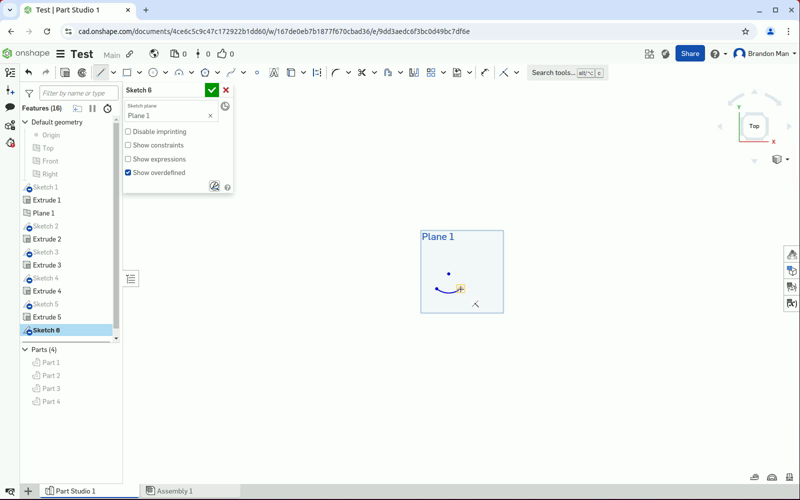
scroll(6)
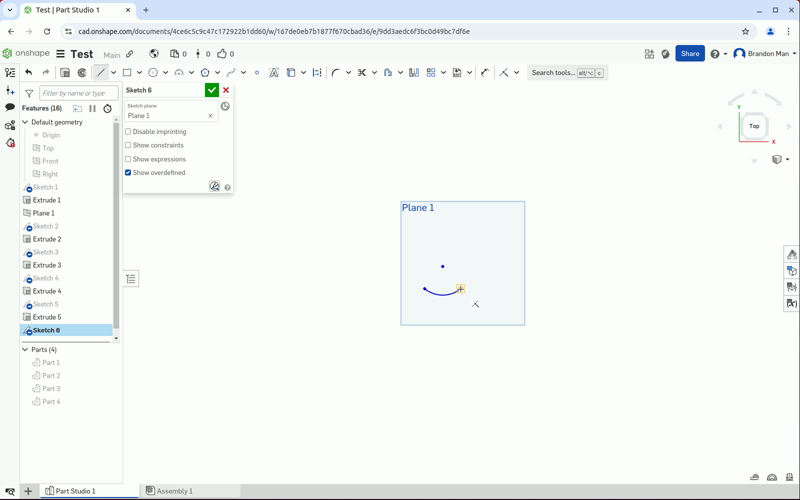
scroll(6)
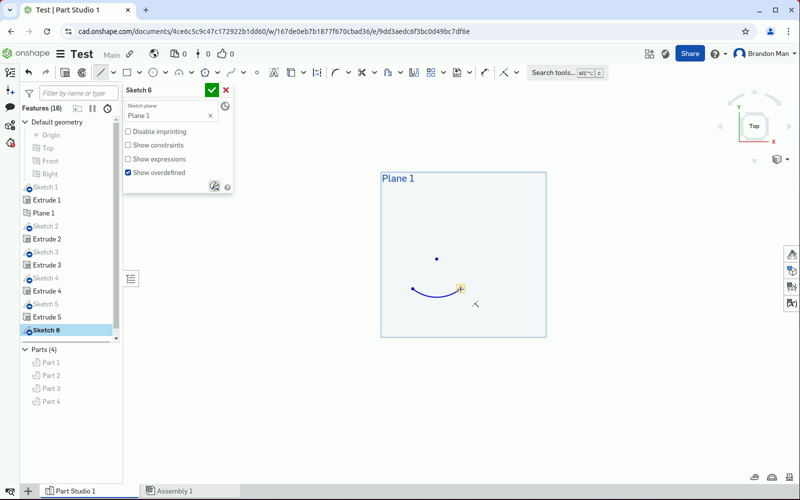
scroll(6)
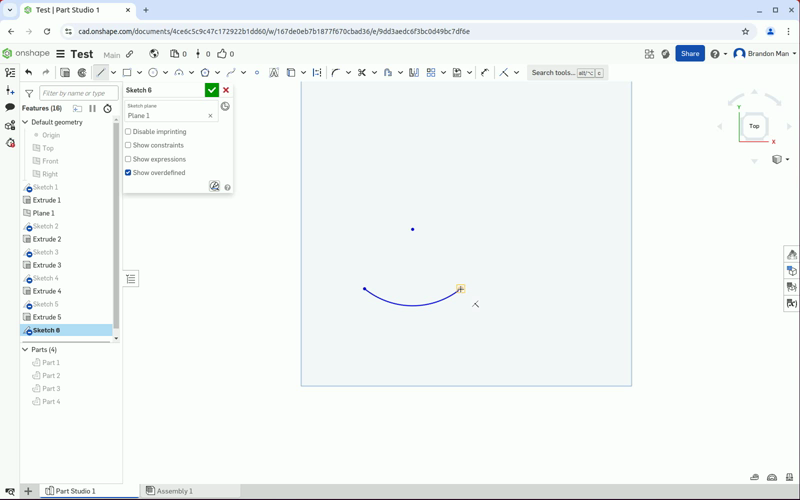
click(460, 288)
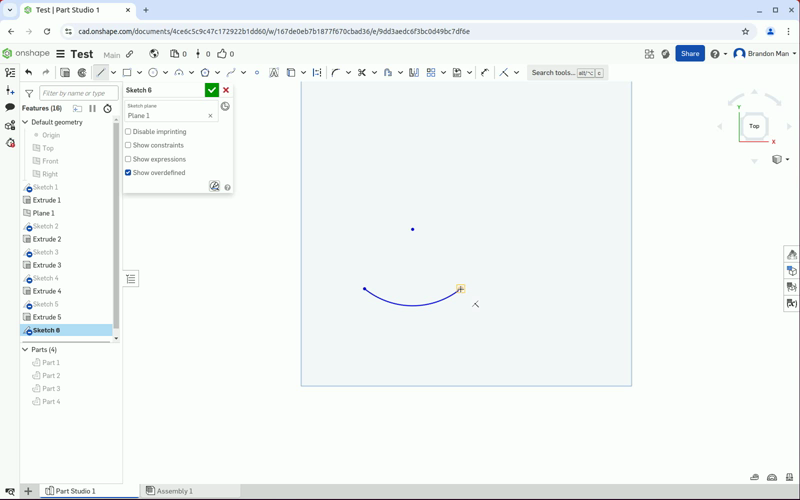
scroll(-6)
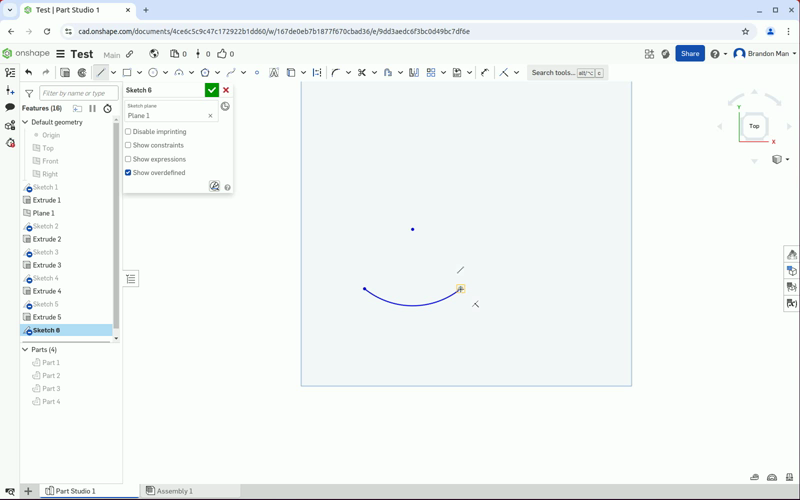
scroll(-6)
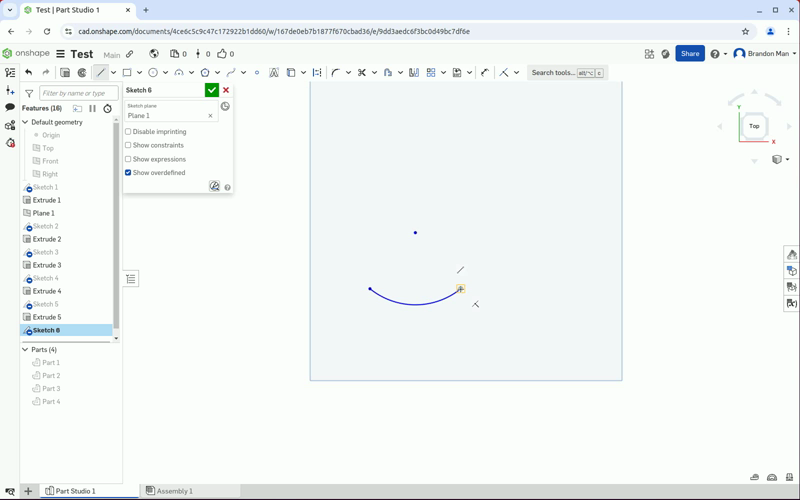
scroll(-6)
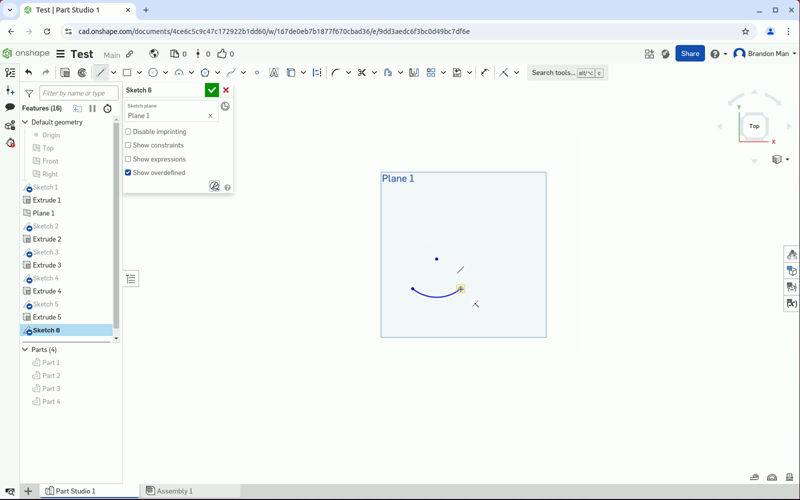
scroll(-6)
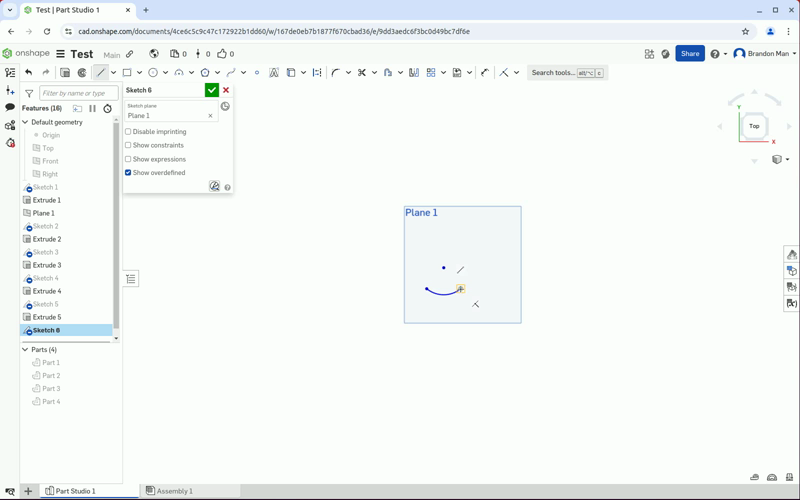
scroll(-6)
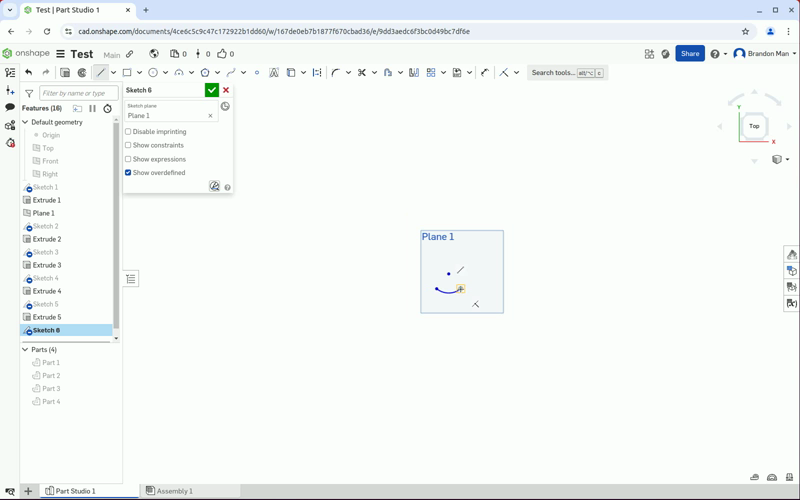
scroll(-6)
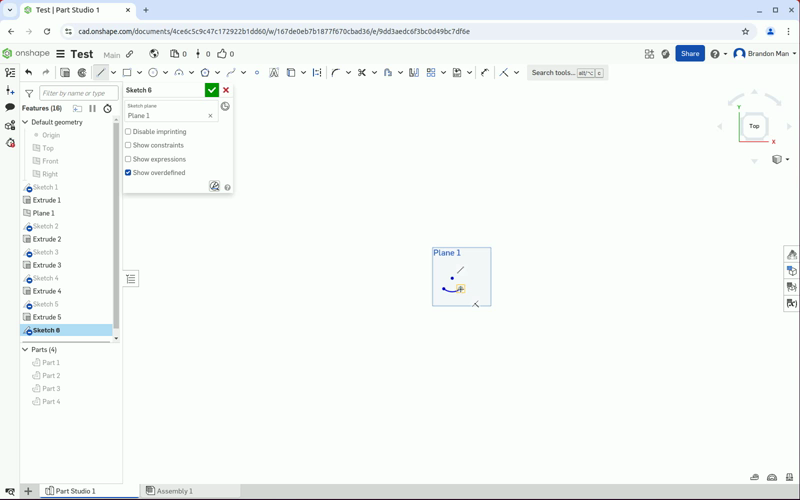
scroll(-6)
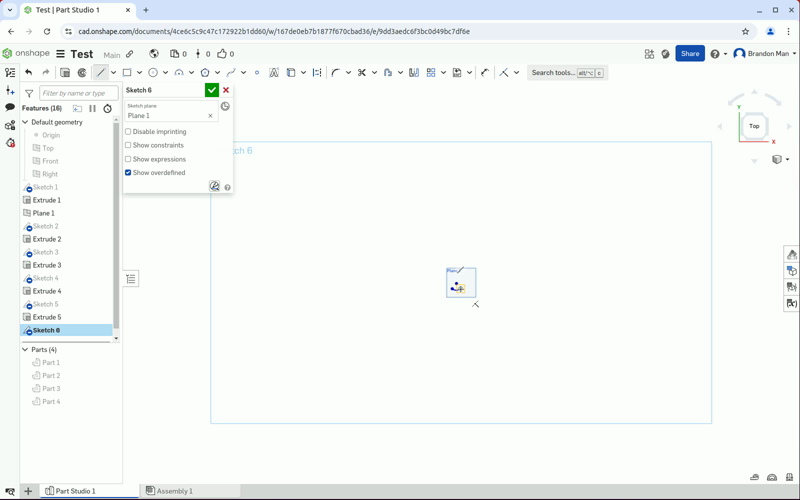
mouse_move(490, 288)
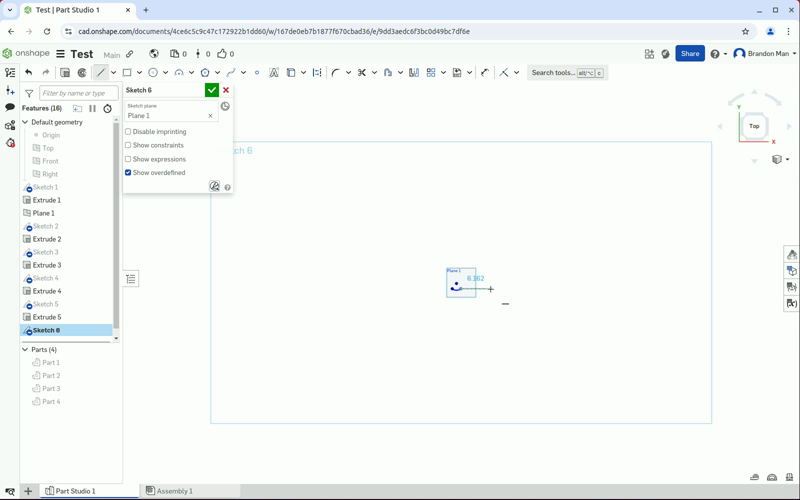
key_down(shift)
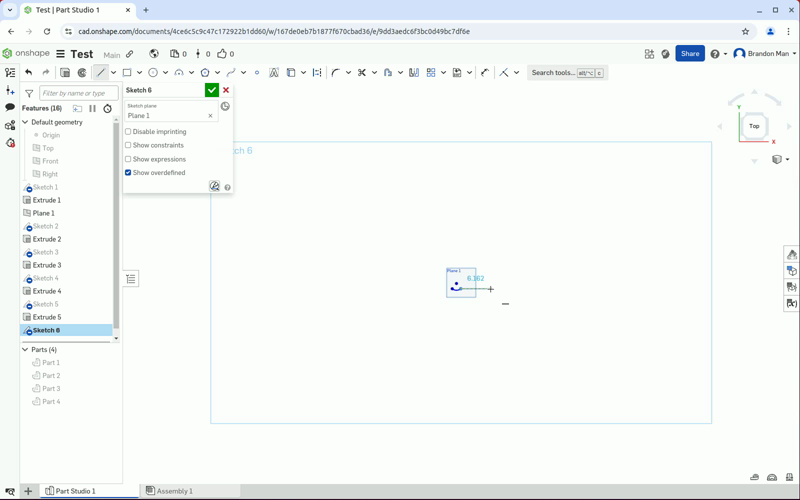
mouse_move(452, 288)
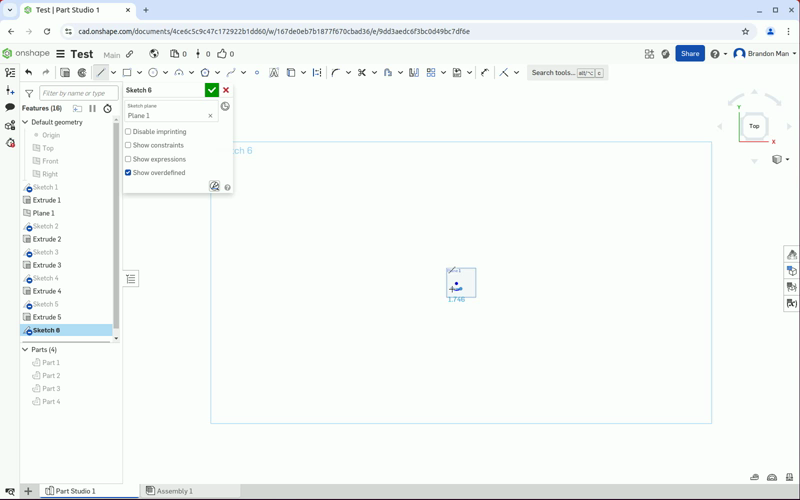
scroll(6)
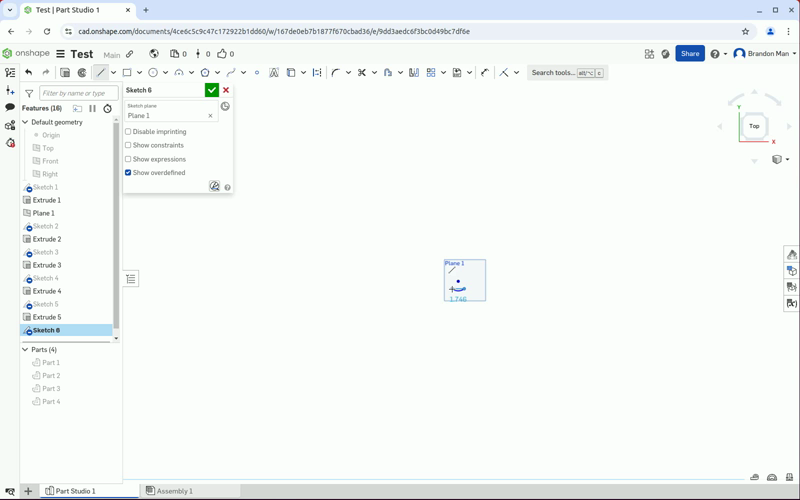
scroll(6)
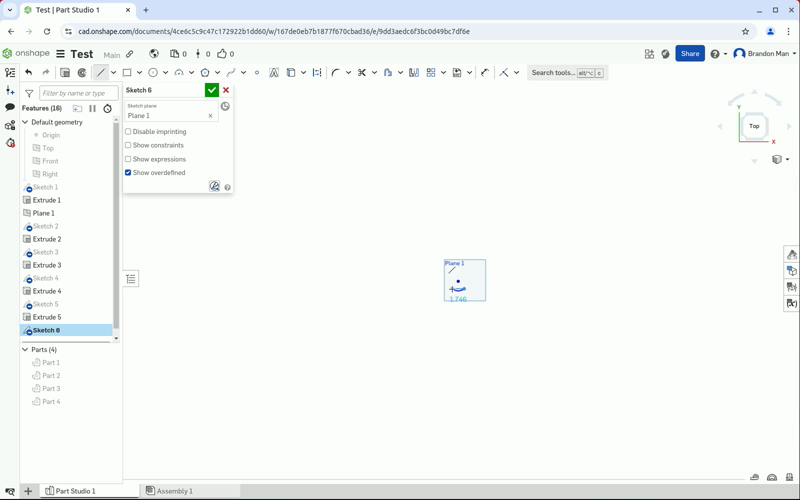
scroll(6)
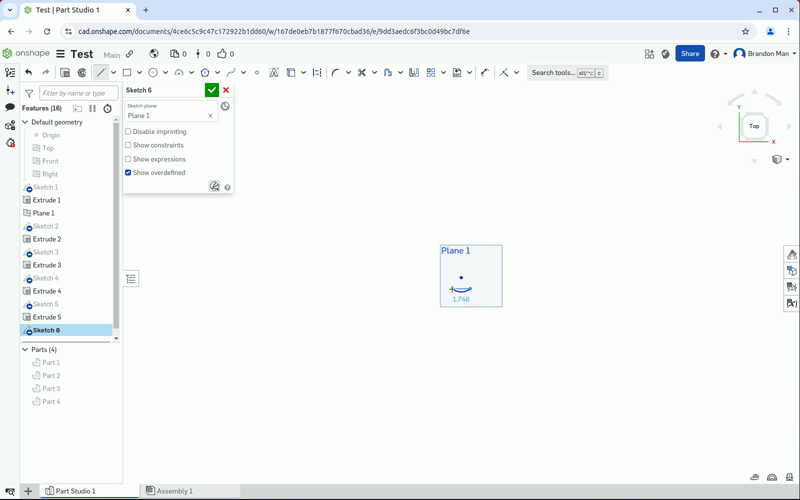
scroll(6)
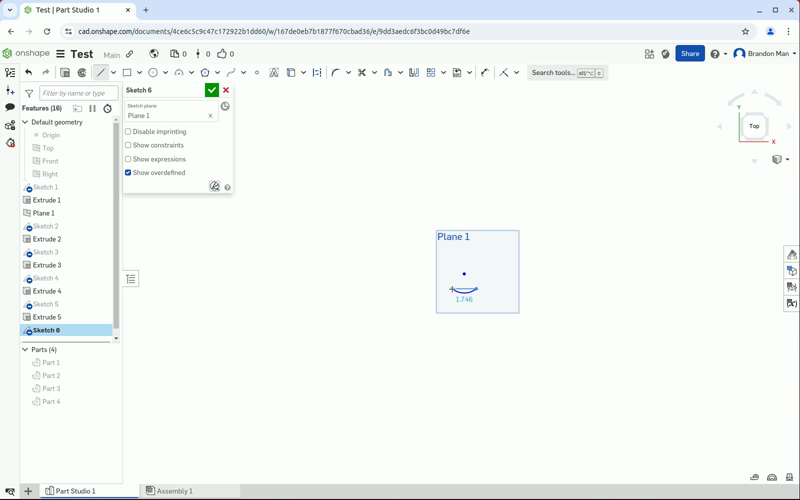
scroll(6)
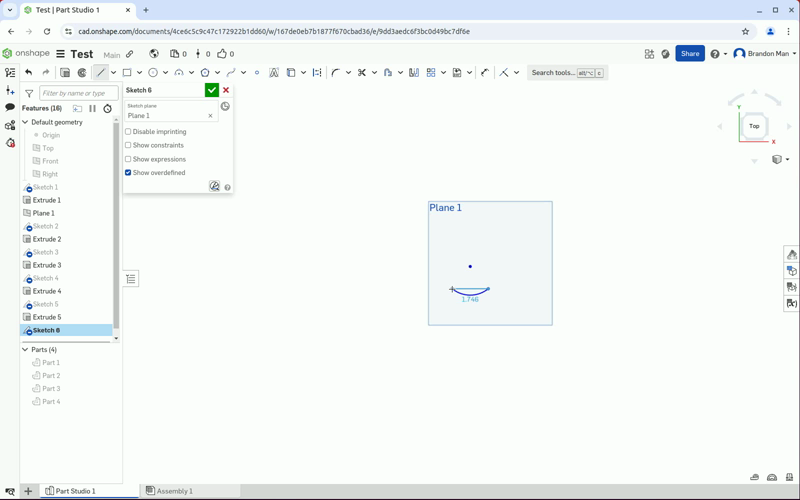
scroll(6)
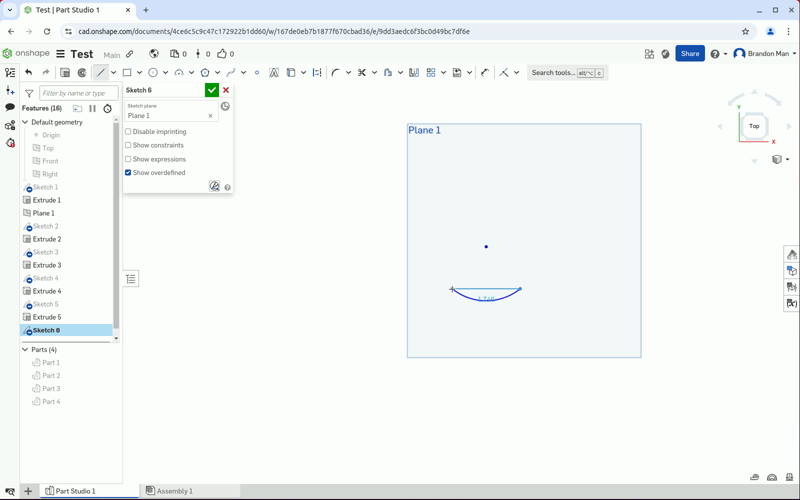
scroll(6)
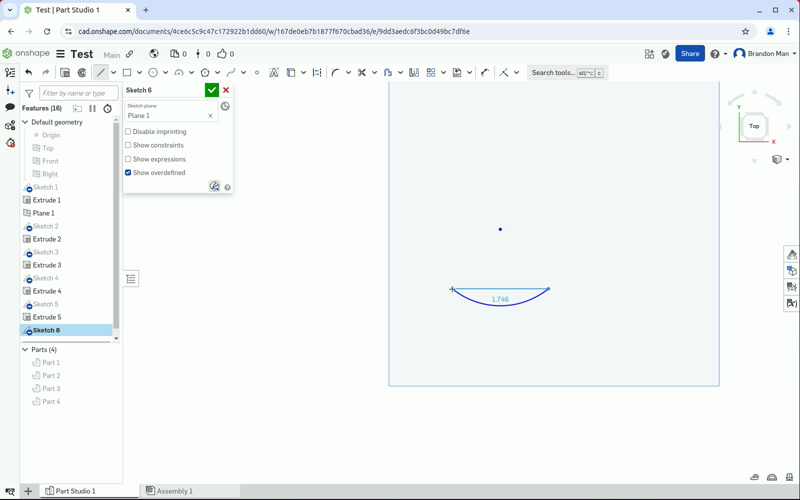
key_up(shift)
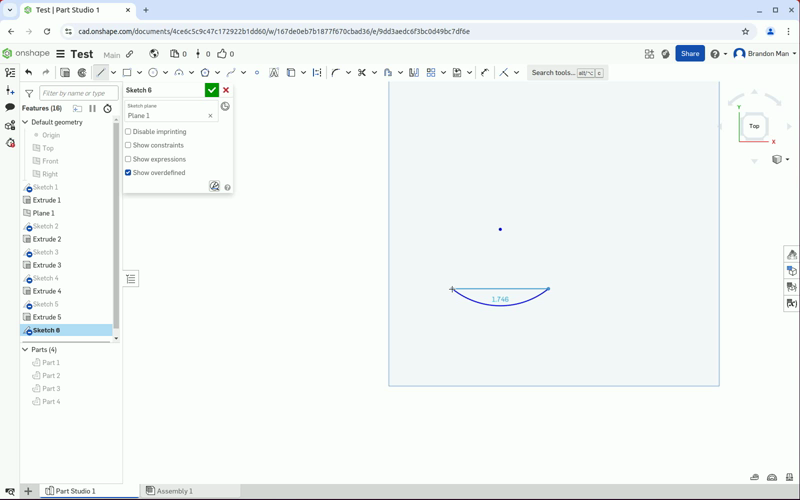
click(452, 288)
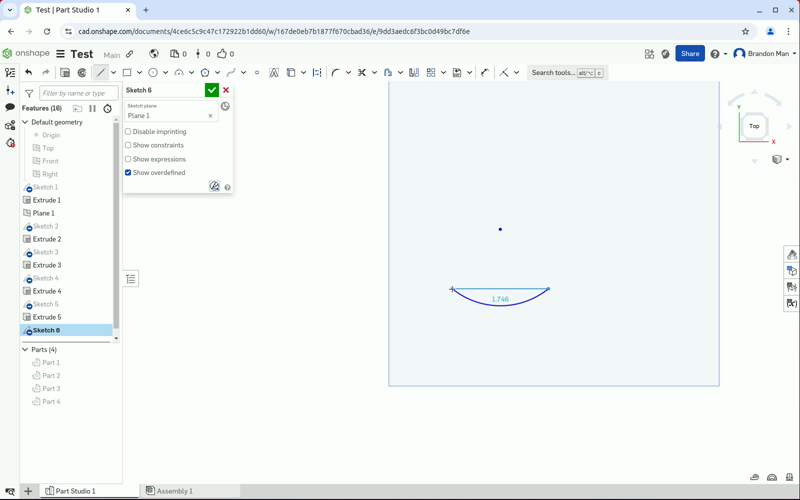
scroll(-6)
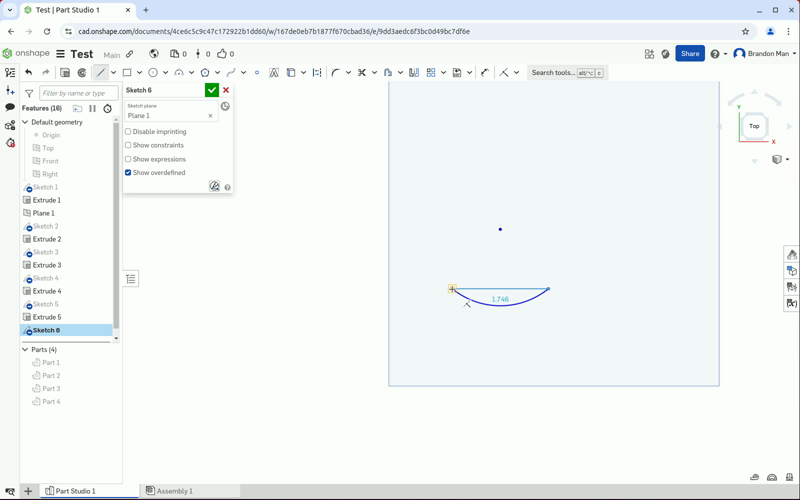
scroll(-6)
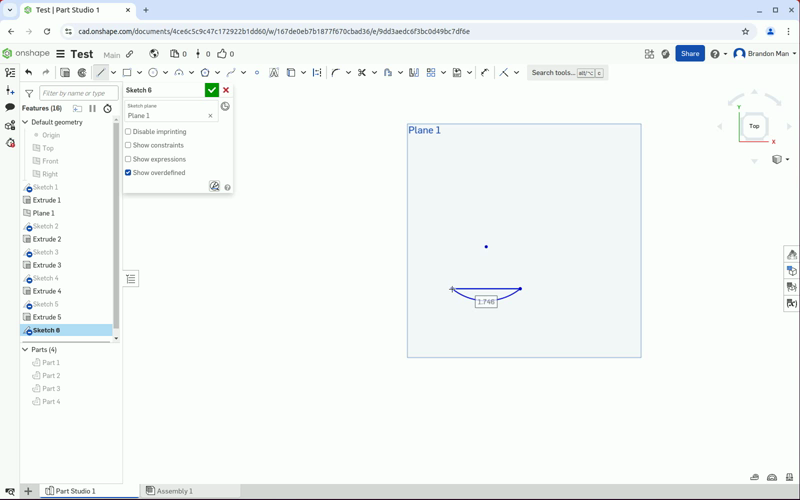
scroll(-6)
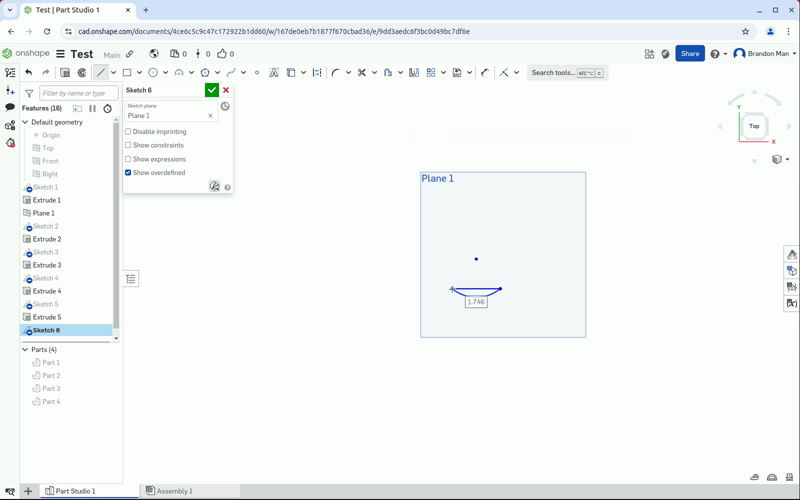
scroll(-6)
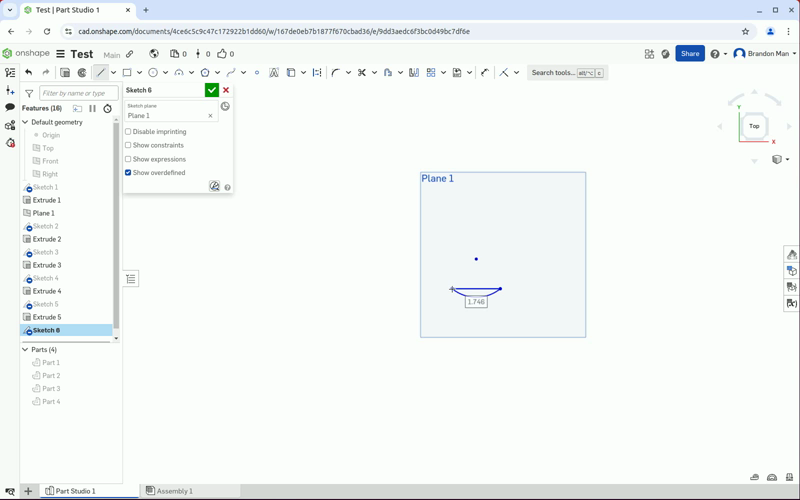
scroll(-6)
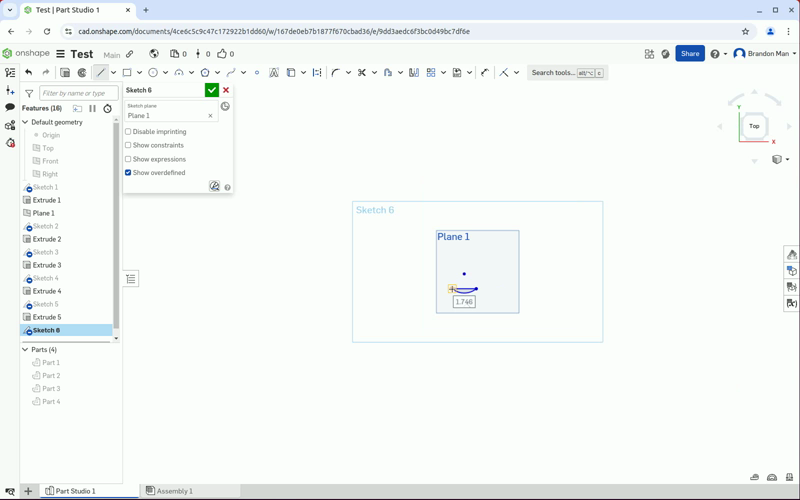
scroll(-6)
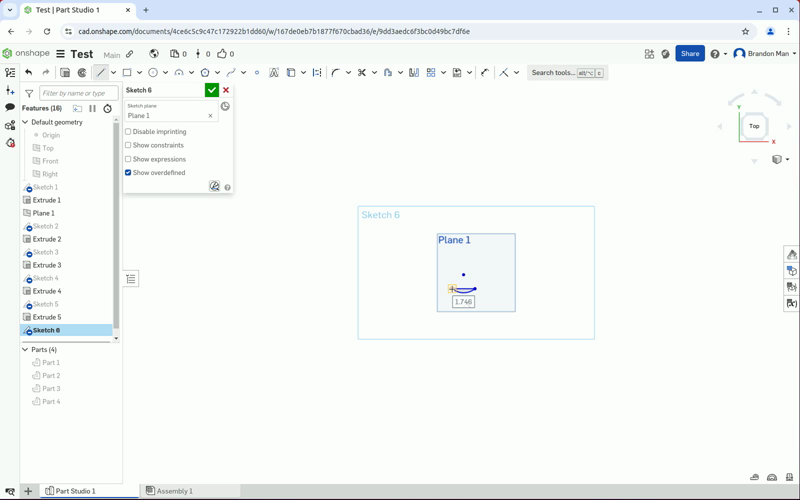
scroll(-6)
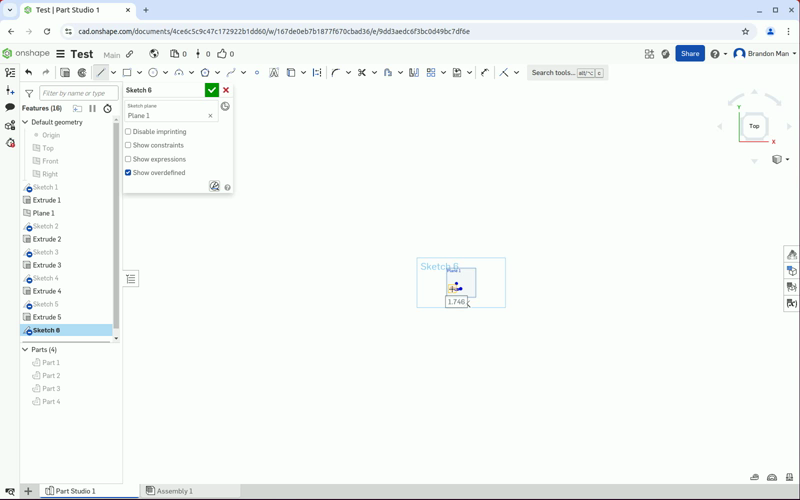
key(esc)
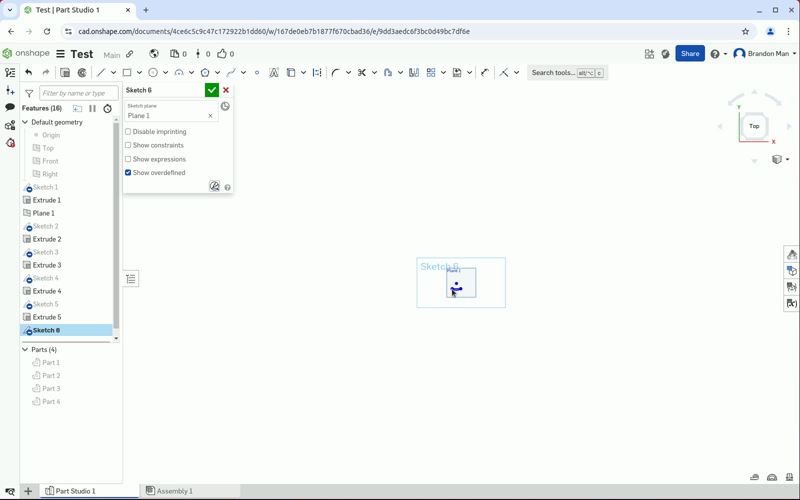
mouse_move(458, 288)
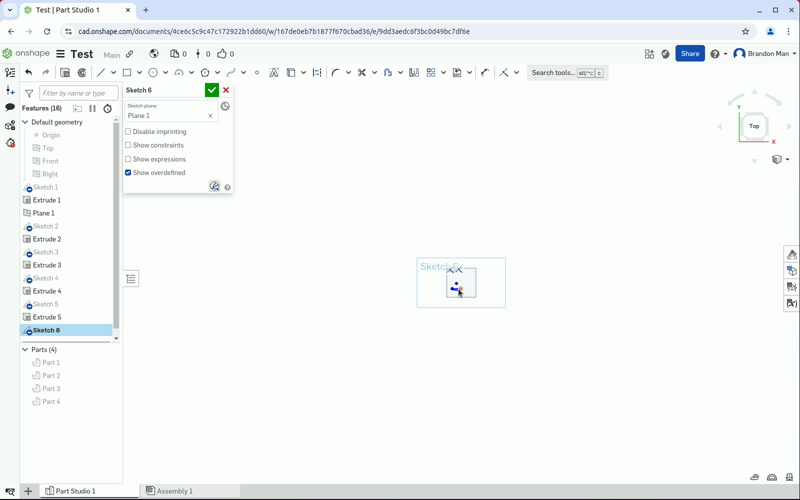
scroll(6)
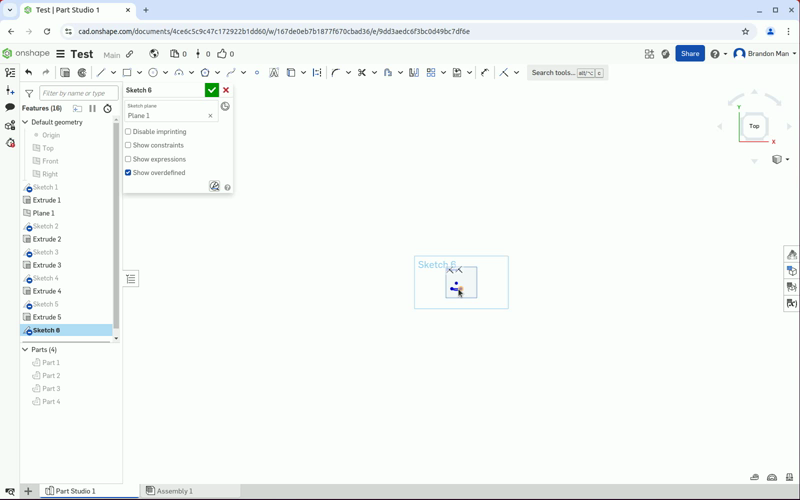
scroll(6)
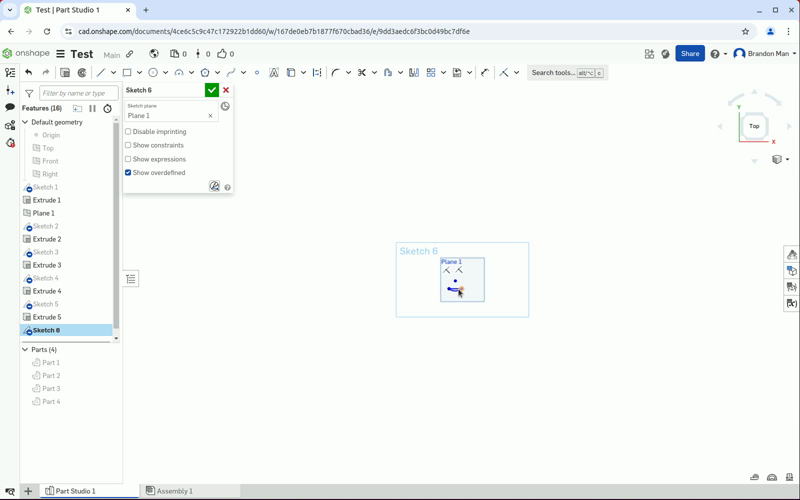
scroll(6)
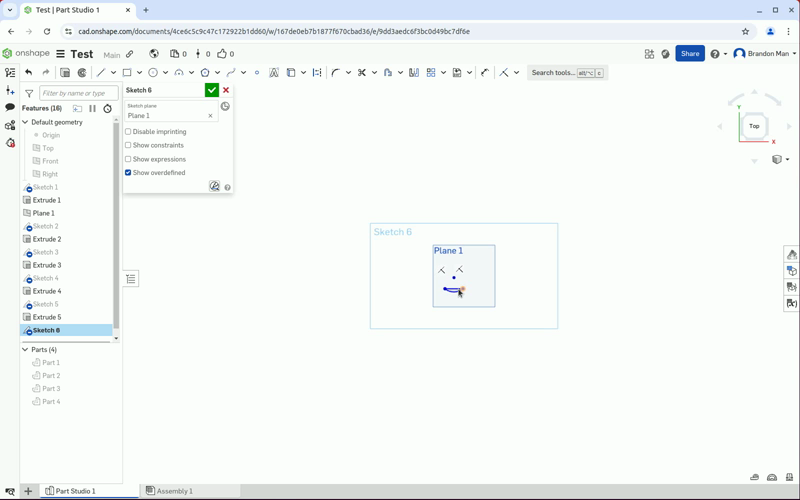
scroll(6)
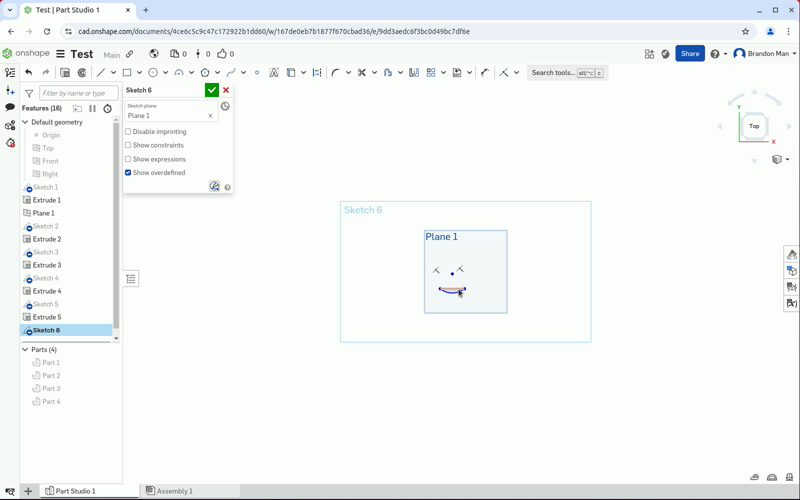
scroll(6)
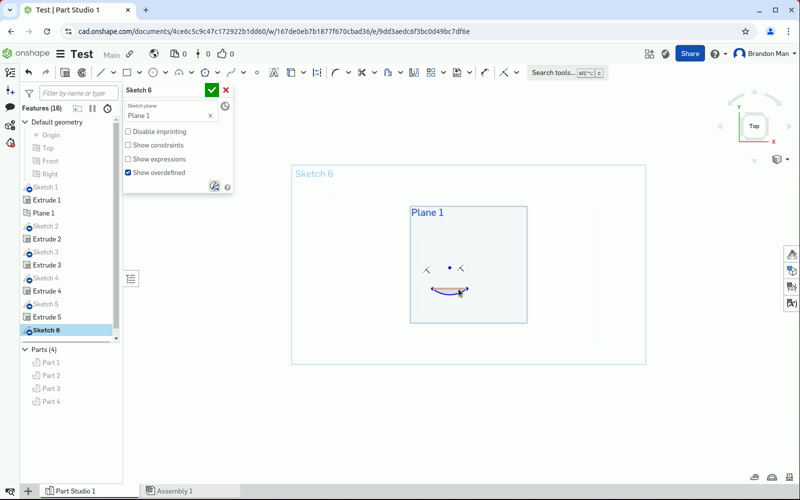
scroll(6)
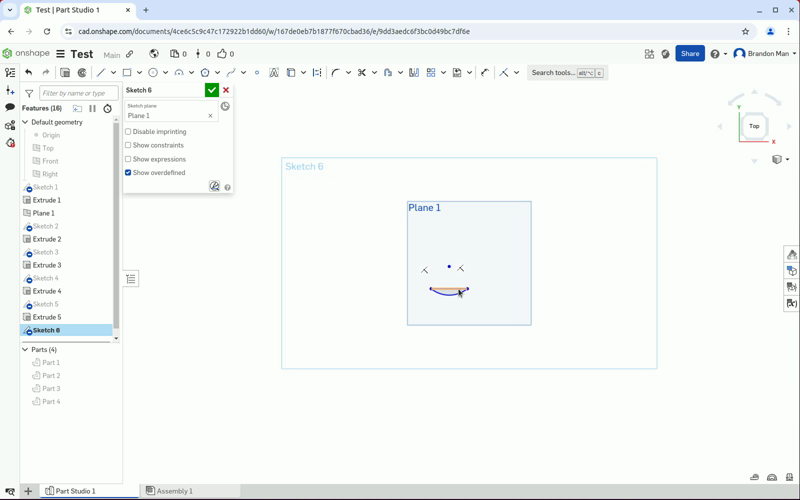
scroll(6)
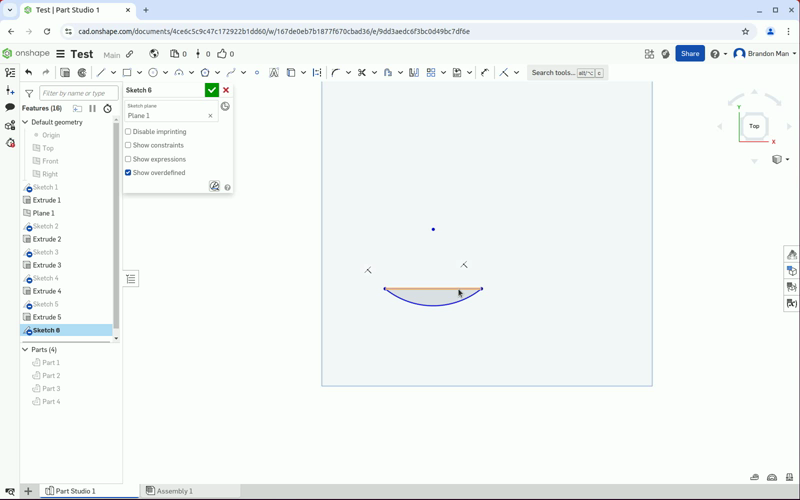
click(458, 288)
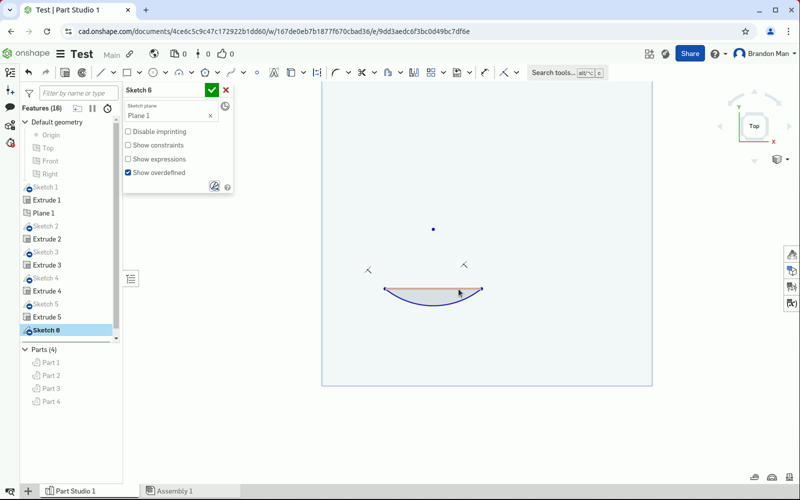
scroll(-6)
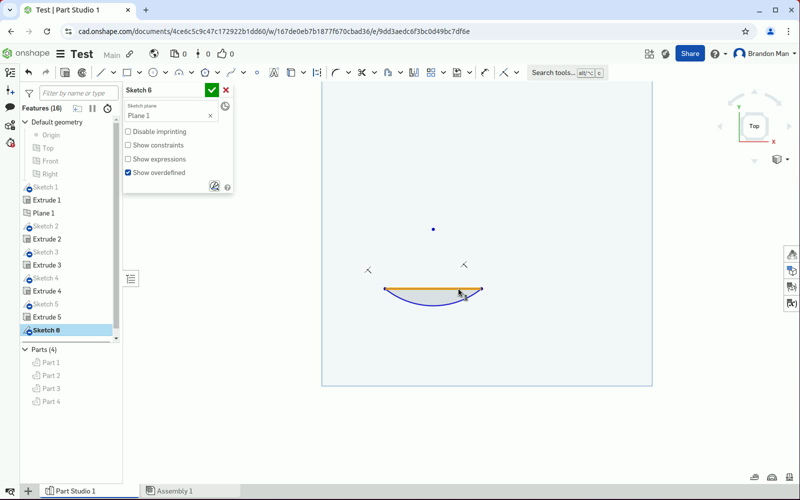
scroll(-6)
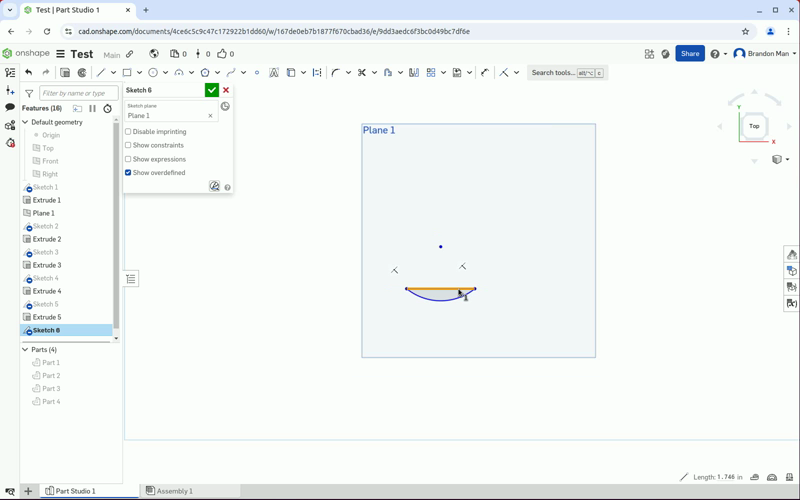
scroll(-6)
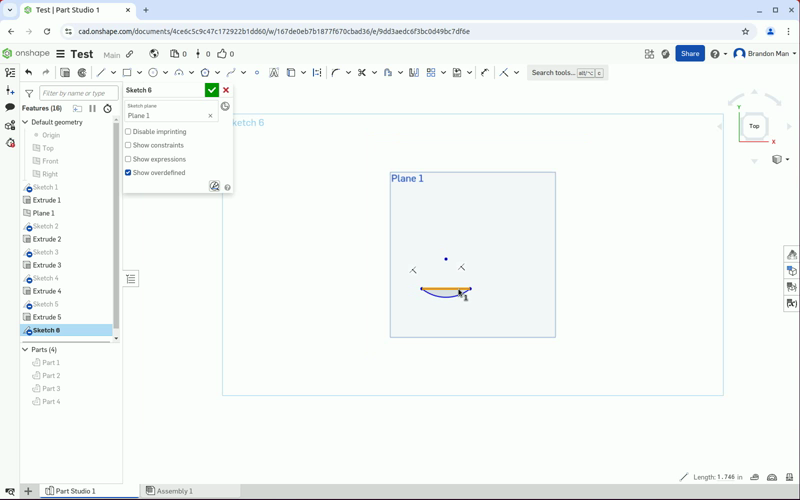
scroll(-6)
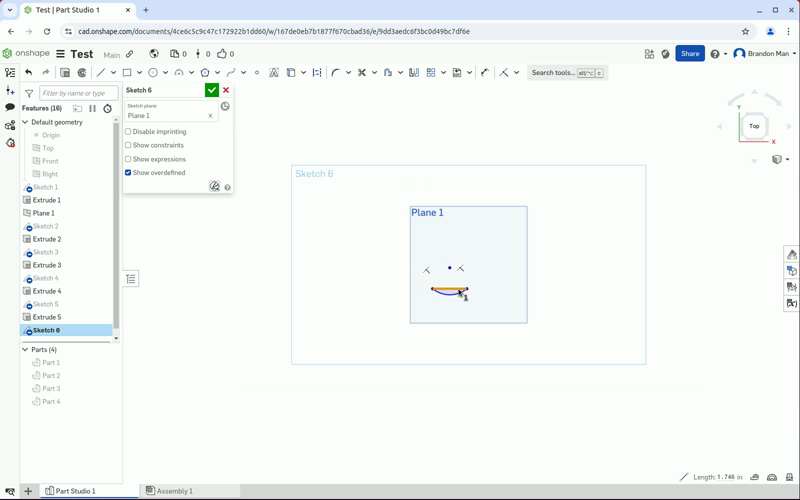
scroll(-6)
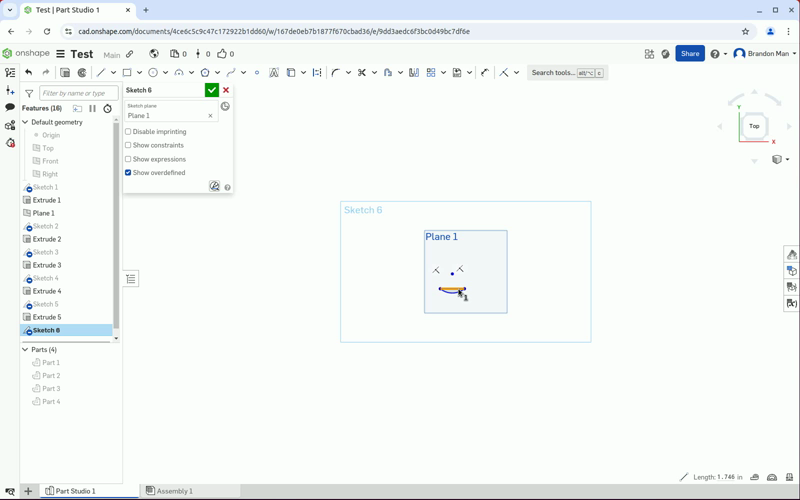
scroll(-6)
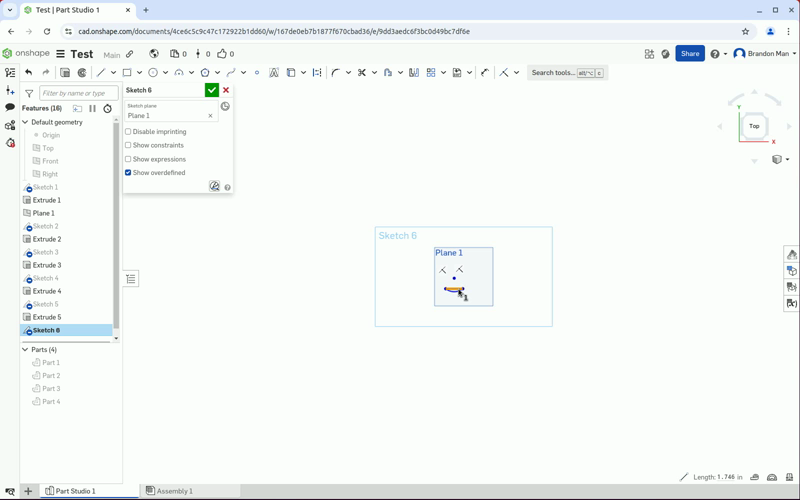
scroll(-6)
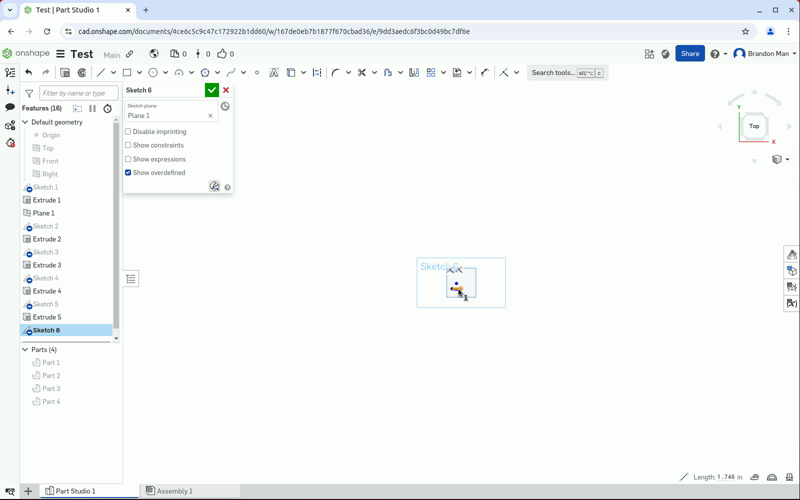
mouse_move(73, 352)
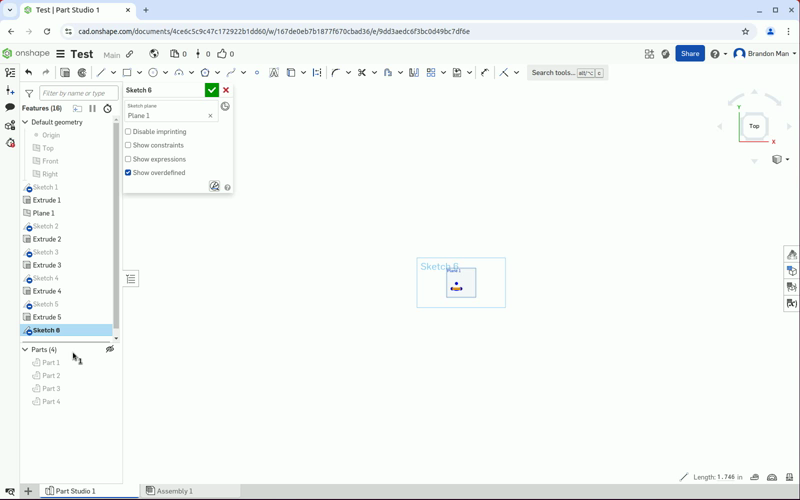
key(shift+y)
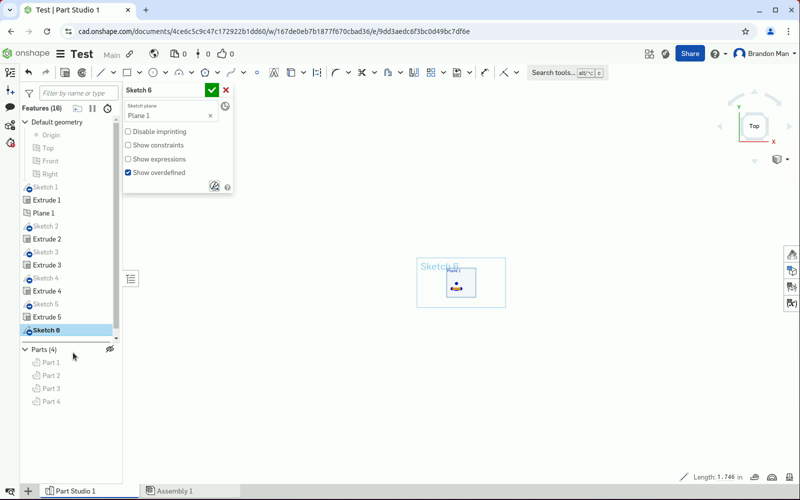
key(shift+e)
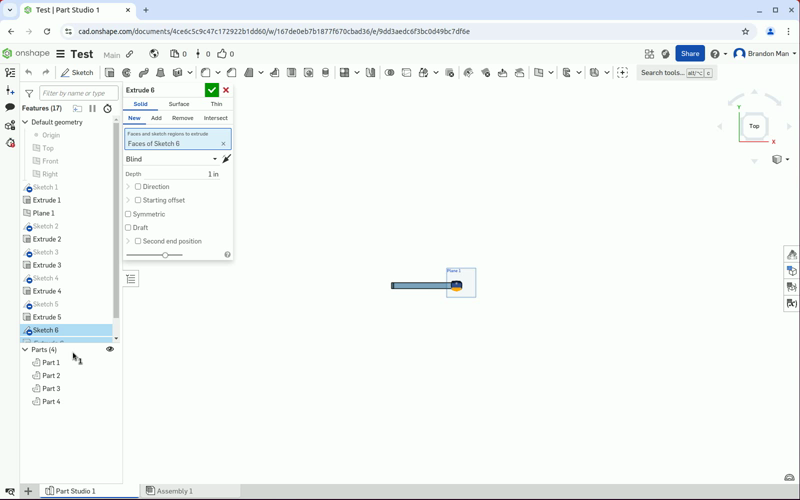
mouse_move(143, 106)
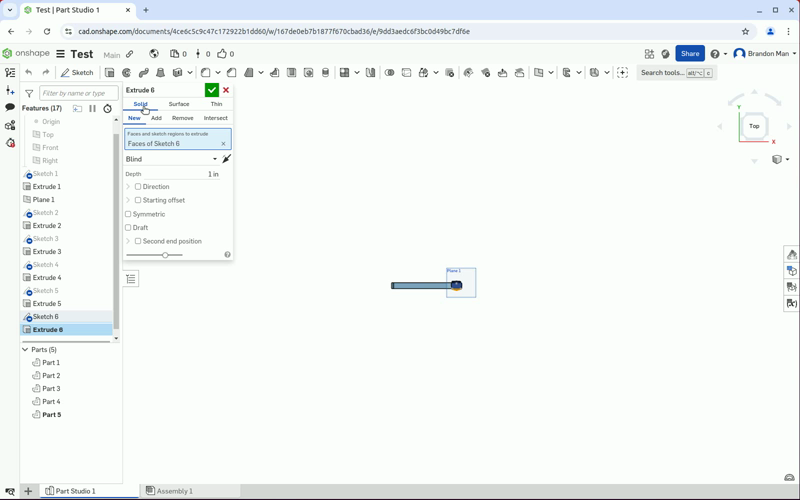
click(143, 106)
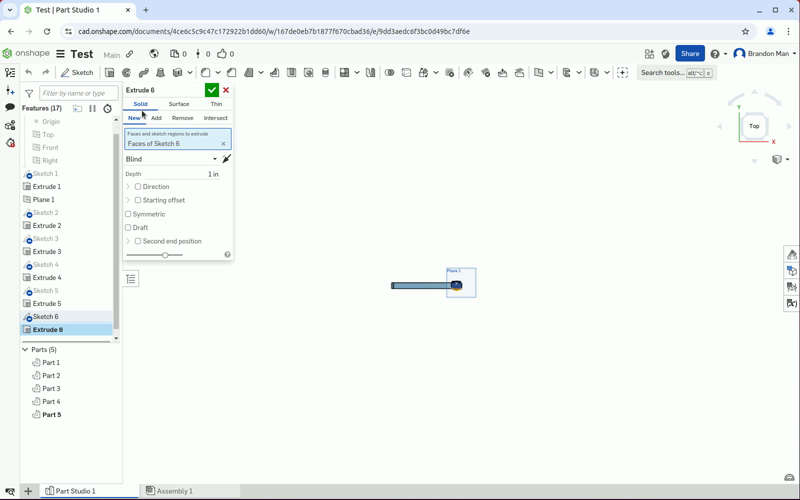
mouse_move(137, 120)
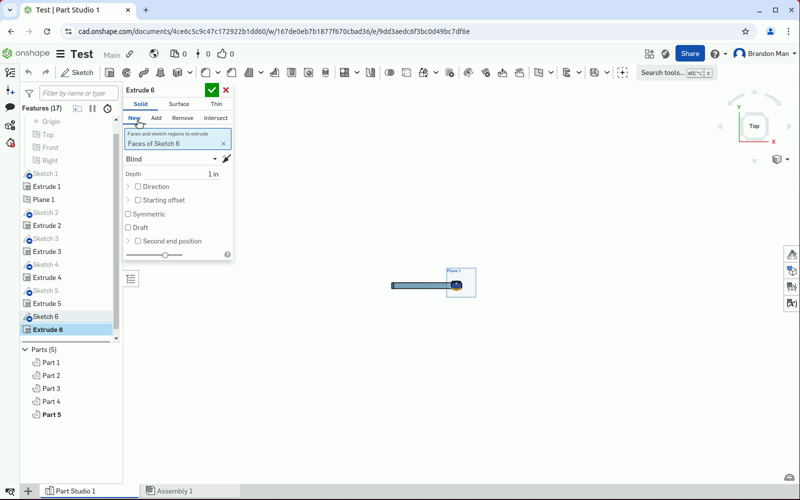
click(137, 120)
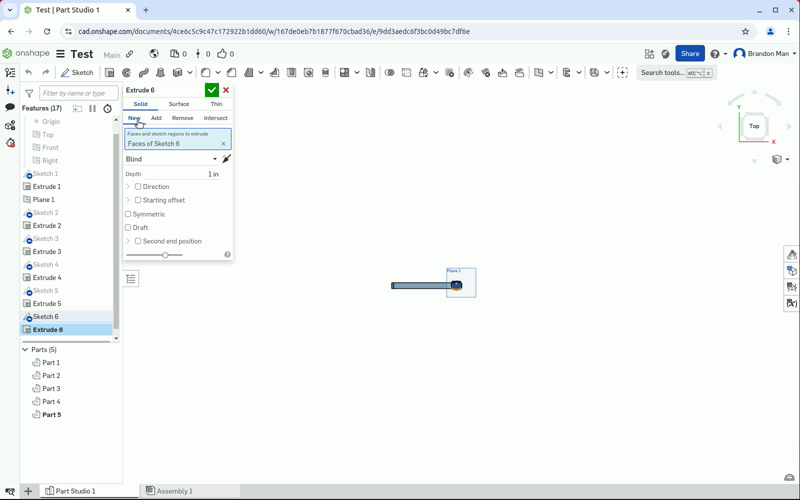
key(tab, 4)
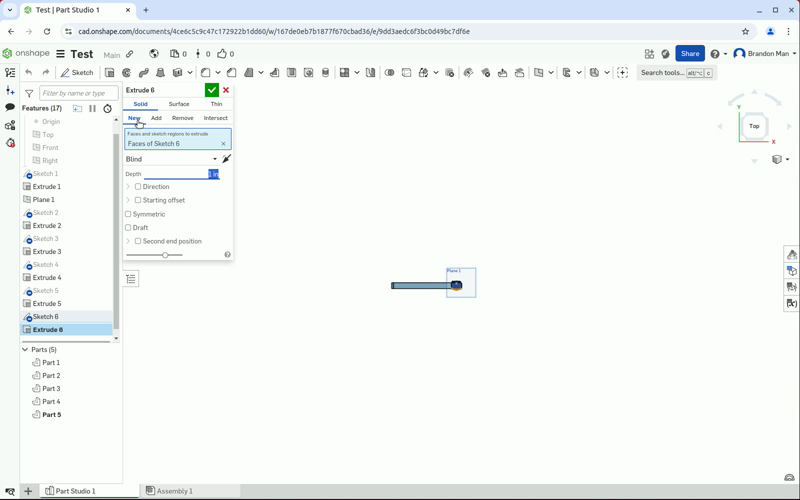
text(12.998)
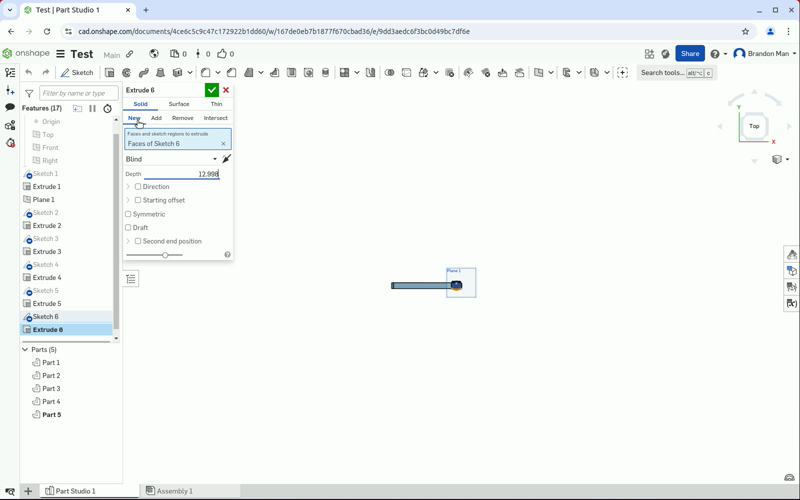
key(enter)
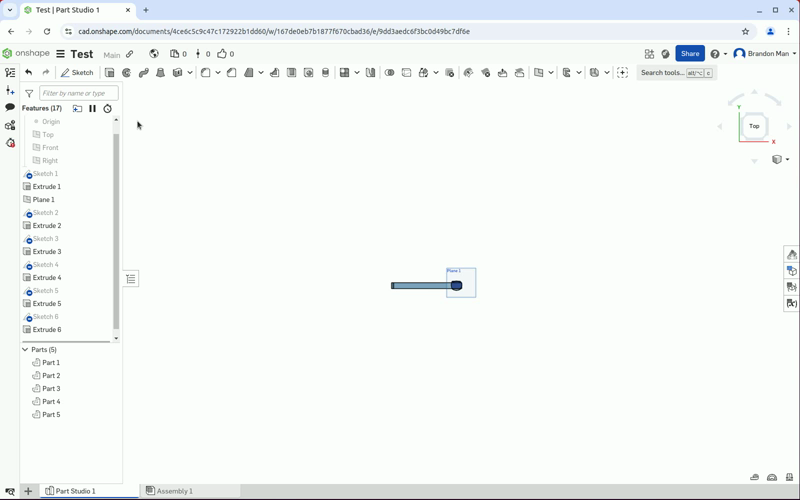
key(shift+h)
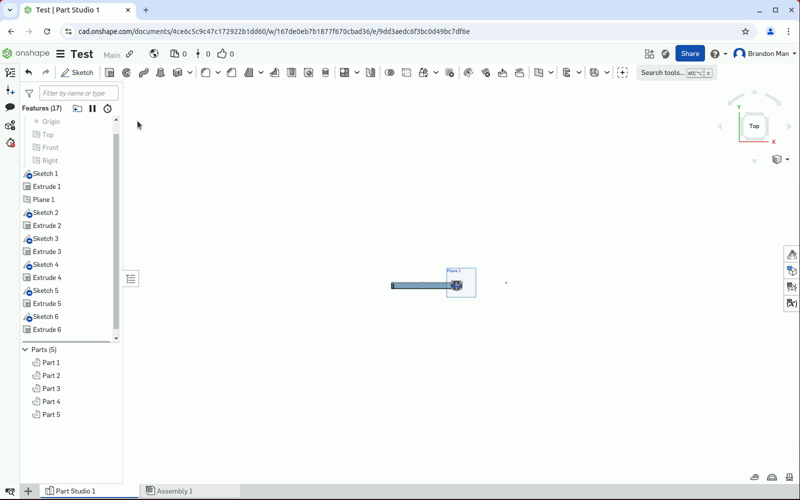
key(shift+h)
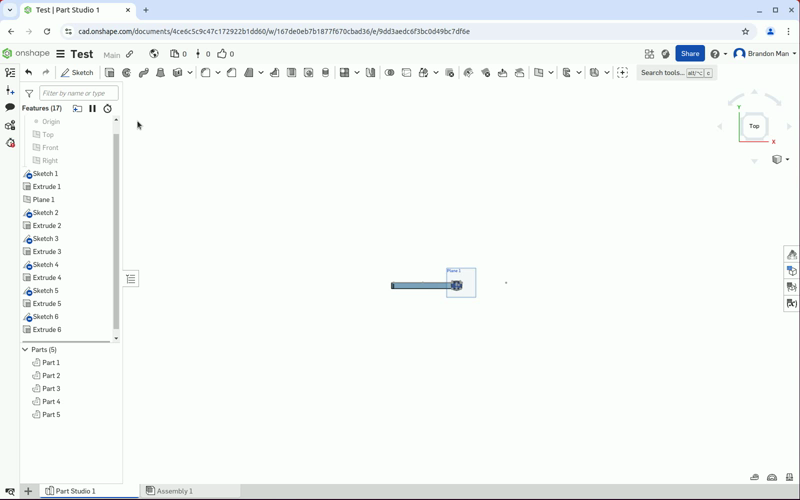
key(shift+7)
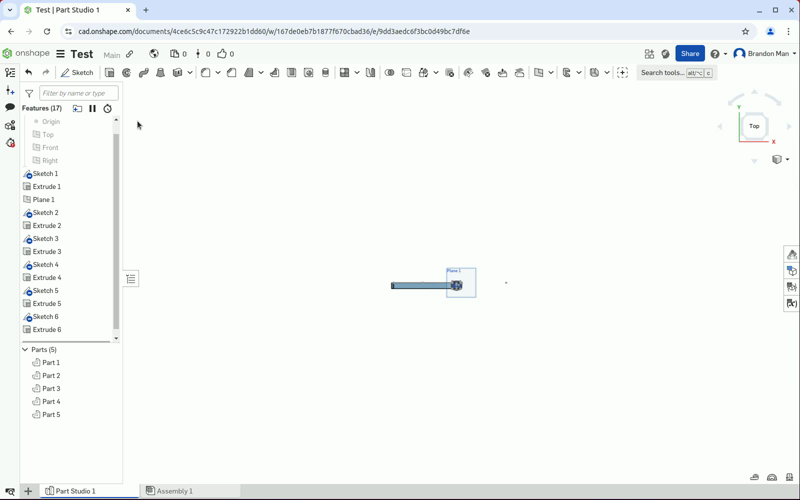
key(up, 3)
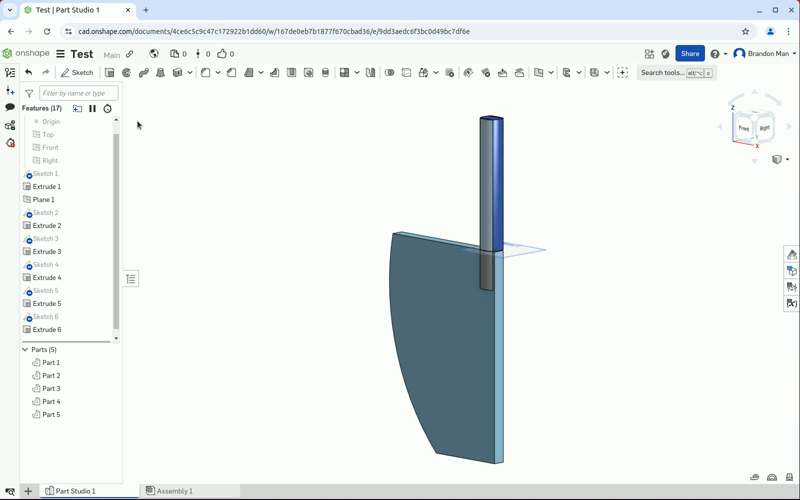
key(left, 3)
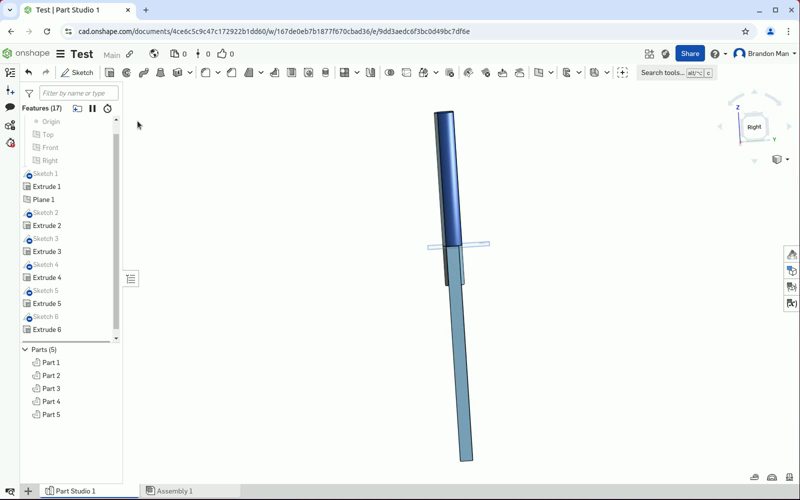
key(right, 3)
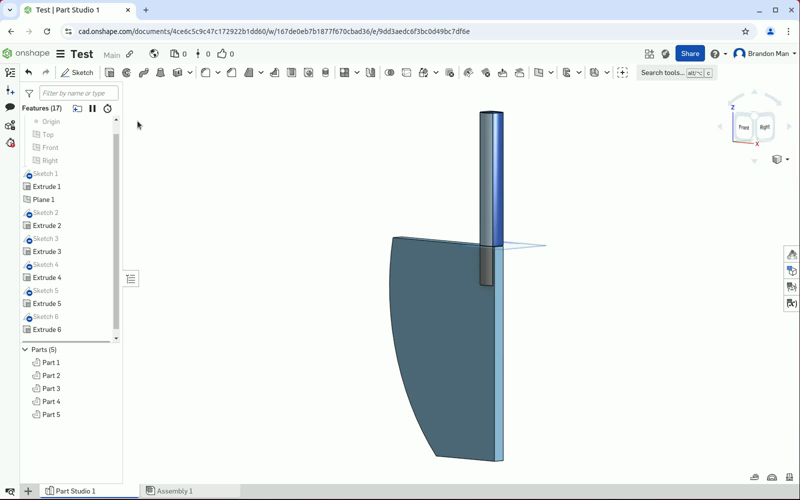
key(down, 3)
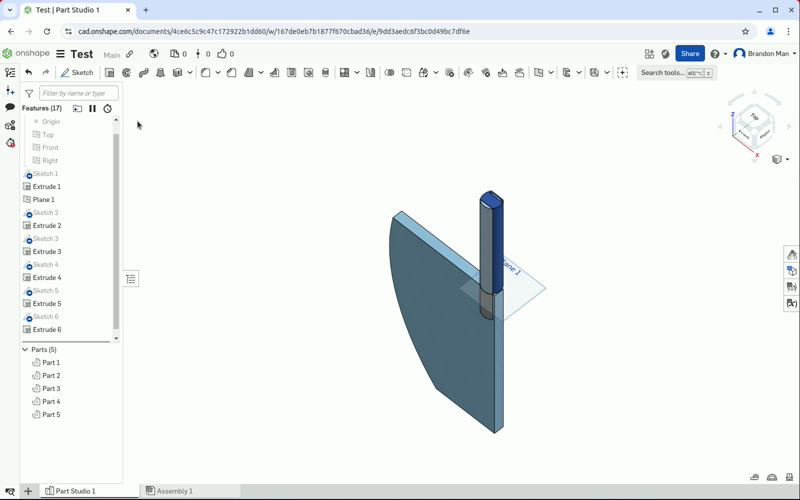
mouse_move(69, 176)
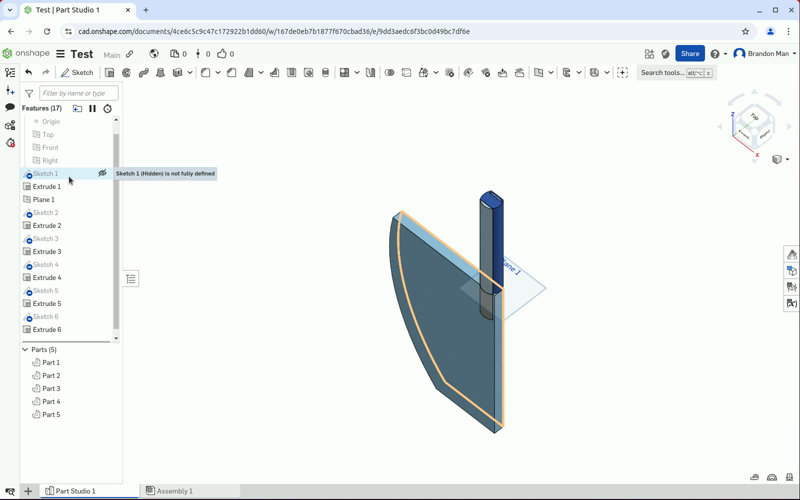
click(69, 176)